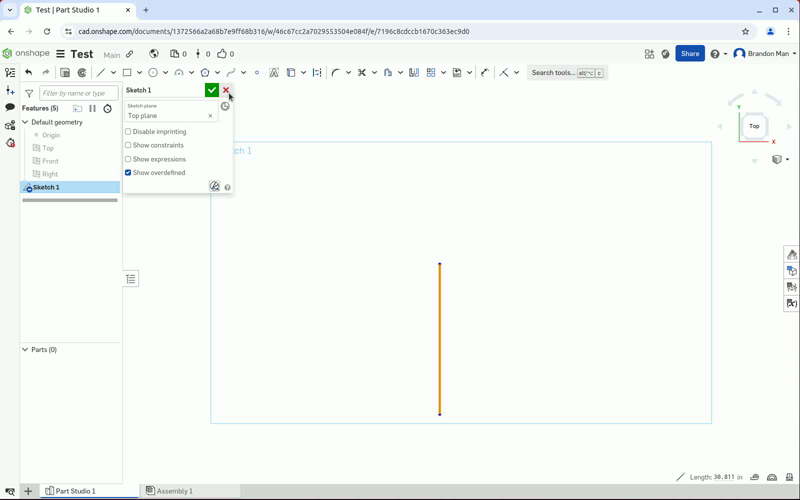
key(shift+h)
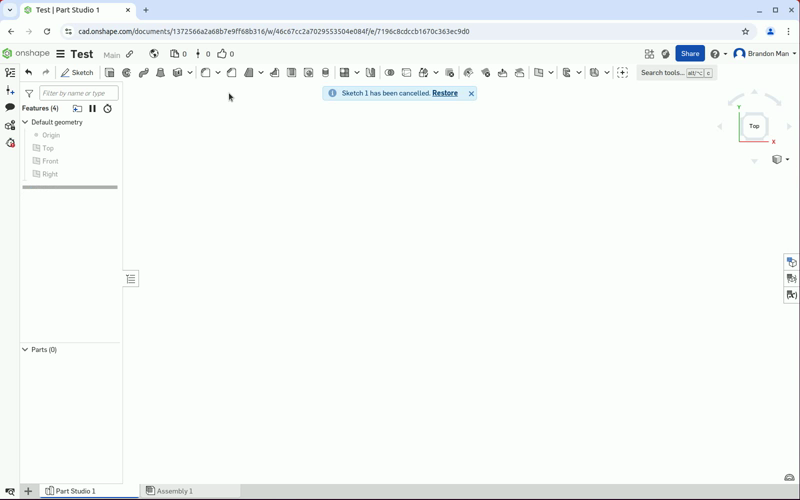
mouse_move(73, 352)
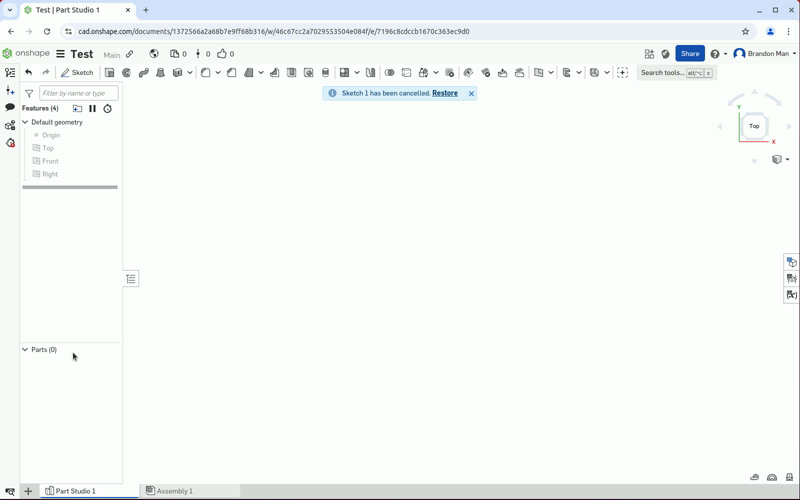
key(y)
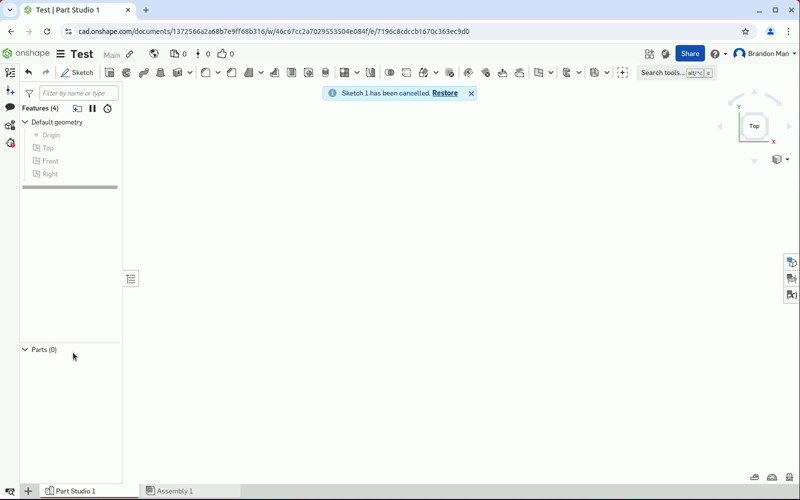
key(shift+p)
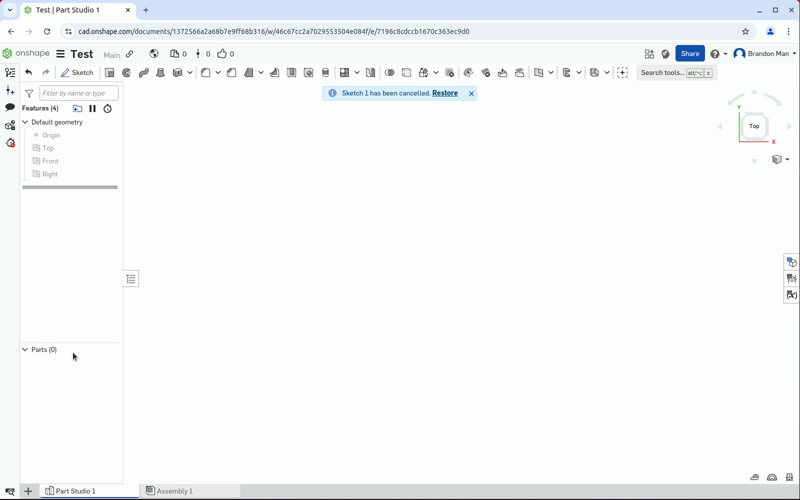
key(space)
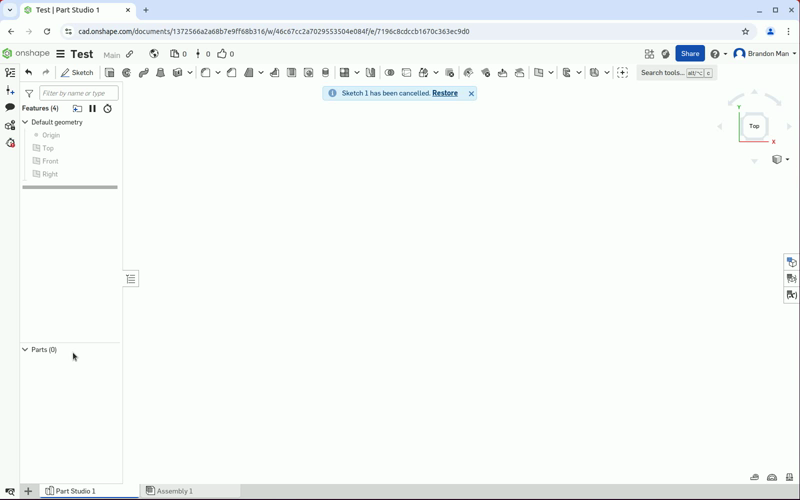
key_down(shift)
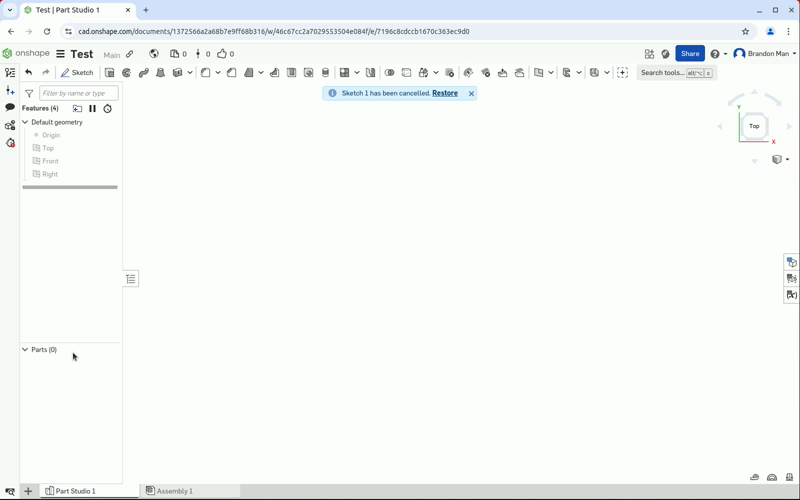
key(up)
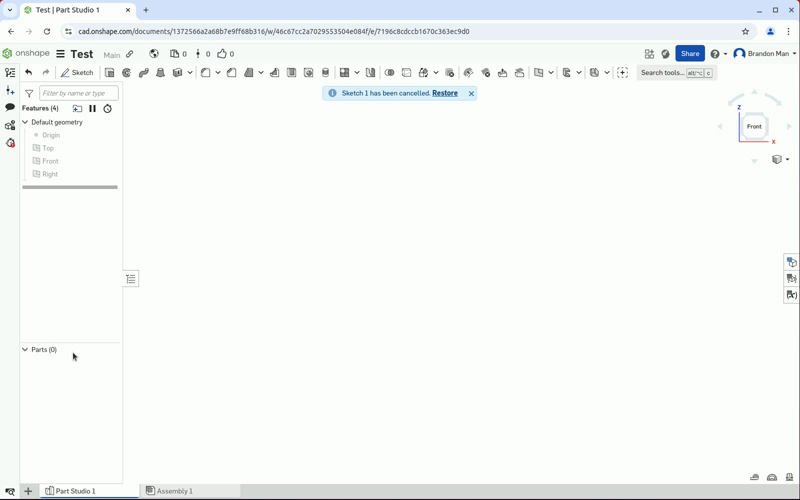
key_up(shift)
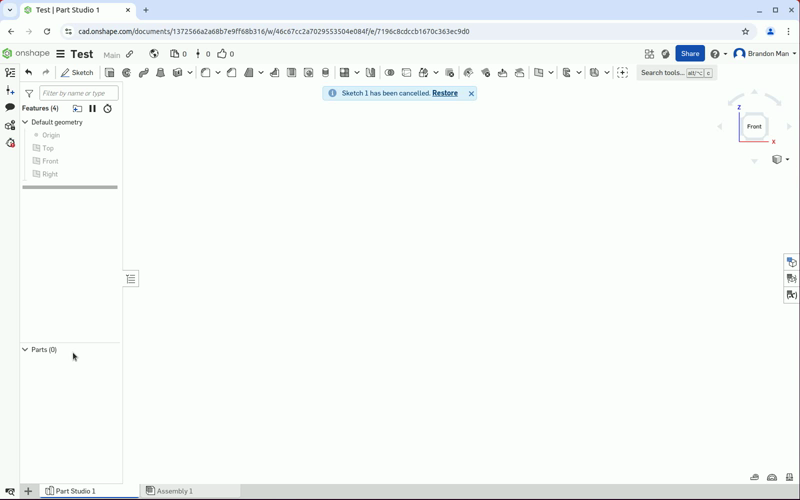
mouse_move(73, 352)
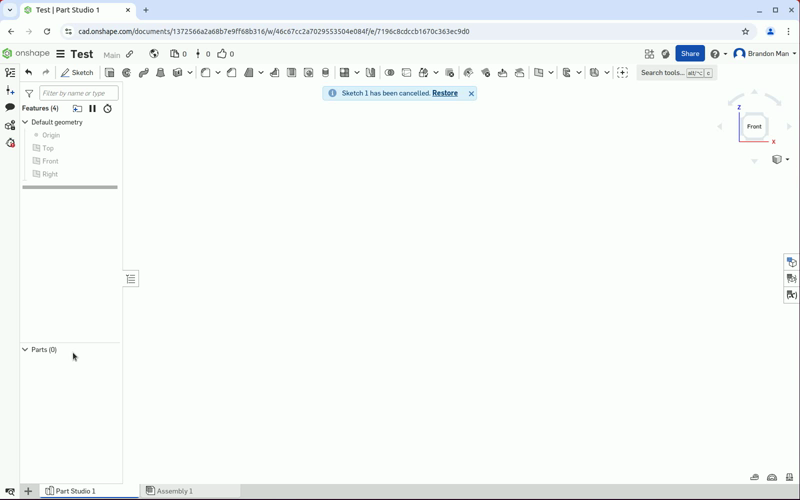
key(shift+y)
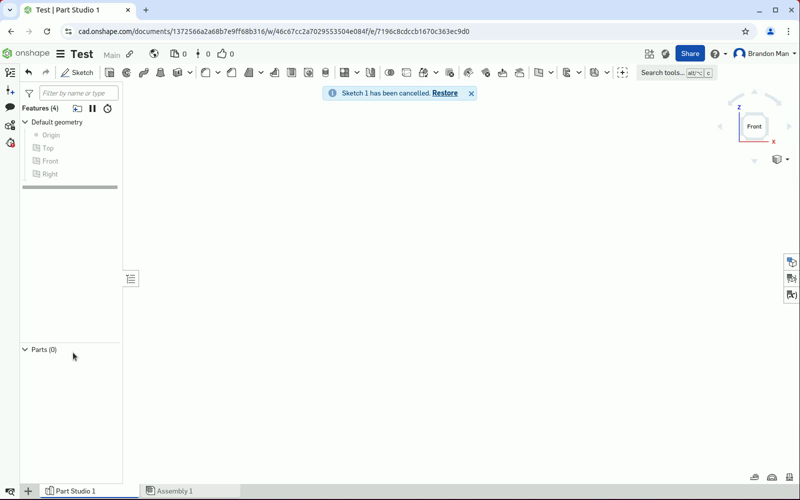
key(shift+s)
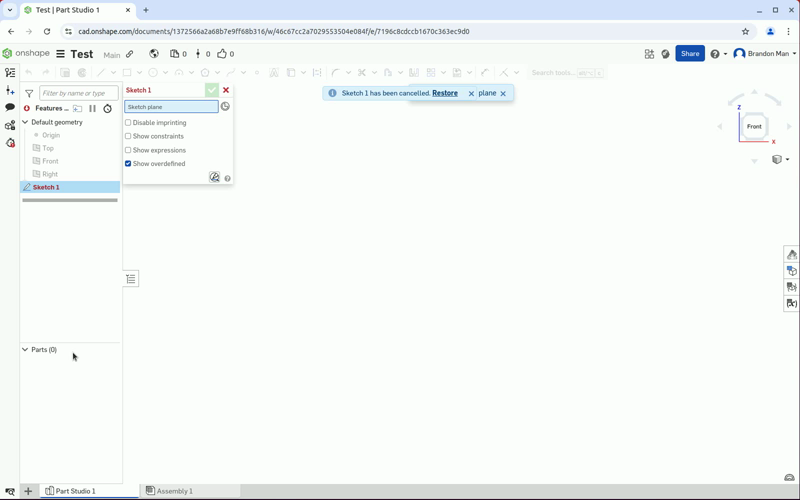
mouse_move(73, 163)
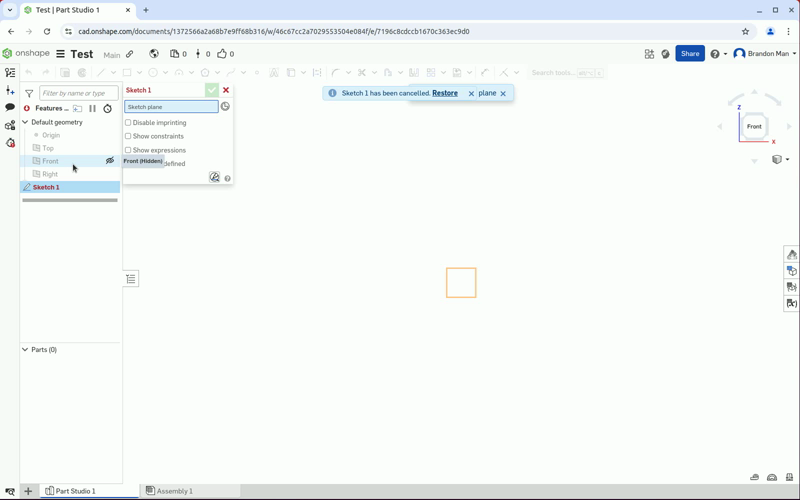
click(73, 163)
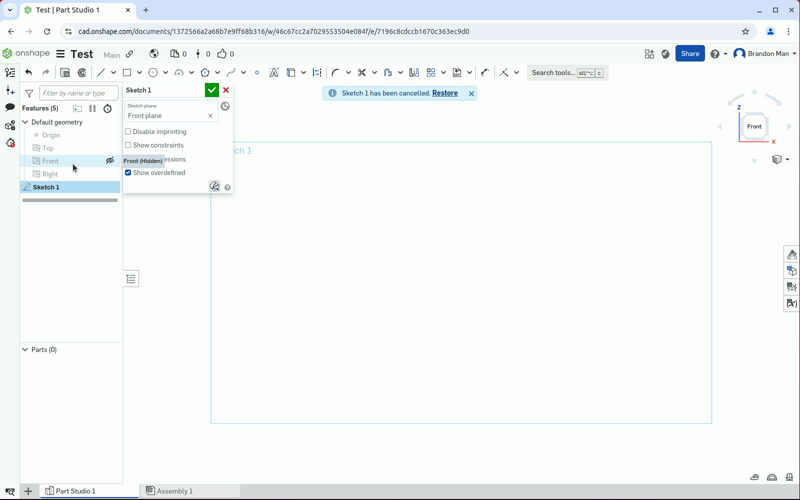
mouse_move(73, 352)
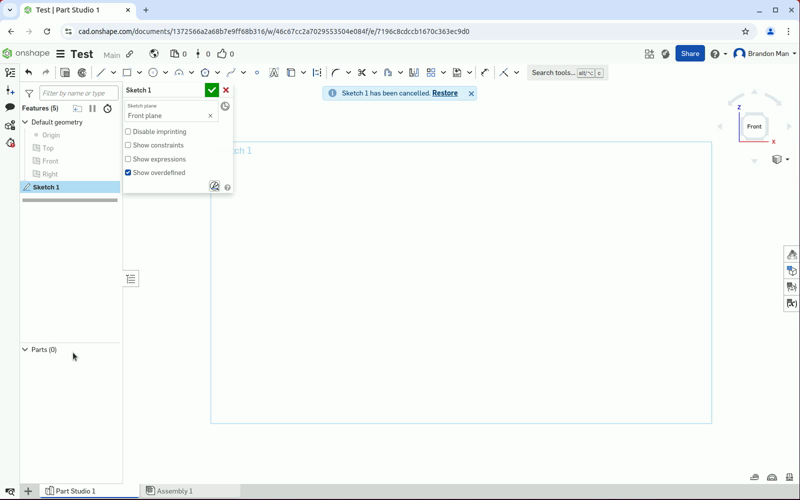
key(y)
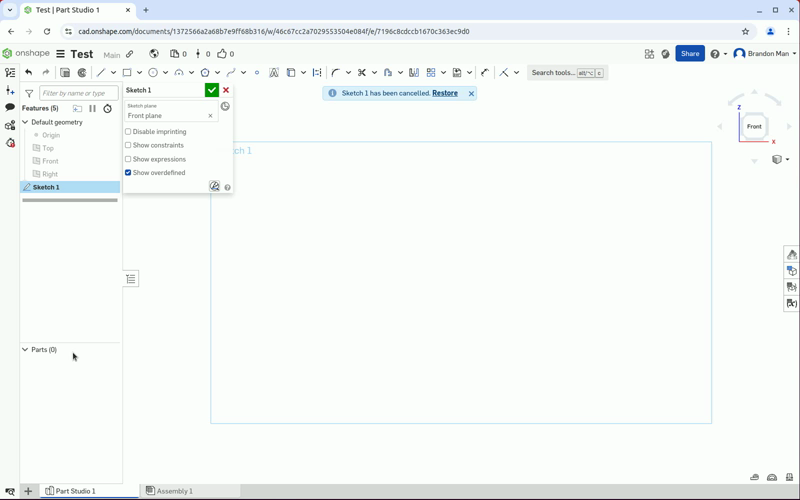
key(c)
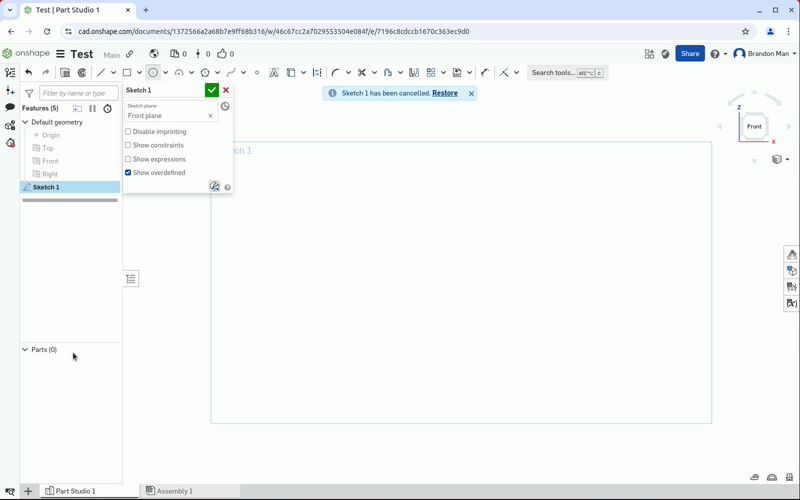
key_down(shift)
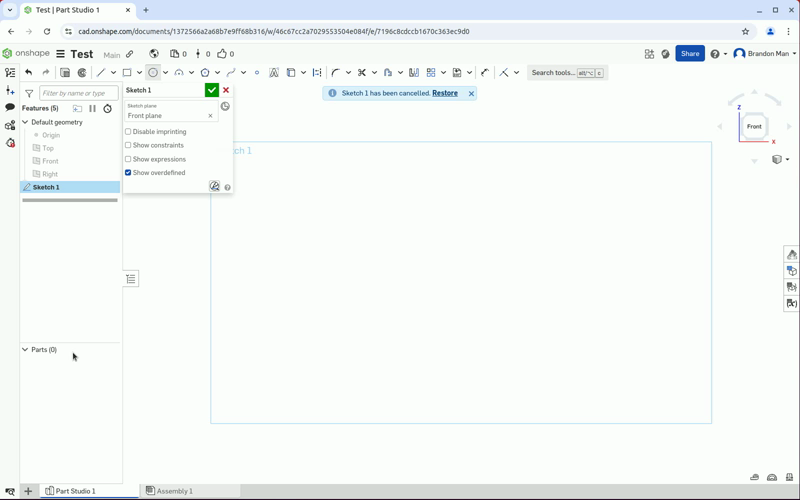
mouse_move(460, 282)
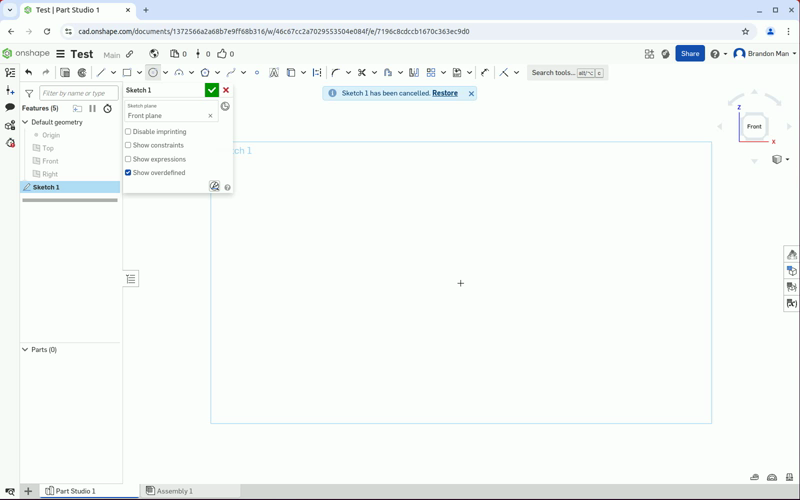
click(460, 282)
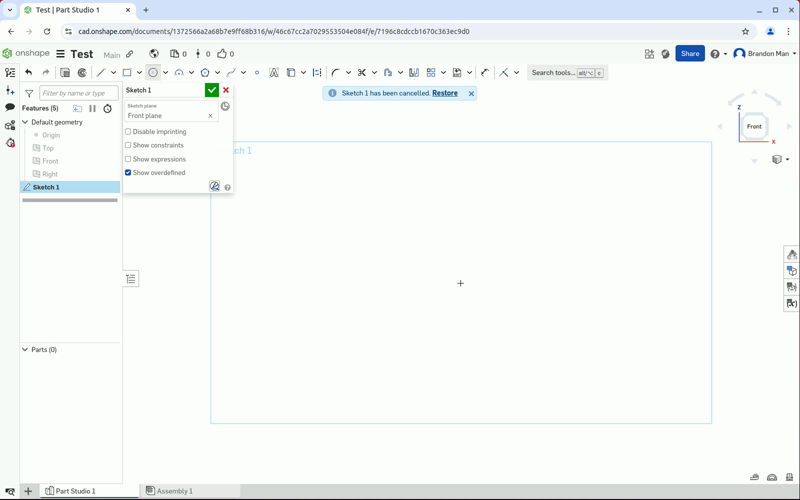
key_up(shift)
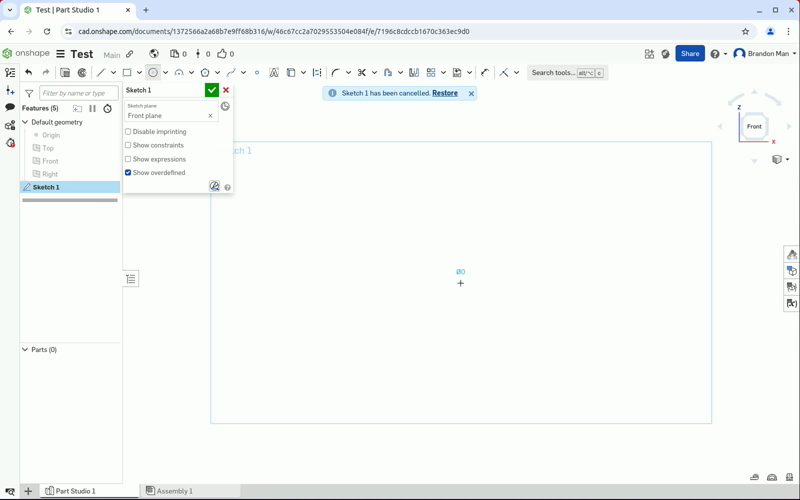
mouse_move(481, 282)
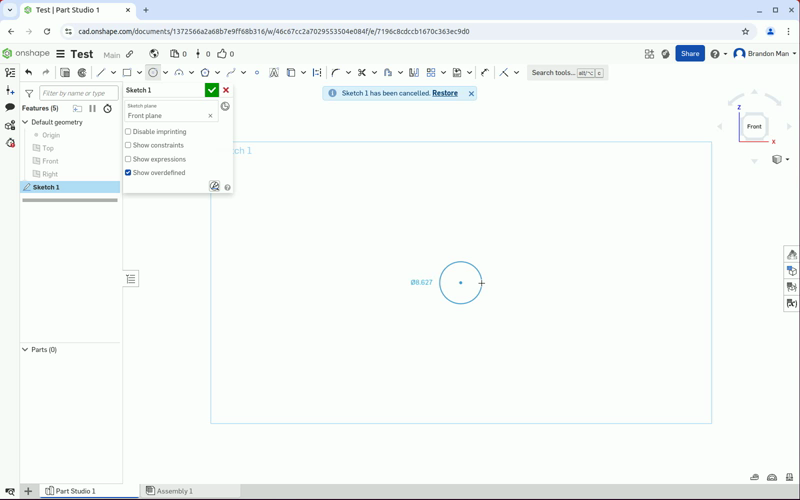
click(481, 282)
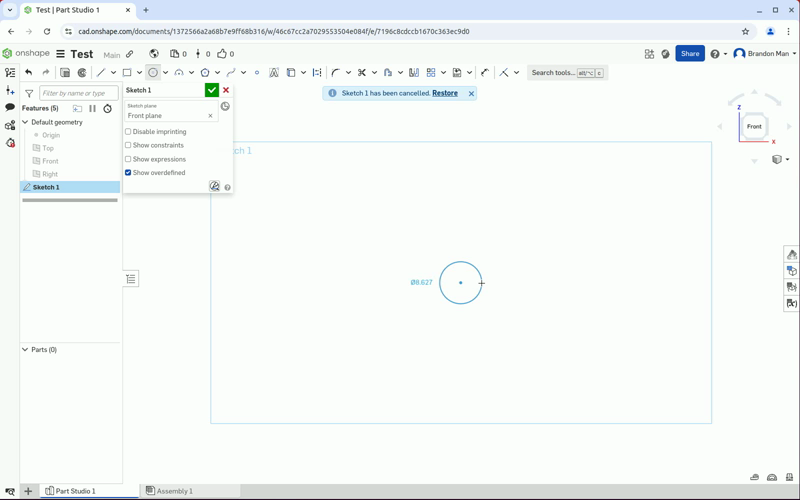
key(esc)
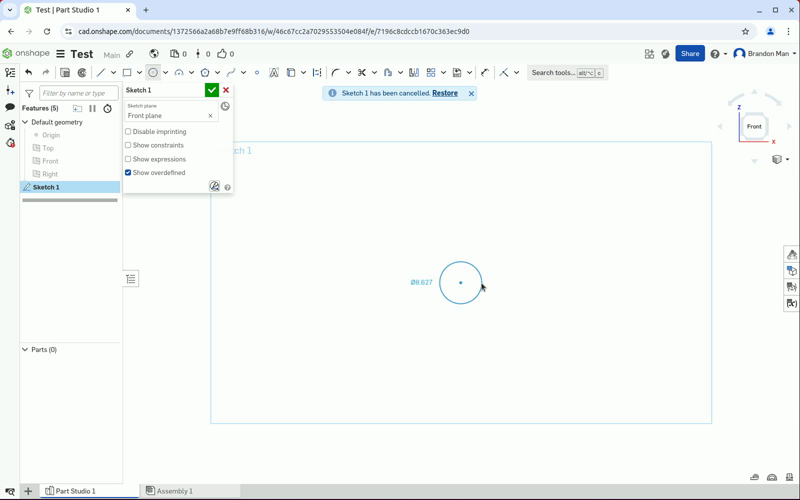
key(l)
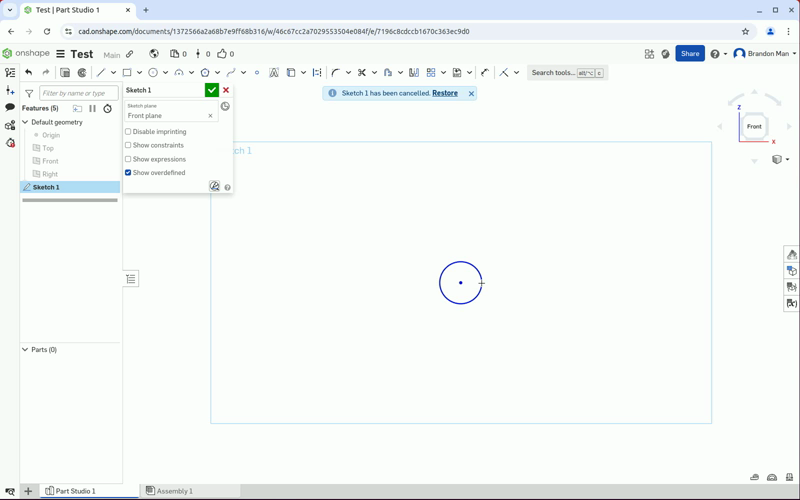
key_down(shift)
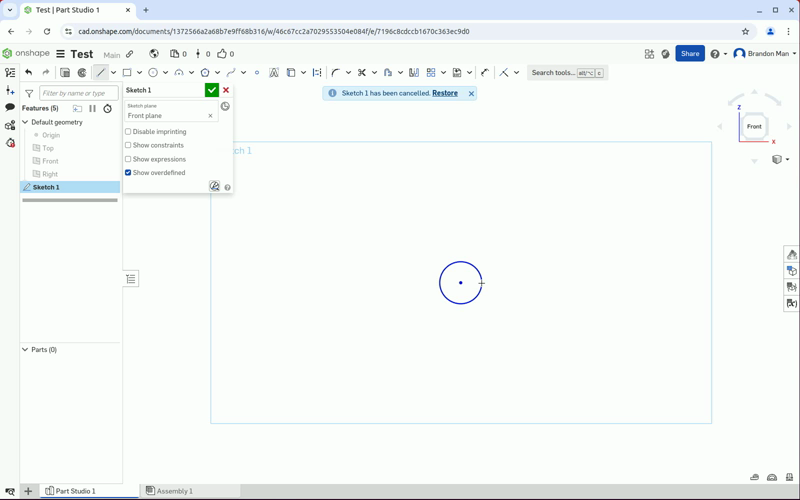
mouse_move(447, 286)
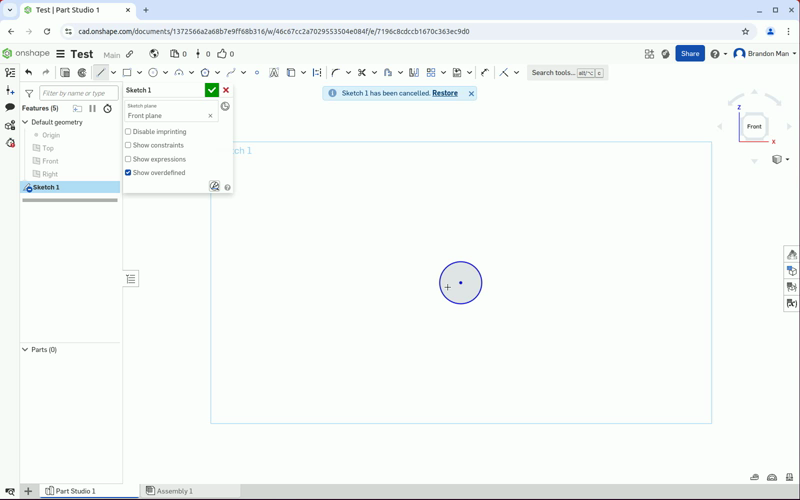
click(447, 286)
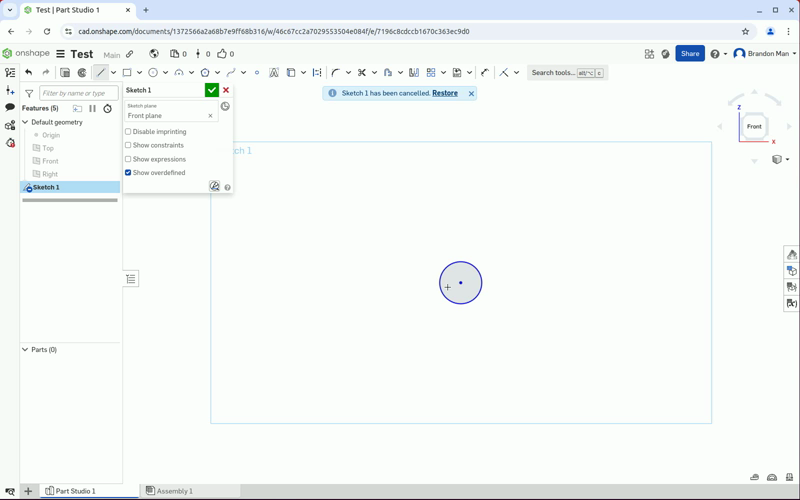
key_up(shift)
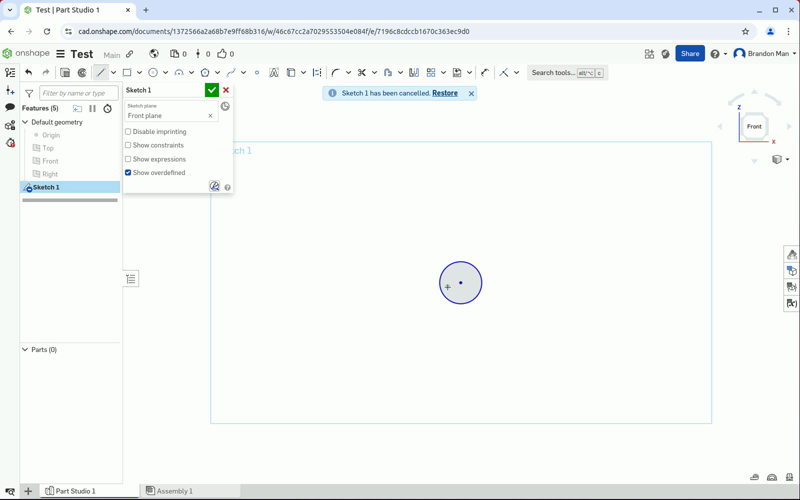
key_down(shift)
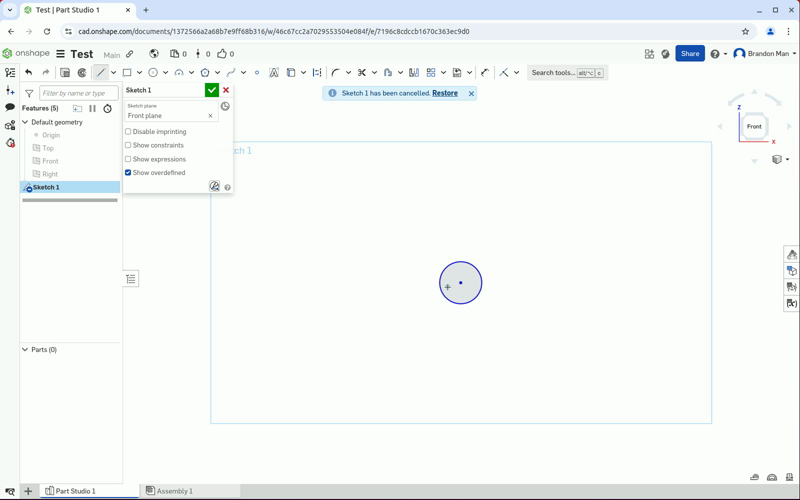
mouse_move(477, 286)
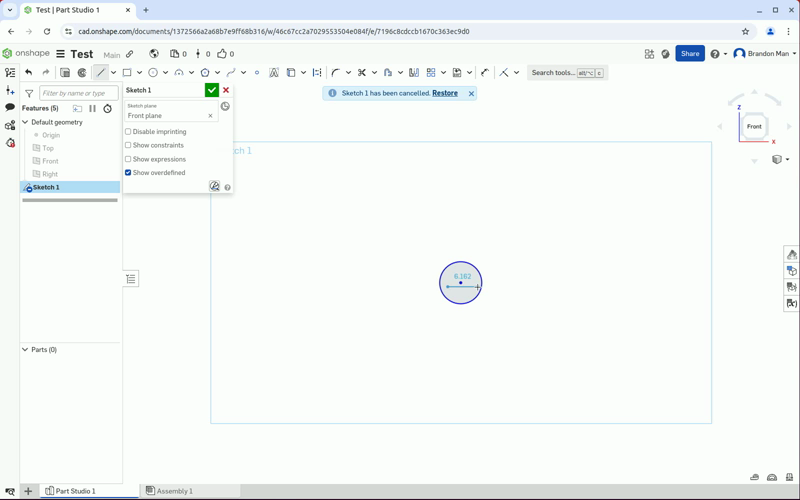
mouse_move(451, 286)
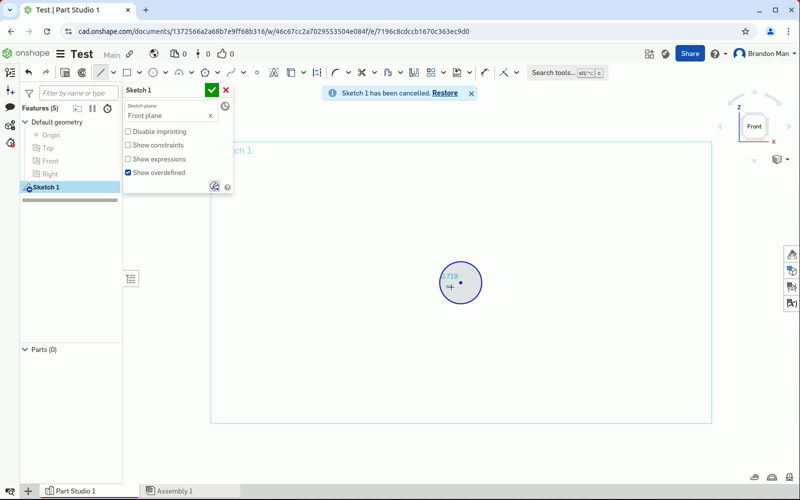
scroll(6)
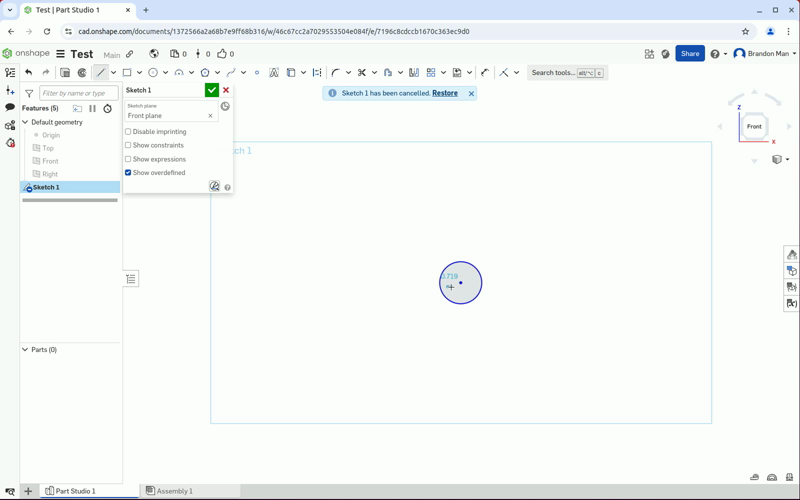
scroll(6)
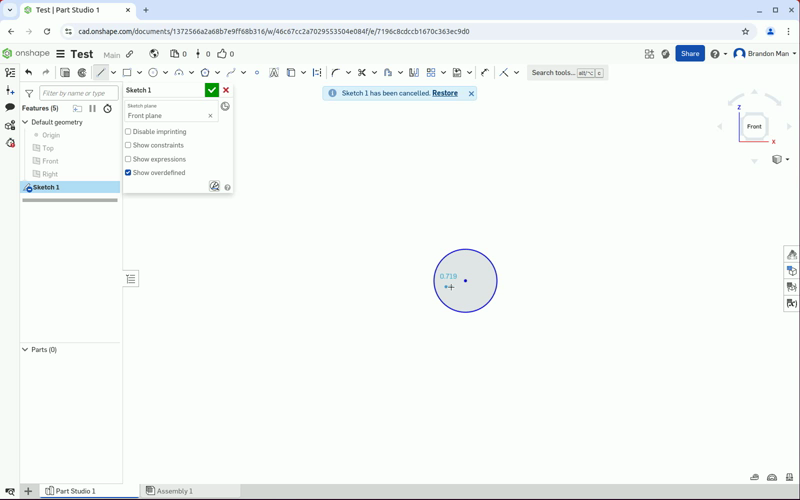
scroll(6)
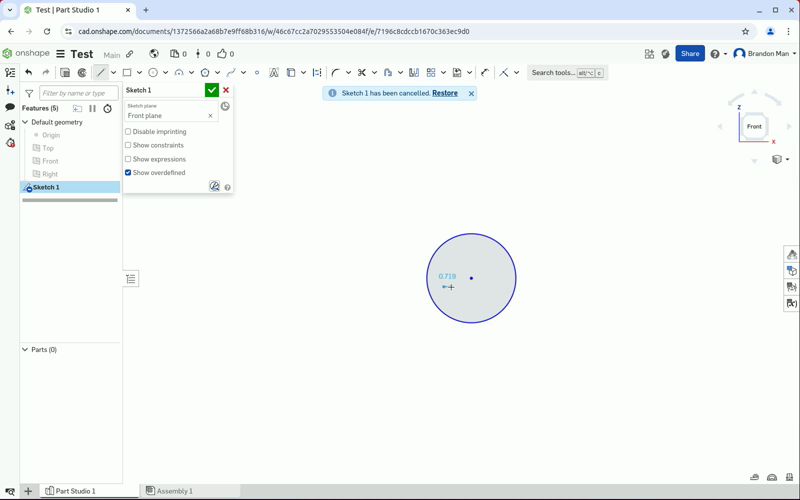
scroll(6)
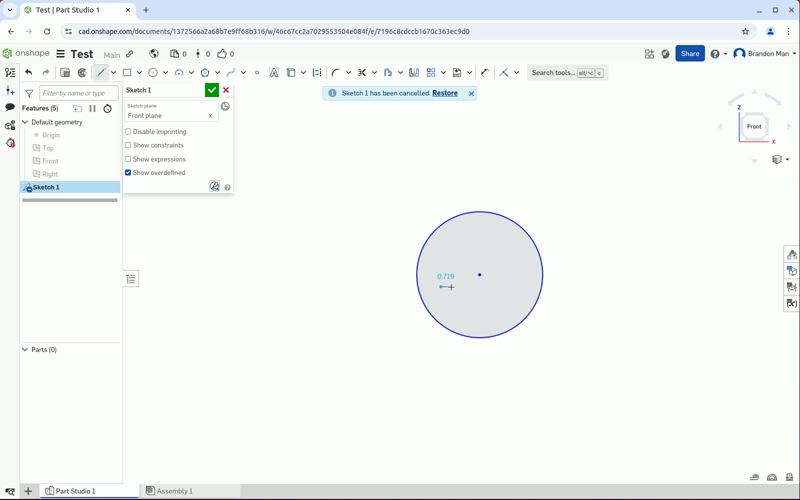
scroll(6)
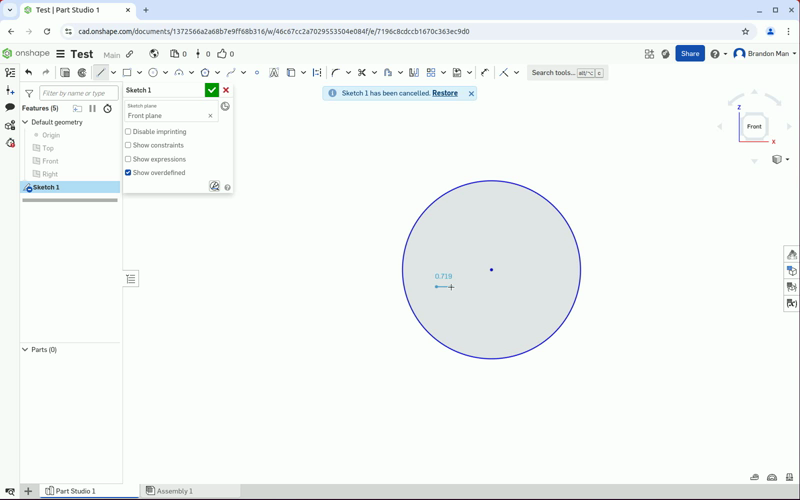
scroll(6)
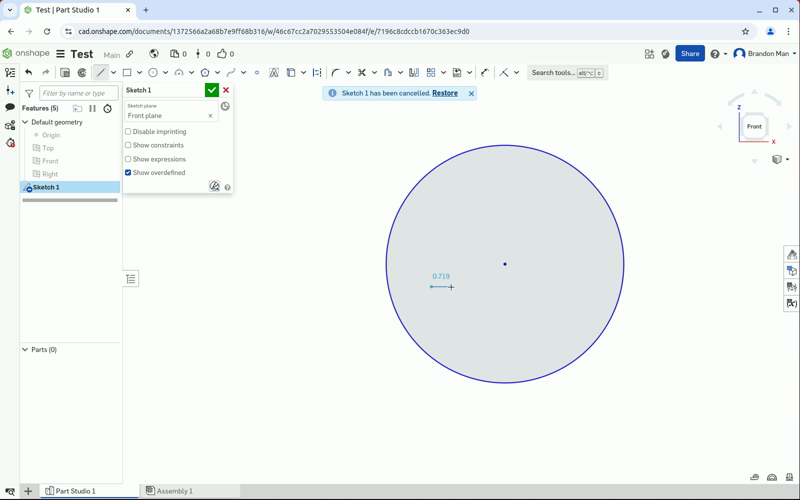
scroll(6)
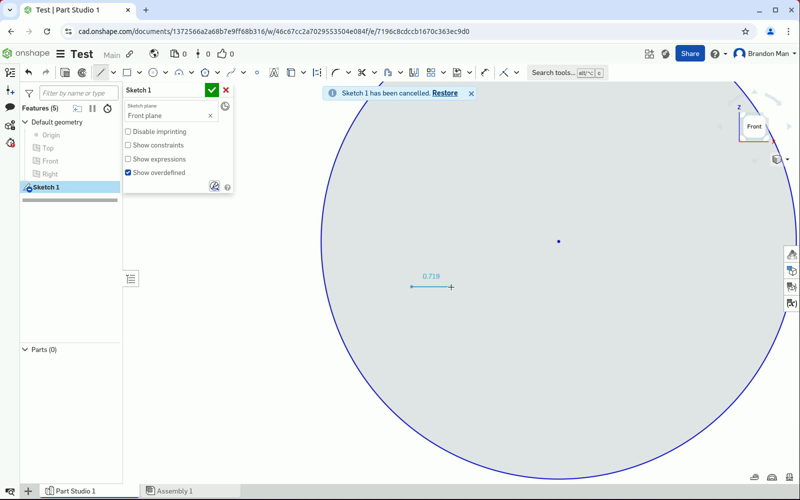
click(451, 286)
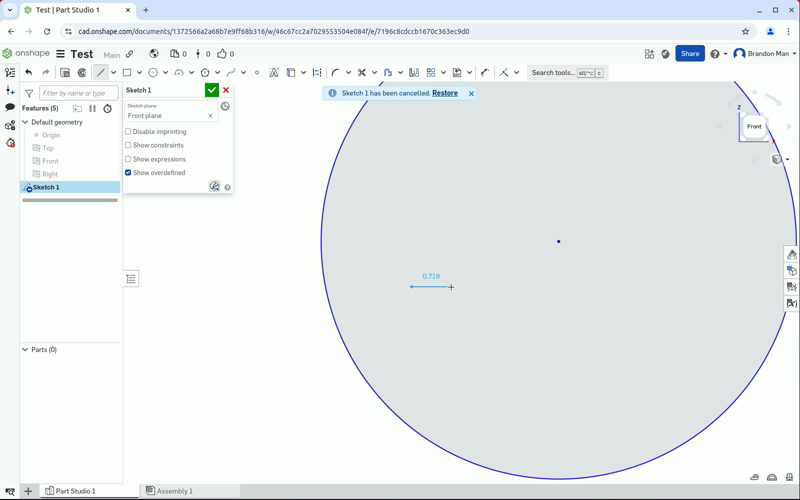
scroll(-6)
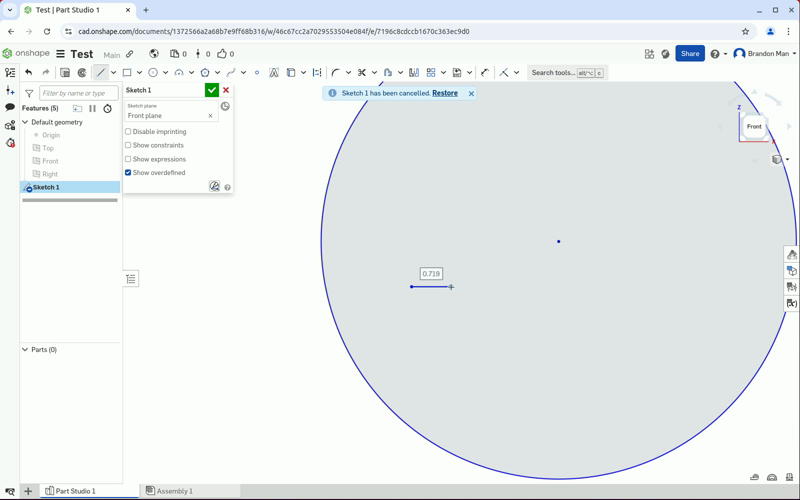
scroll(-6)
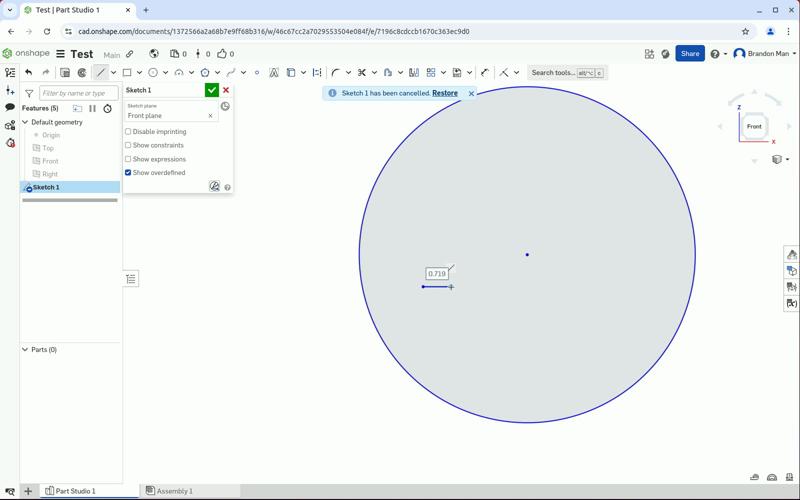
scroll(-6)
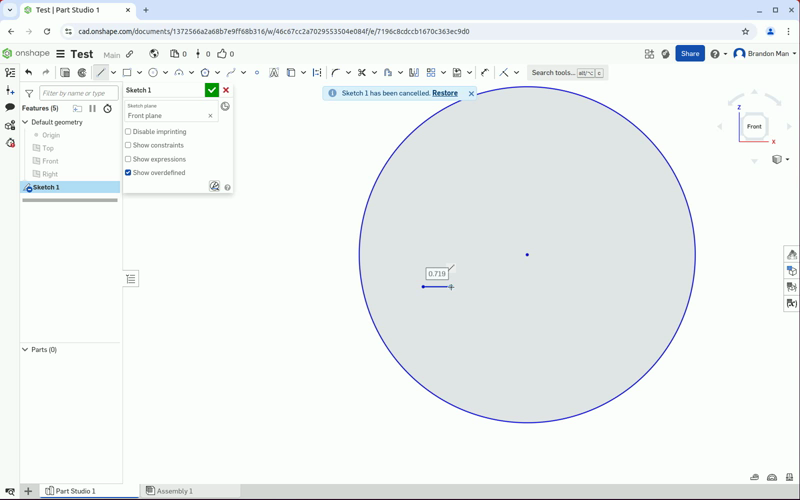
scroll(-6)
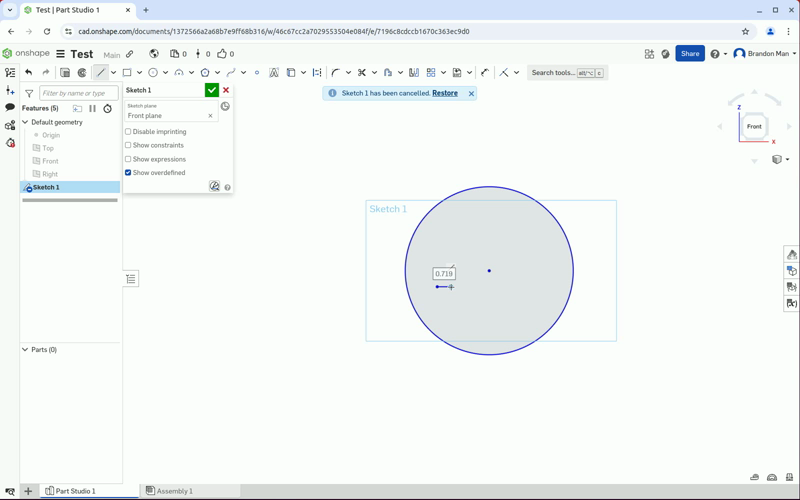
scroll(-6)
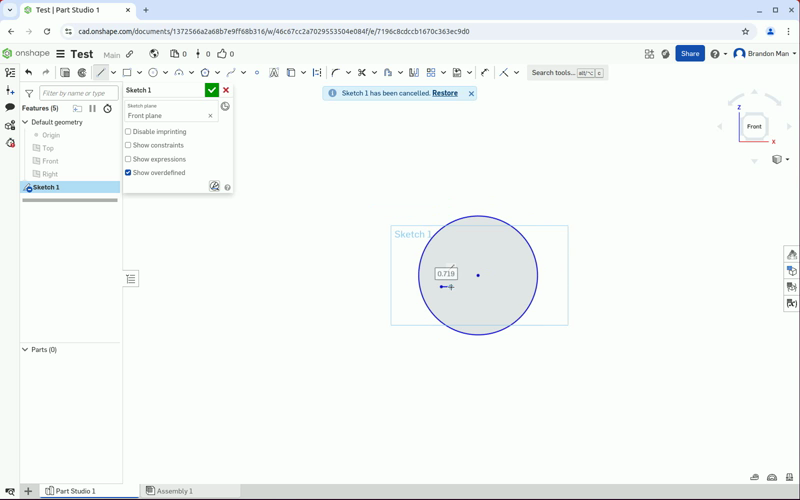
scroll(-6)
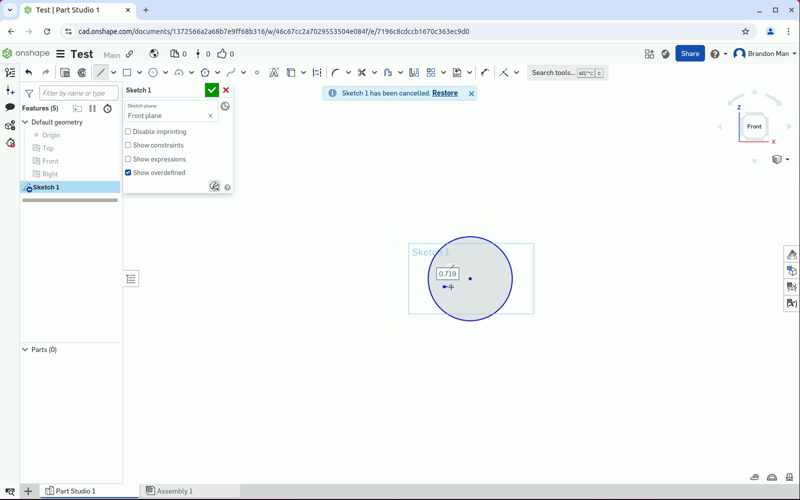
scroll(-6)
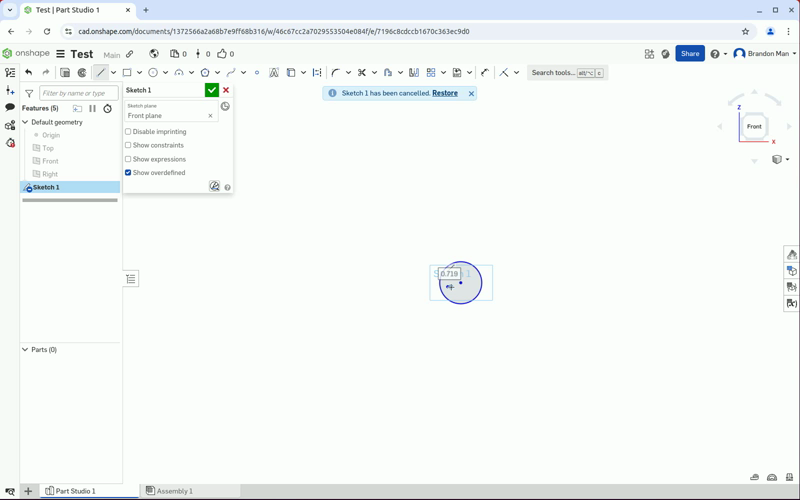
key_up(shift)
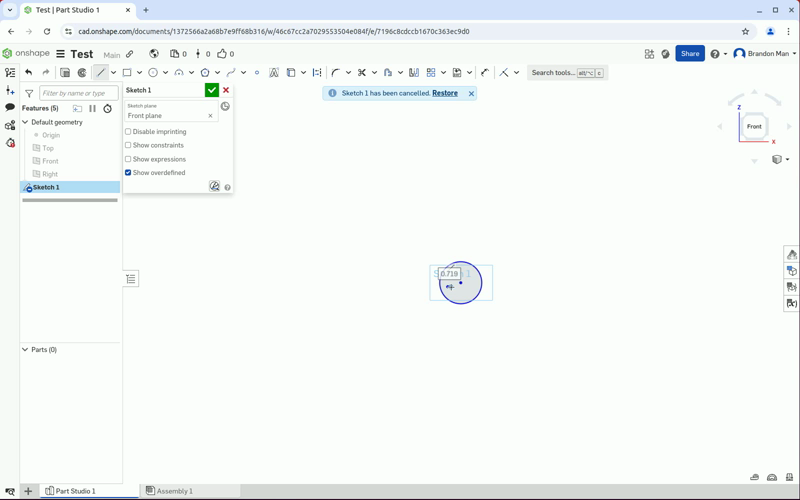
key(esc)
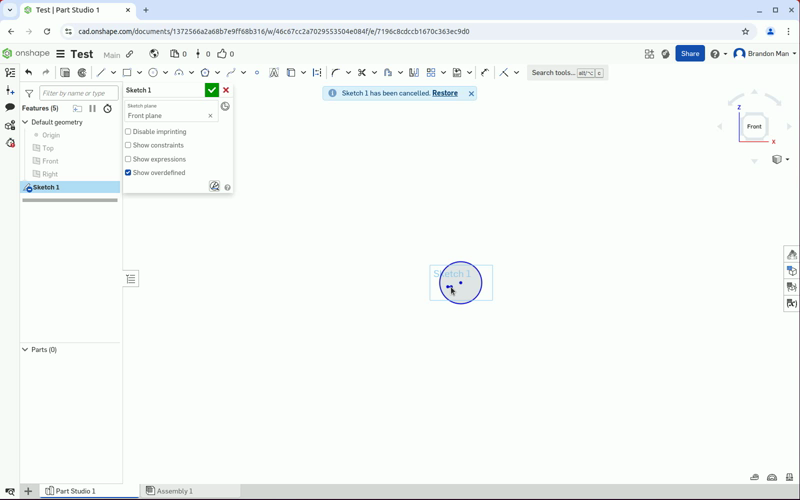
key(a)
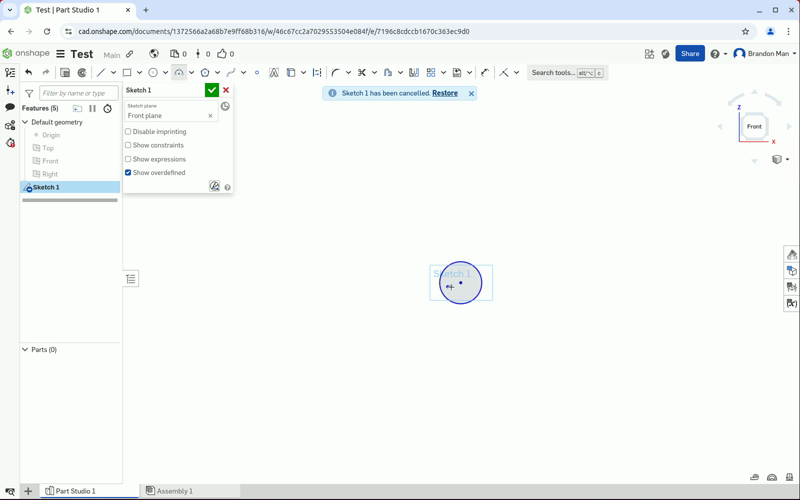
mouse_move(451, 286)
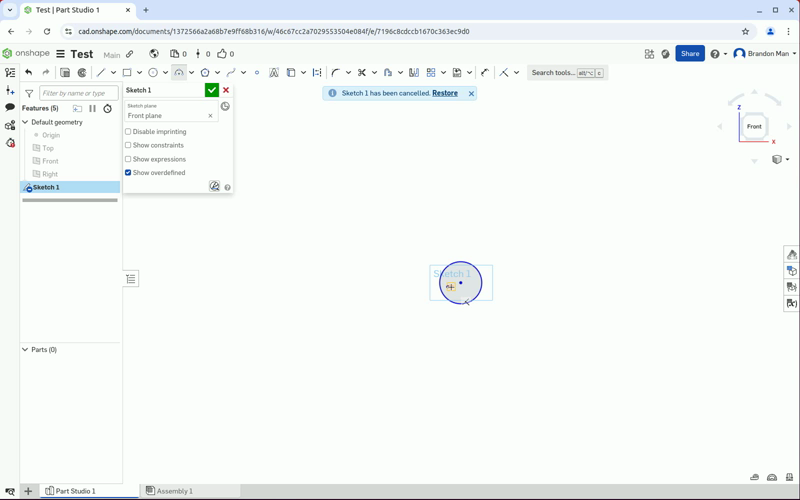
scroll(6)
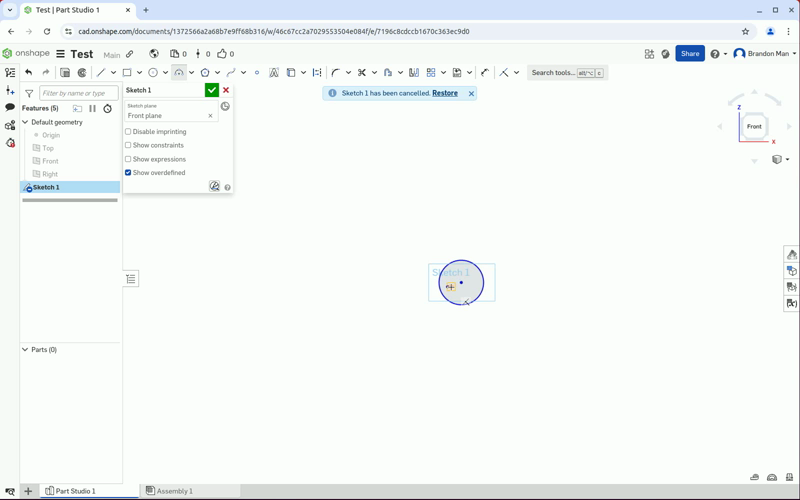
scroll(6)
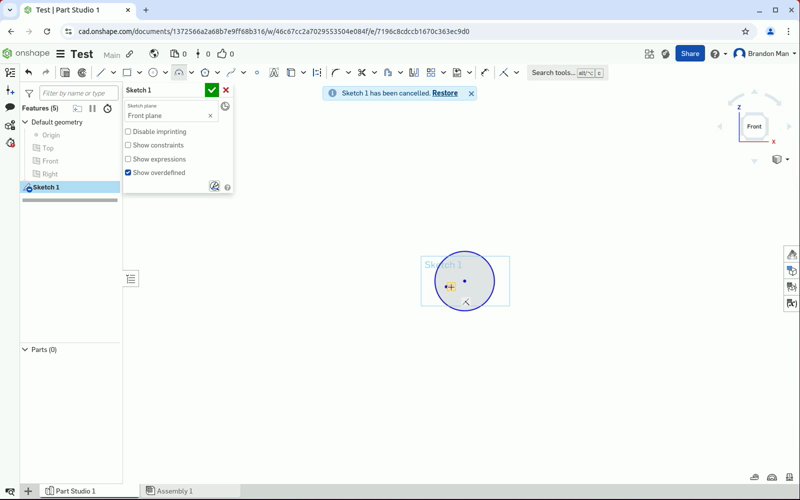
scroll(6)
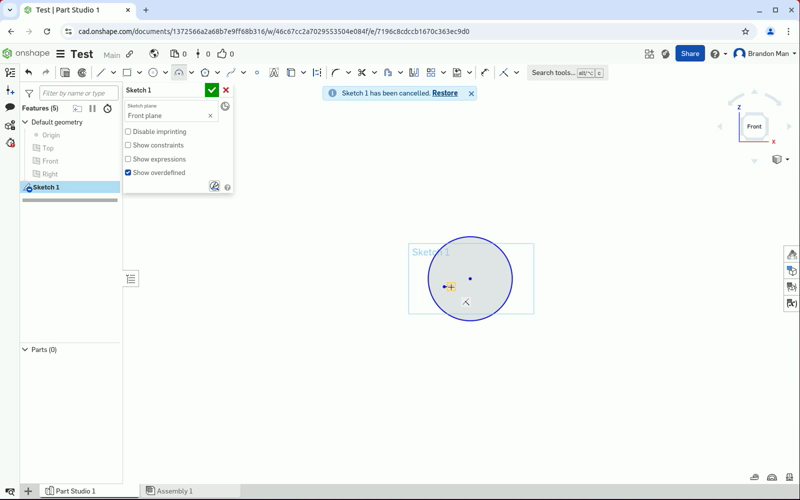
scroll(6)
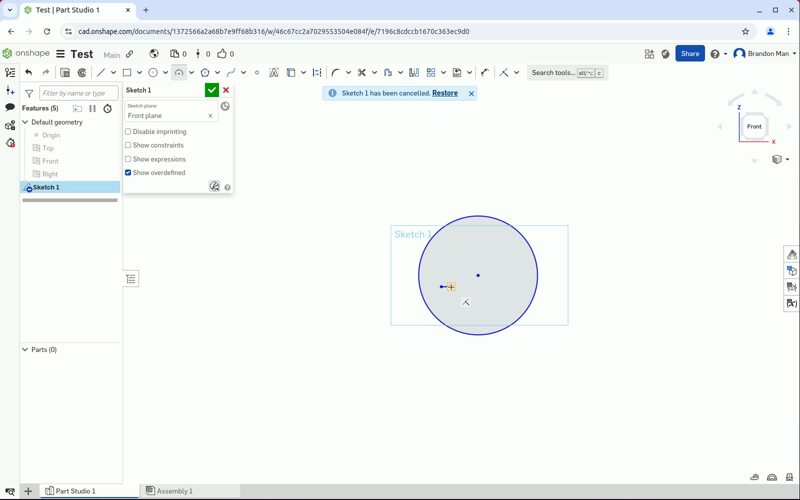
scroll(6)
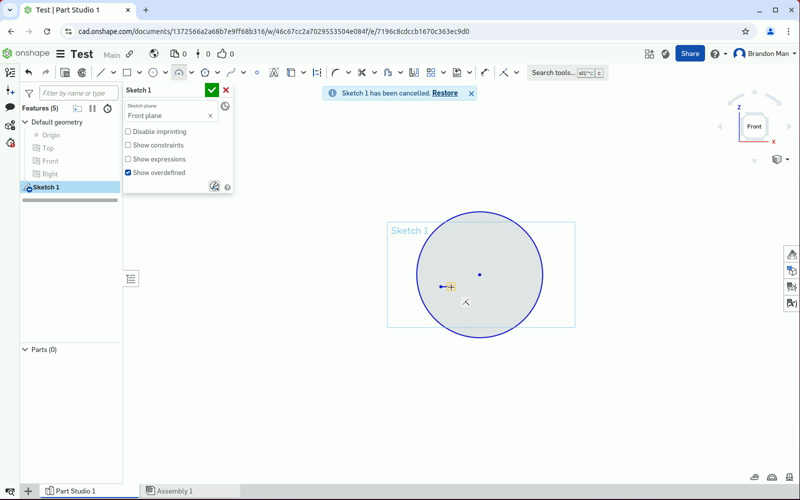
scroll(6)
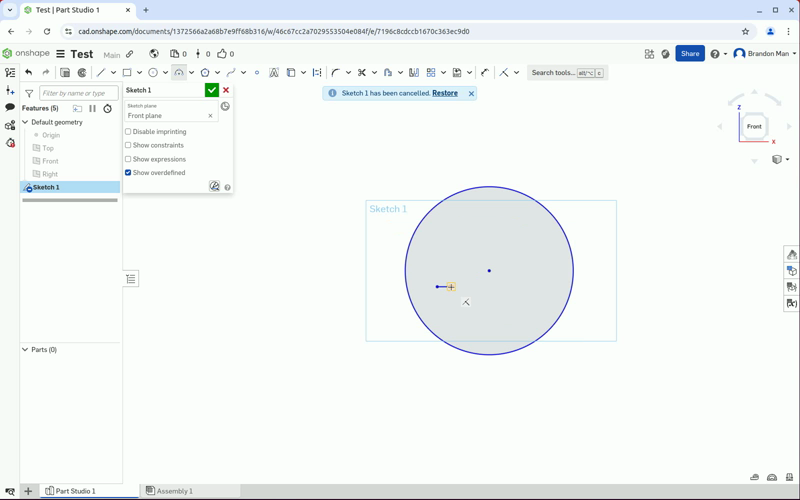
scroll(6)
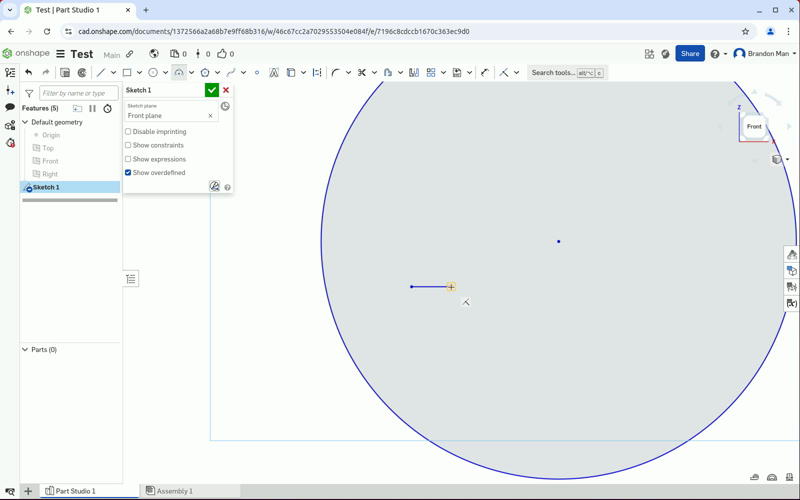
click(451, 286)
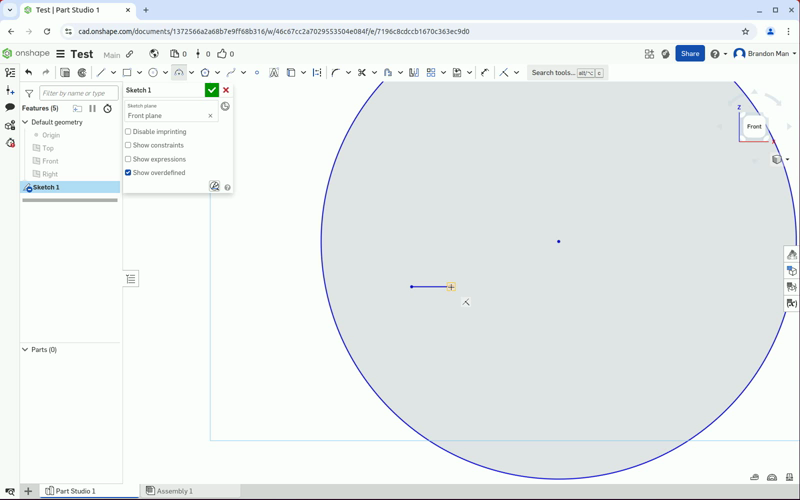
scroll(-6)
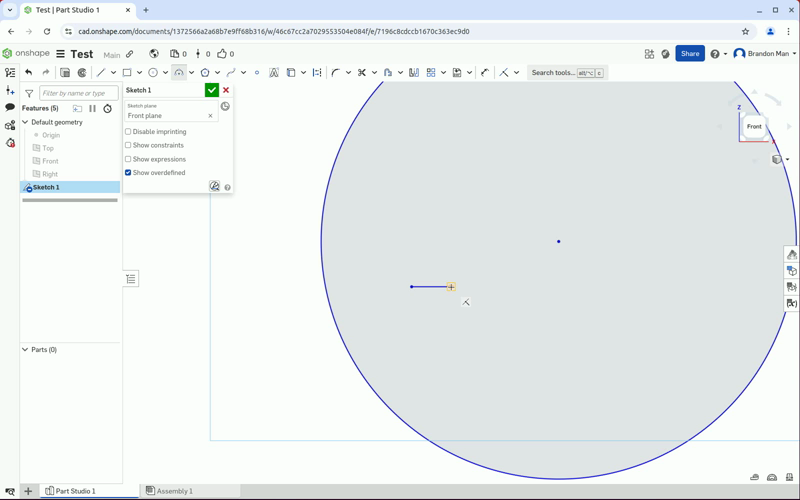
scroll(-6)
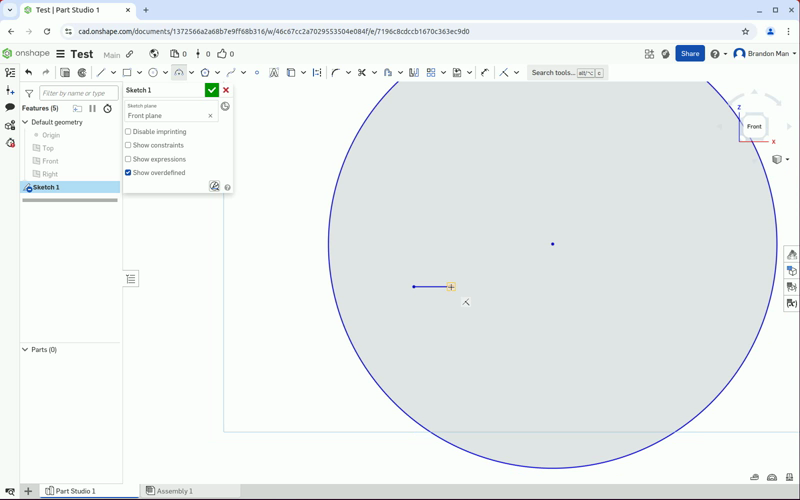
scroll(-6)
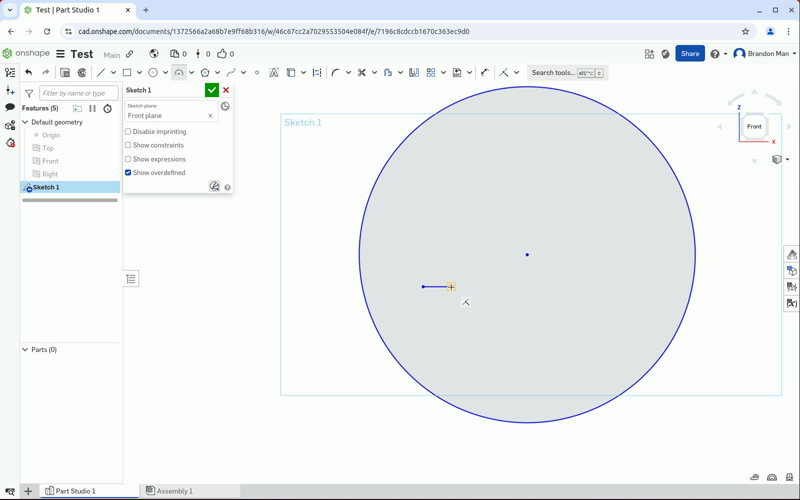
scroll(-6)
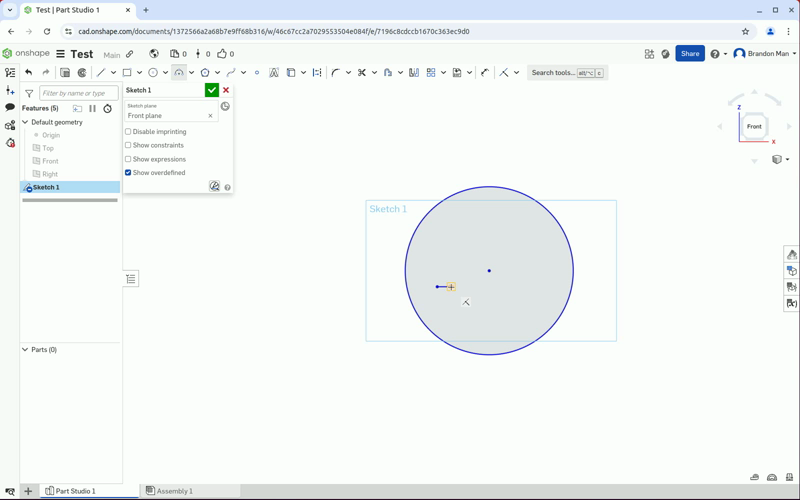
scroll(-6)
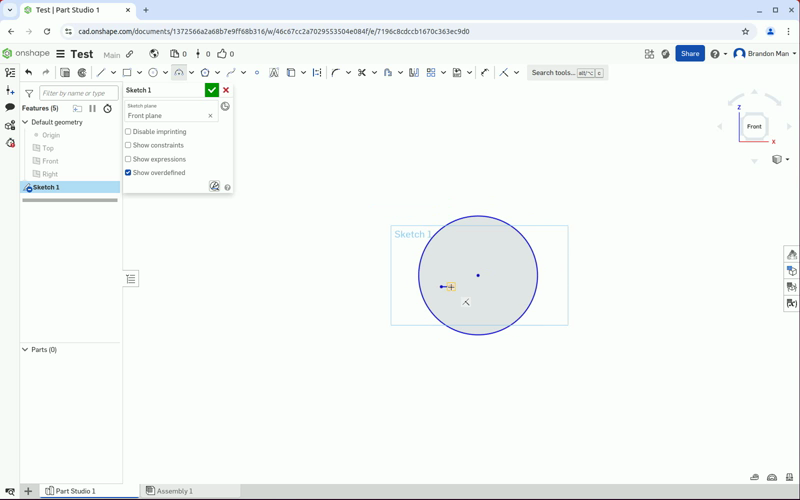
scroll(-6)
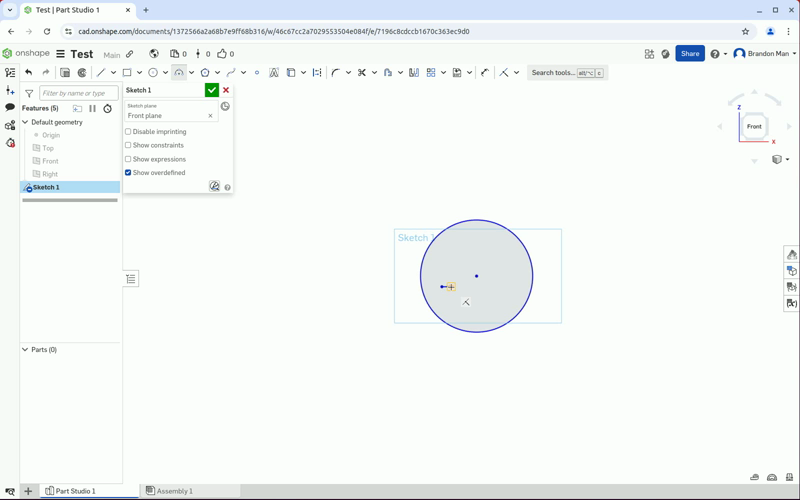
scroll(-6)
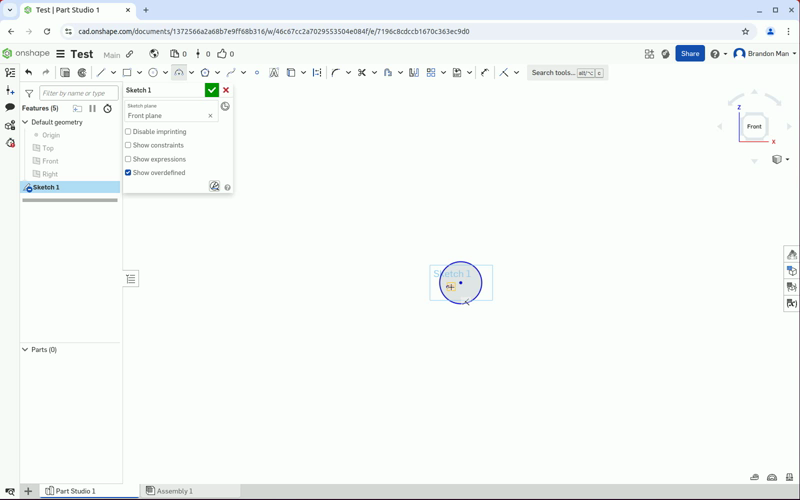
key_down(shift)
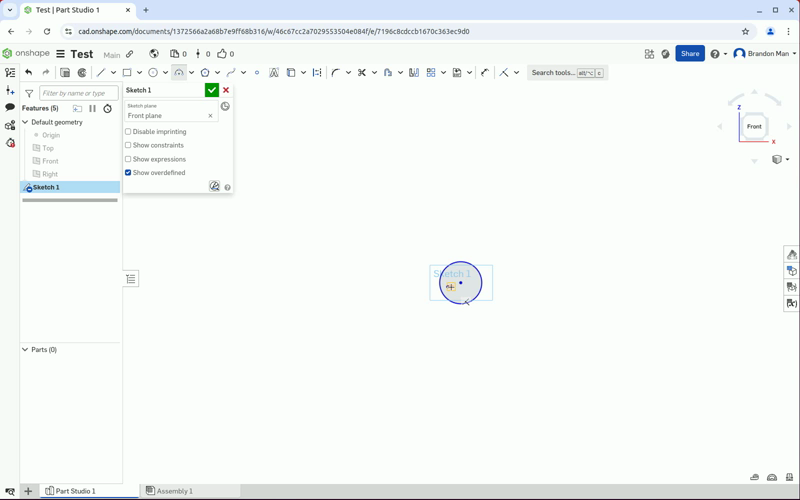
mouse_move(470, 286)
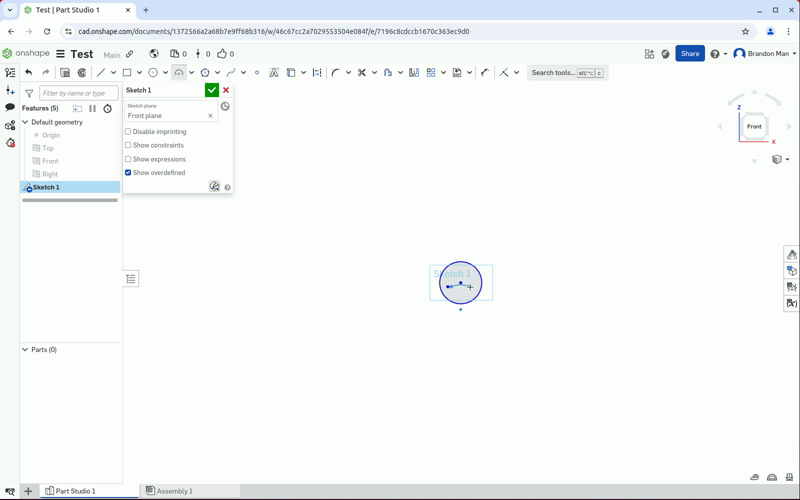
click(470, 286)
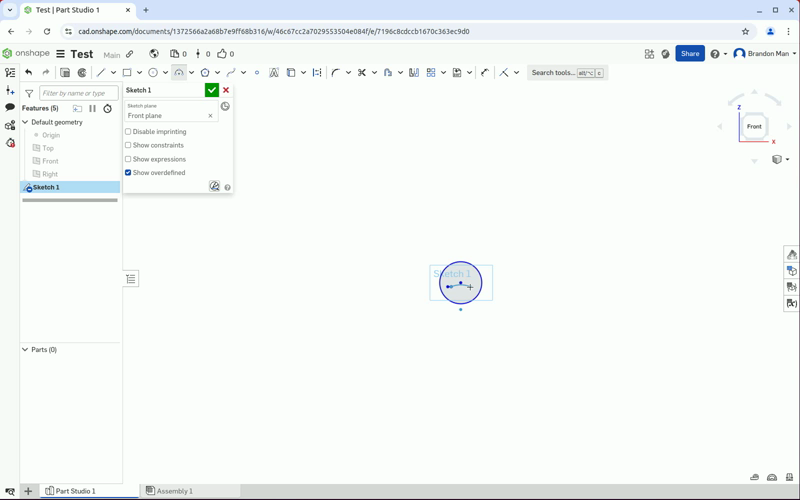
mouse_move(460, 293)
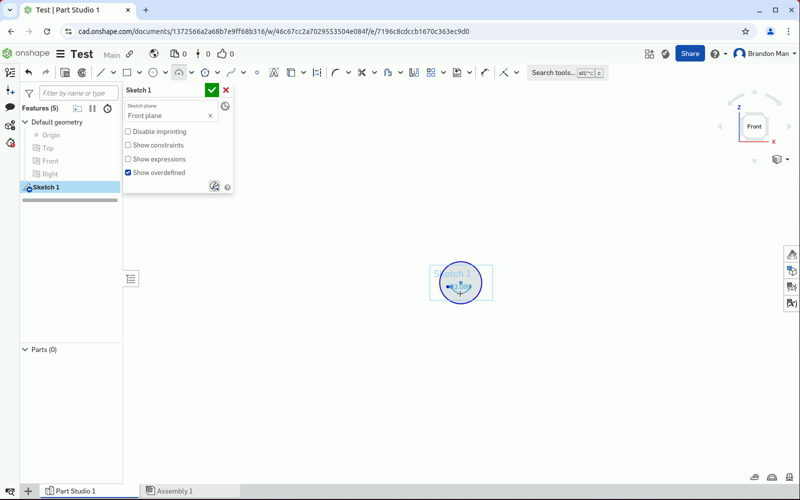
click(460, 293)
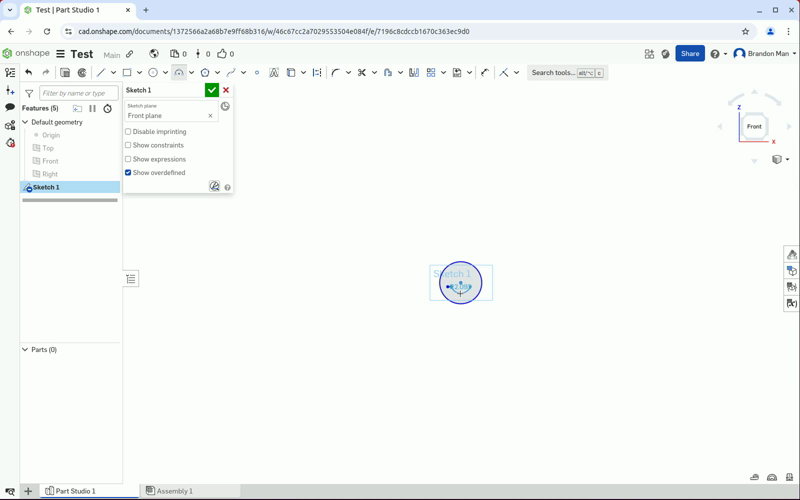
key_up(shift)
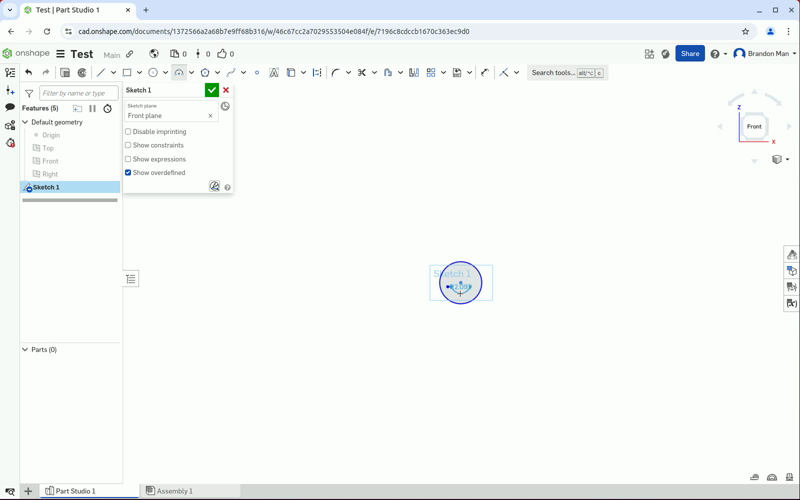
key(esc)
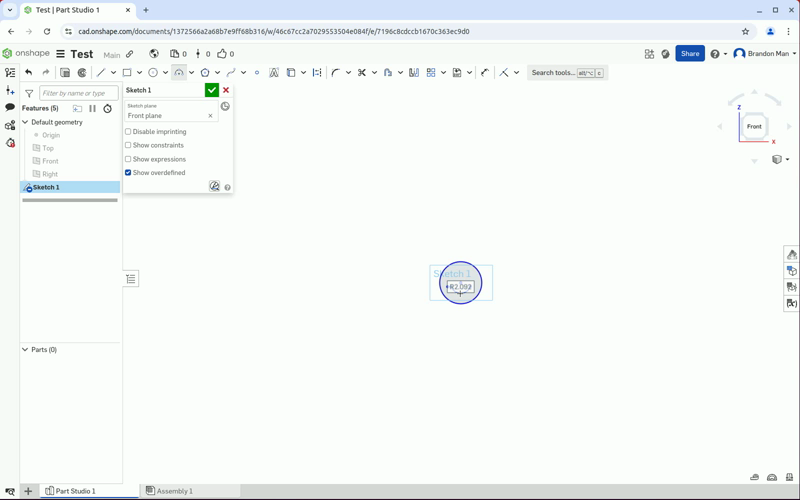
key(l)
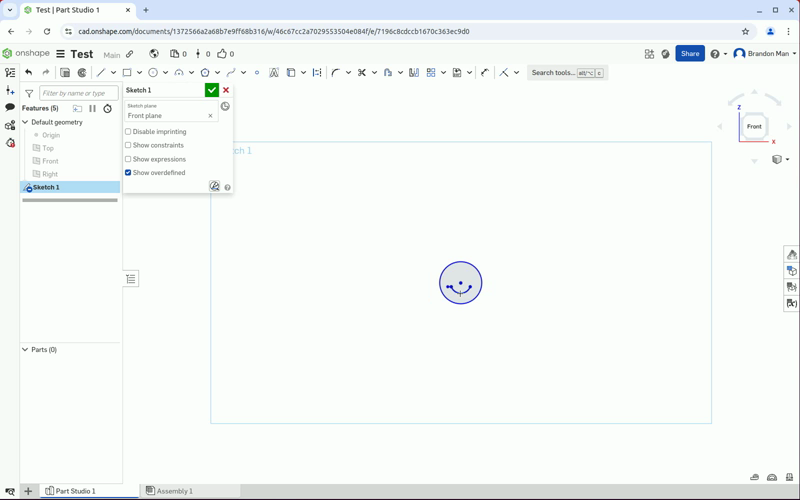
mouse_move(470, 286)
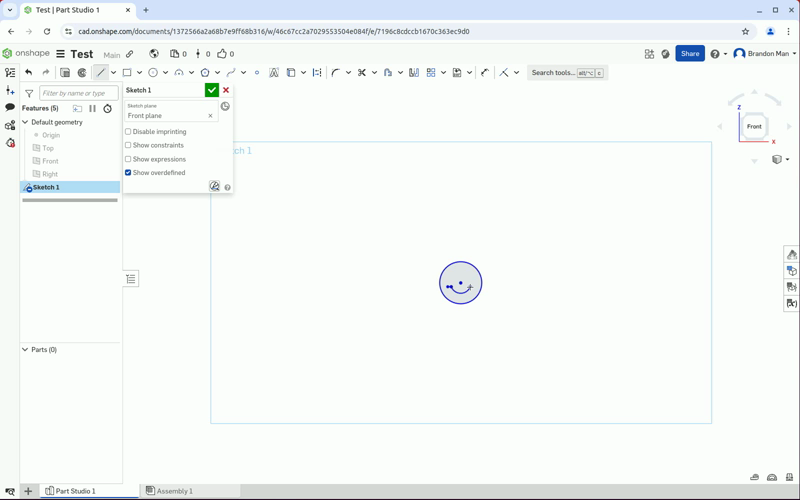
click(470, 286)
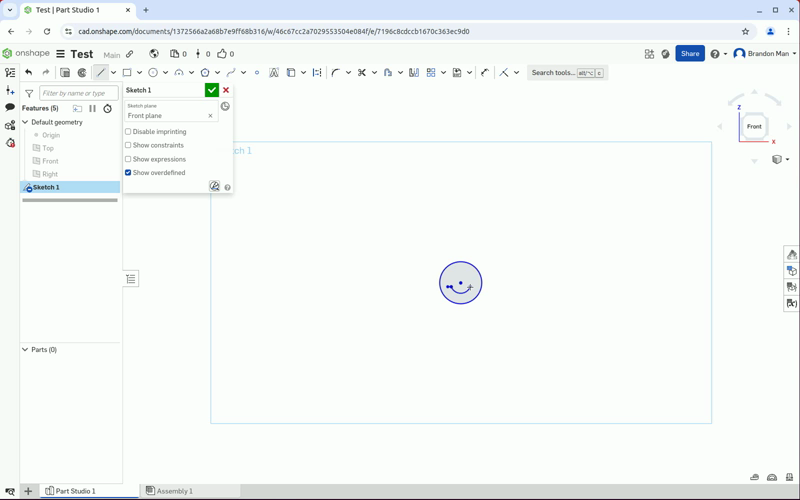
key_down(shift)
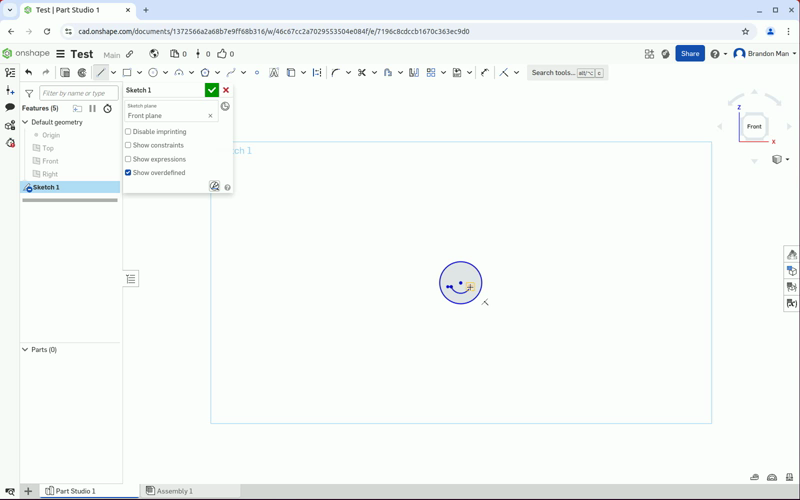
mouse_move(500, 286)
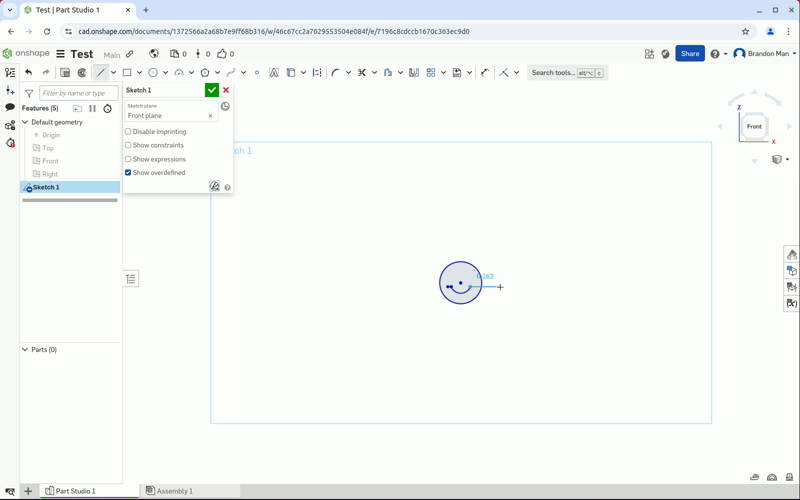
mouse_move(475, 286)
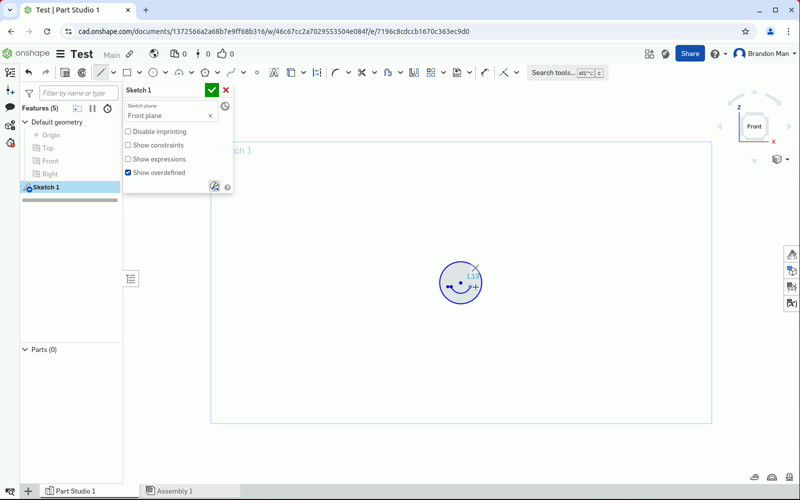
scroll(6)
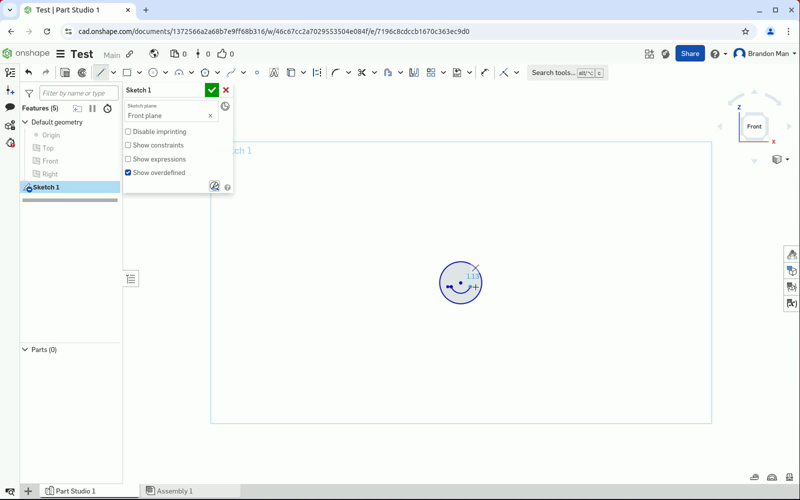
scroll(6)
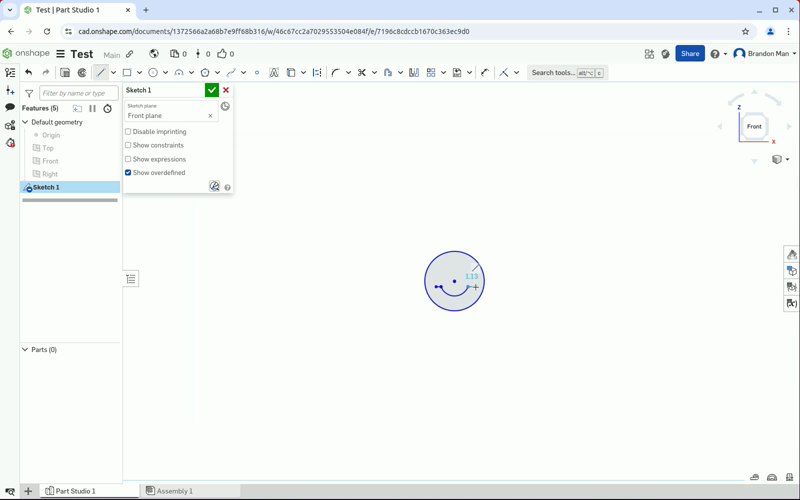
scroll(6)
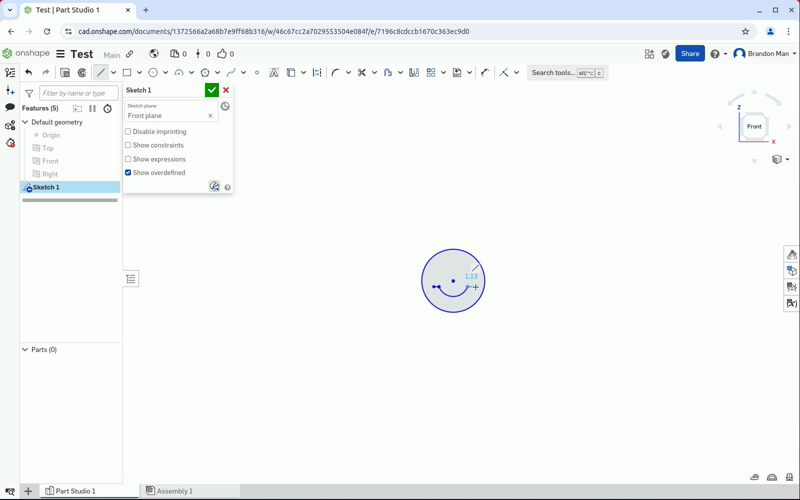
scroll(6)
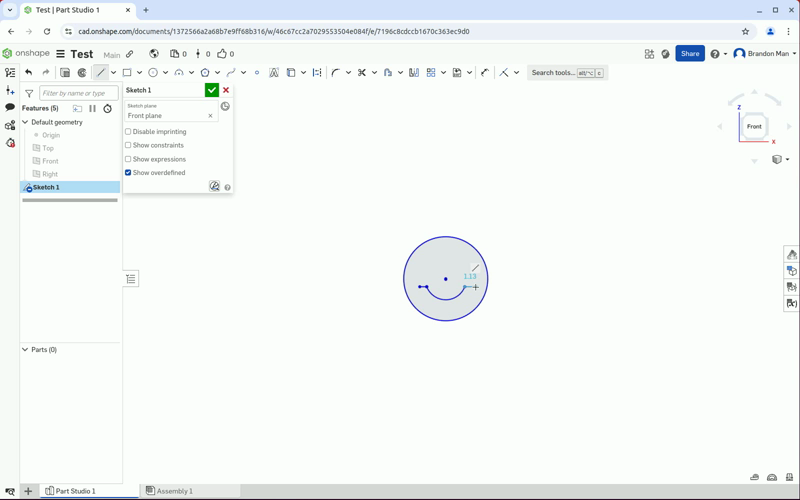
scroll(6)
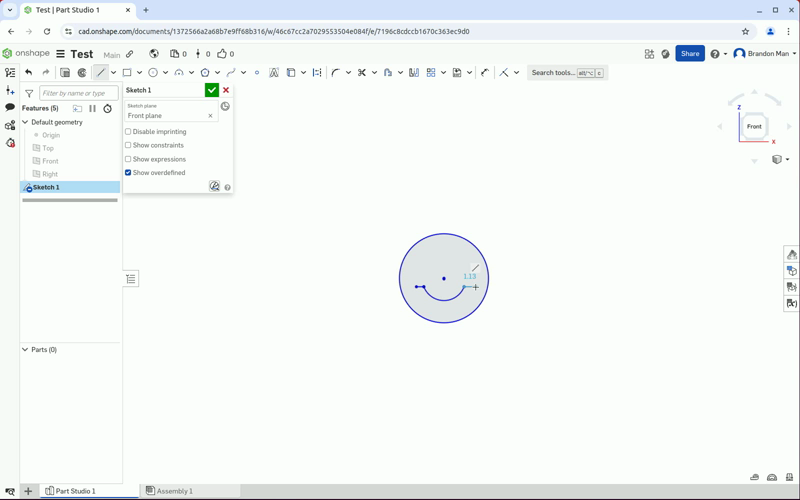
scroll(6)
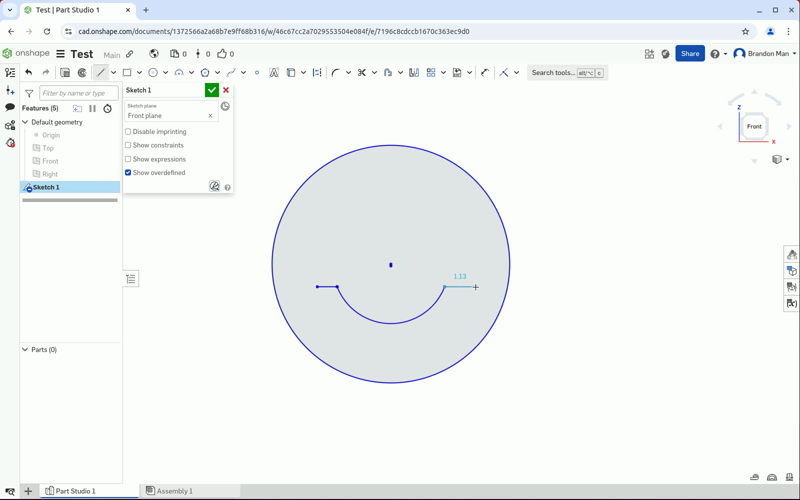
scroll(6)
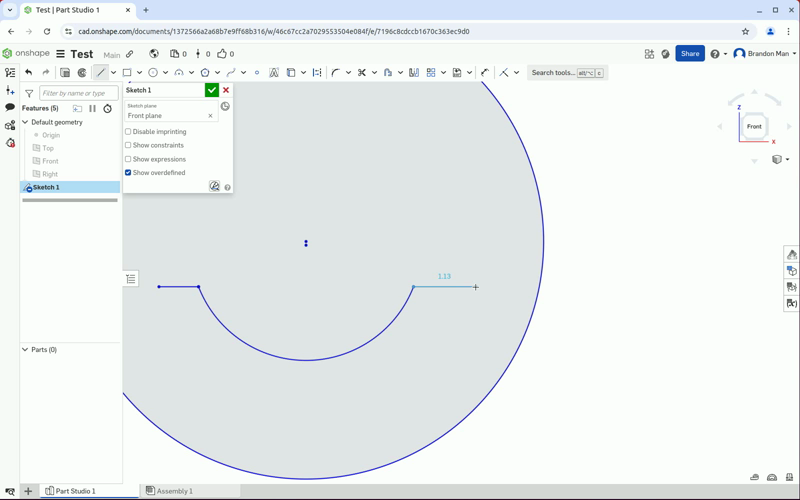
click(475, 286)
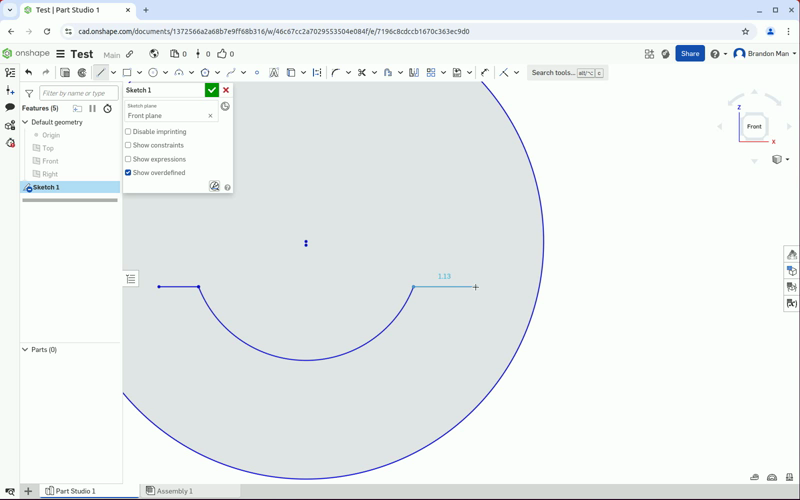
scroll(-6)
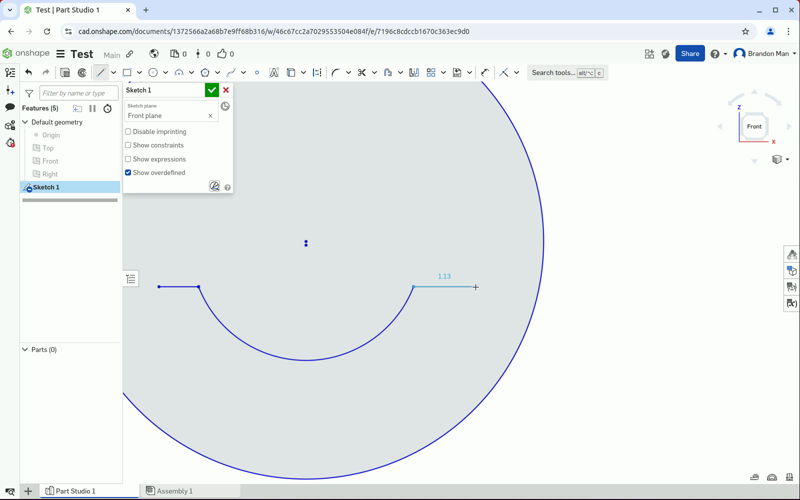
scroll(-6)
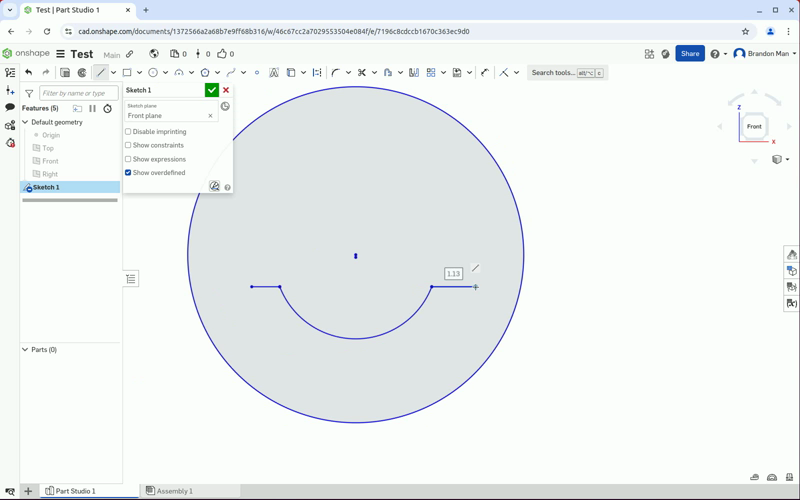
scroll(-6)
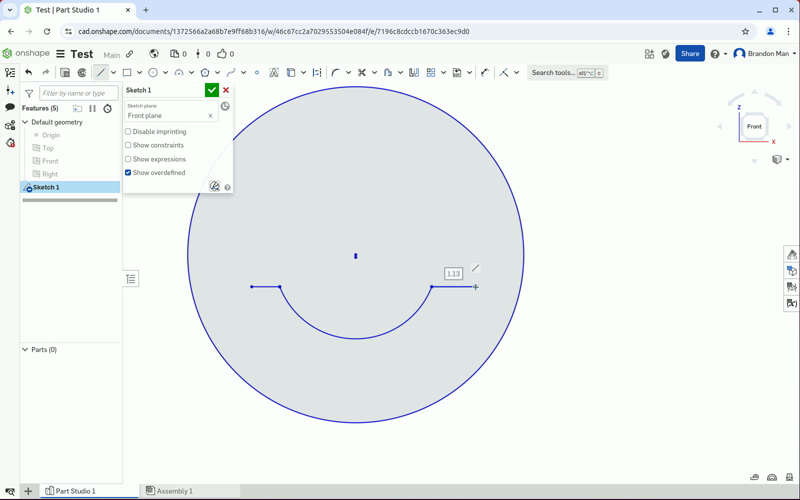
scroll(-6)
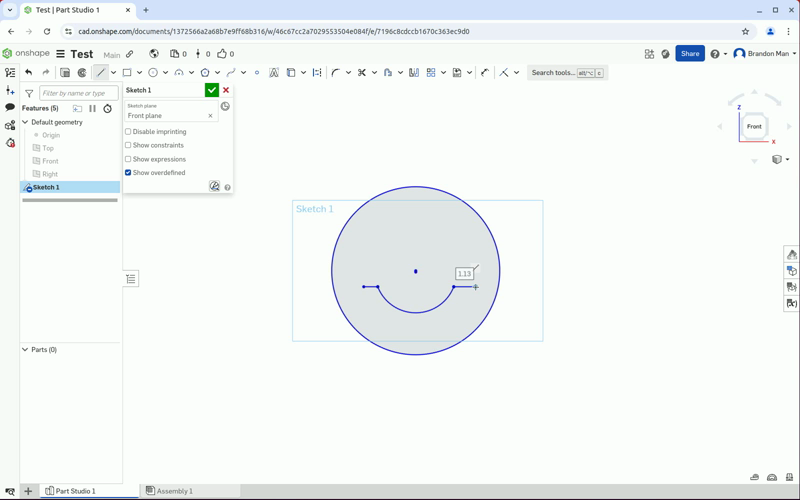
scroll(-6)
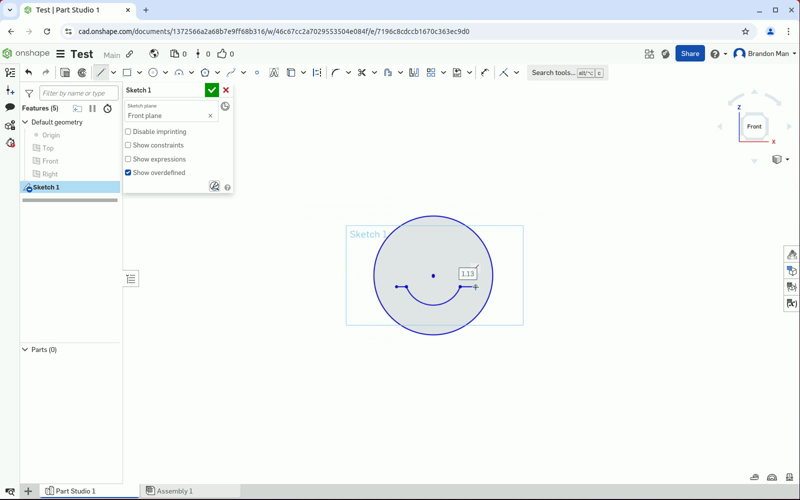
scroll(-6)
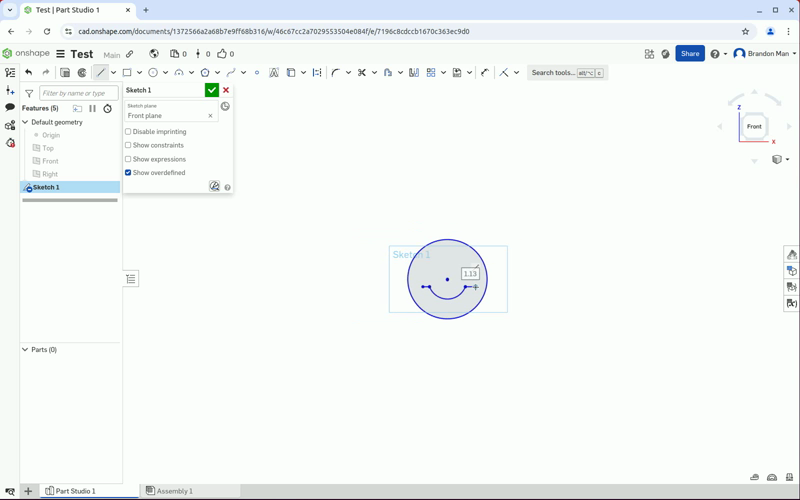
scroll(-6)
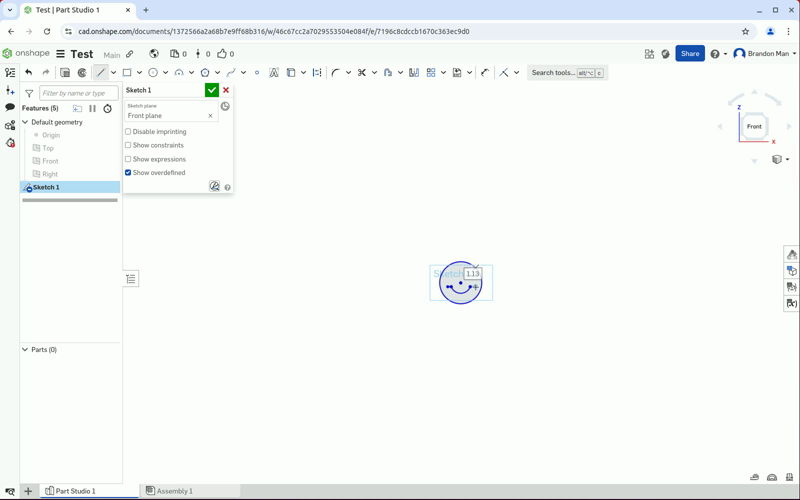
key_up(shift)
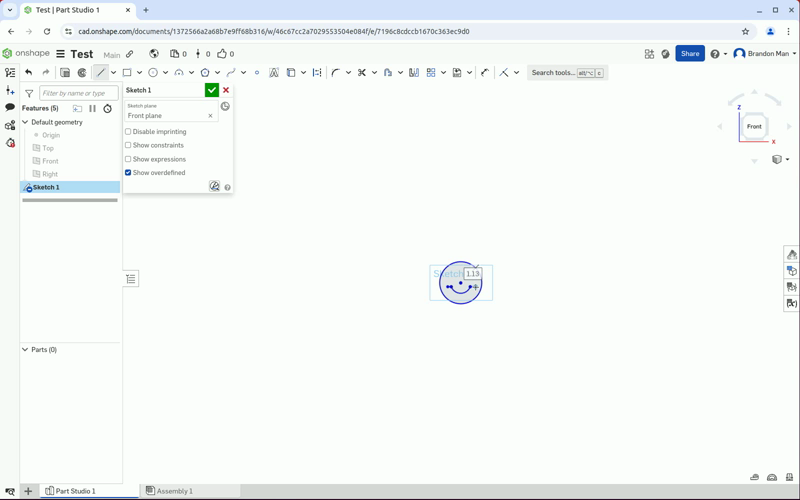
key_down(shift)
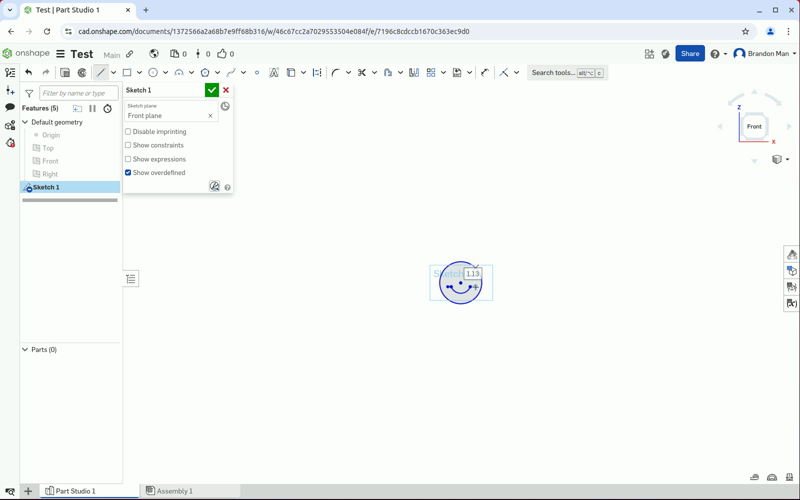
mouse_move(505, 286)
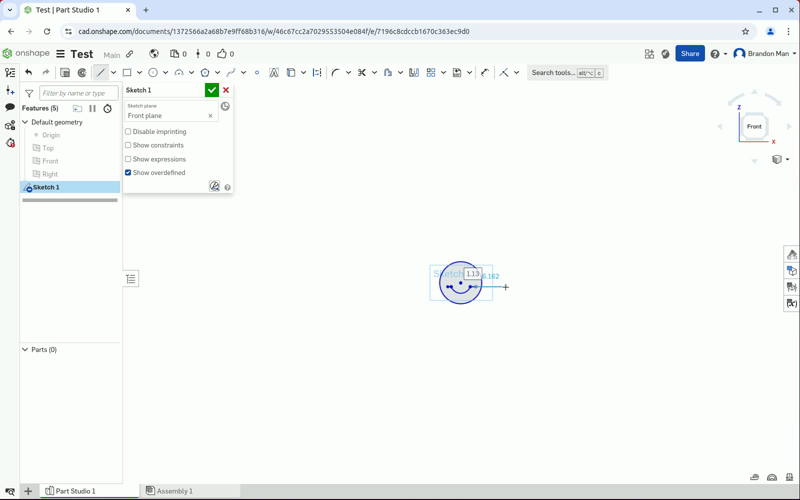
mouse_move(475, 279)
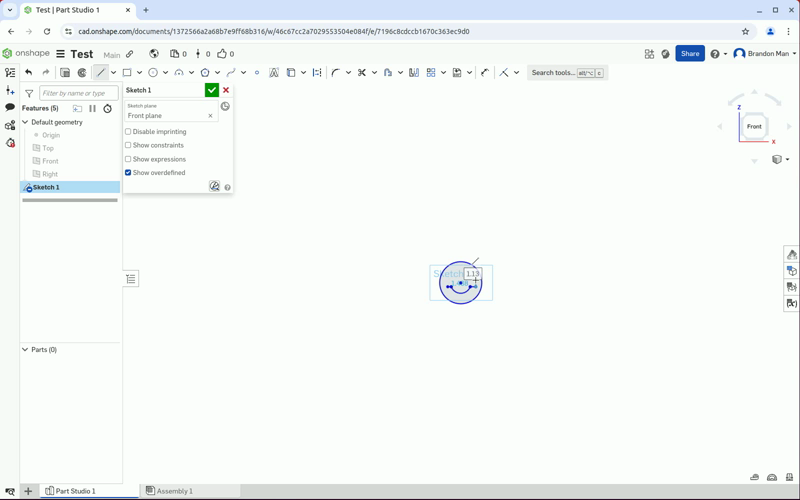
scroll(6)
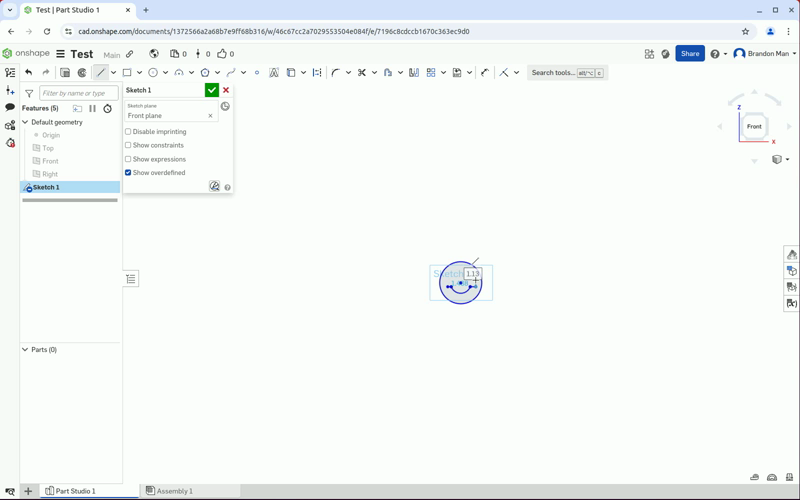
scroll(6)
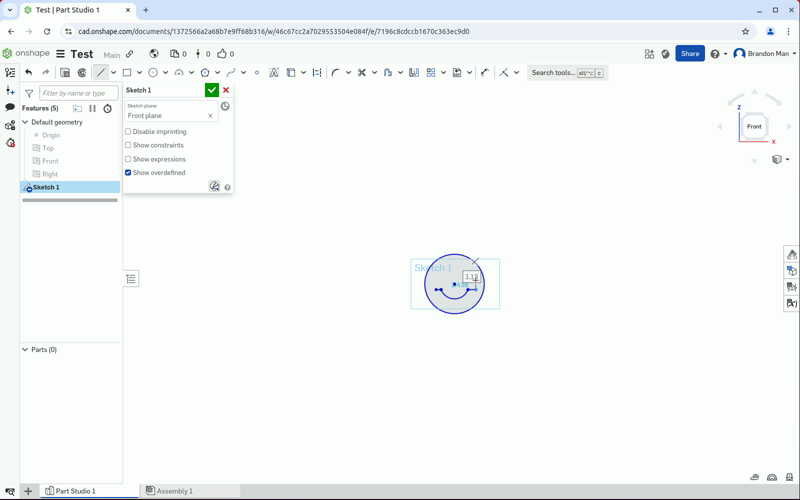
scroll(6)
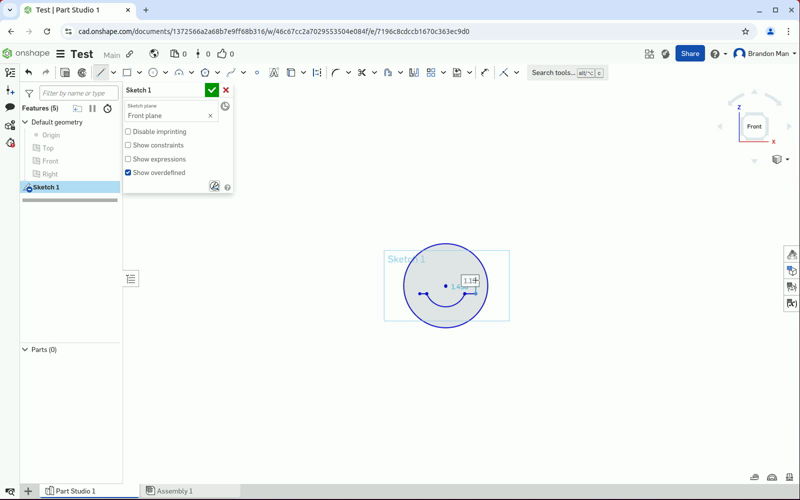
scroll(6)
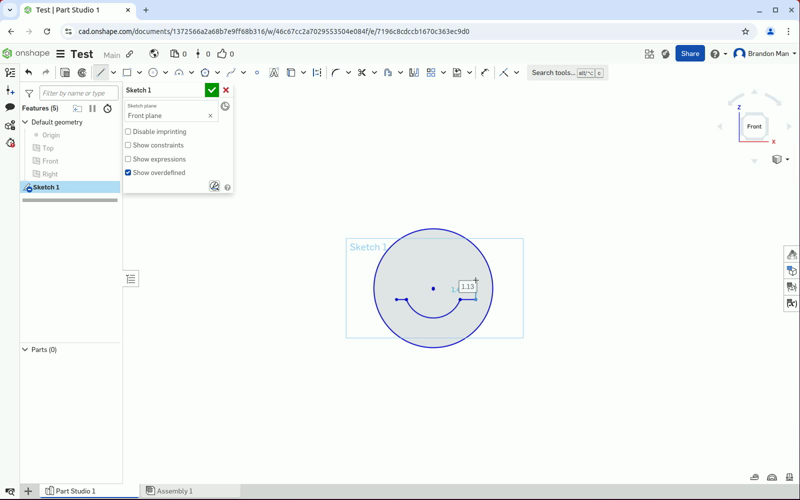
scroll(6)
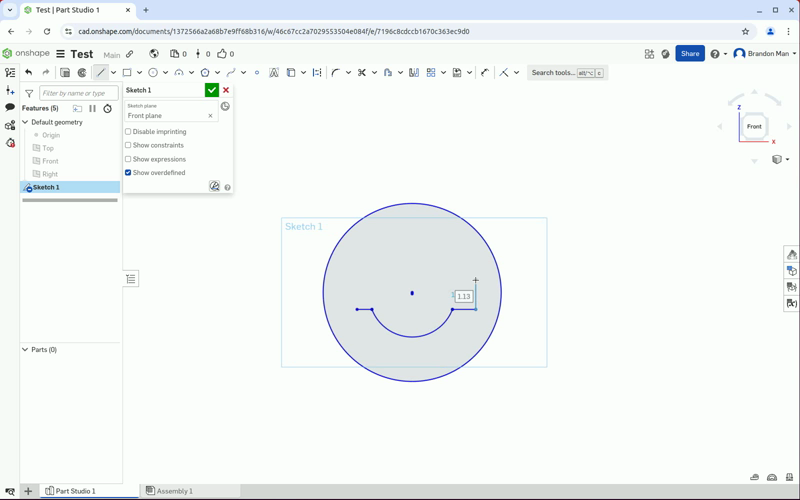
scroll(6)
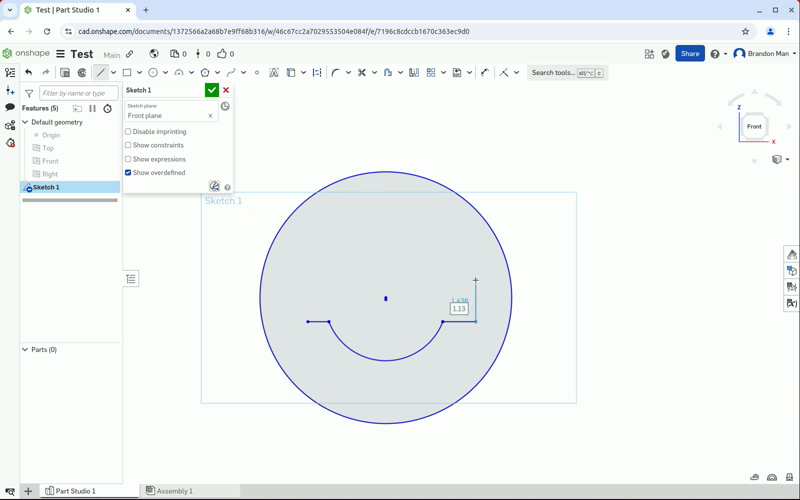
scroll(6)
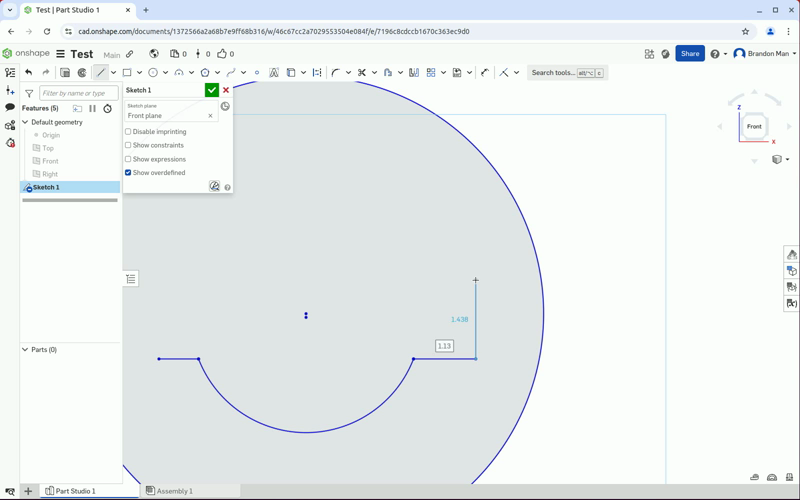
click(475, 279)
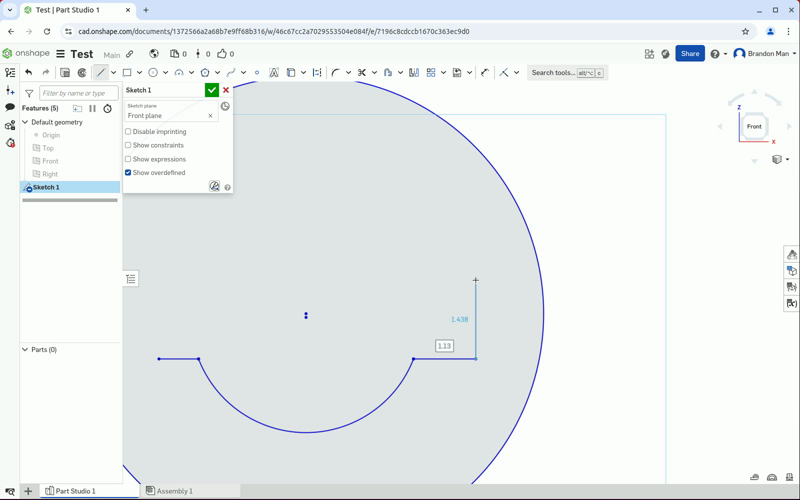
scroll(-6)
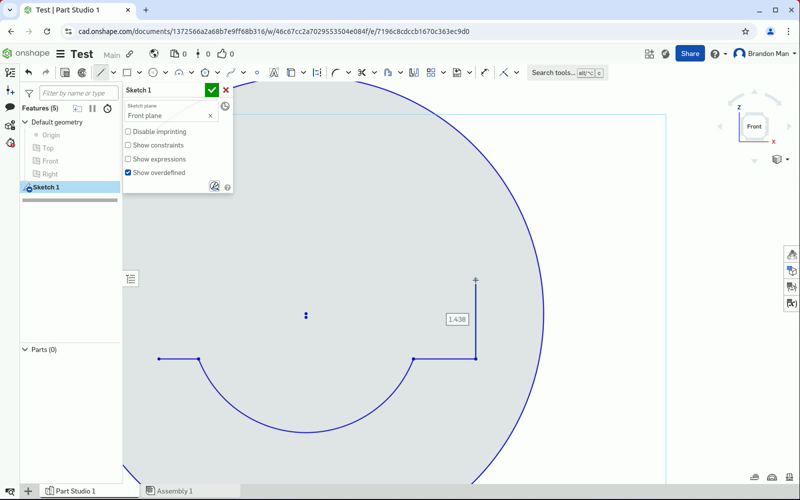
scroll(-6)
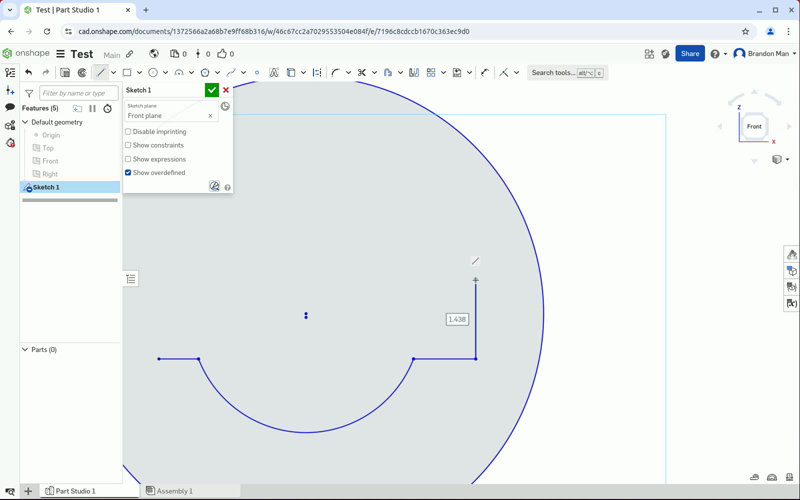
scroll(-6)
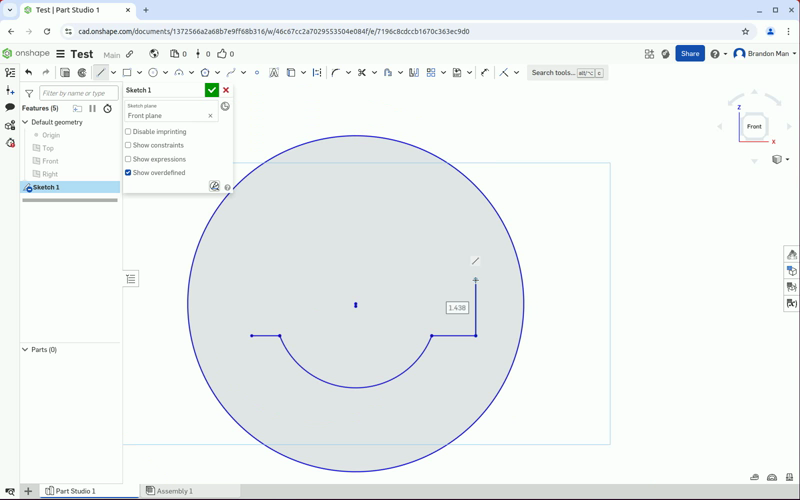
scroll(-6)
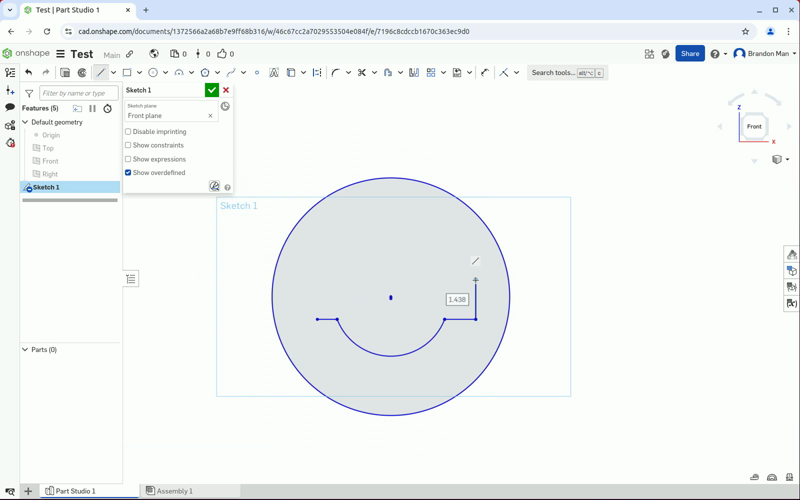
scroll(-6)
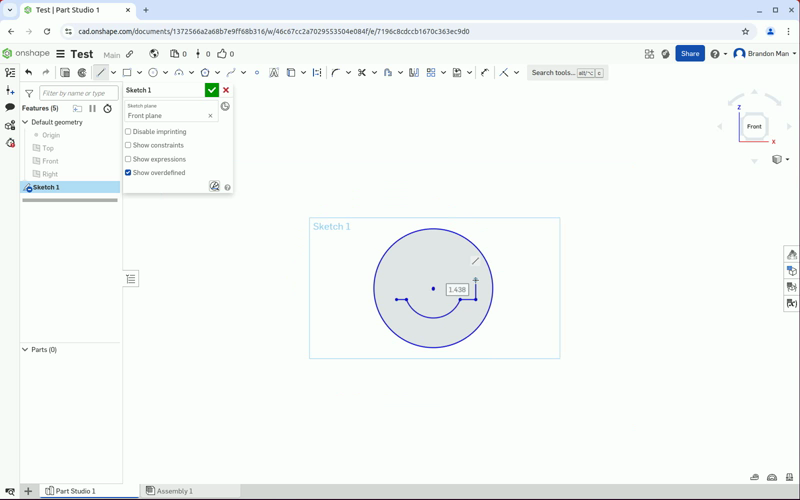
scroll(-6)
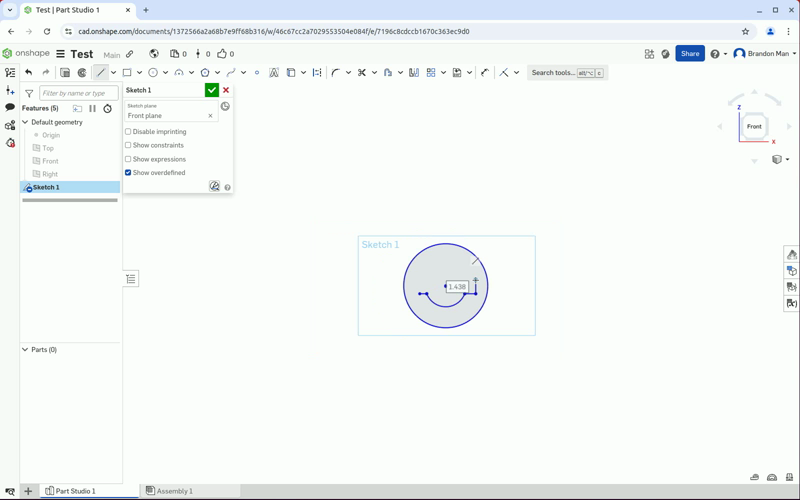
scroll(-6)
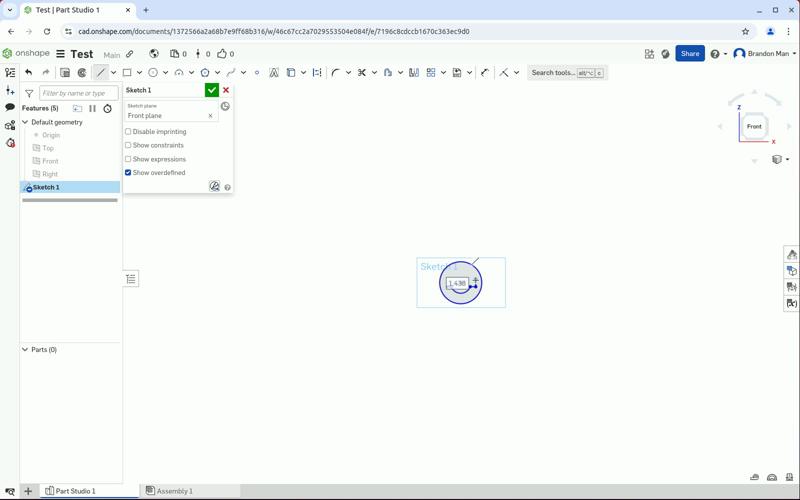
key_up(shift)
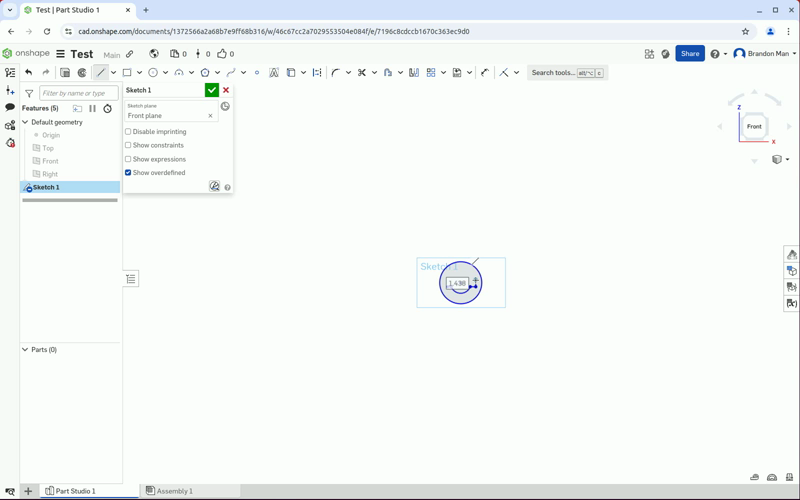
key_down(shift)
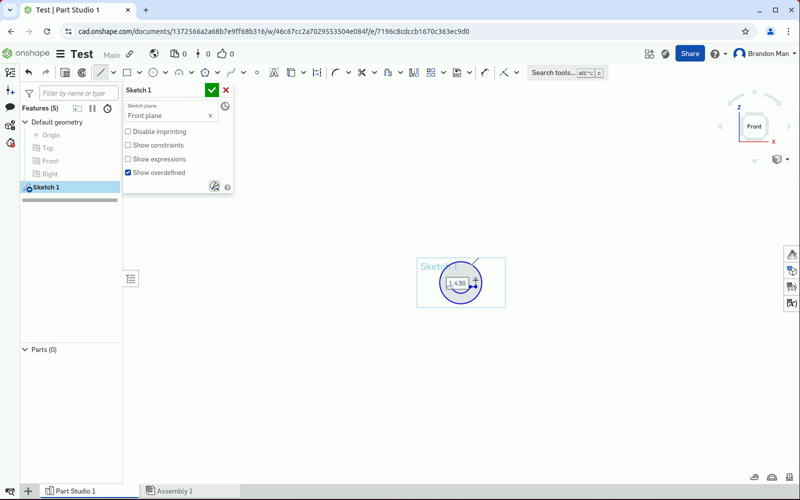
mouse_move(505, 279)
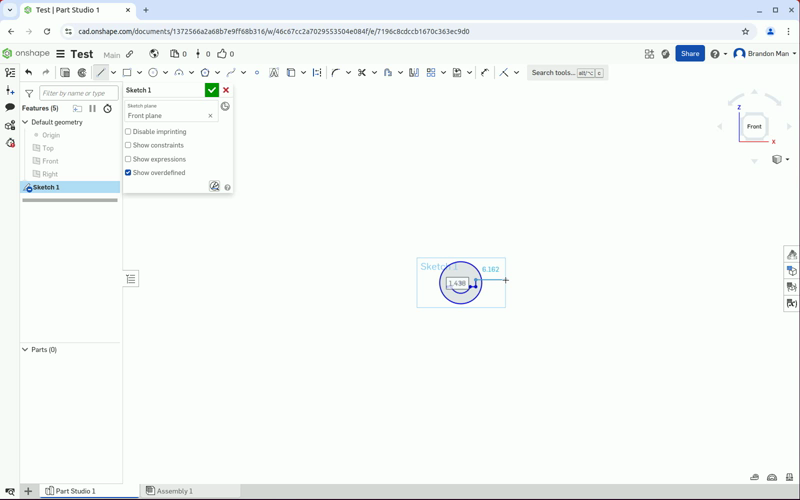
mouse_move(470, 279)
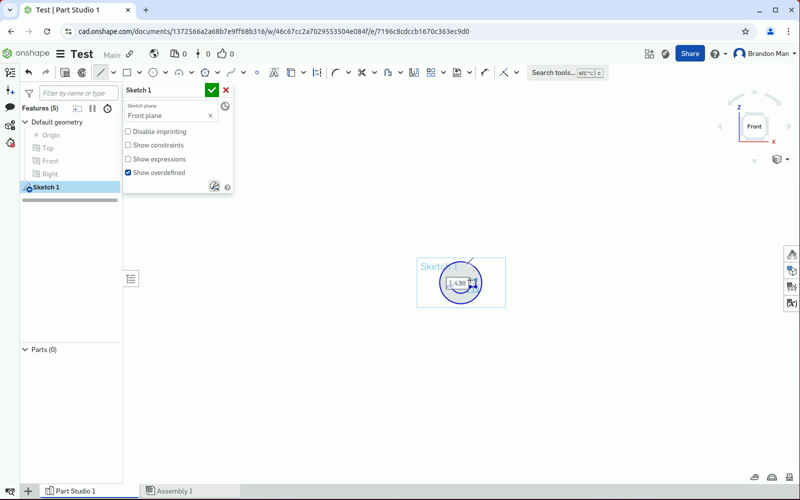
scroll(6)
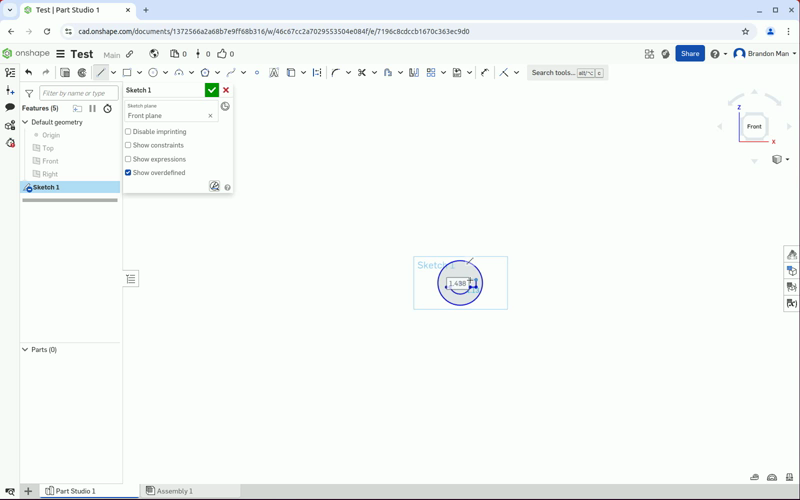
scroll(6)
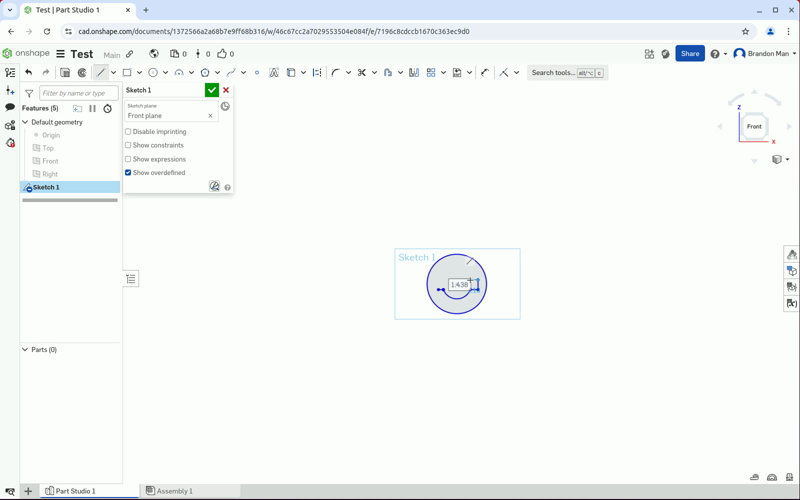
scroll(6)
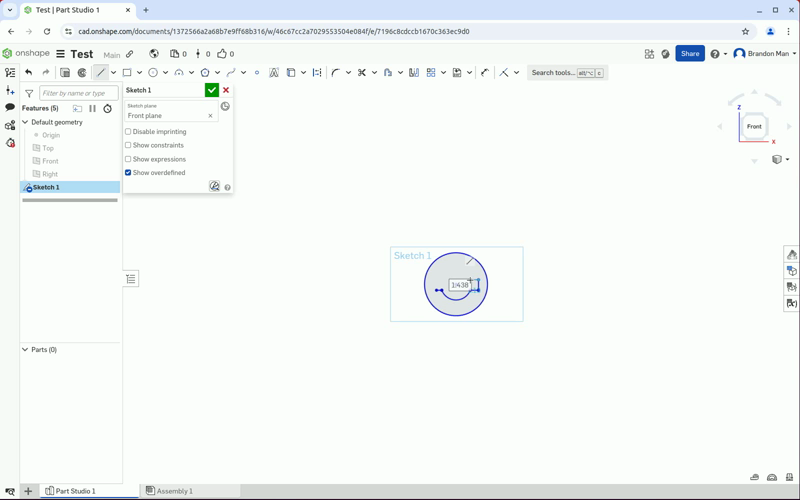
scroll(6)
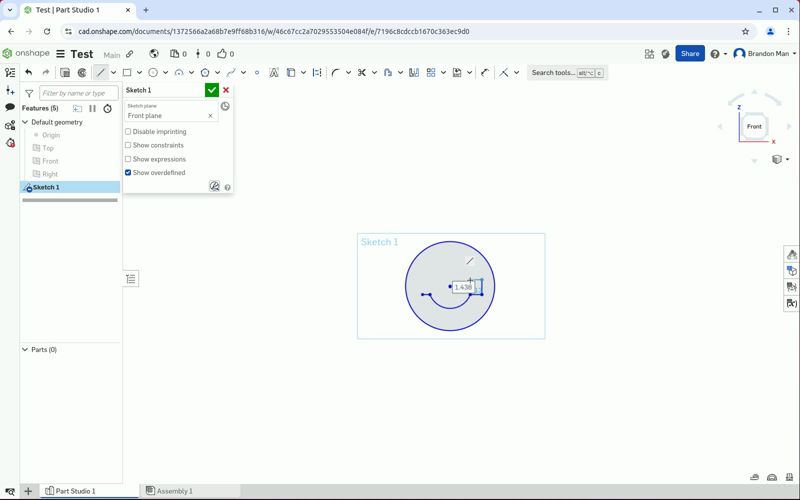
scroll(6)
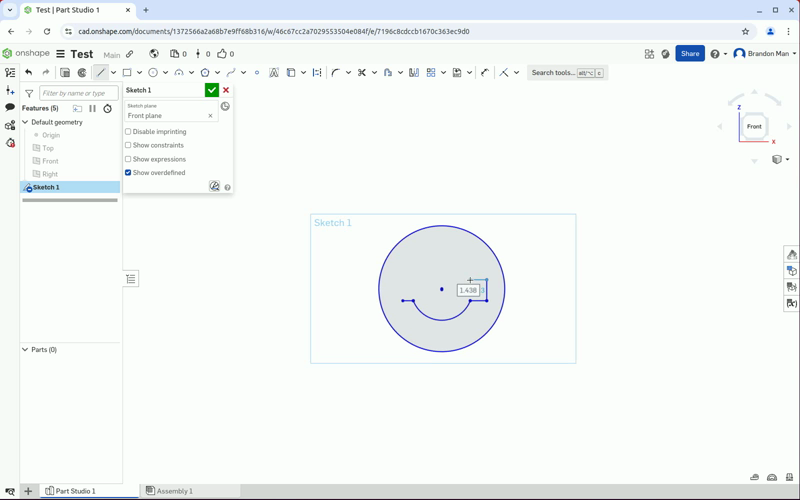
scroll(6)
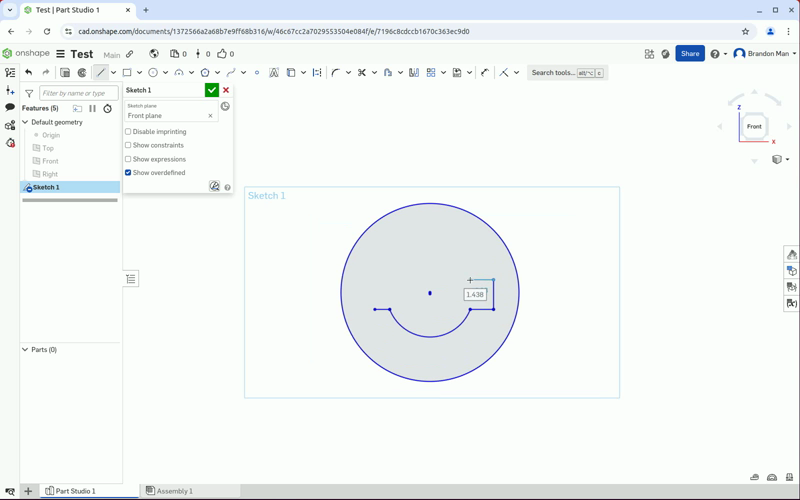
scroll(6)
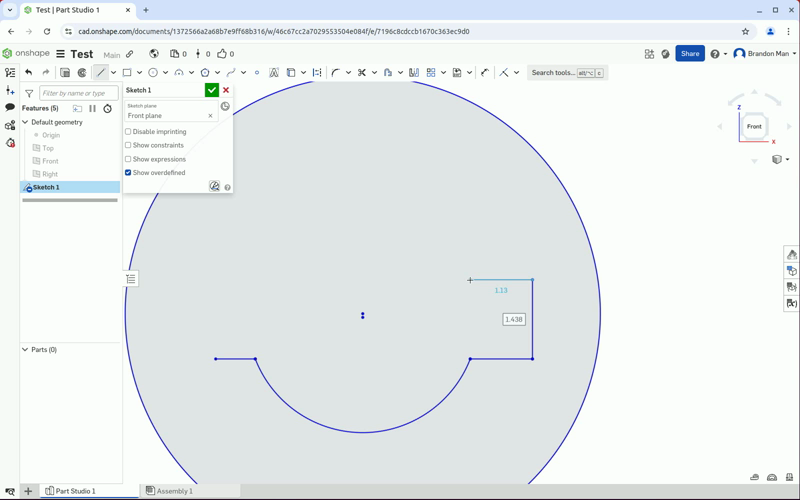
click(470, 279)
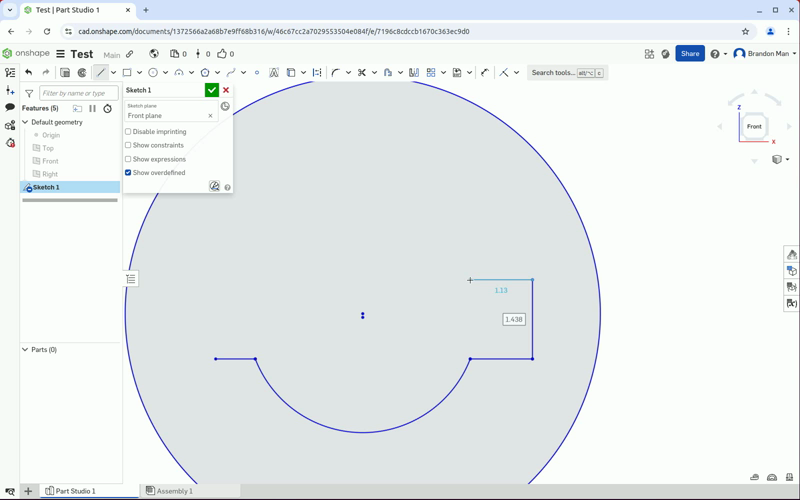
scroll(-6)
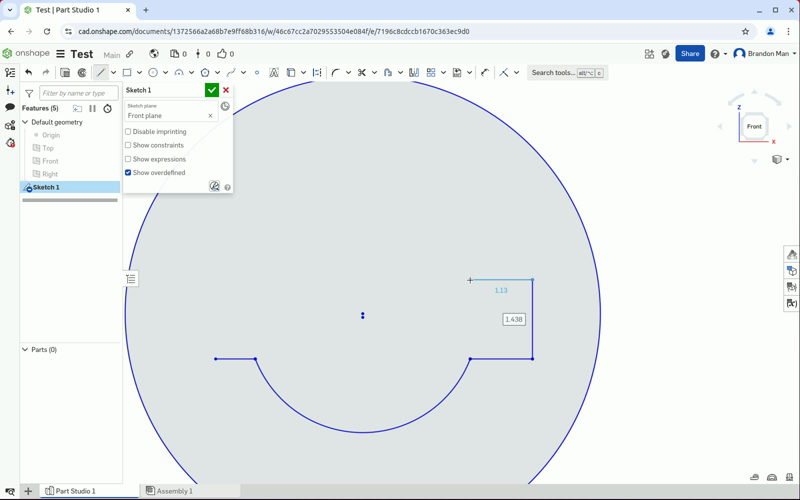
scroll(-6)
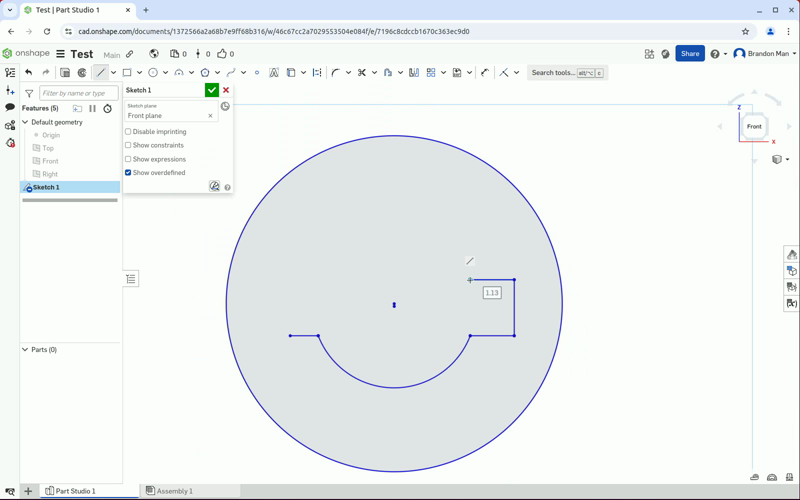
scroll(-6)
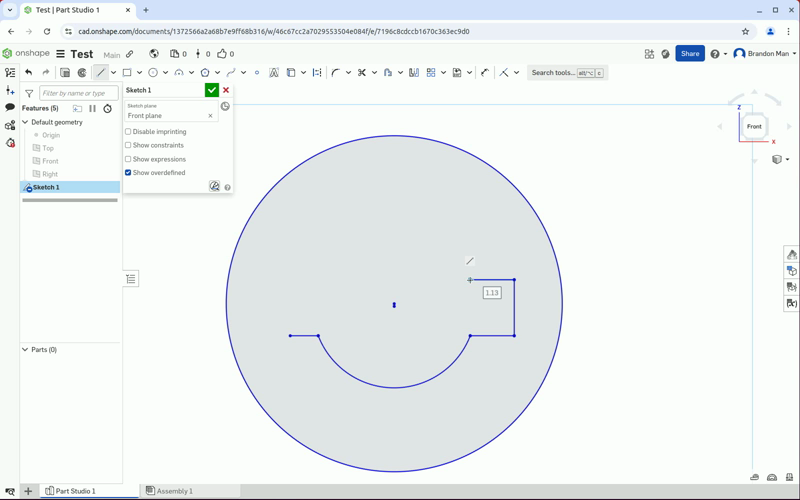
scroll(-6)
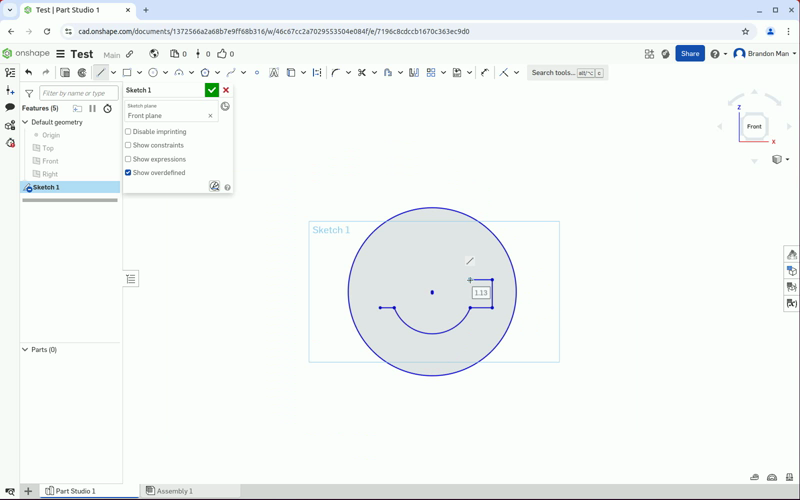
scroll(-6)
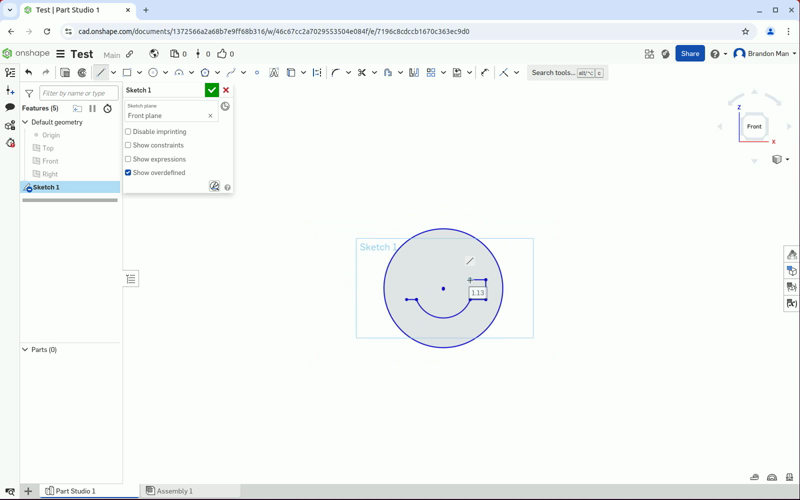
scroll(-6)
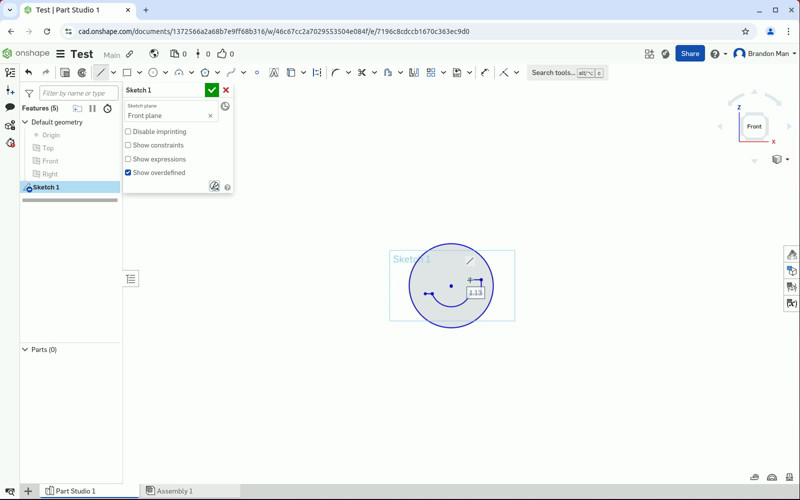
scroll(-6)
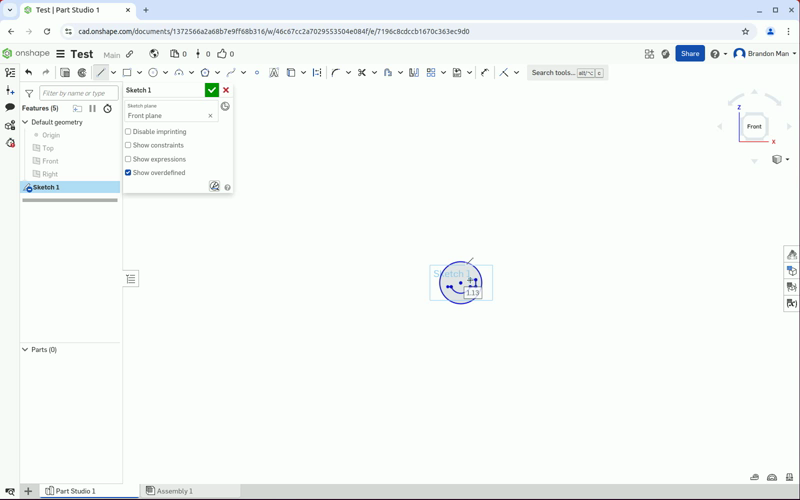
key_up(shift)
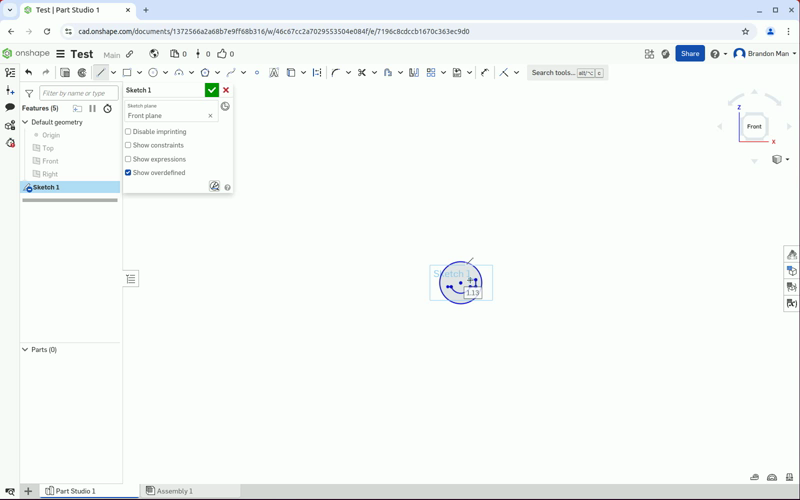
key(esc)
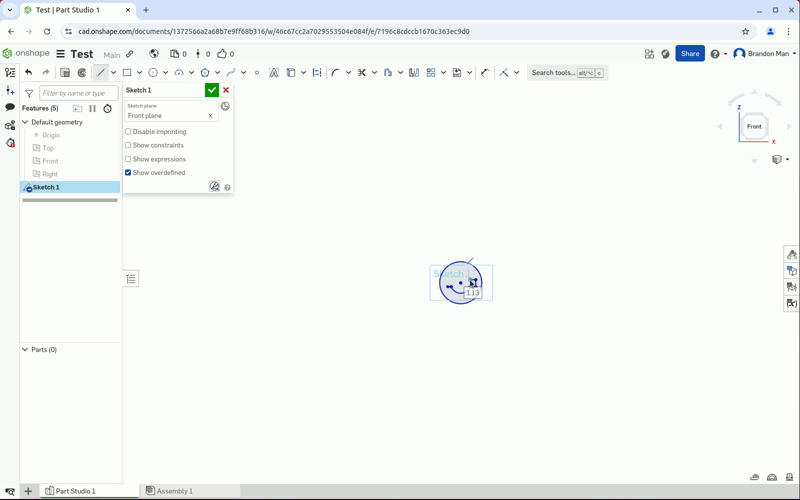
key(a)
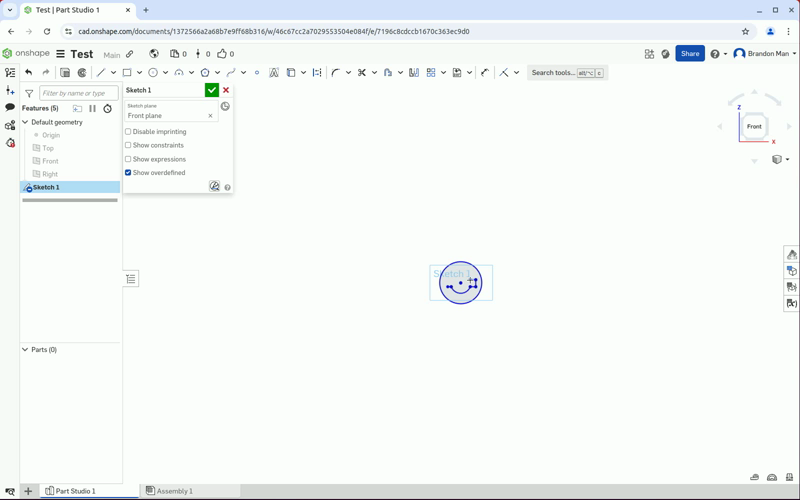
mouse_move(470, 279)
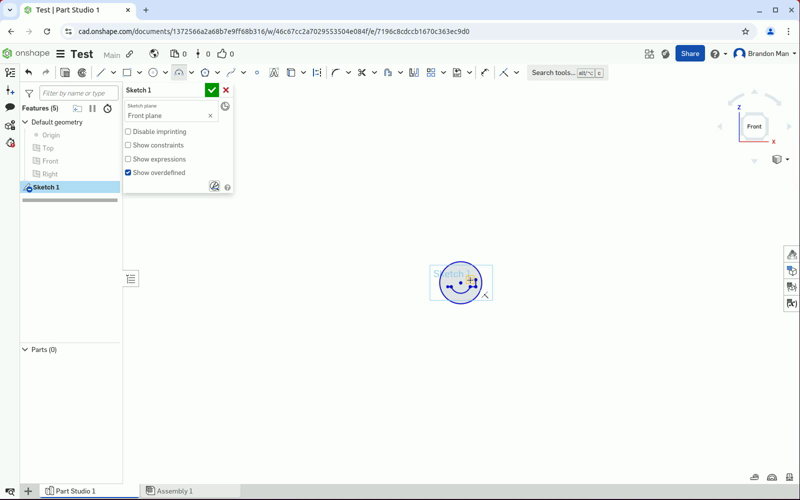
click(470, 279)
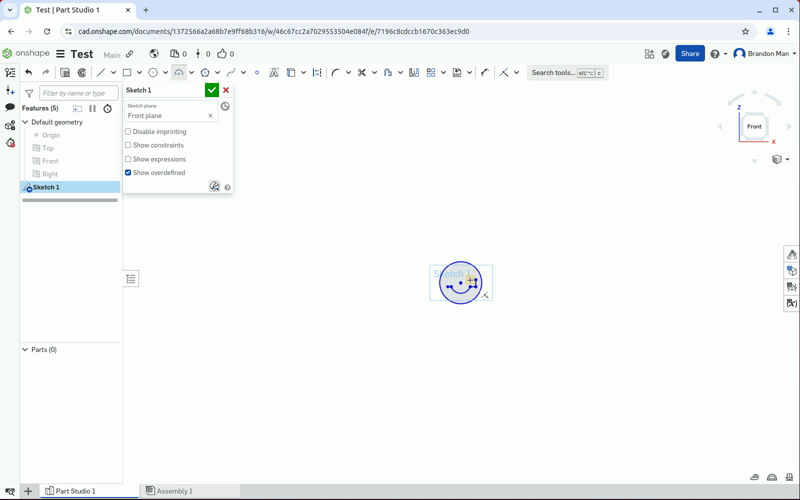
key_down(shift)
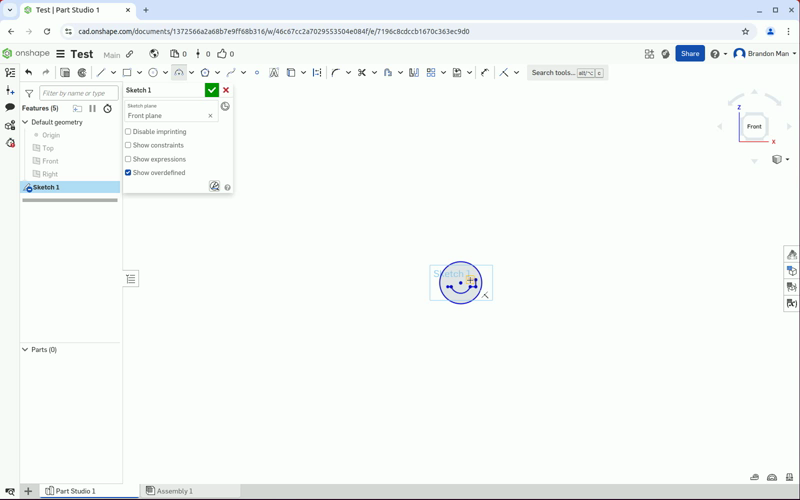
mouse_move(450, 279)
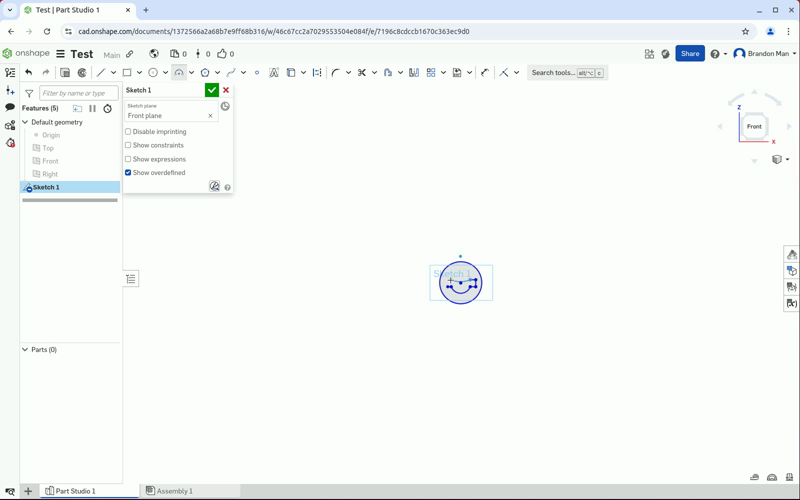
click(450, 279)
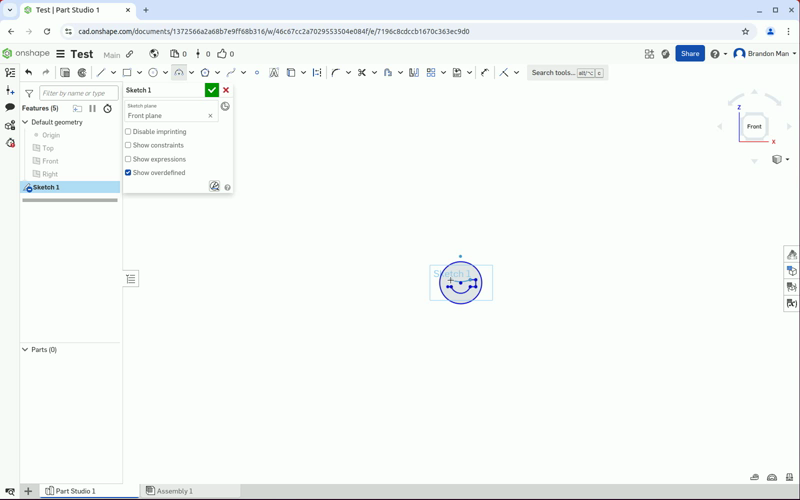
mouse_move(460, 272)
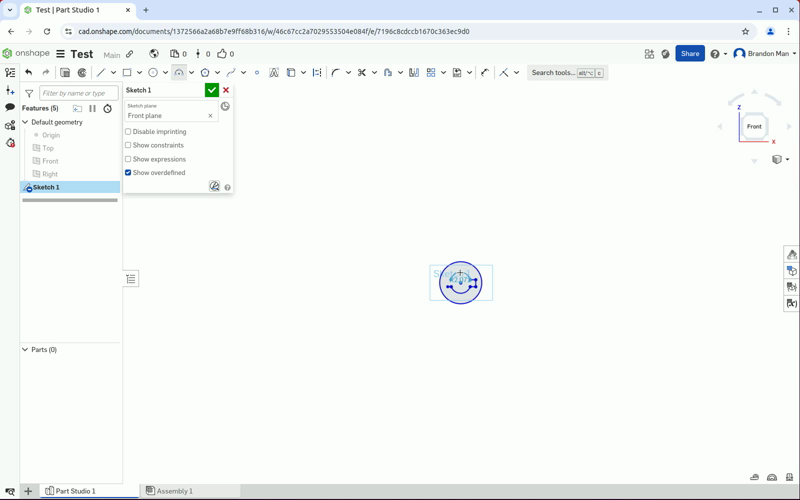
click(460, 272)
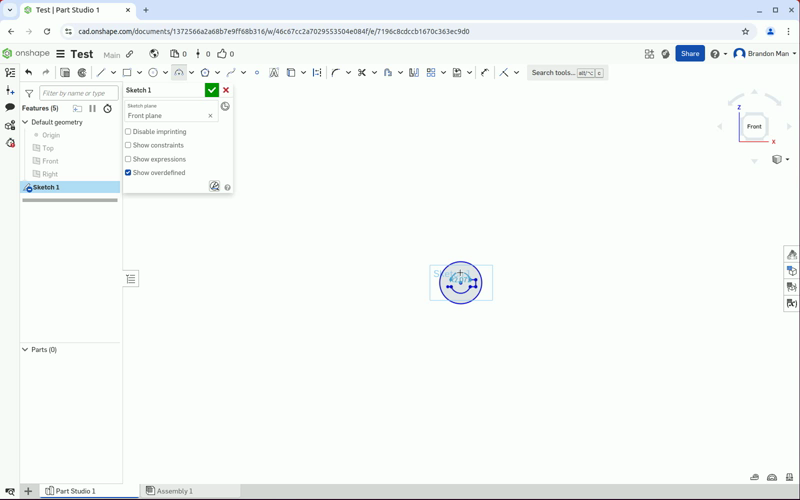
key_up(shift)
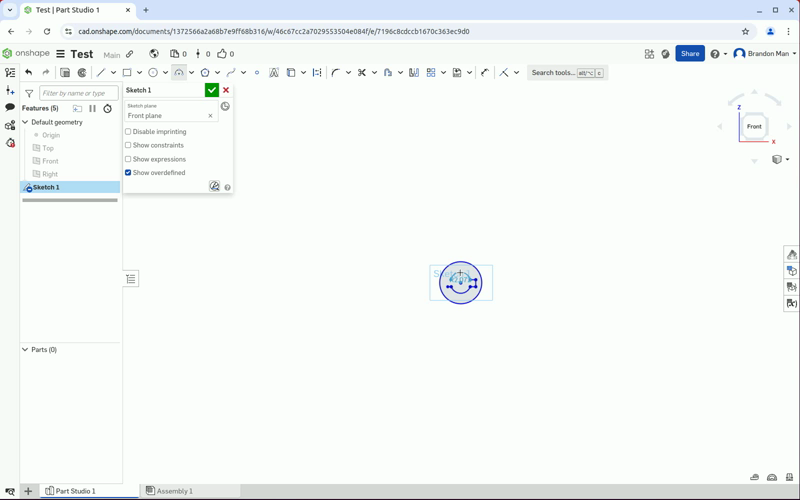
key(esc)
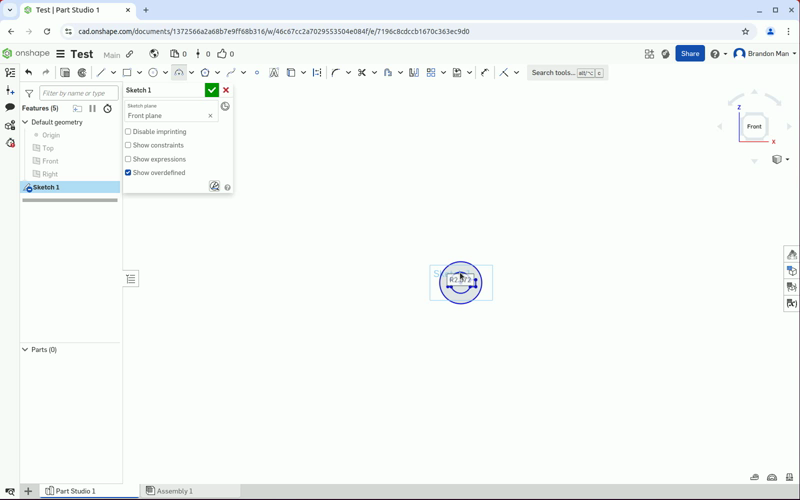
key(l)
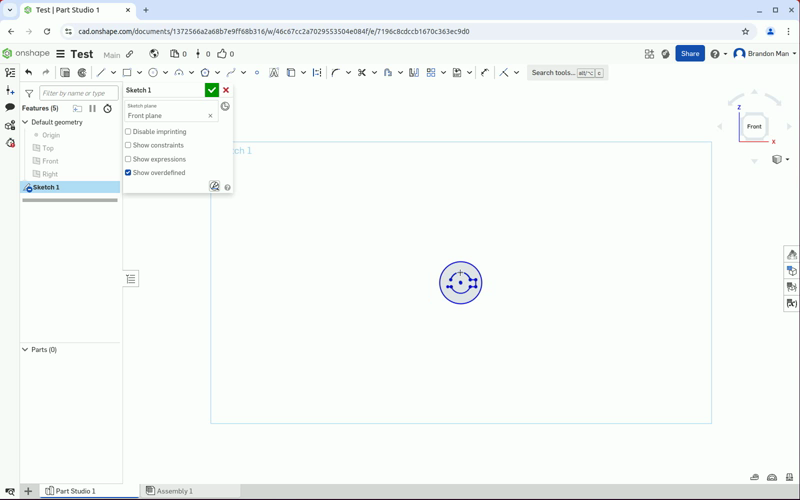
mouse_move(450, 279)
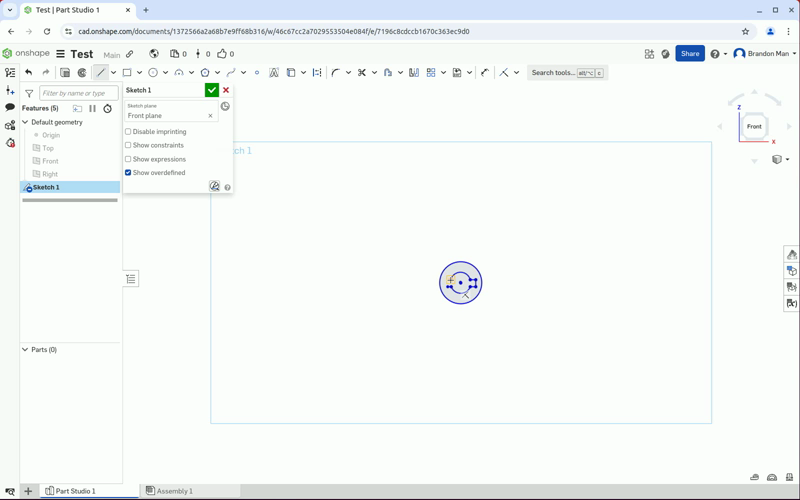
click(450, 279)
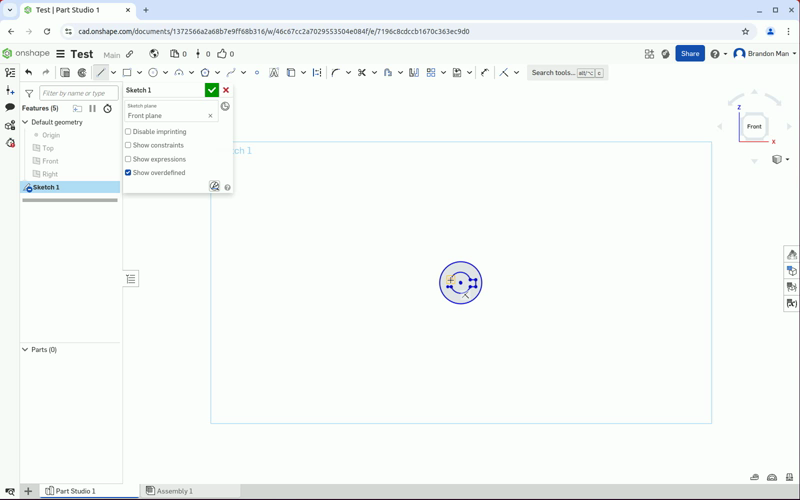
key_down(shift)
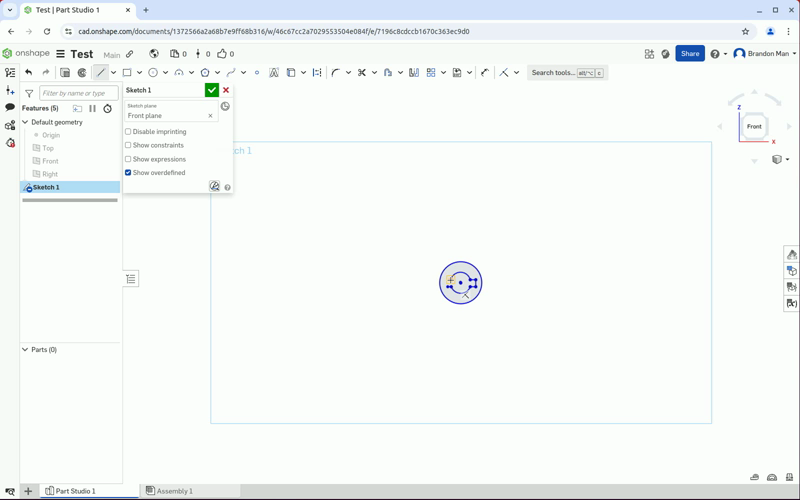
mouse_move(480, 279)
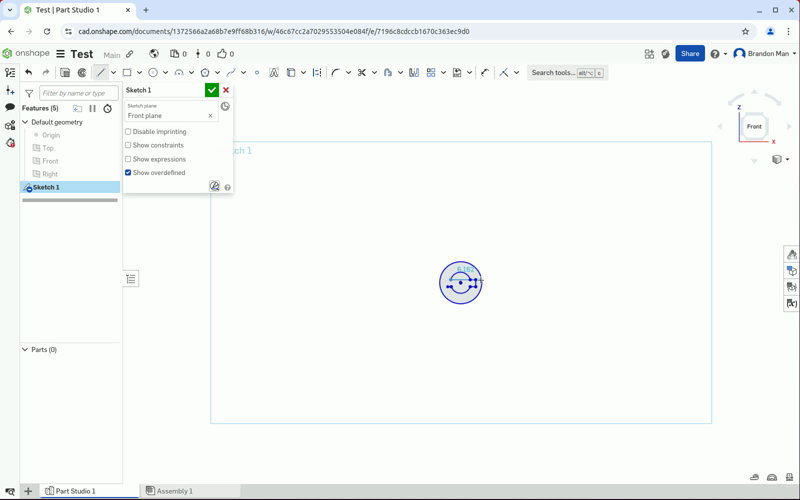
mouse_move(447, 279)
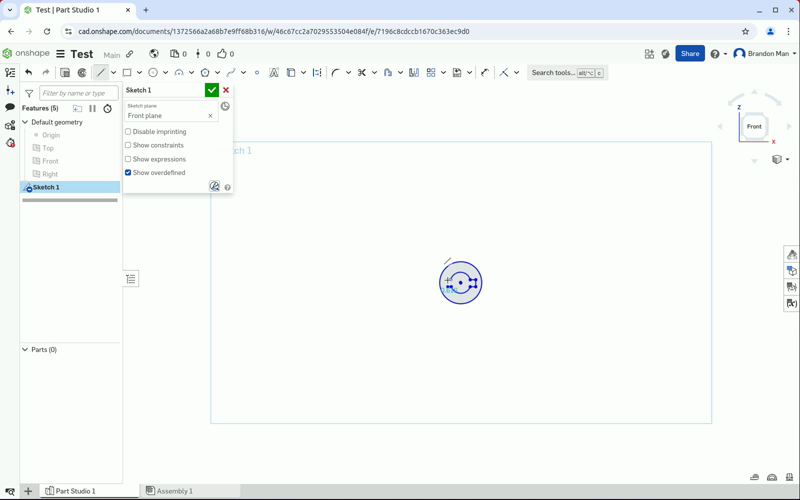
scroll(6)
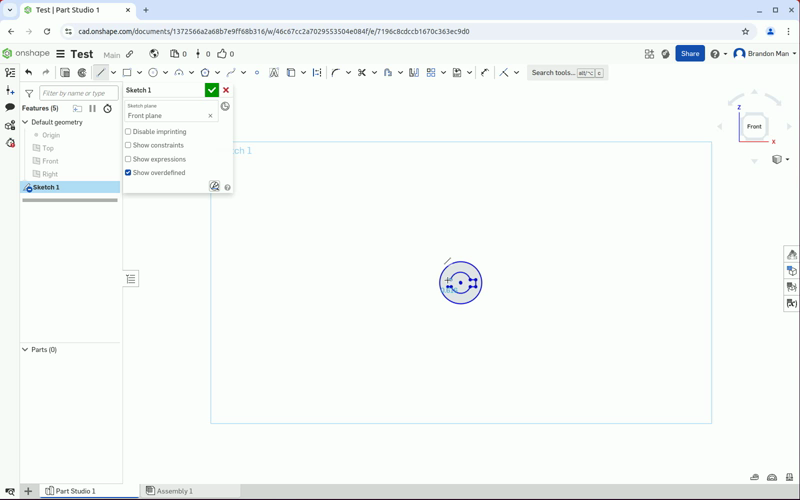
scroll(6)
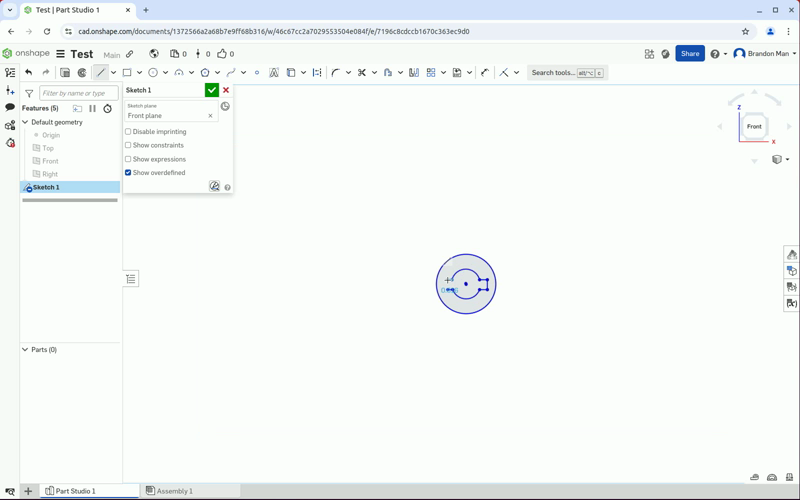
scroll(6)
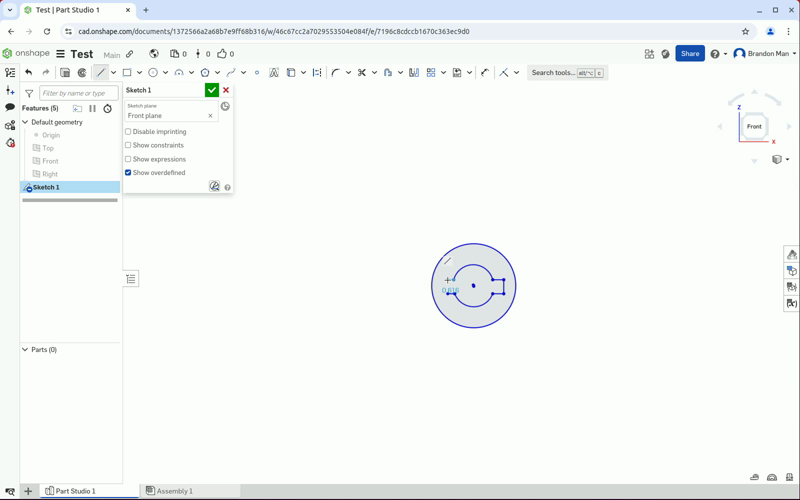
scroll(6)
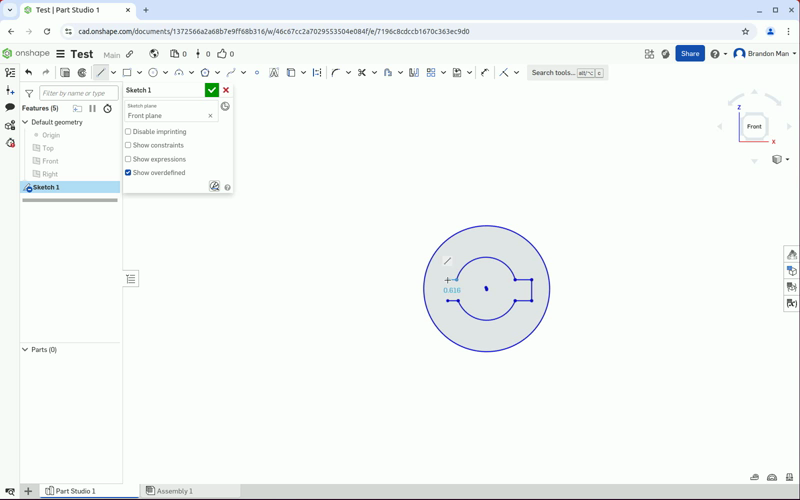
scroll(6)
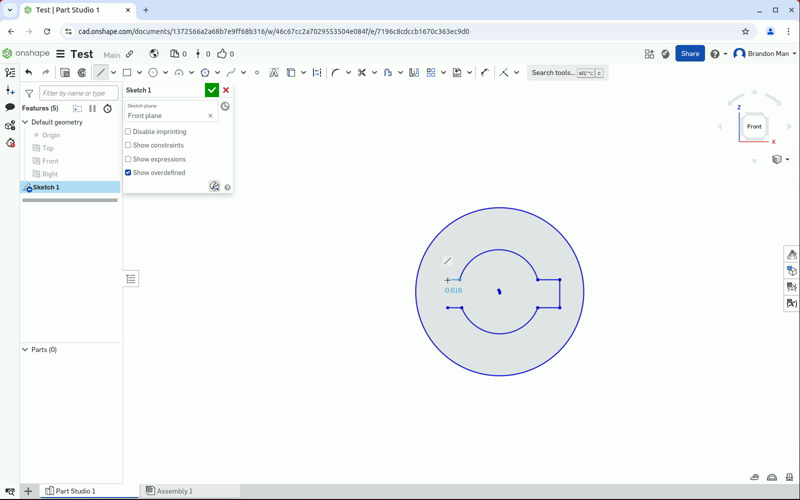
scroll(6)
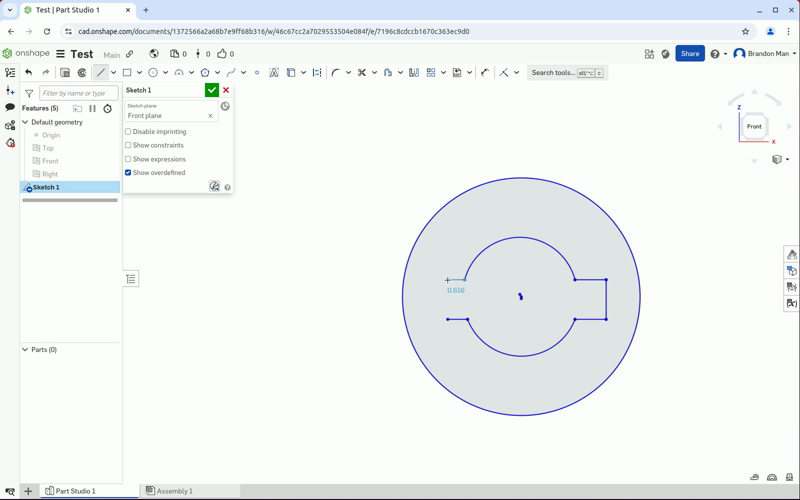
scroll(6)
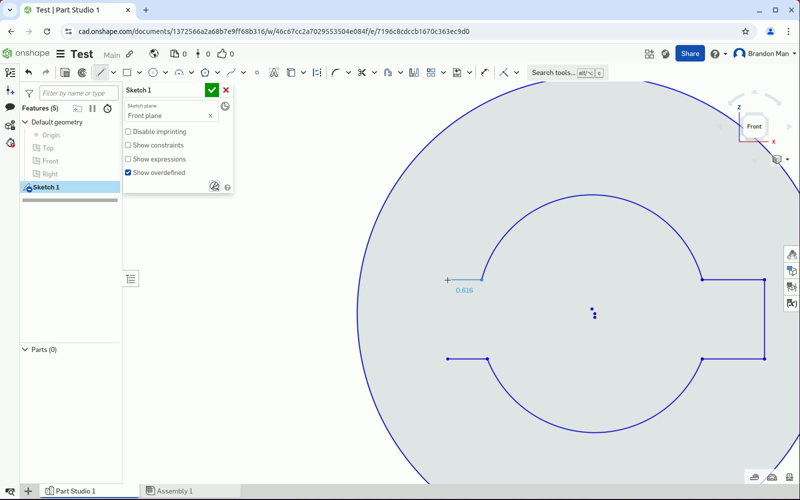
click(447, 279)
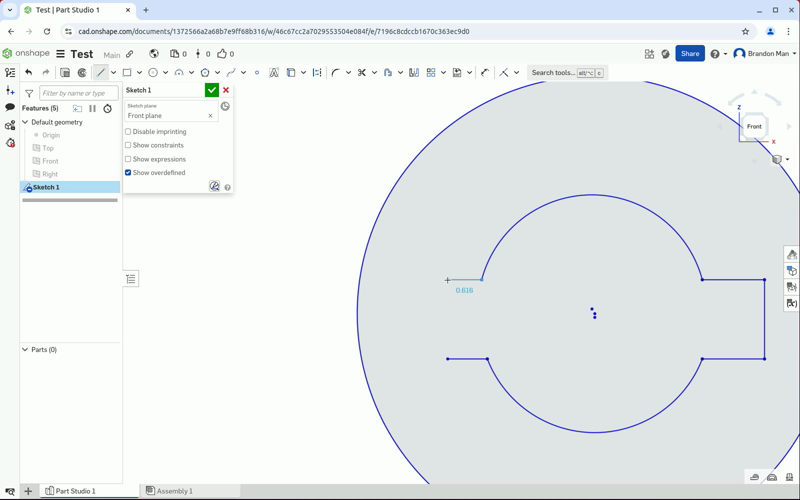
scroll(-6)
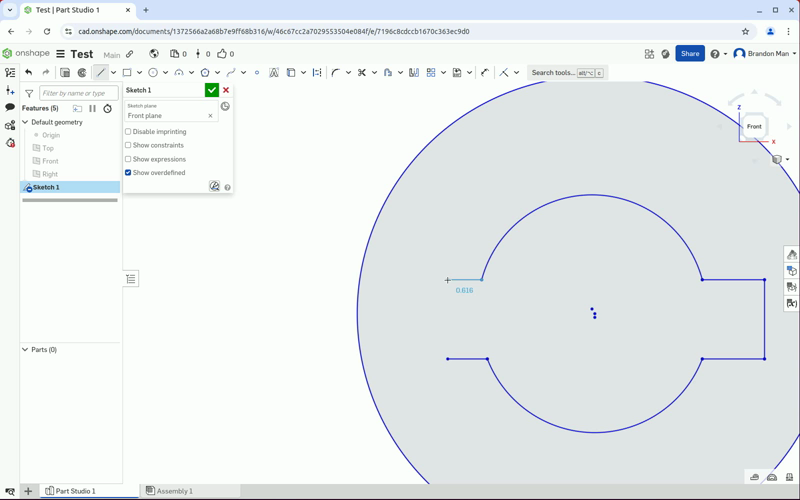
scroll(-6)
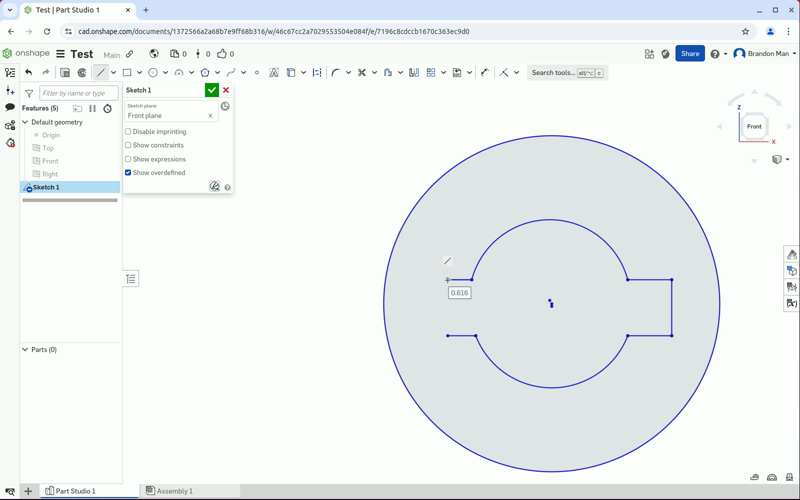
scroll(-6)
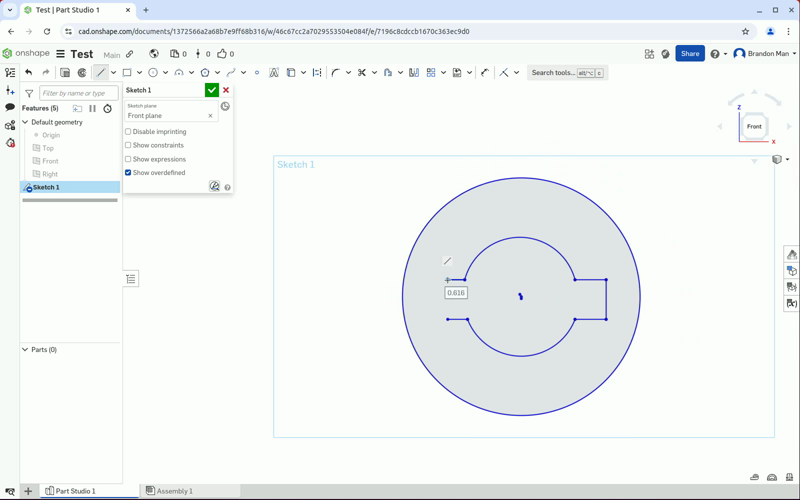
scroll(-6)
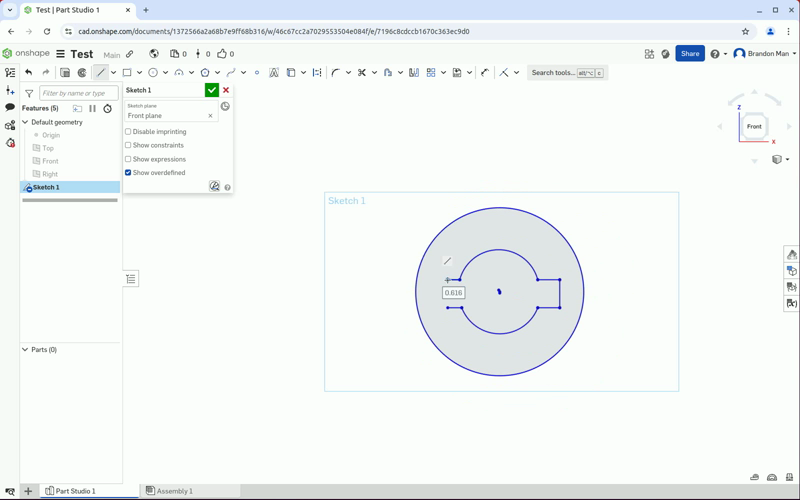
scroll(-6)
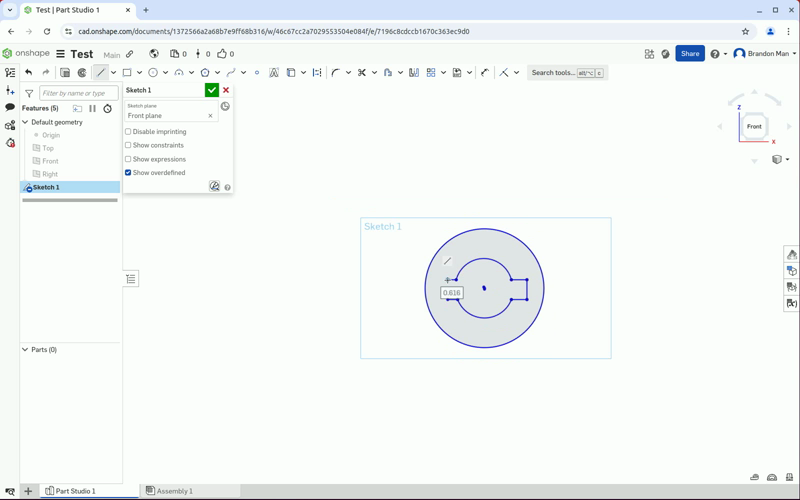
scroll(-6)
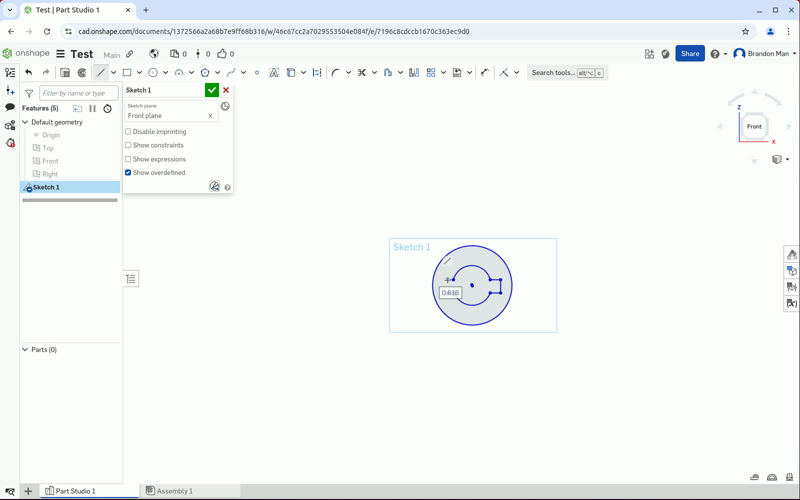
scroll(-6)
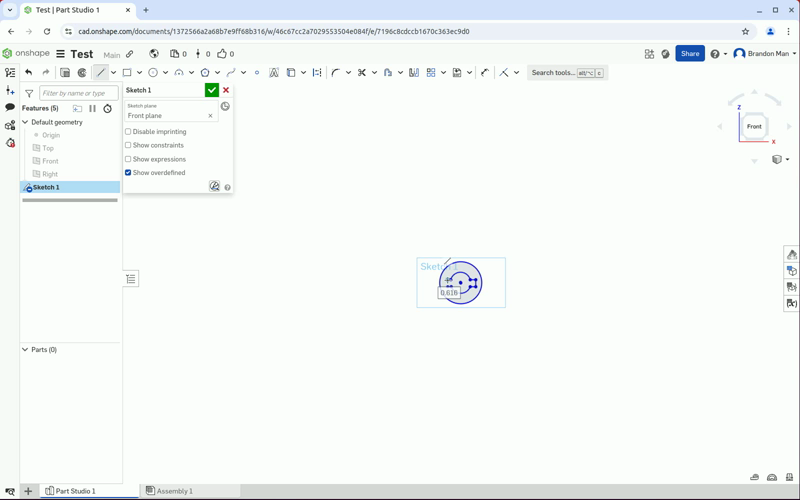
key_up(shift)
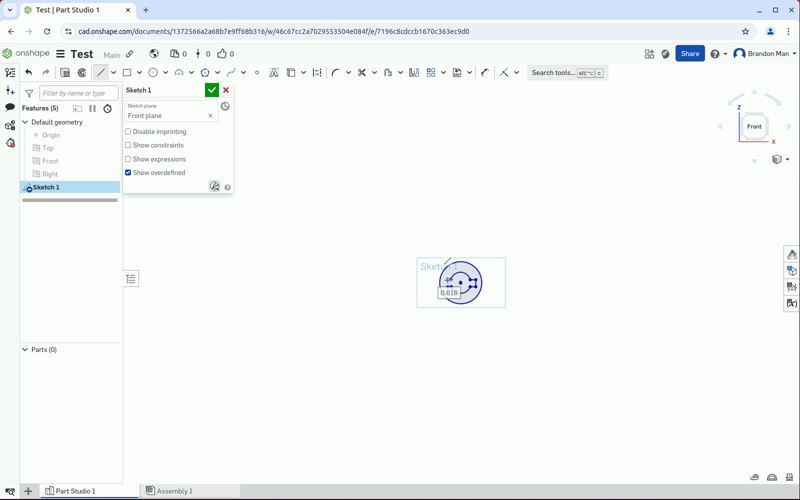
mouse_move(477, 279)
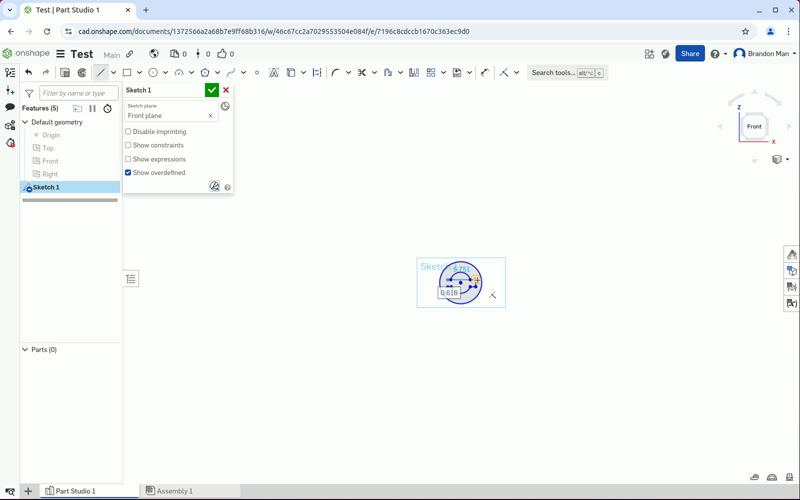
key_down(shift)
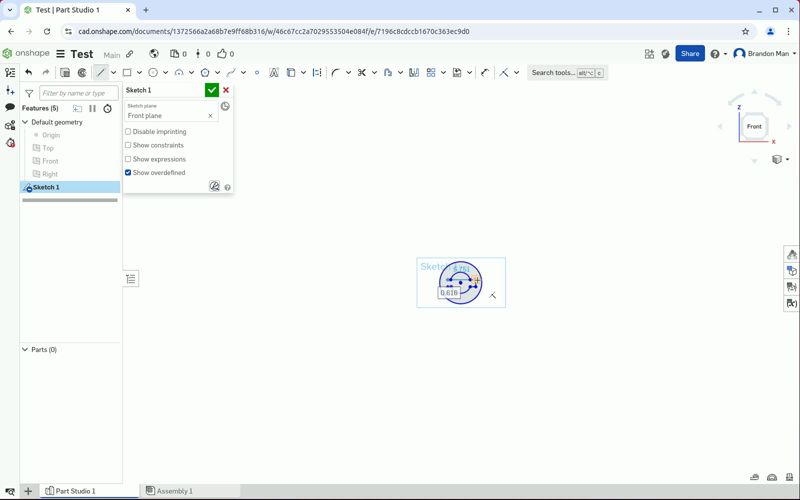
mouse_move(447, 286)
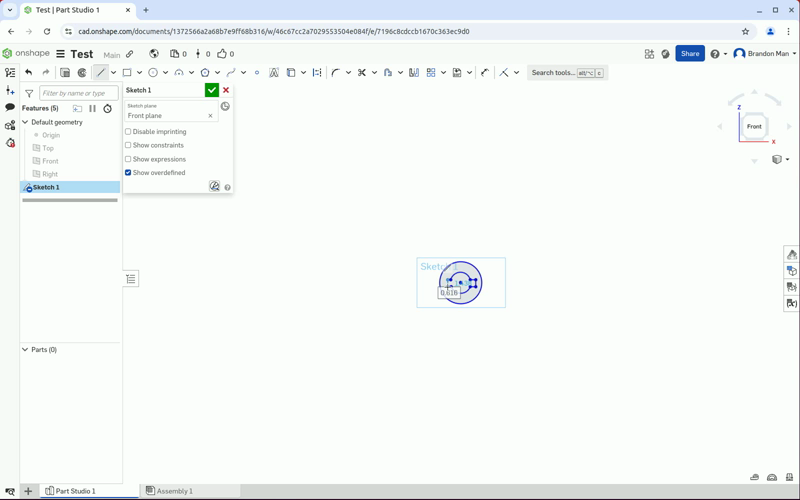
scroll(6)
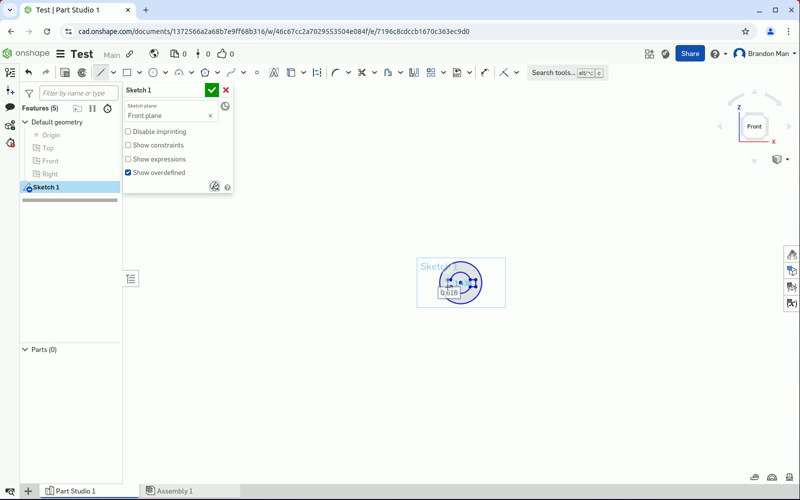
scroll(6)
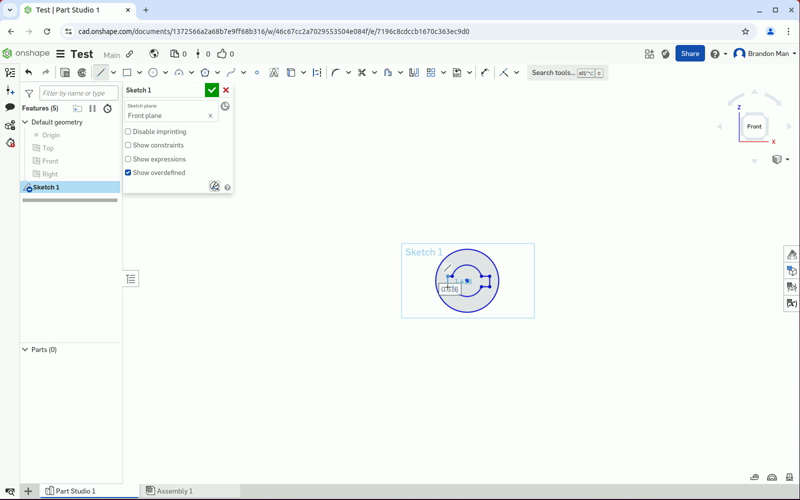
scroll(6)
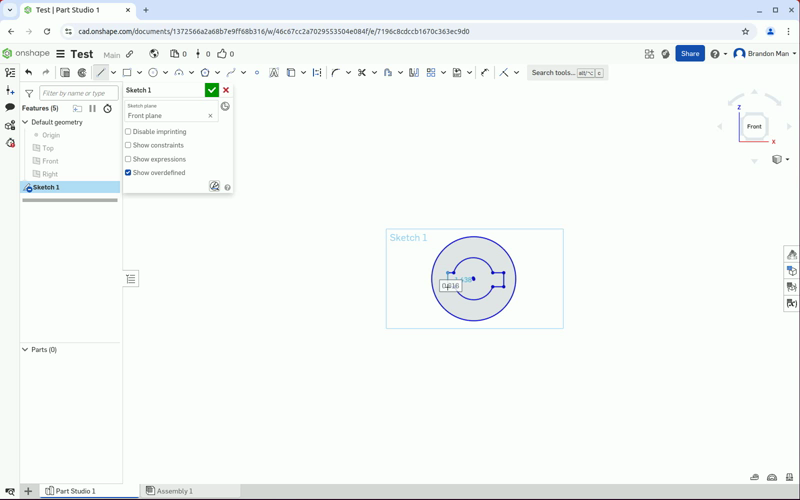
scroll(6)
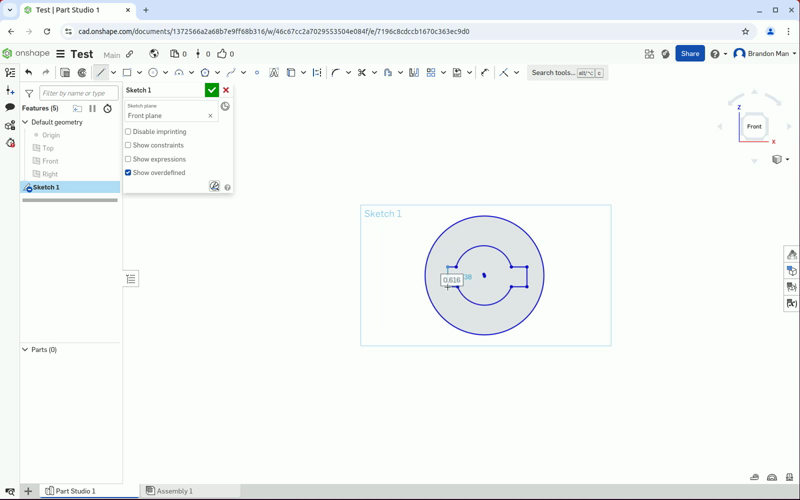
scroll(6)
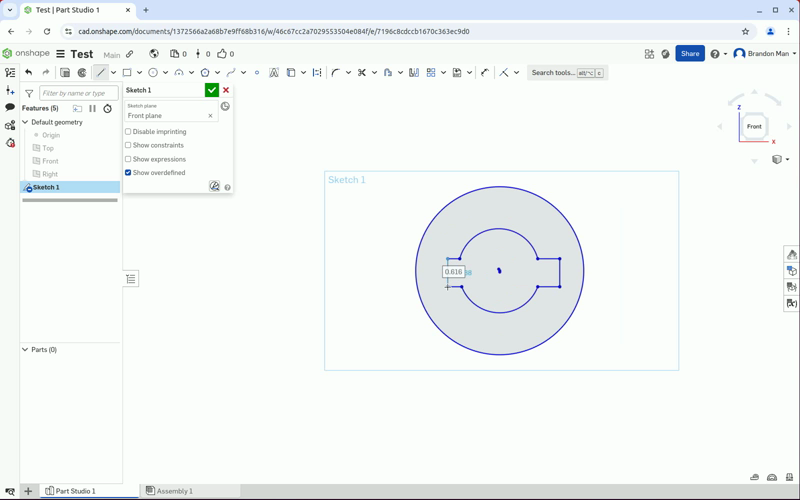
scroll(6)
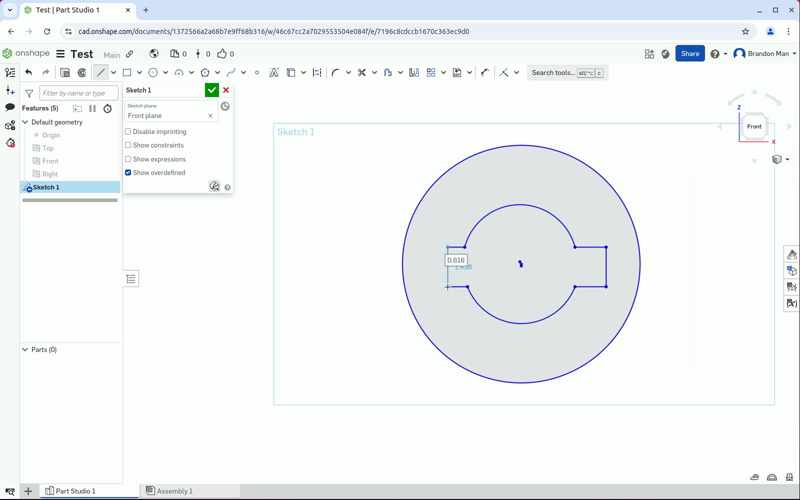
scroll(6)
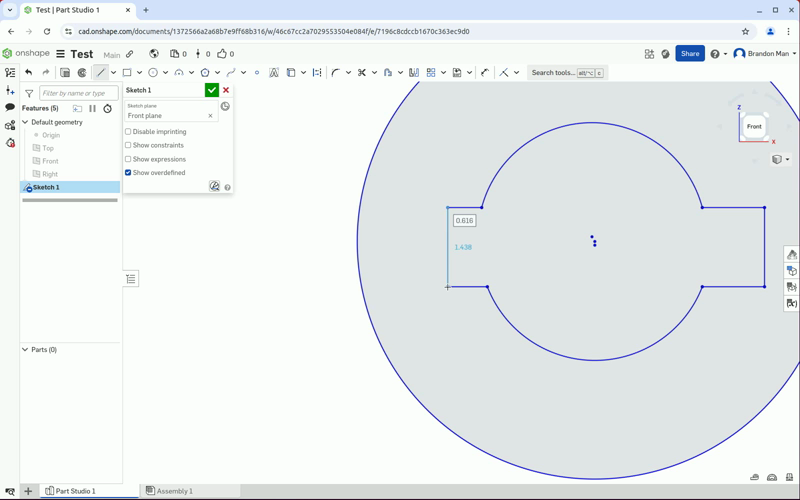
key_up(shift)
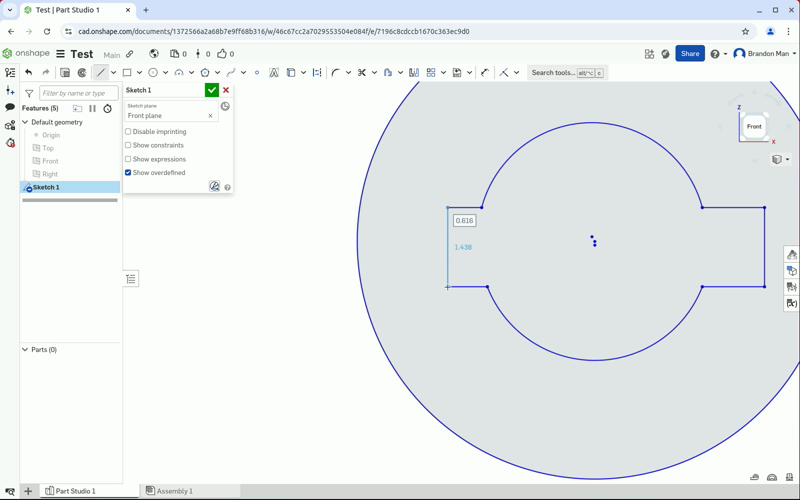
click(447, 286)
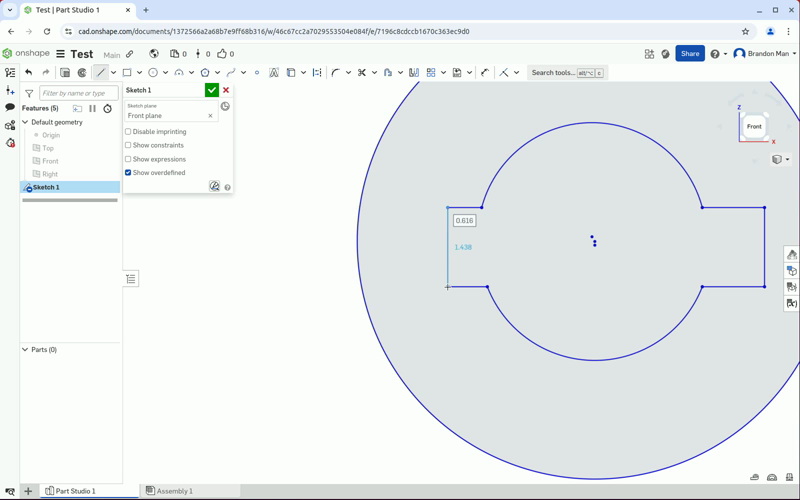
scroll(-6)
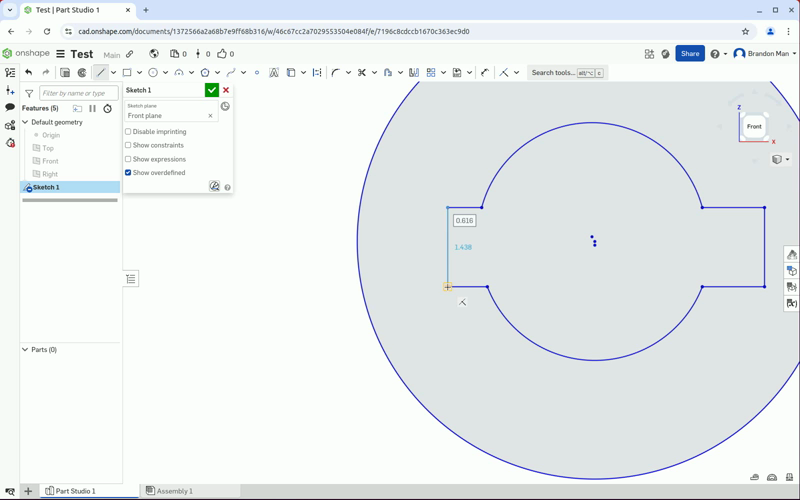
scroll(-6)
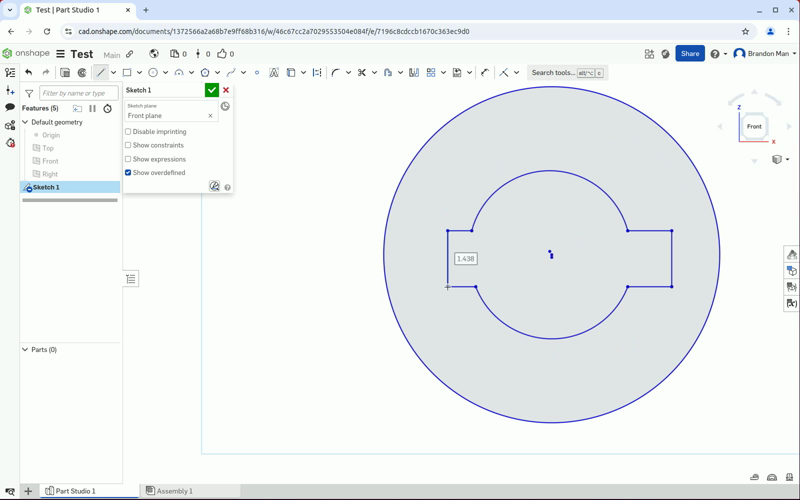
scroll(-6)
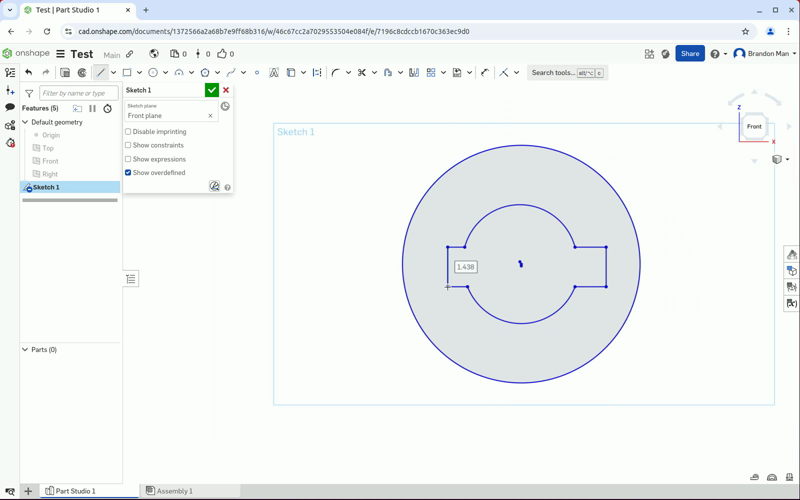
scroll(-6)
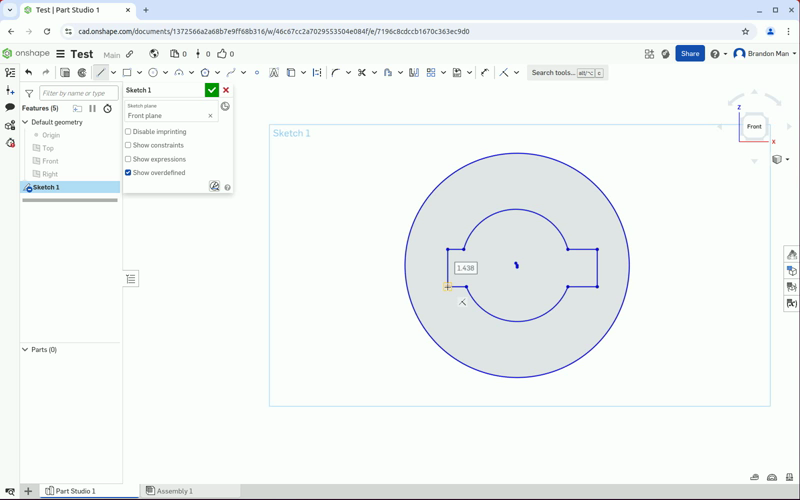
scroll(-6)
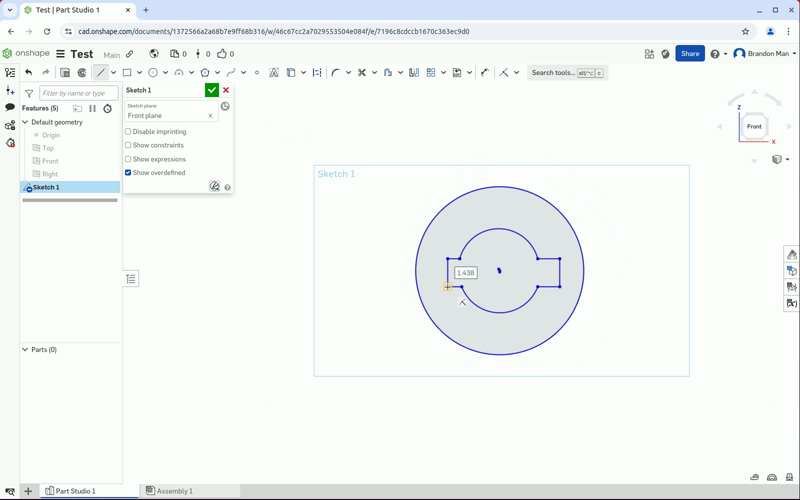
scroll(-6)
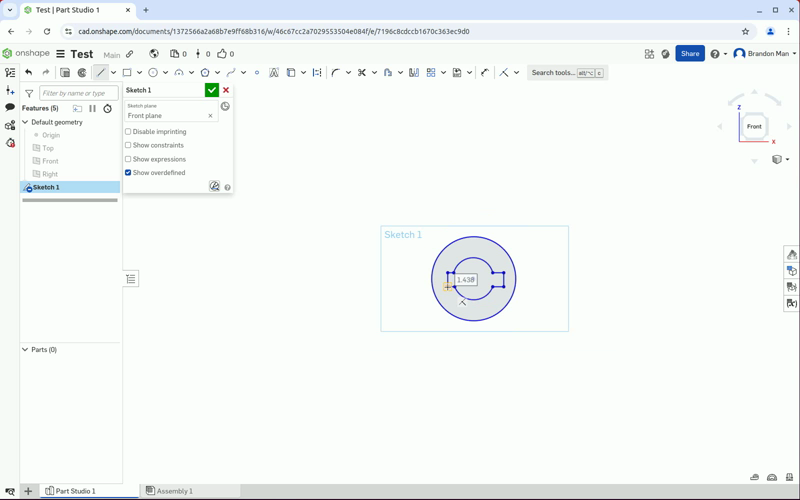
scroll(-6)
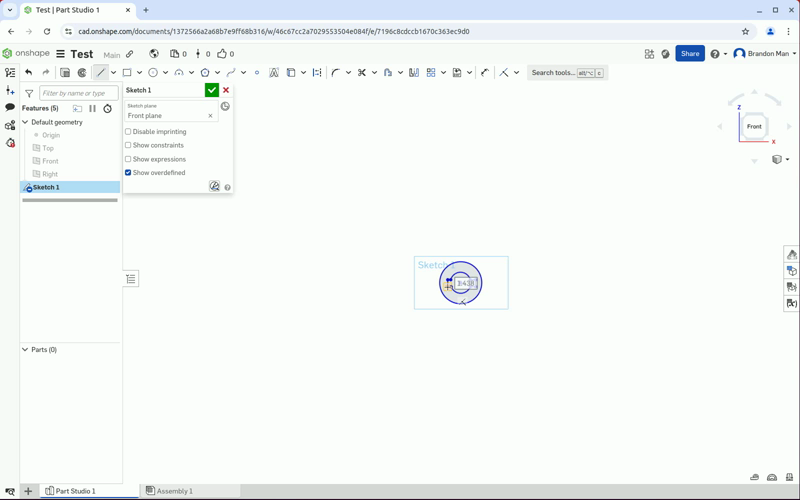
key(esc)
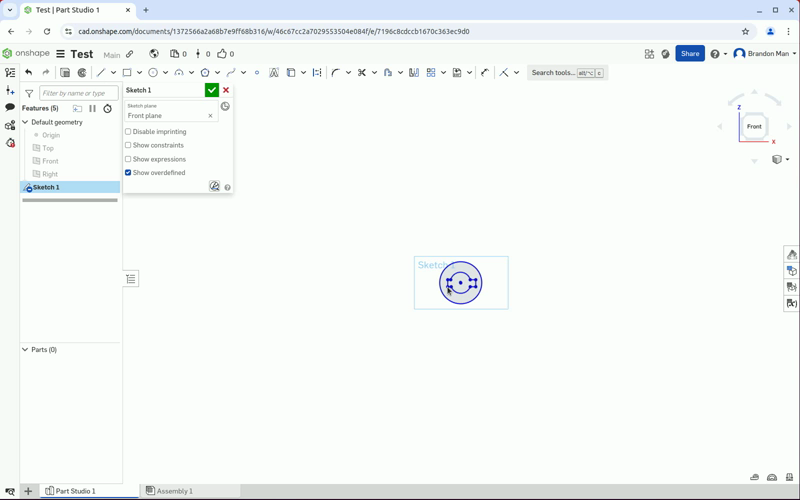
mouse_move(454, 268)
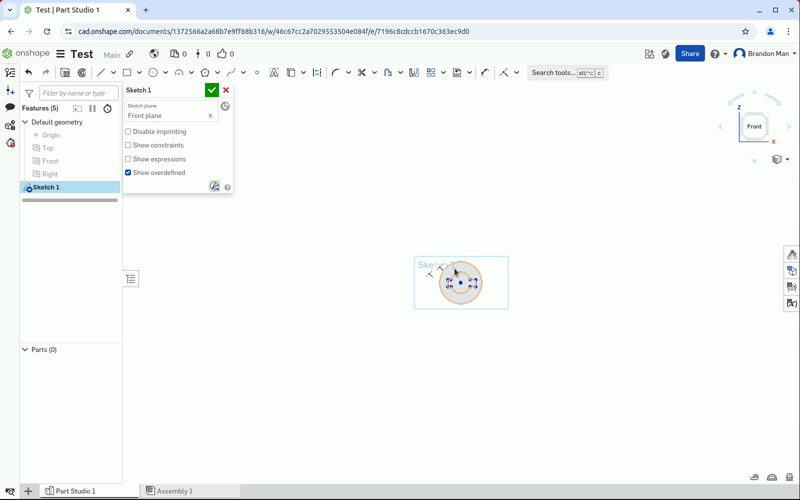
scroll(6)
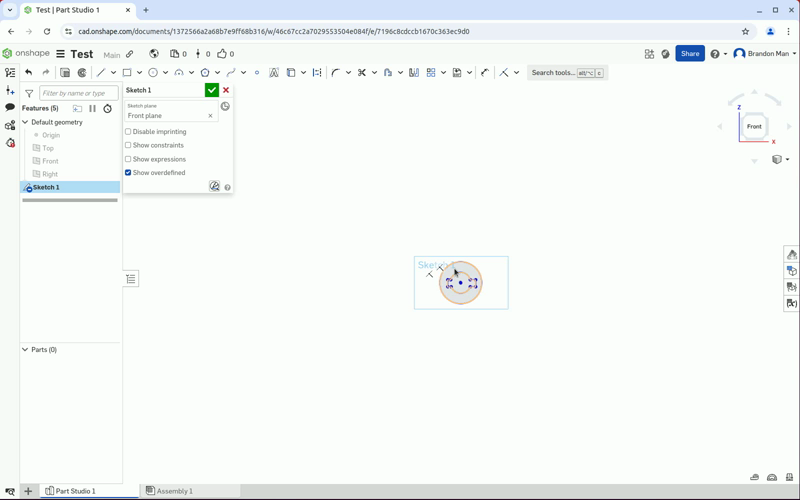
scroll(6)
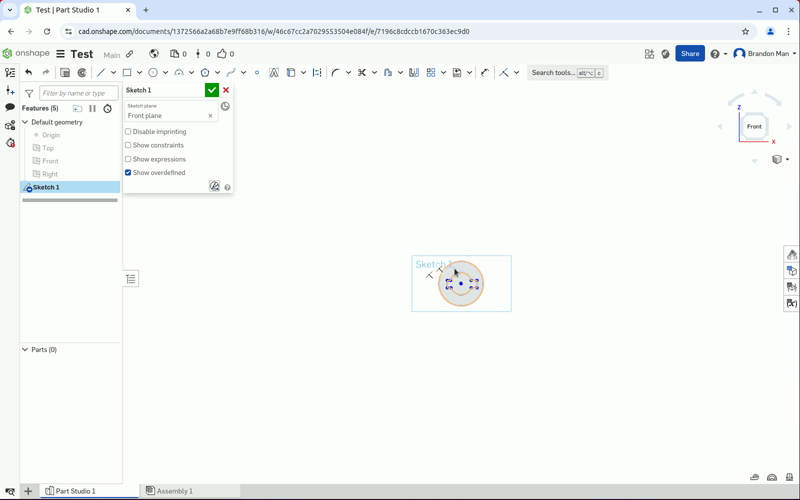
scroll(6)
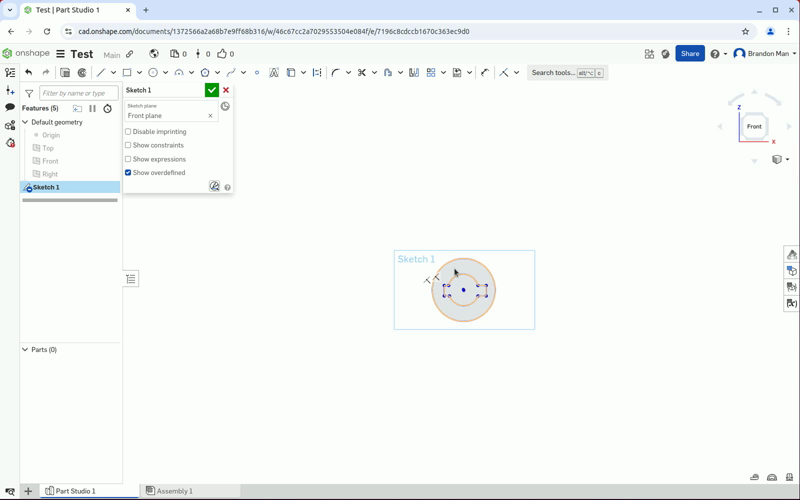
scroll(6)
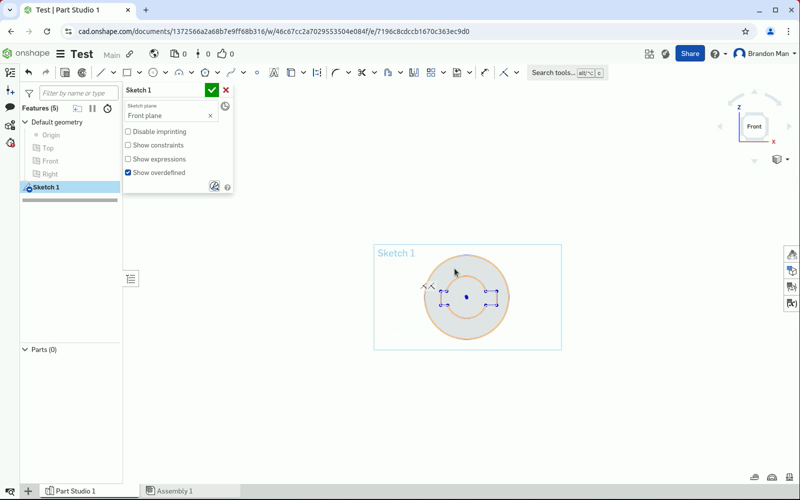
scroll(6)
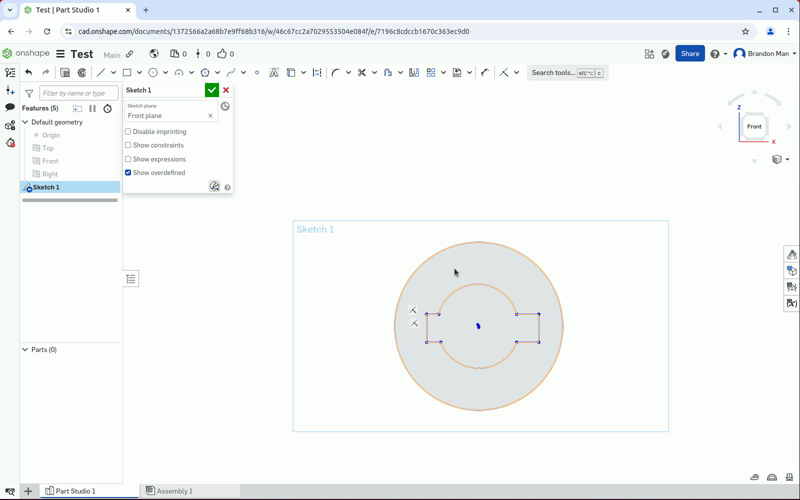
scroll(6)
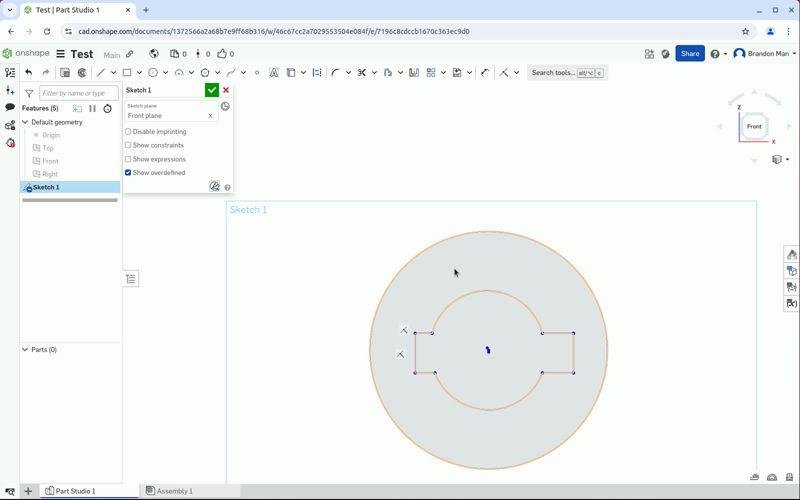
scroll(6)
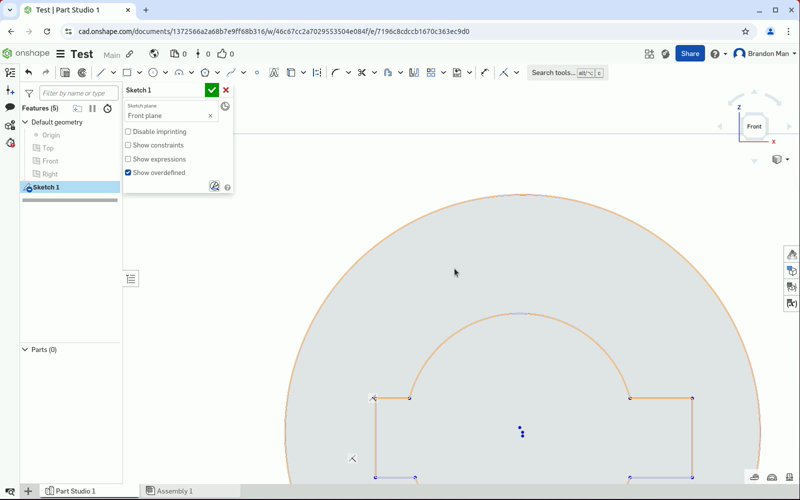
click(454, 268)
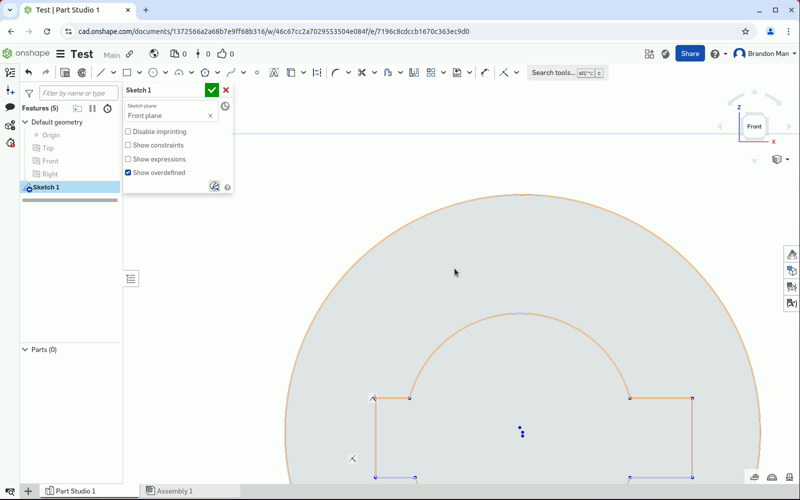
scroll(-6)
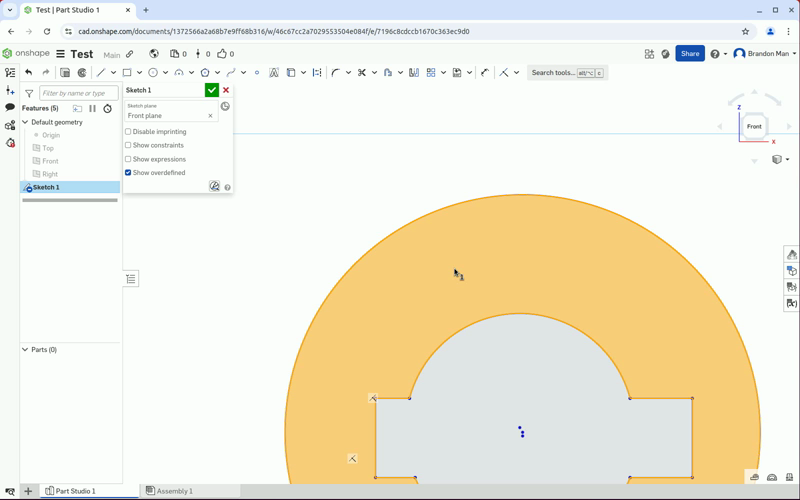
scroll(-6)
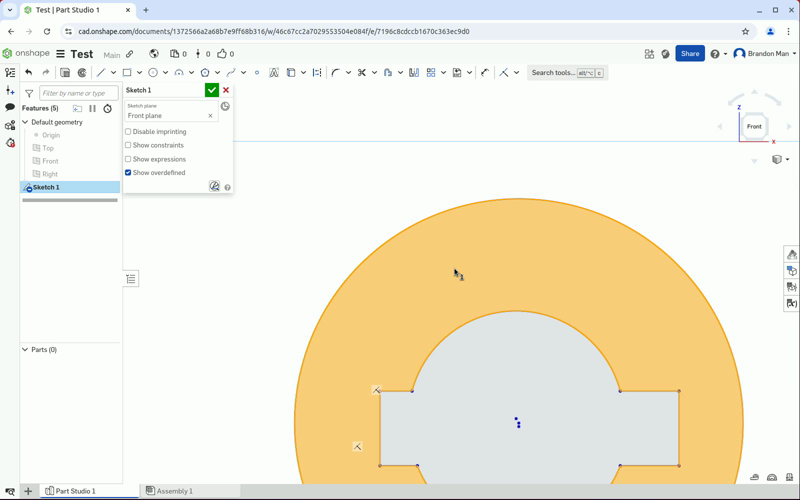
scroll(-6)
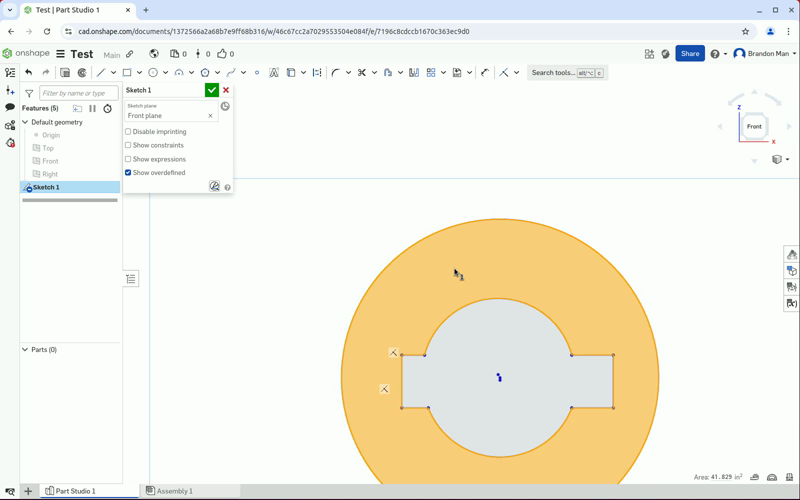
scroll(-6)
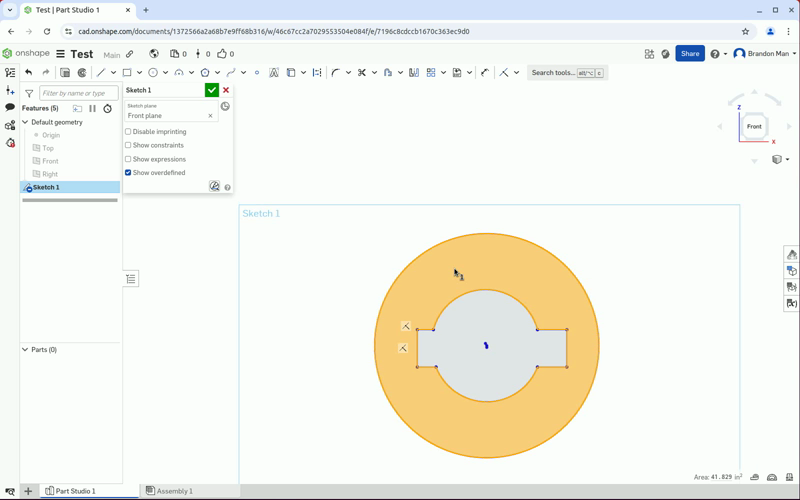
scroll(-6)
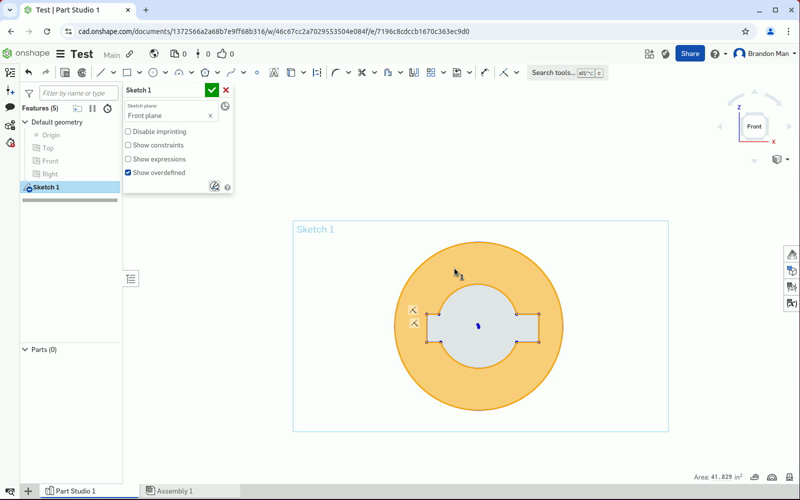
scroll(-6)
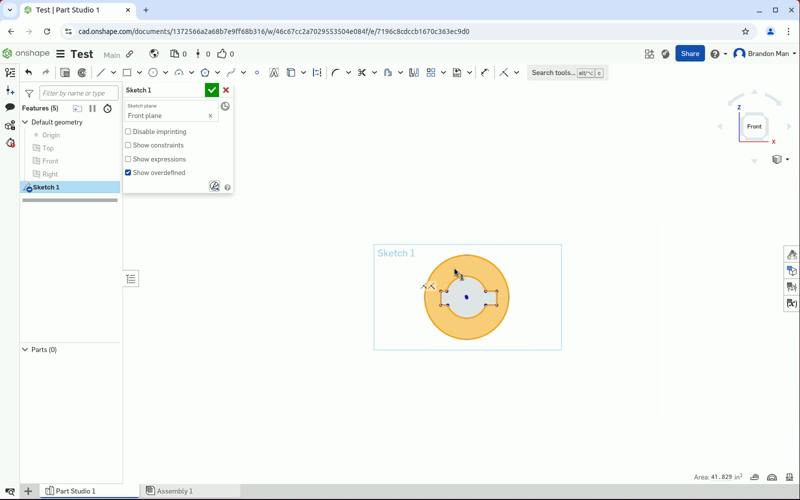
scroll(-6)
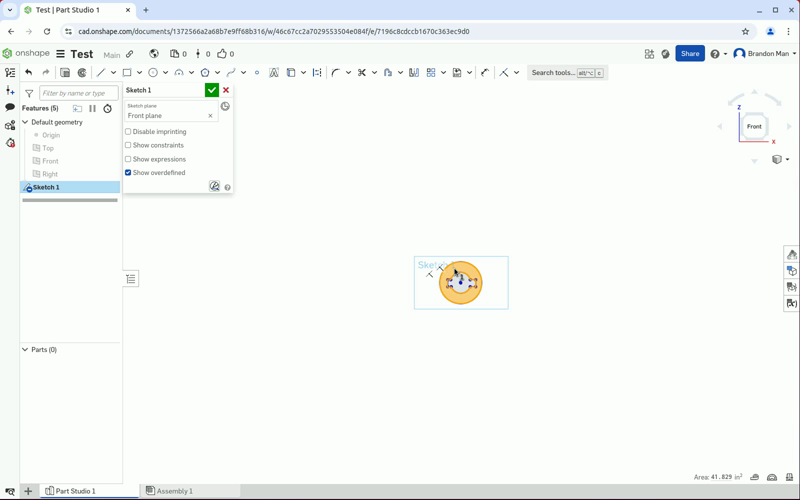
mouse_move(73, 352)
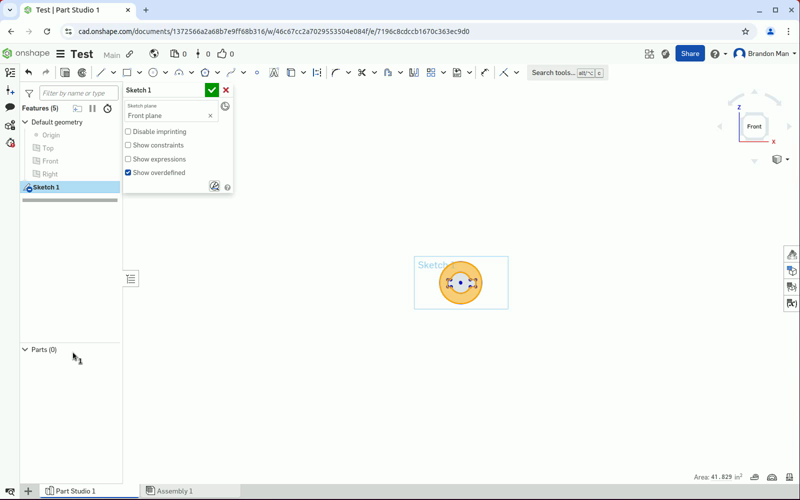
key(shift+y)
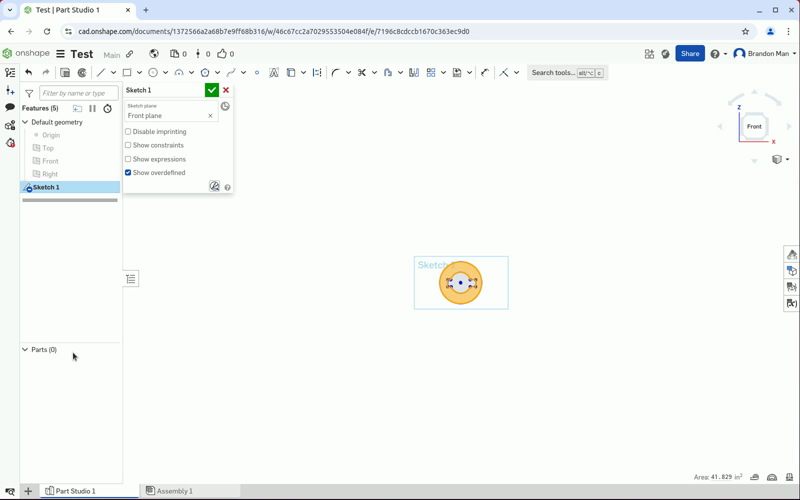
key(shift+e)
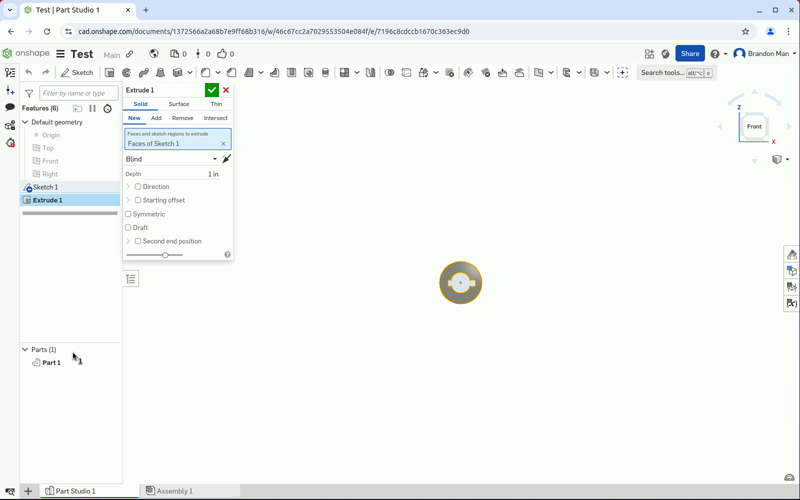
mouse_move(143, 106)
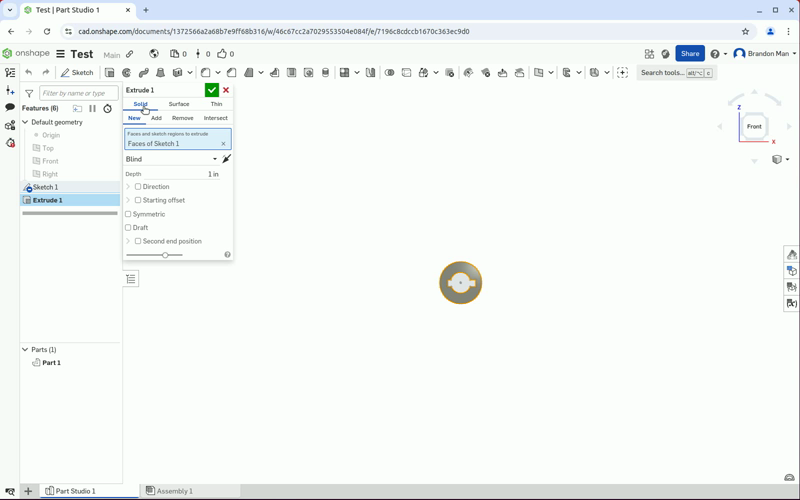
click(143, 106)
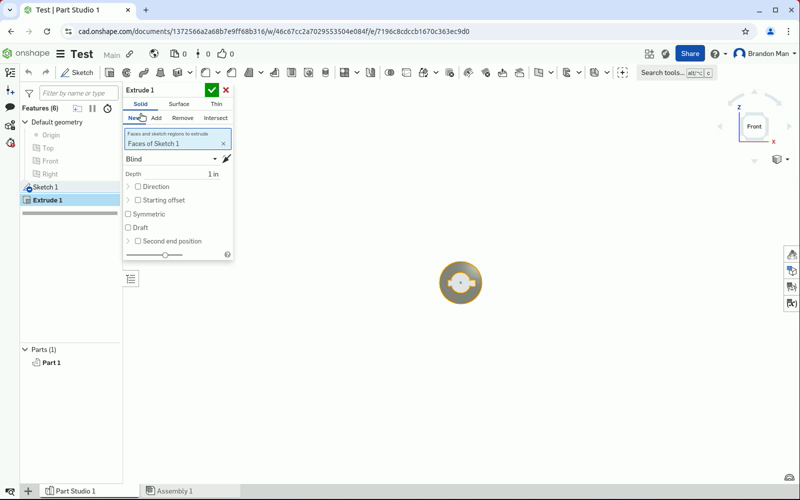
mouse_move(137, 120)
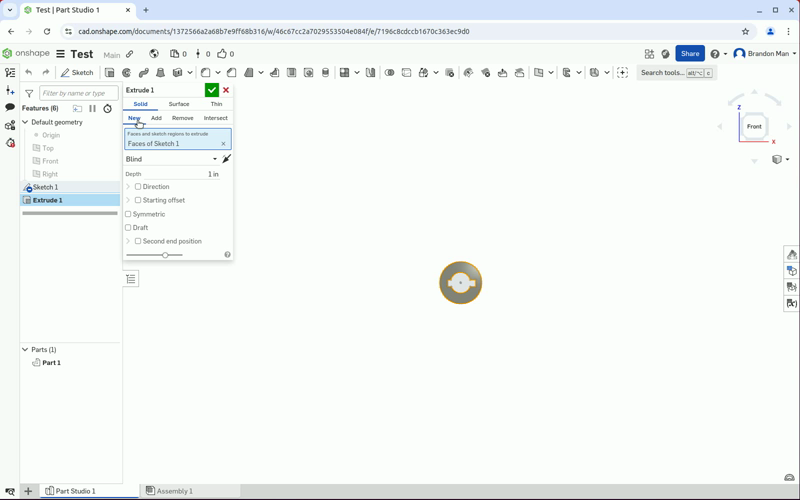
click(137, 120)
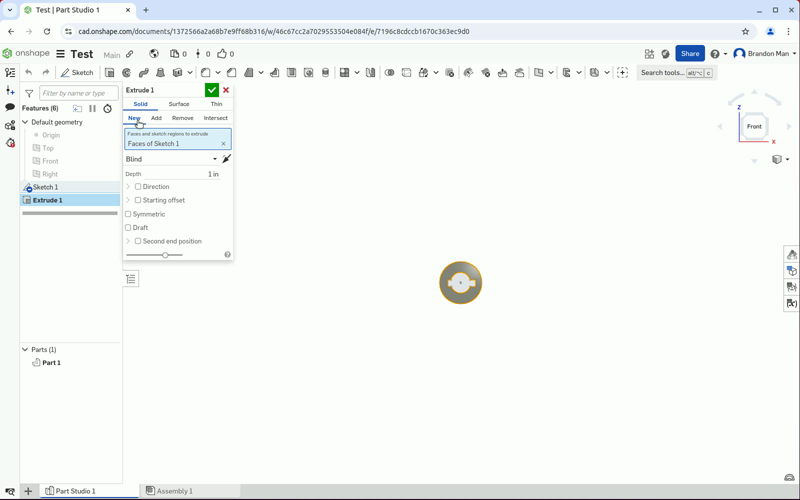
key(tab, 4)
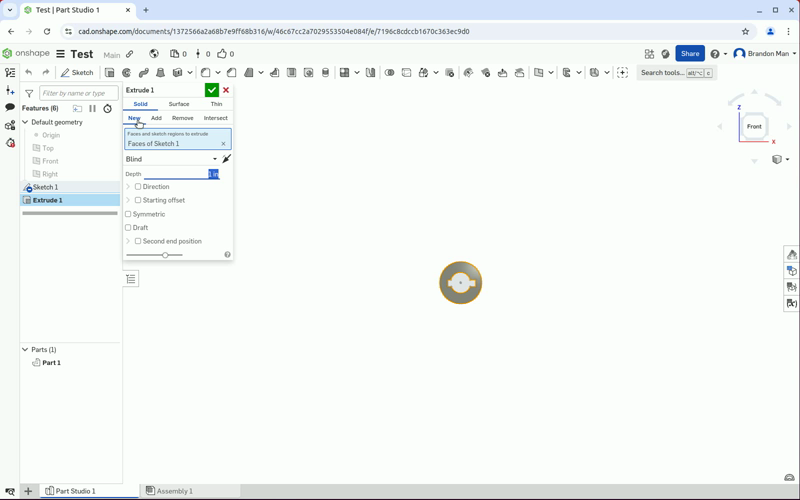
text(3.851)
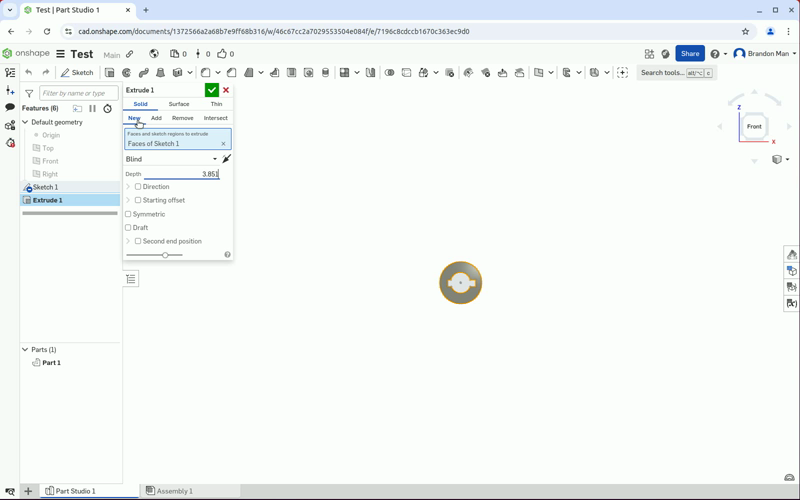
key(enter)
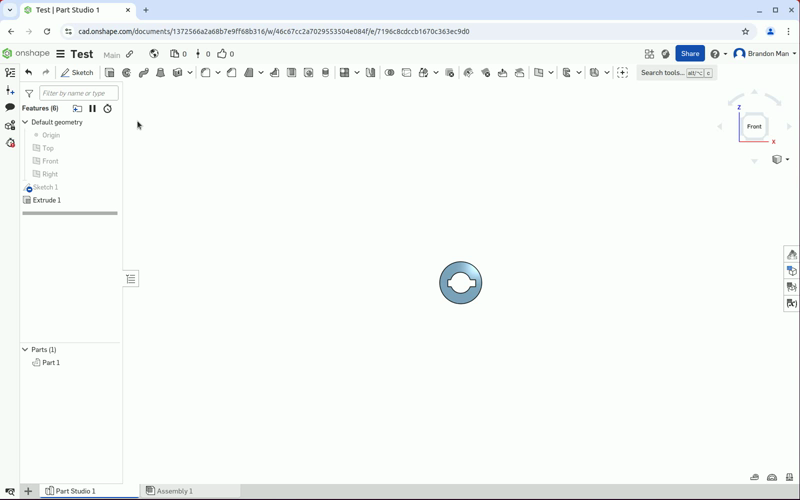
key(shift+h)
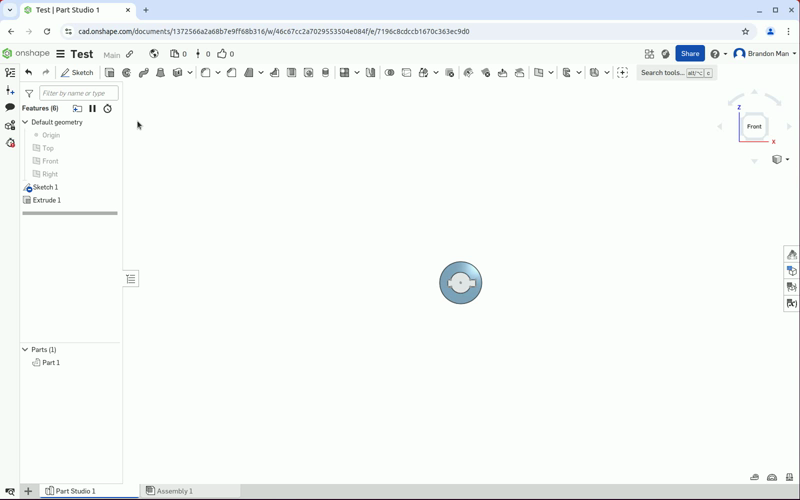
key(shift+h)
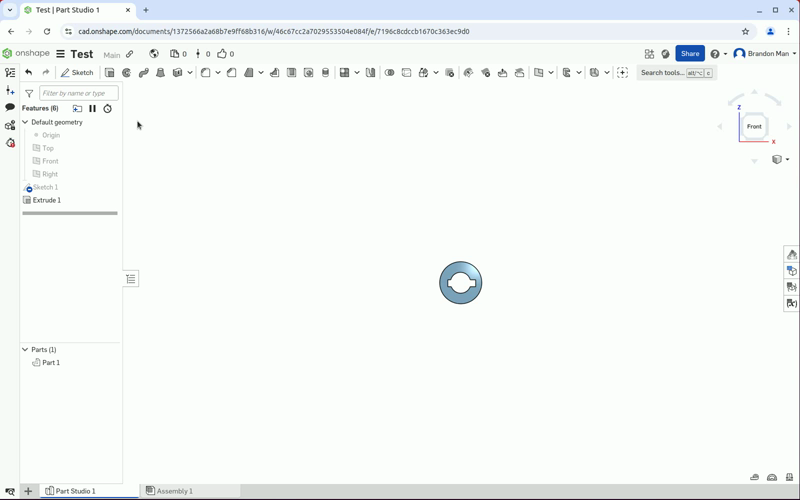
mouse_move(73, 189)
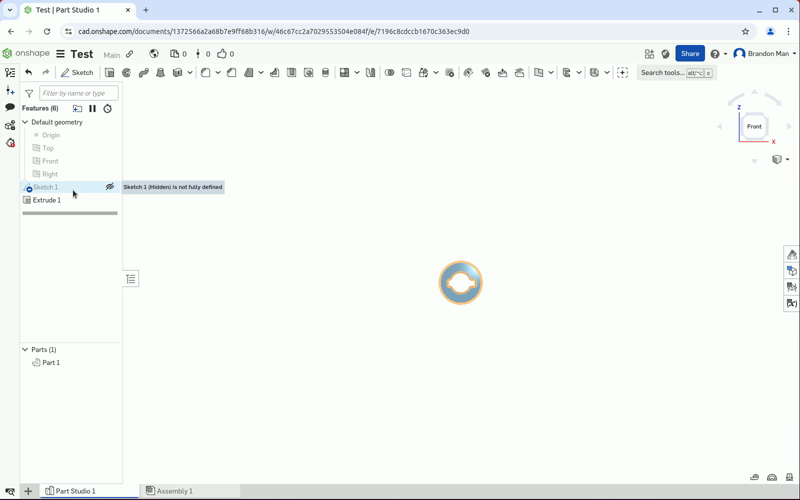
click(73, 189)
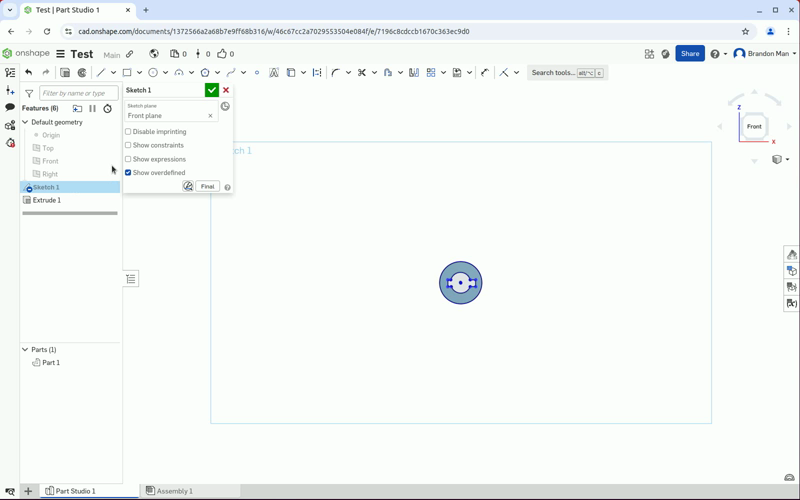
mouse_move(229, 92)
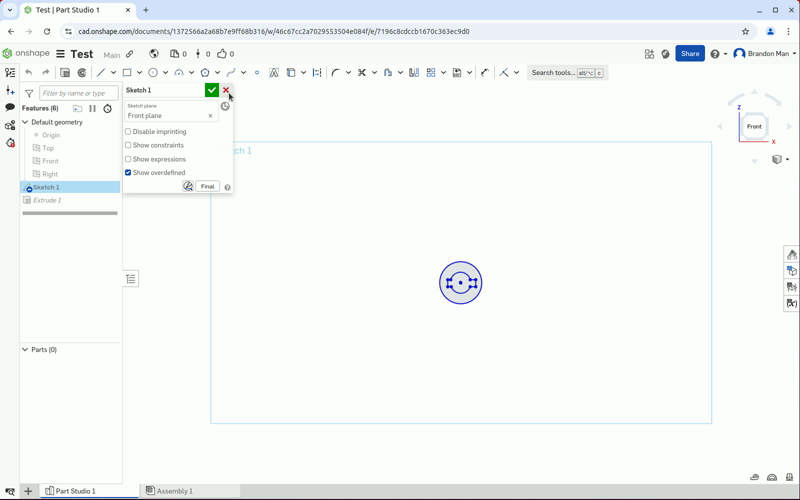
click(229, 92)
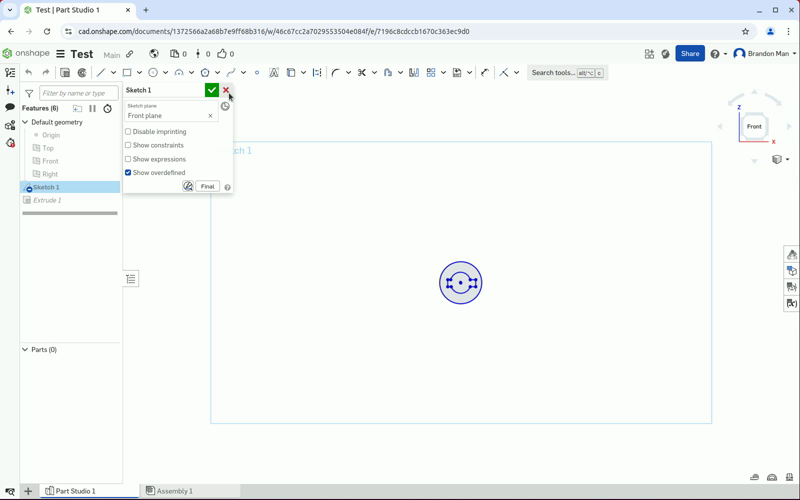
key(shift+s)
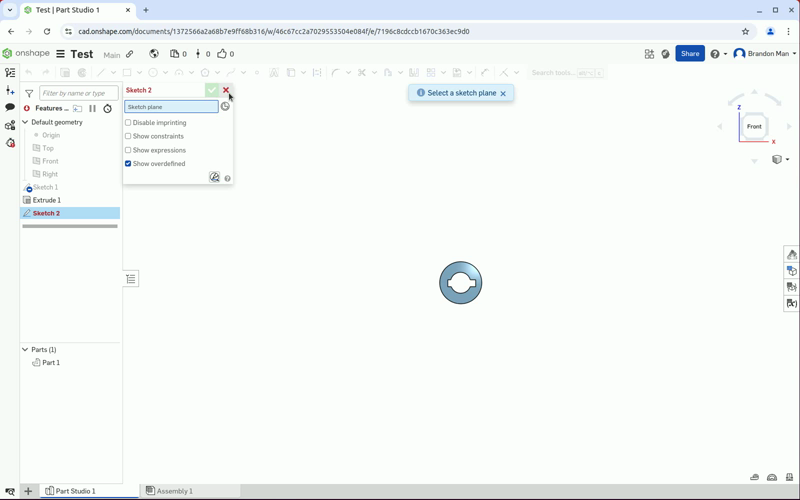
mouse_move(73, 163)
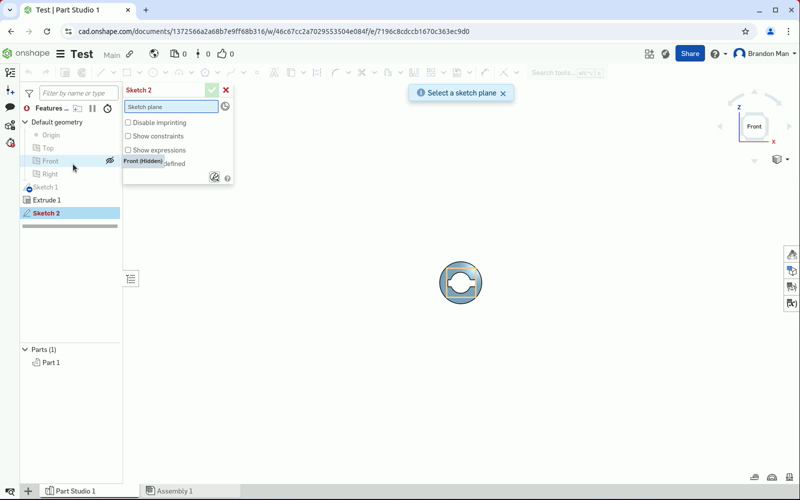
click(73, 163)
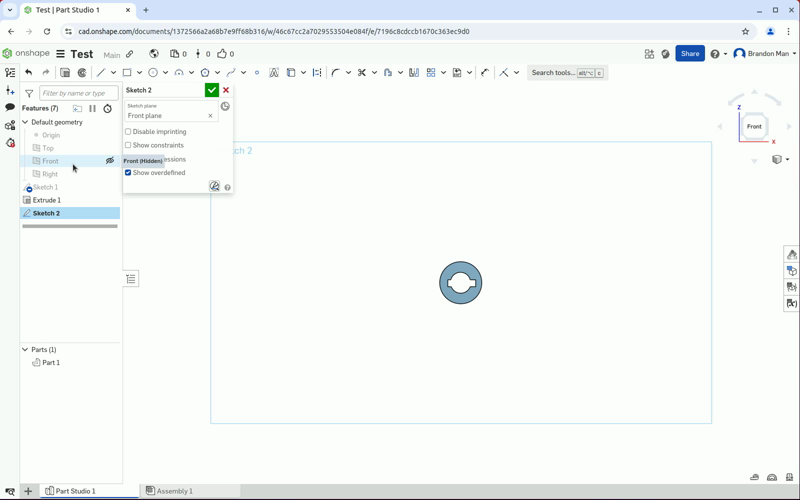
mouse_move(73, 352)
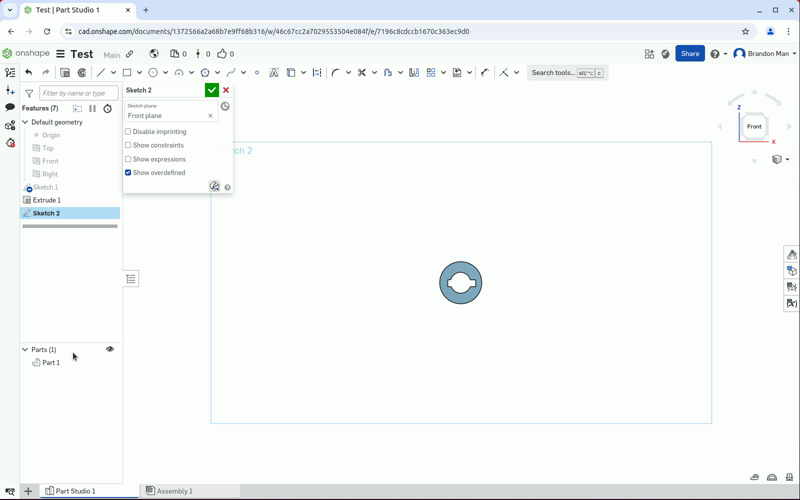
key(y)
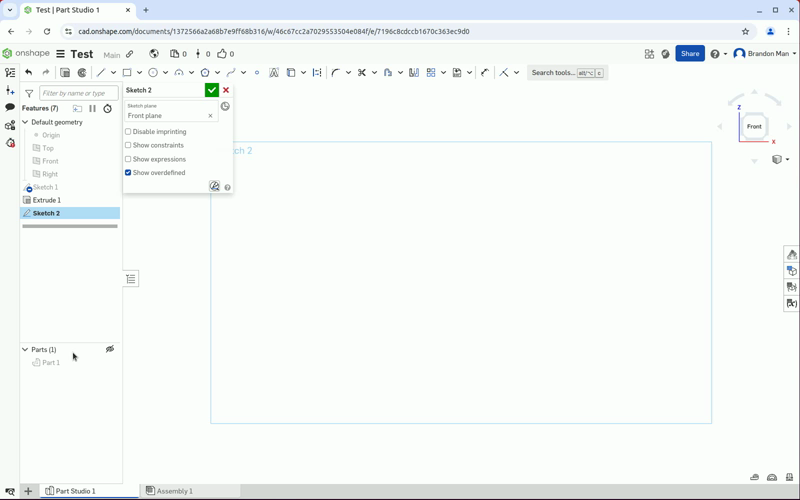
key(l)
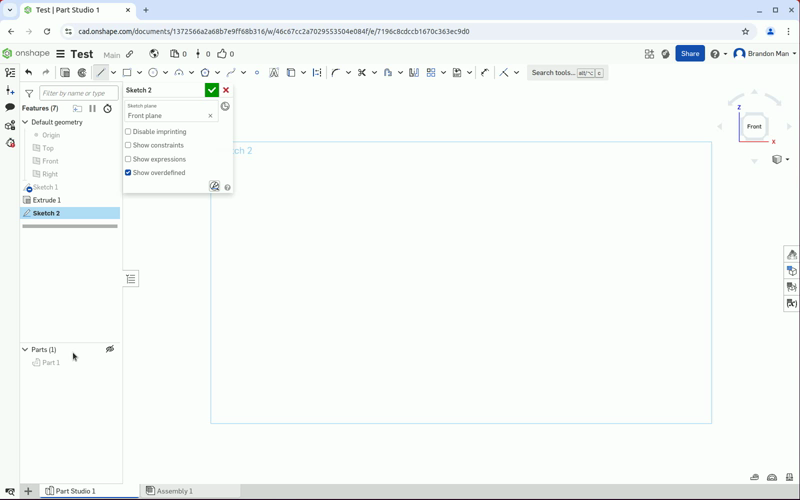
key_down(shift)
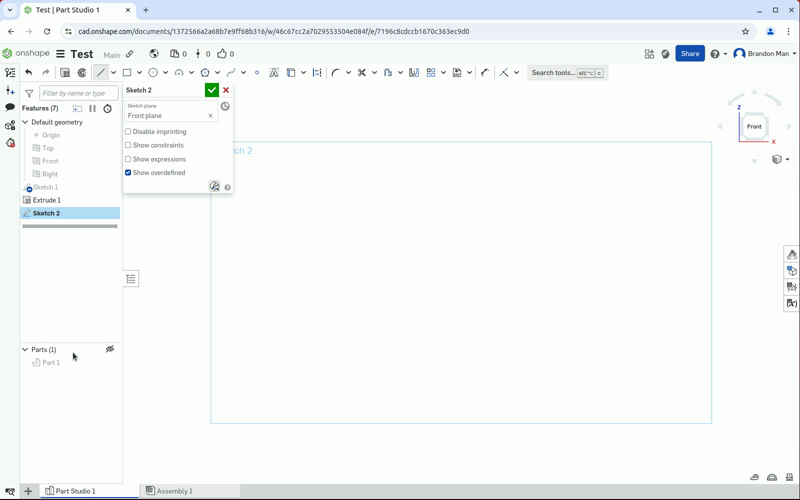
mouse_move(470, 300)
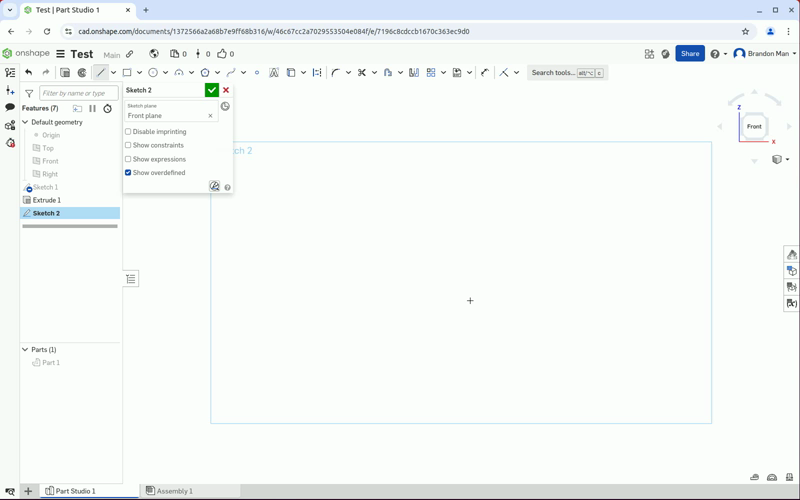
click(470, 300)
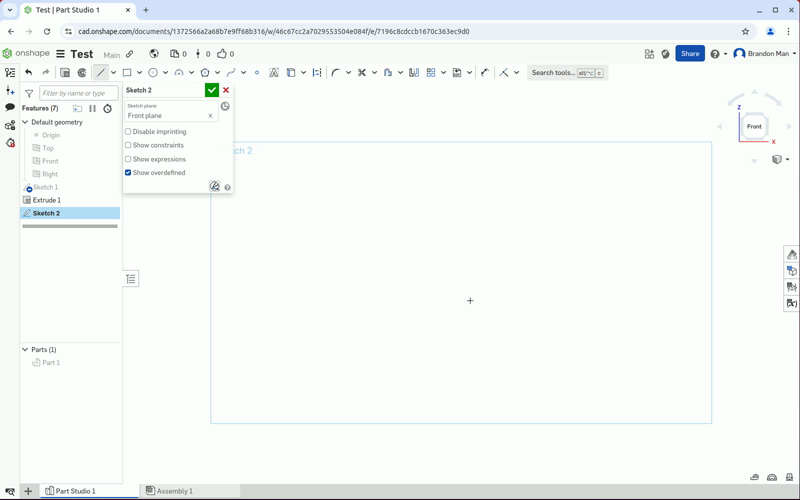
key_up(shift)
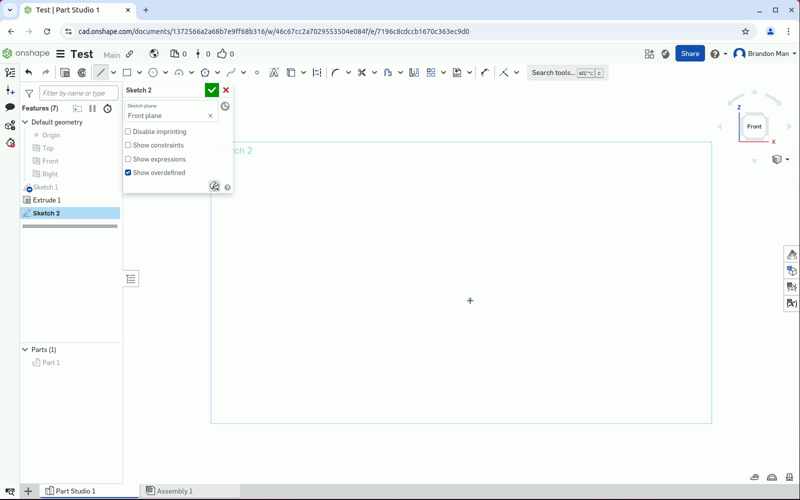
key_down(shift)
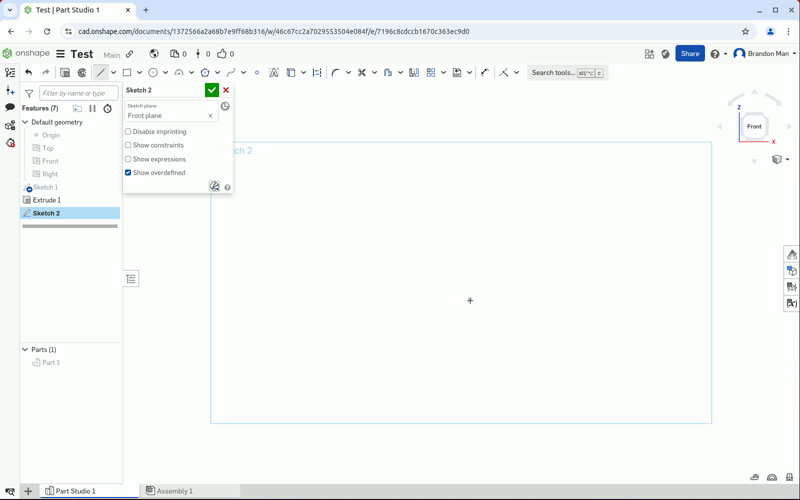
mouse_move(500, 300)
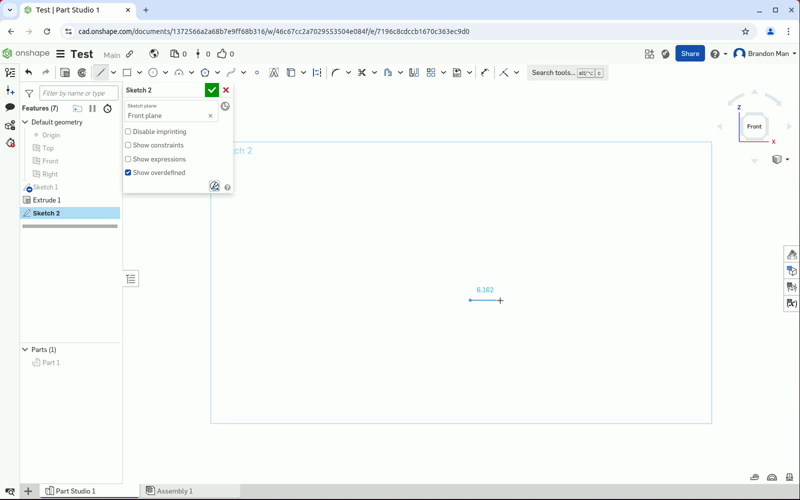
mouse_move(501, 295)
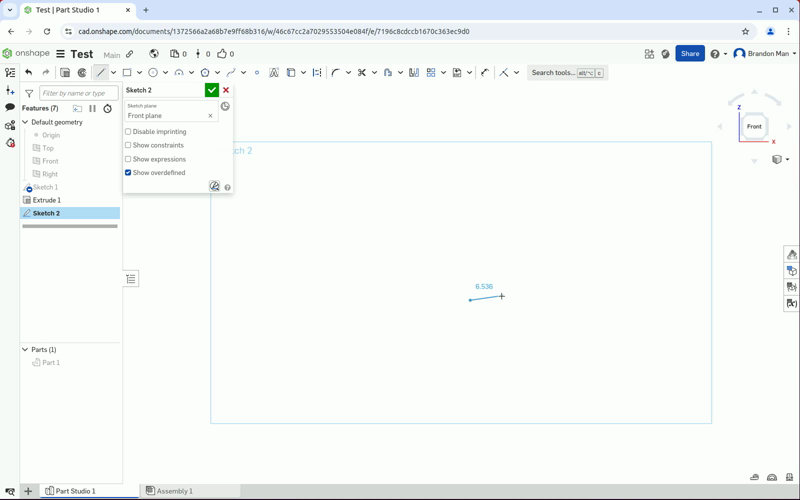
click(501, 295)
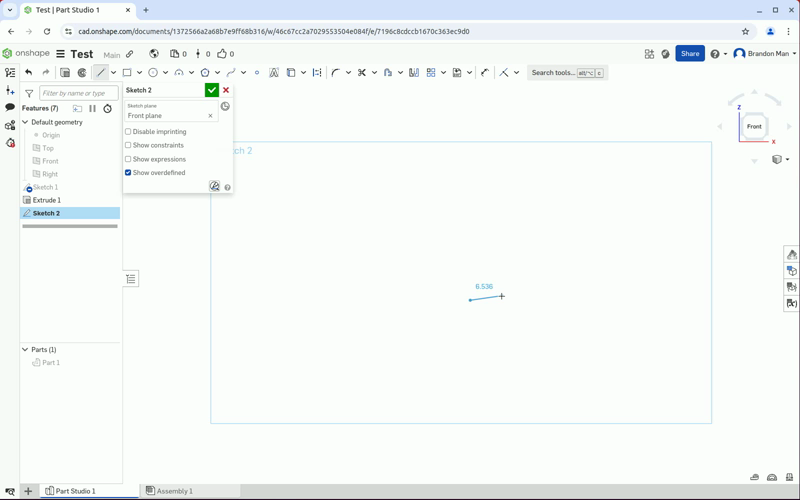
key_up(shift)
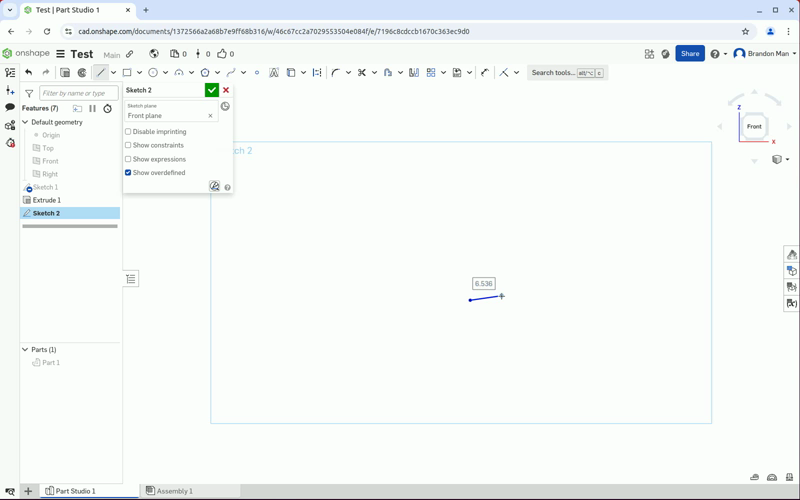
key(esc)
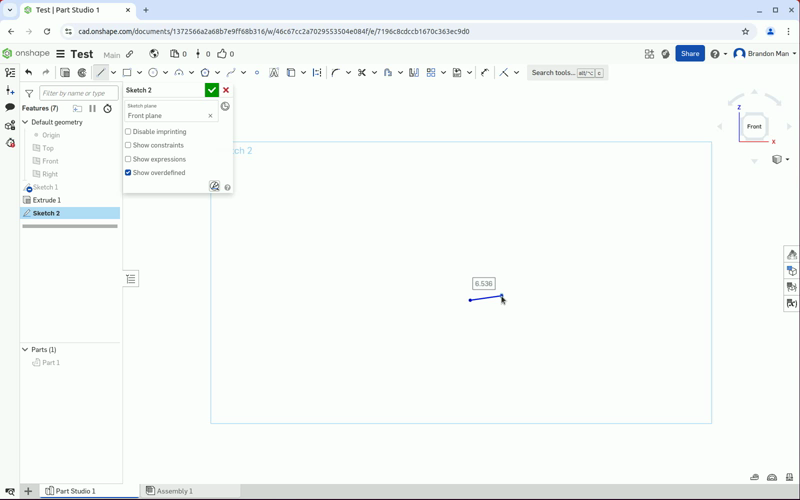
key(a)
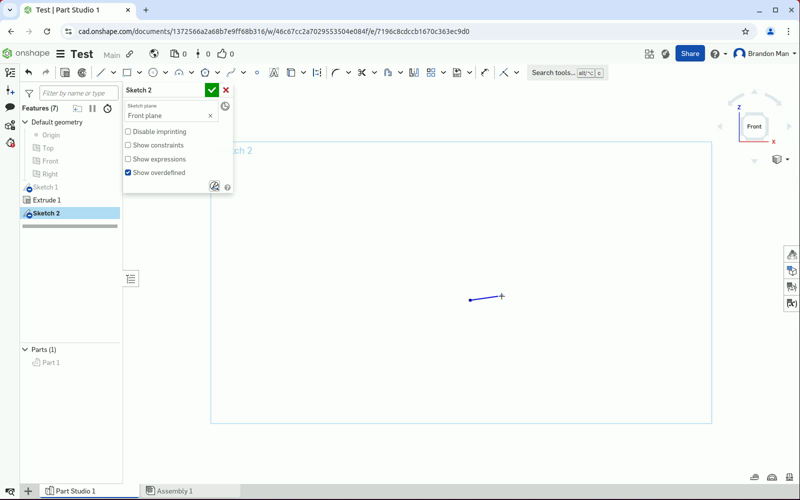
mouse_move(501, 295)
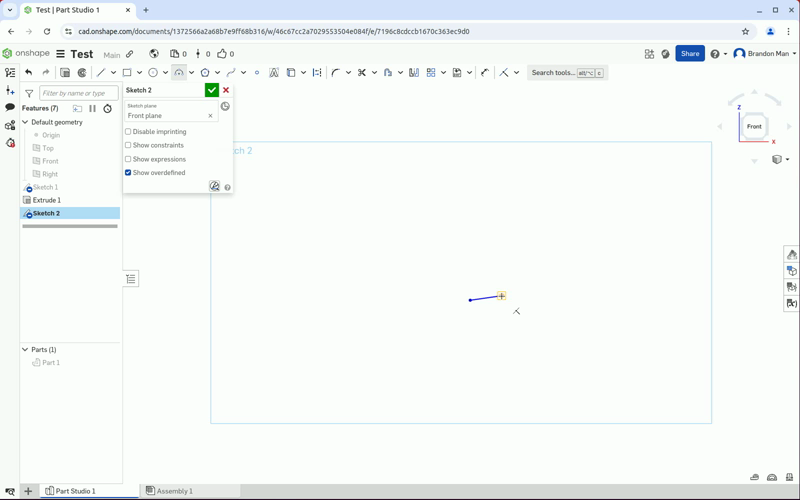
click(501, 295)
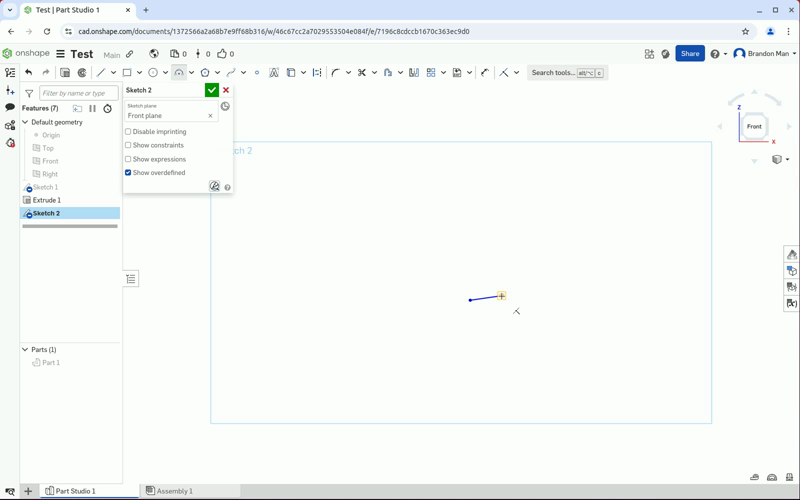
key_down(shift)
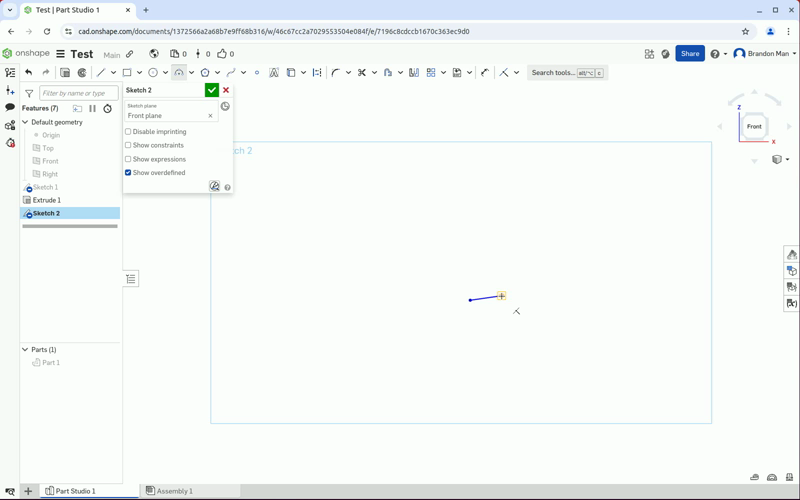
mouse_move(498, 267)
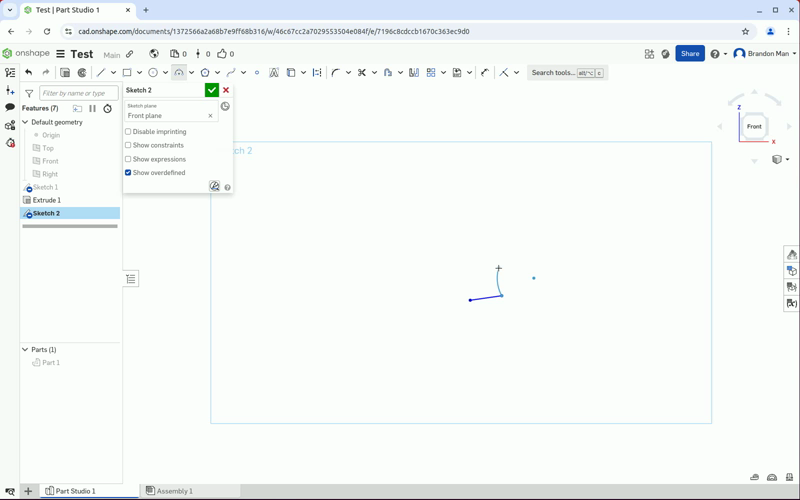
click(498, 267)
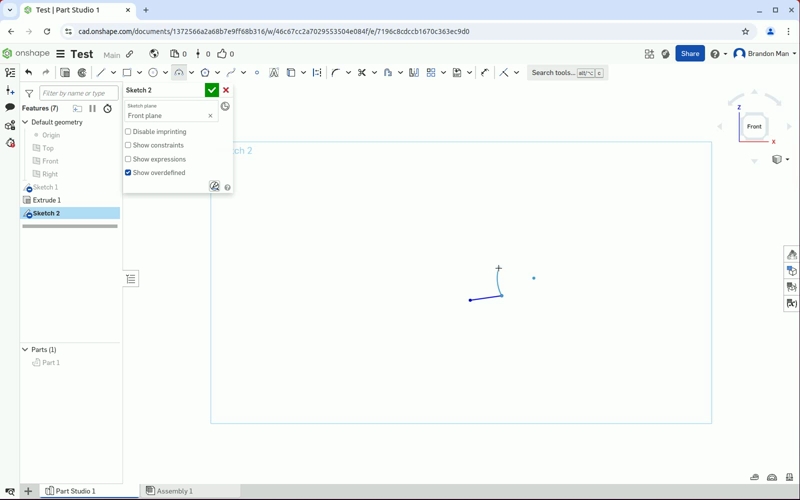
mouse_move(486, 283)
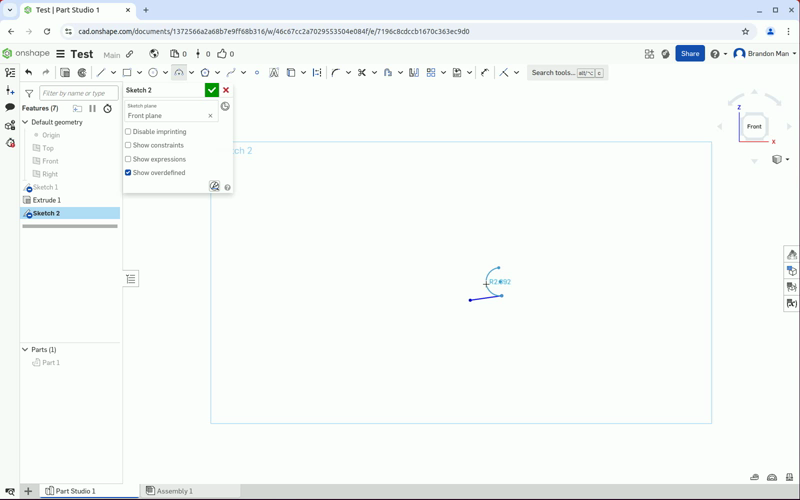
click(486, 283)
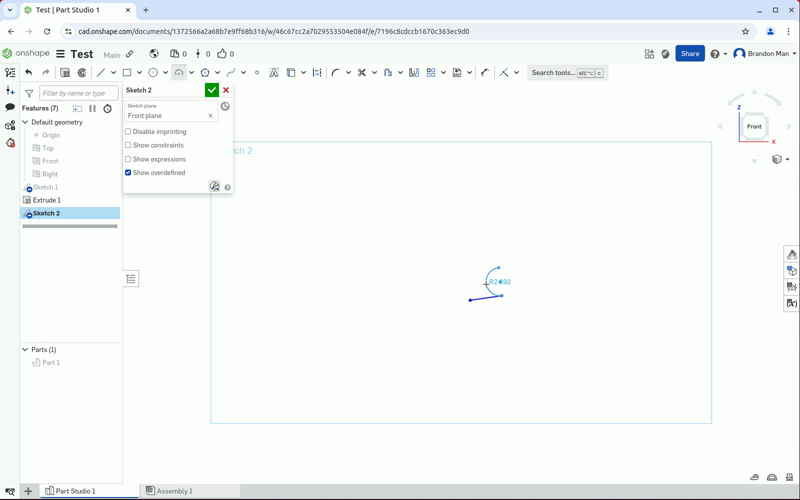
key_up(shift)
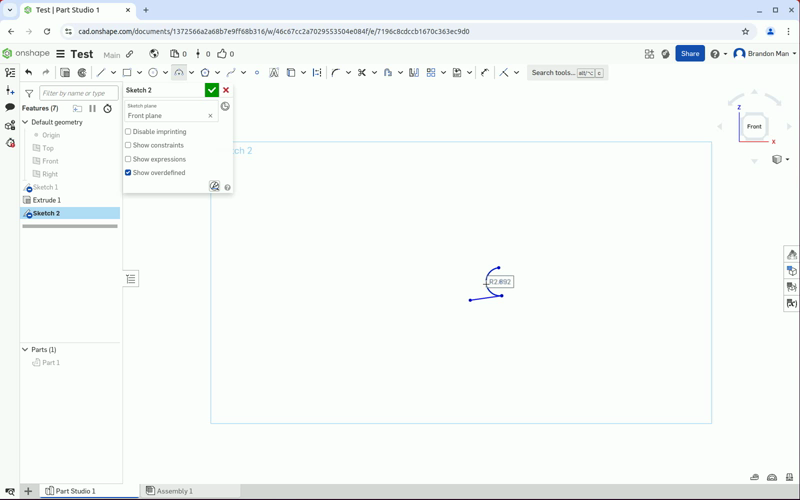
key(esc)
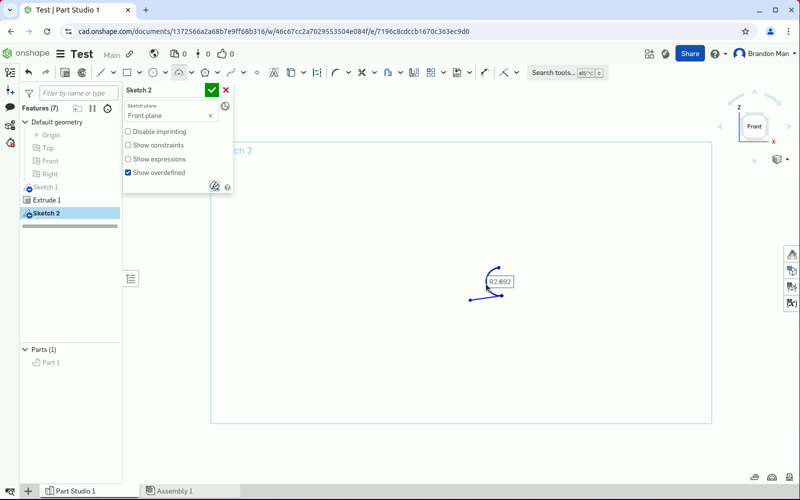
key(l)
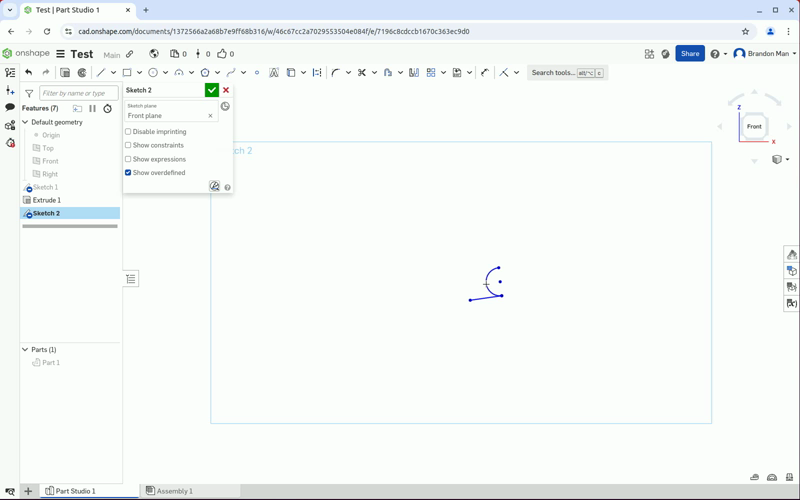
mouse_move(498, 267)
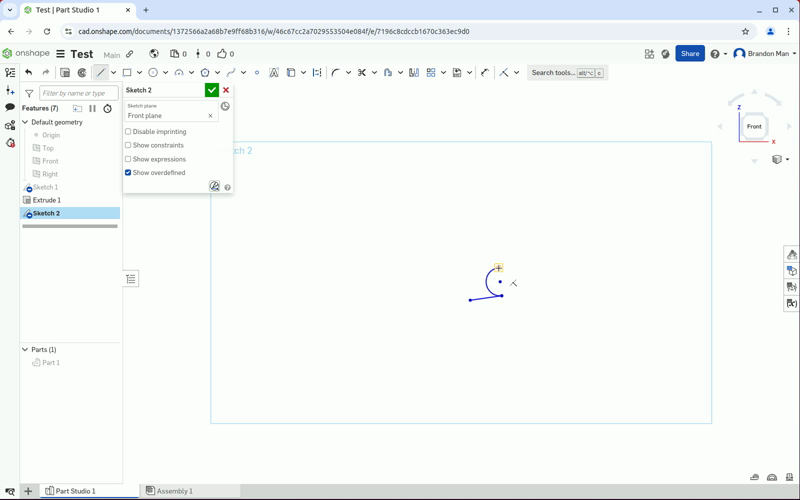
click(498, 267)
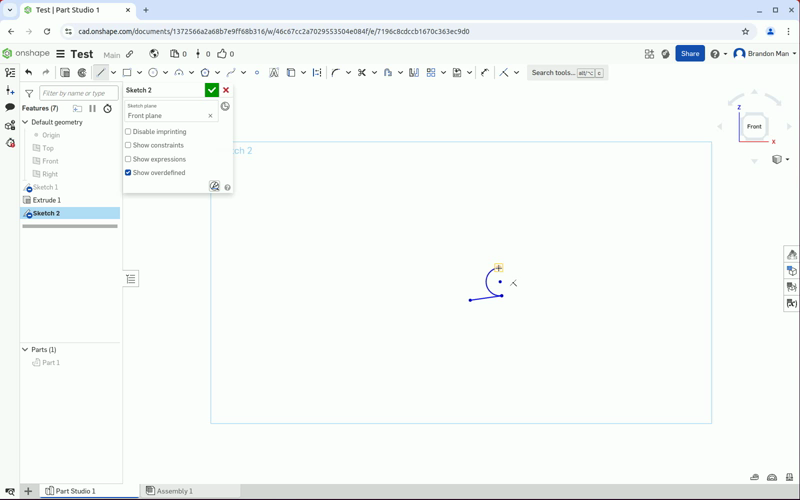
key_down(shift)
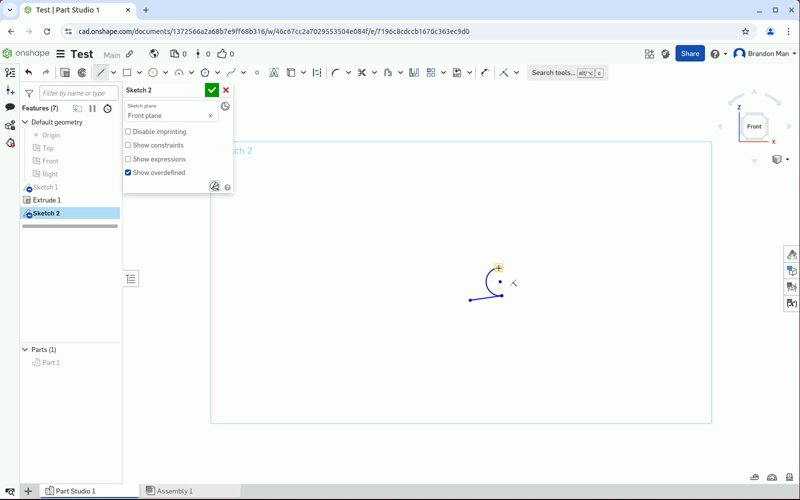
mouse_move(528, 267)
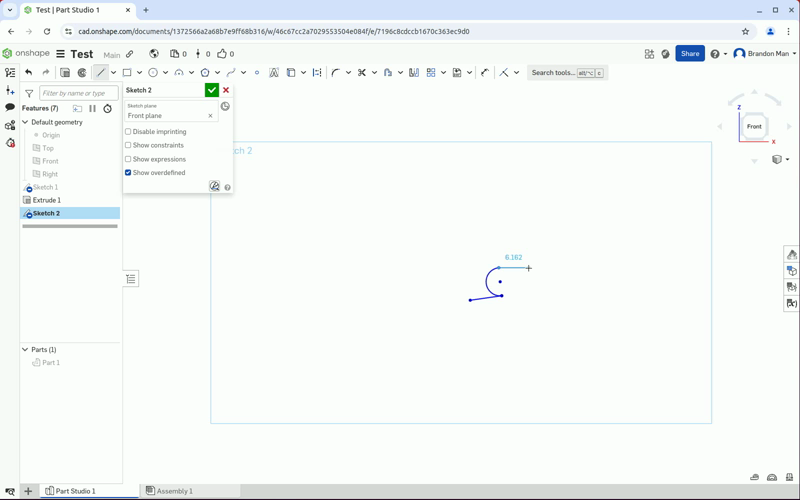
mouse_move(470, 263)
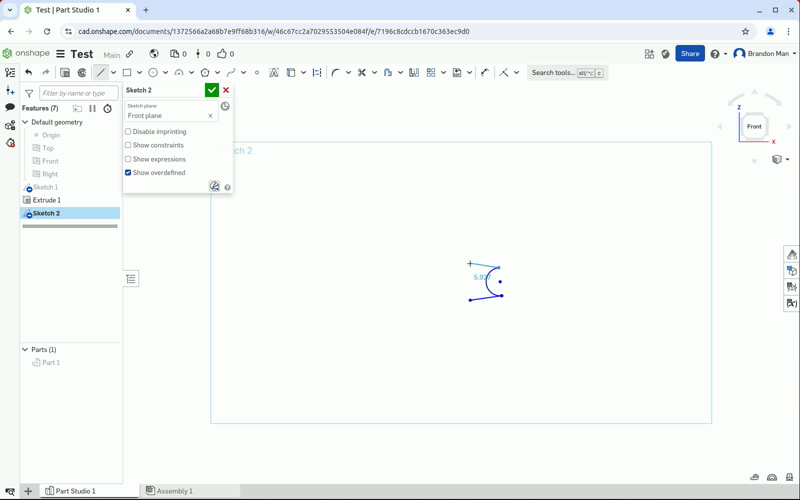
click(470, 263)
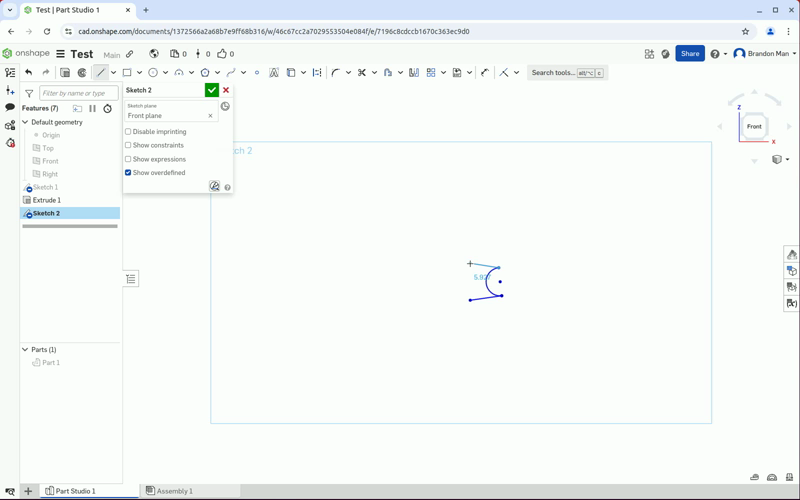
key_up(shift)
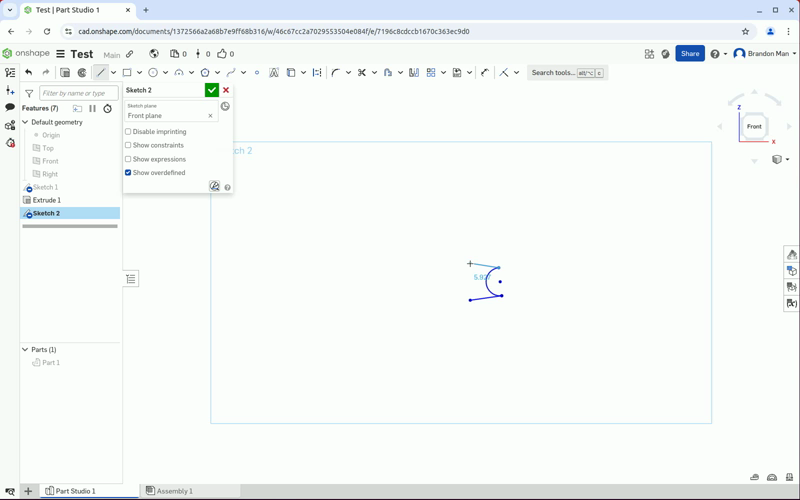
key(esc)
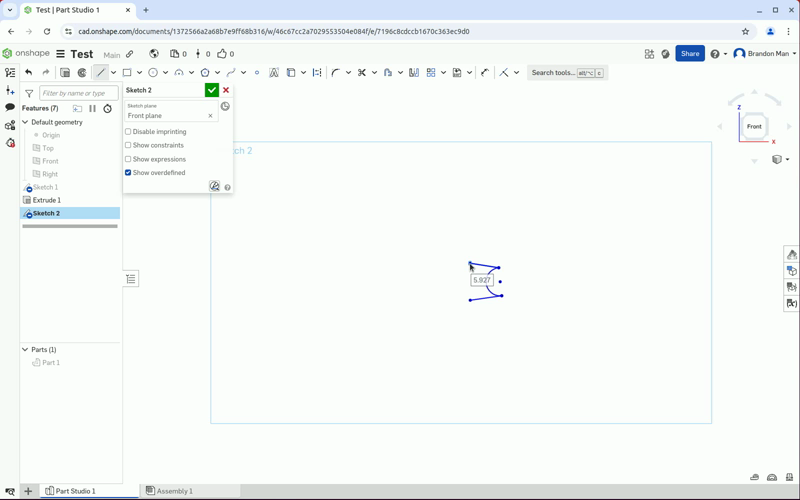
key(a)
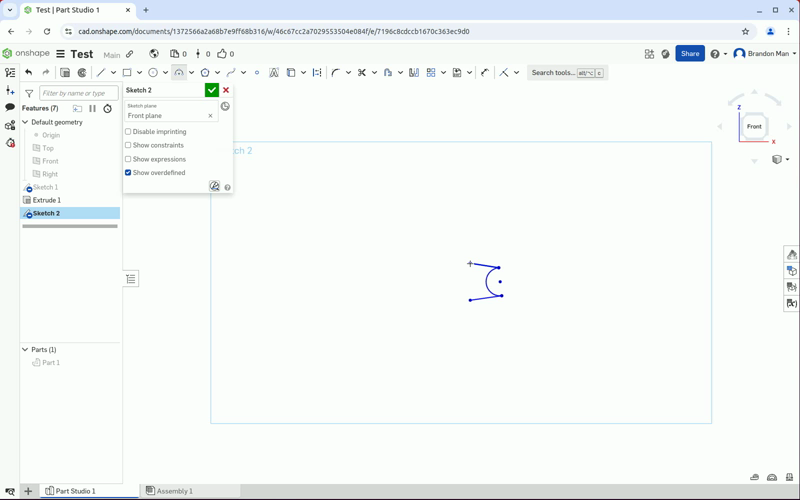
mouse_move(470, 263)
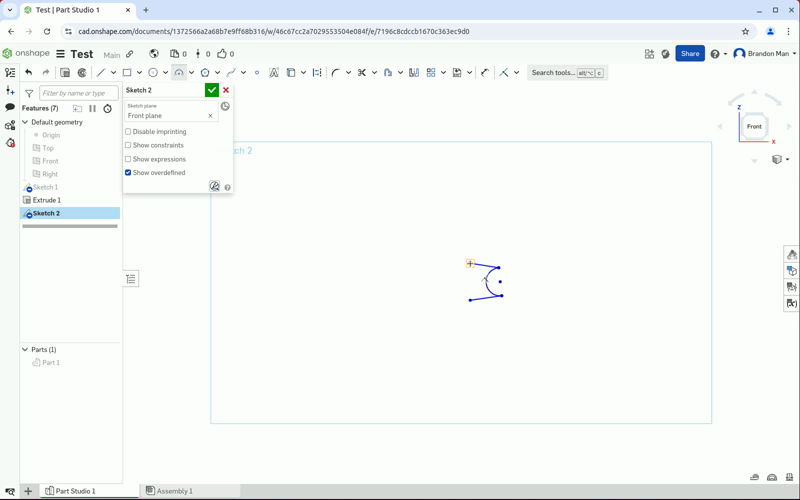
click(470, 263)
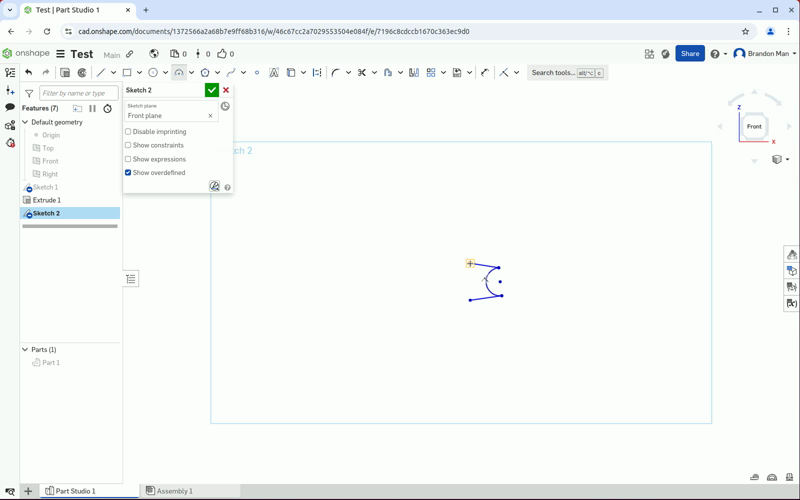
mouse_move(470, 300)
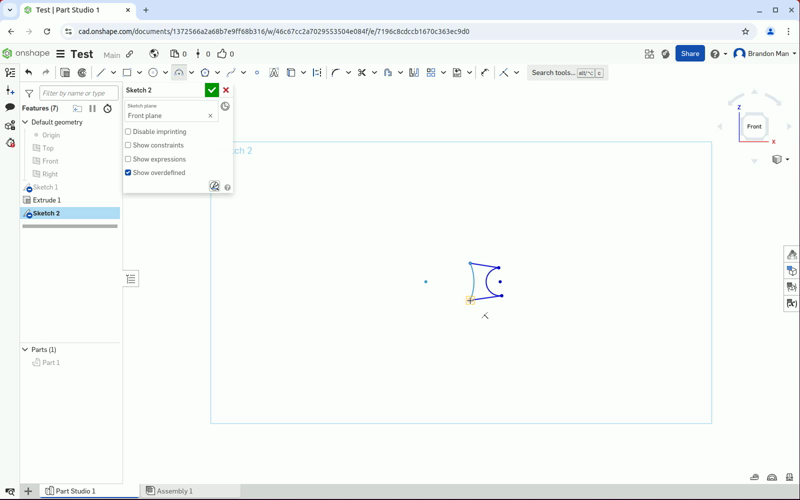
click(470, 300)
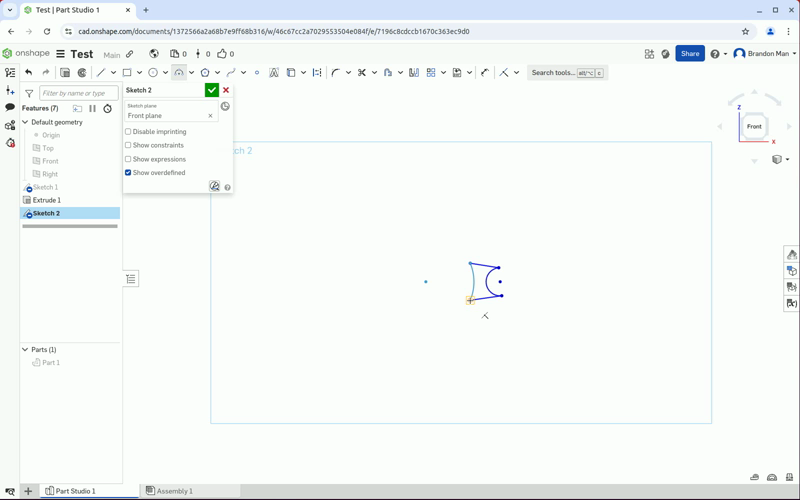
key_down(shift)
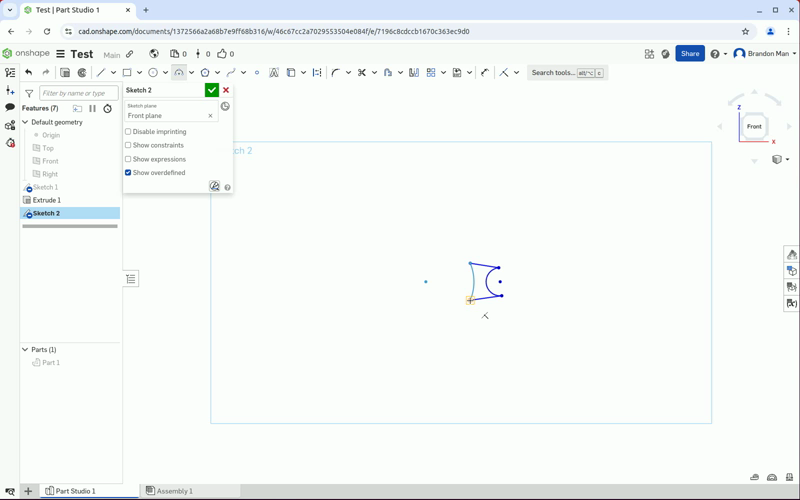
mouse_move(481, 282)
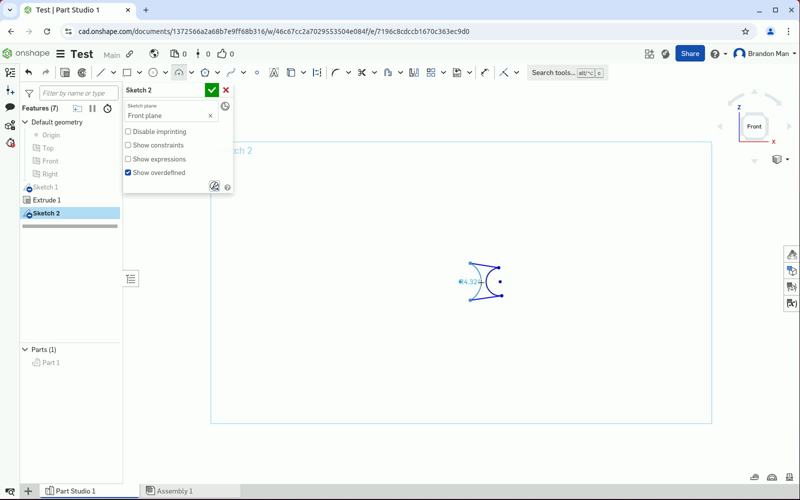
click(481, 282)
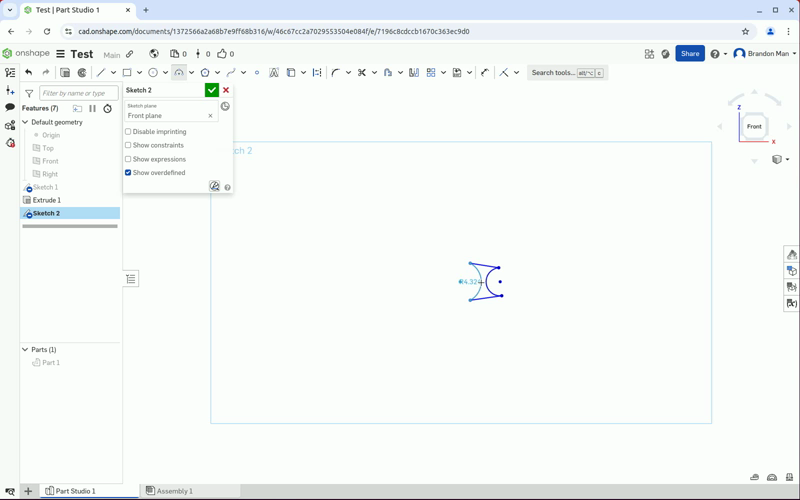
key_up(shift)
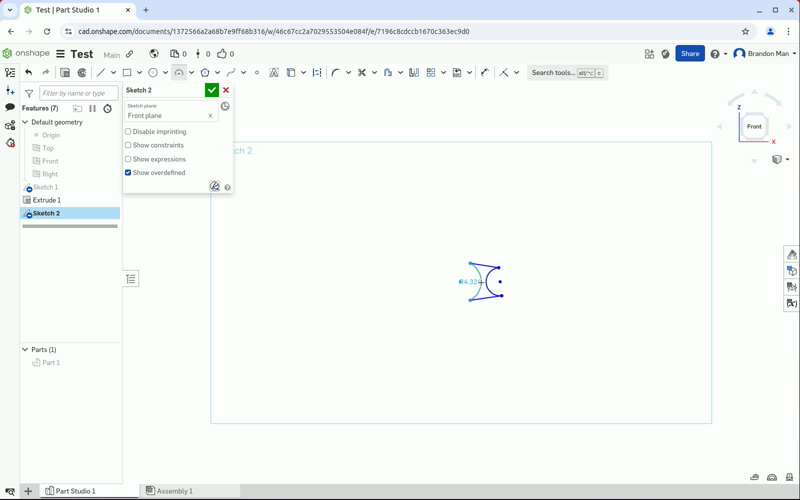
key(esc)
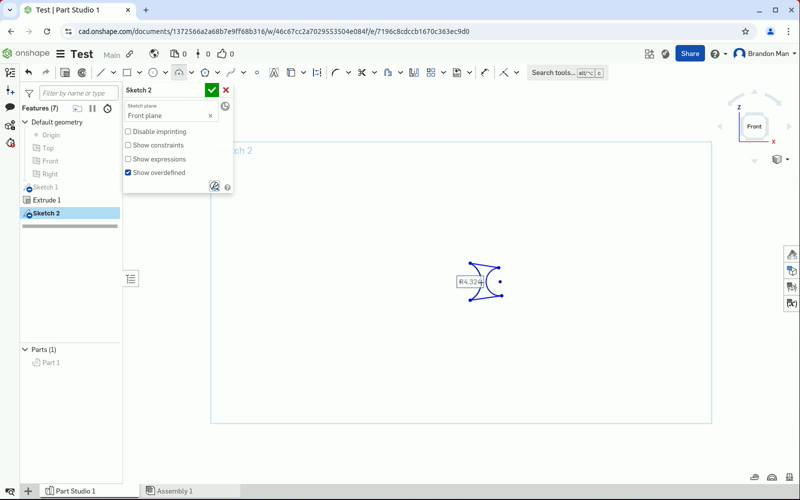
mouse_move(478, 267)
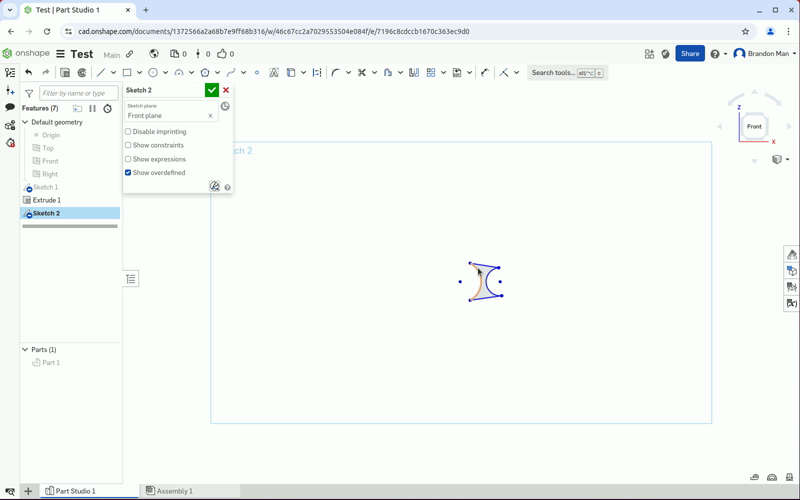
scroll(6)
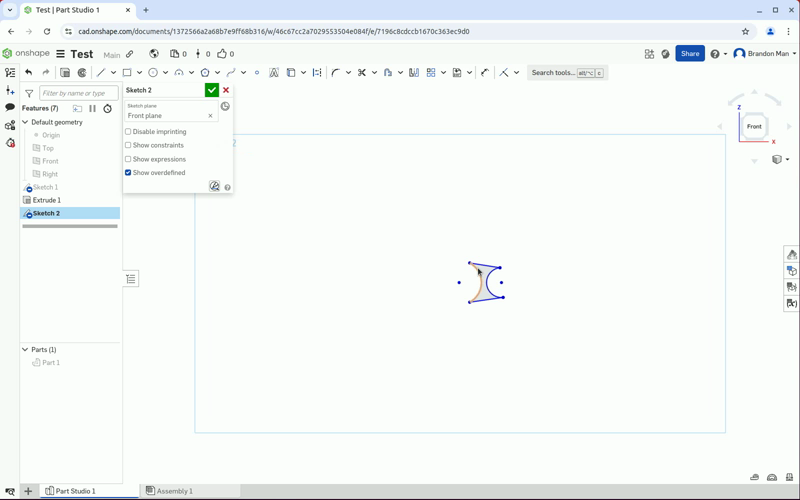
scroll(6)
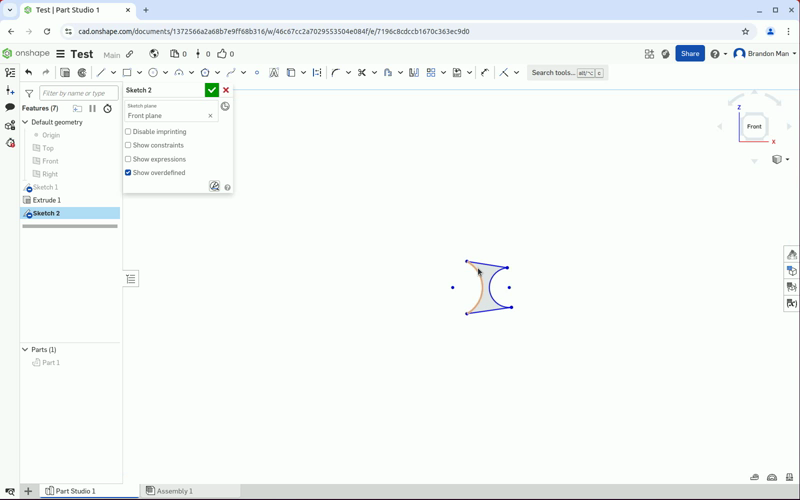
scroll(6)
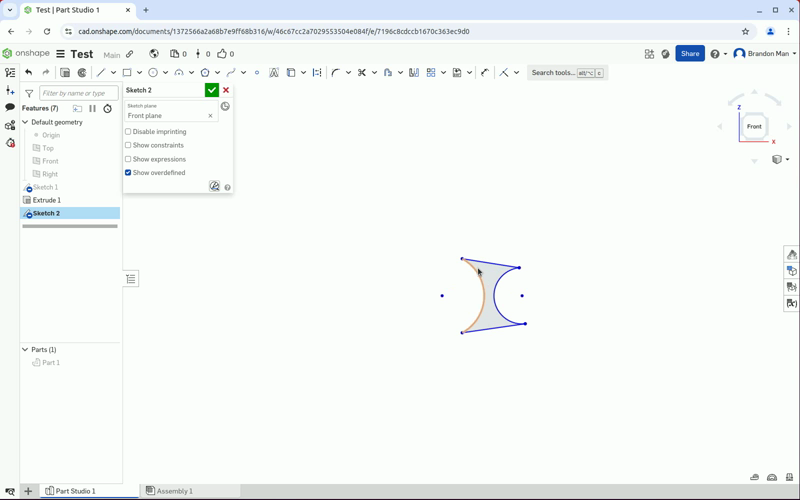
scroll(6)
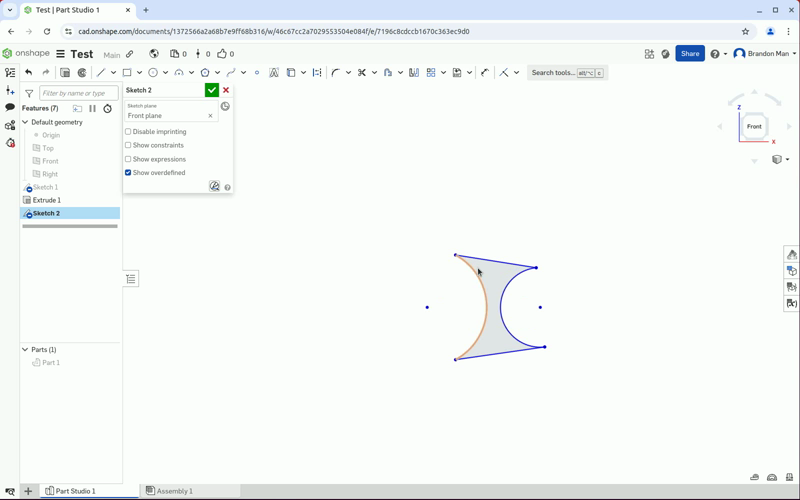
scroll(6)
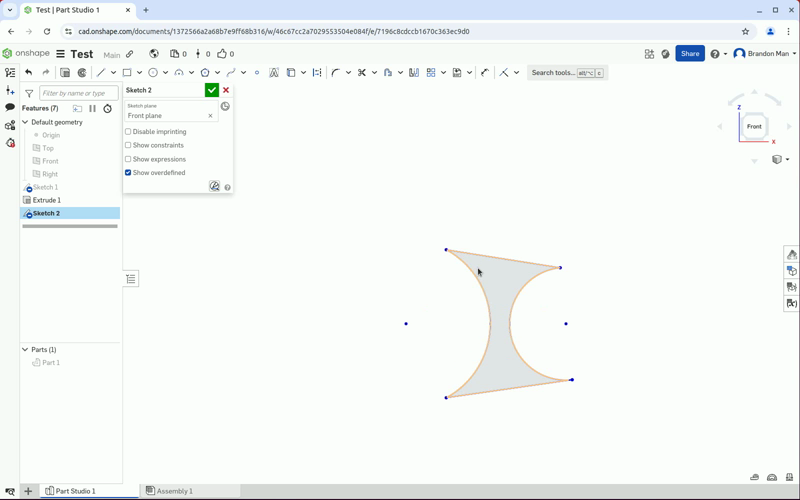
scroll(6)
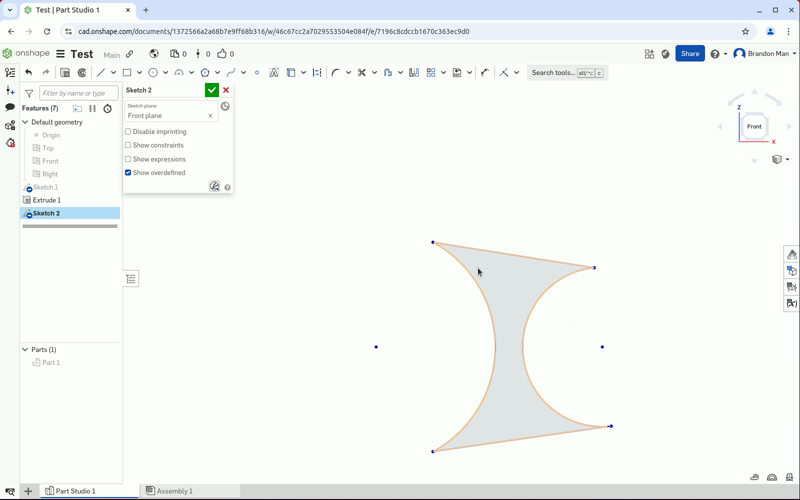
scroll(6)
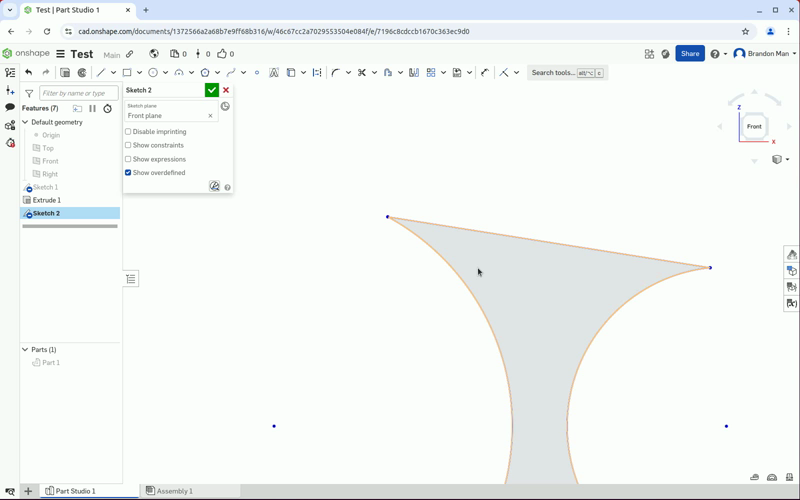
click(478, 267)
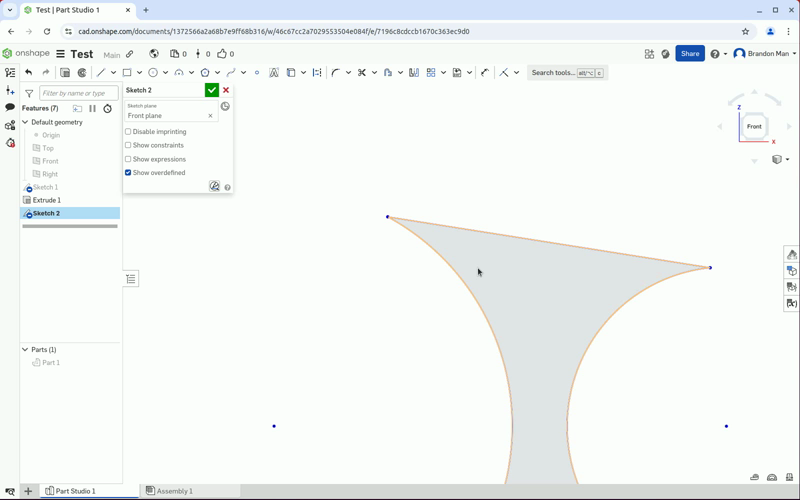
scroll(-6)
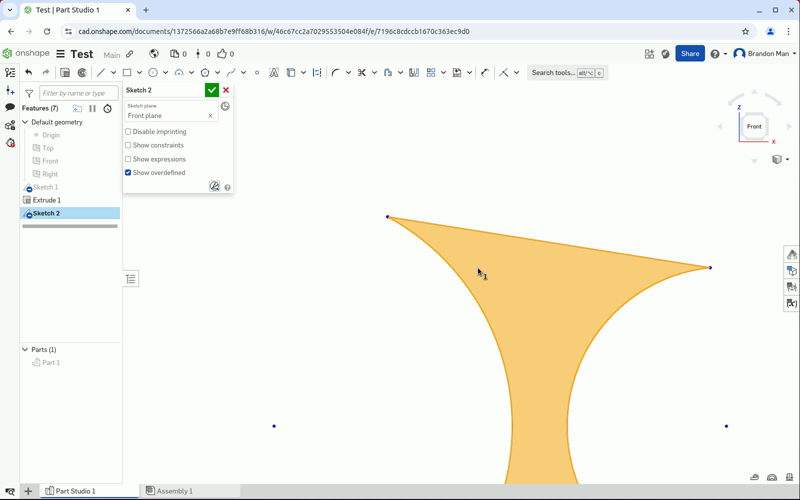
scroll(-6)
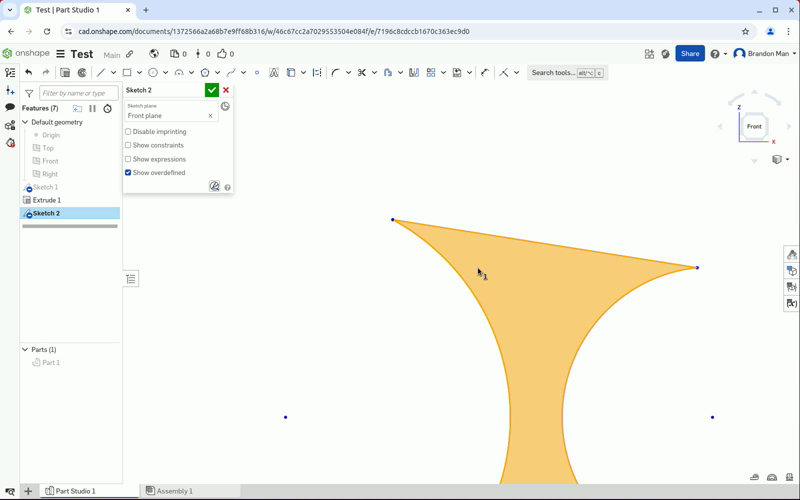
scroll(-6)
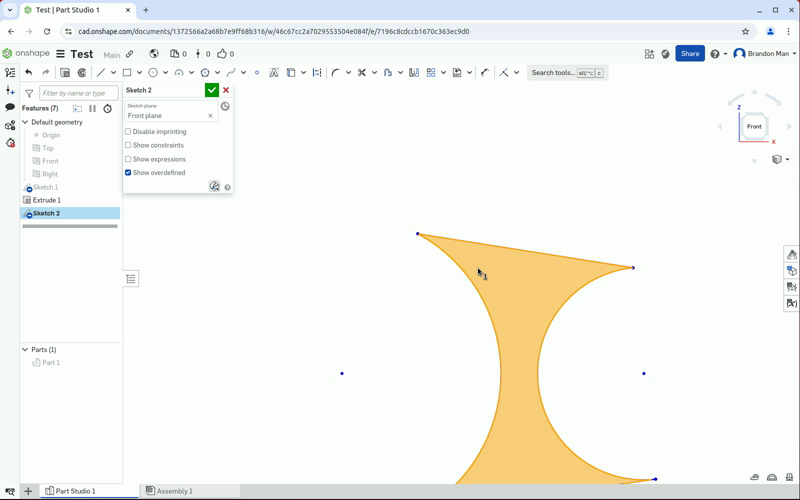
scroll(-6)
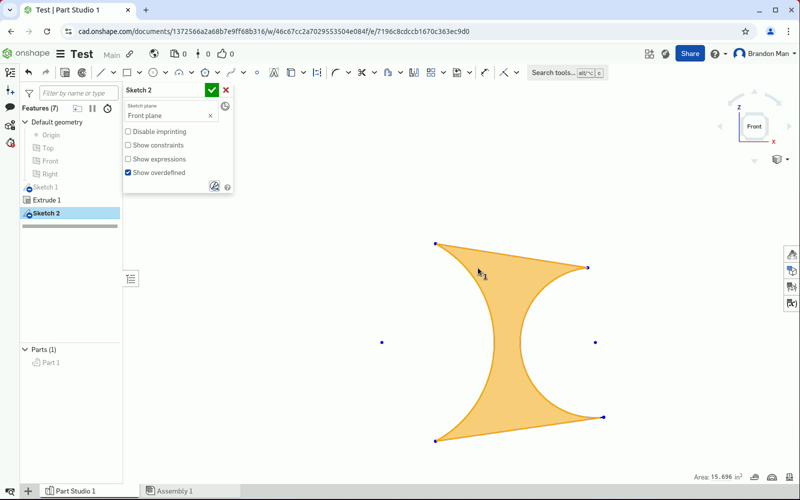
scroll(-6)
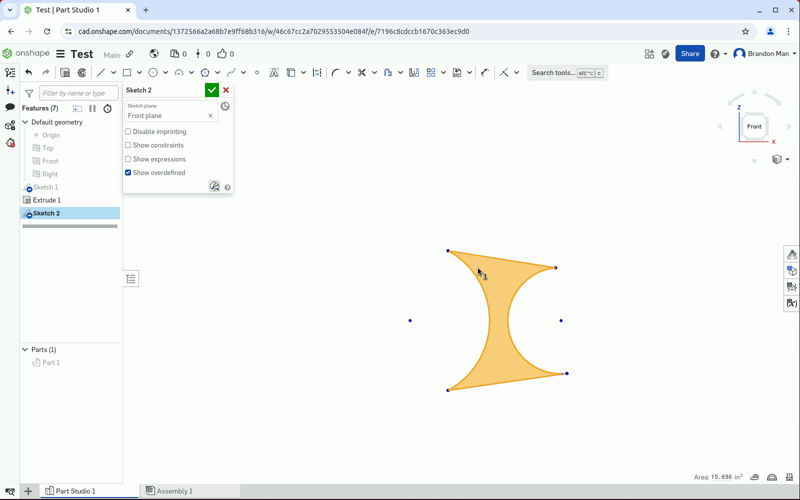
scroll(-6)
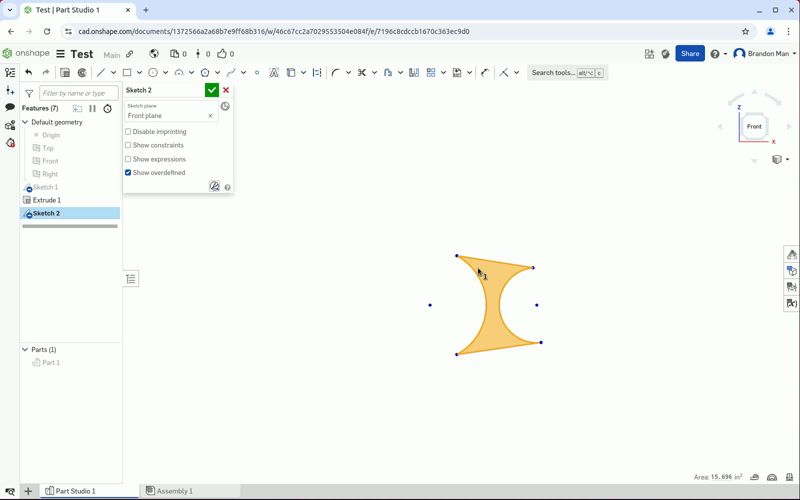
scroll(-6)
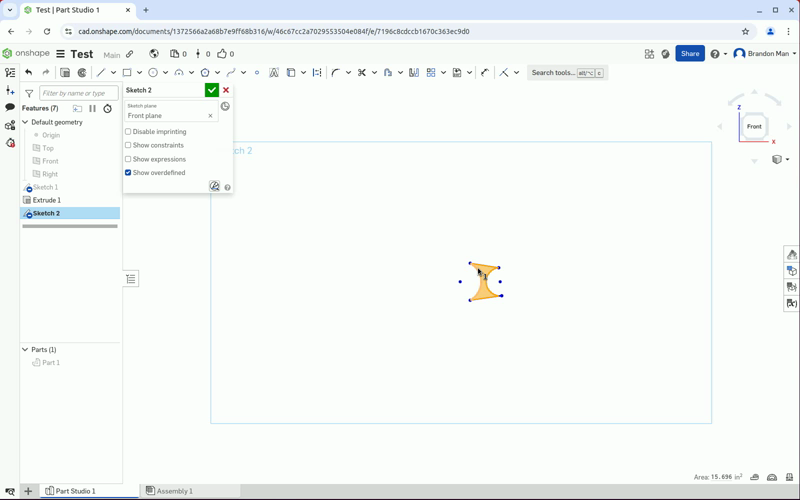
mouse_move(73, 352)
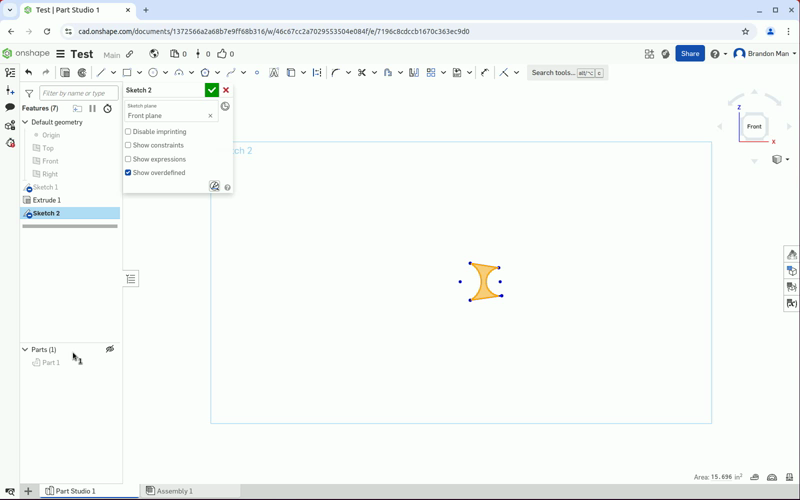
key(shift+y)
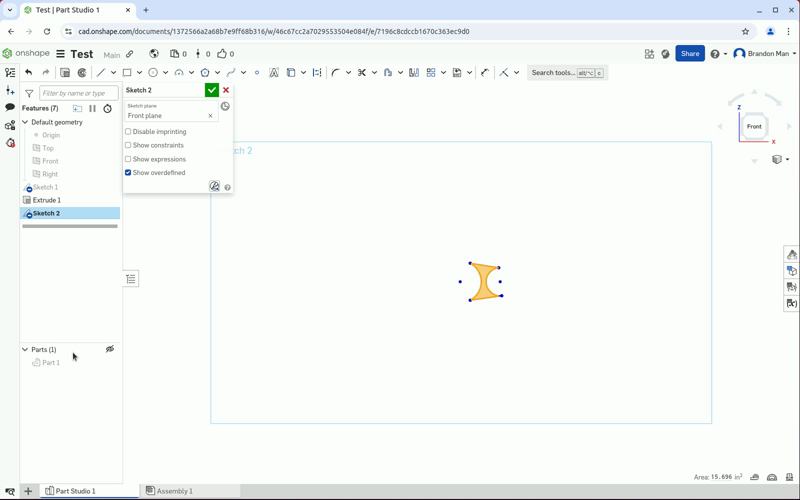
key(shift+e)
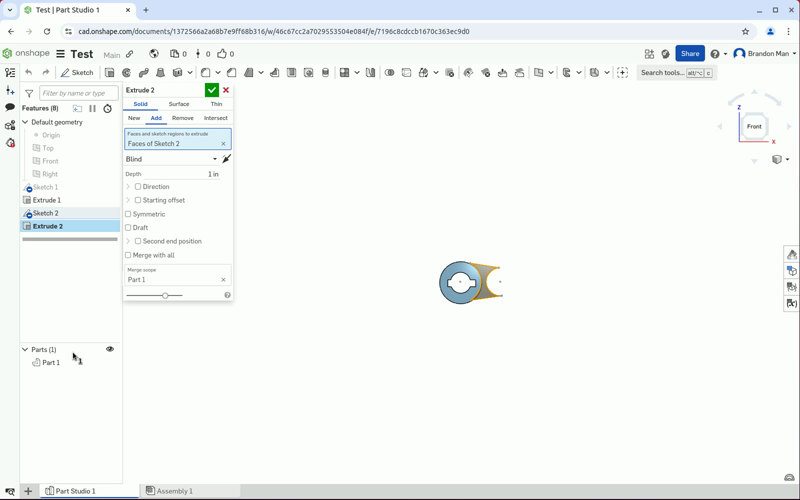
mouse_move(143, 106)
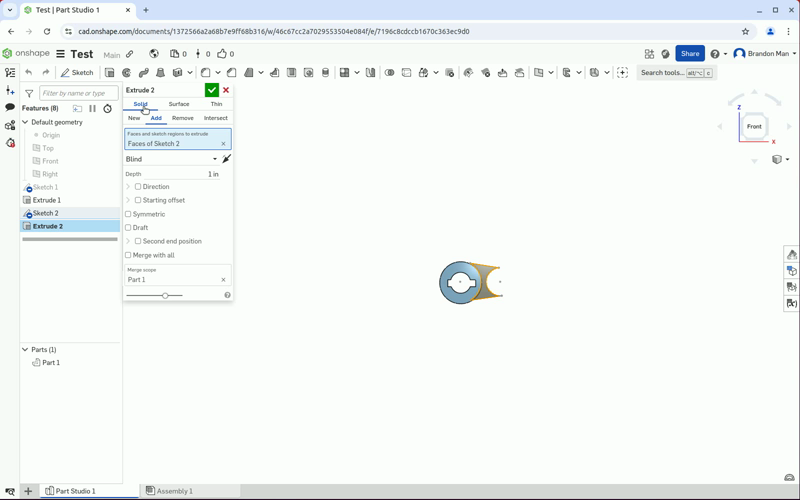
click(143, 106)
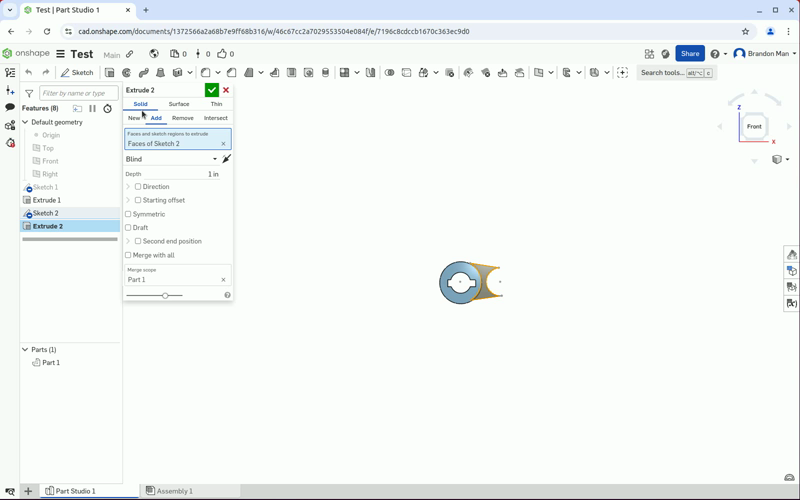
mouse_move(137, 120)
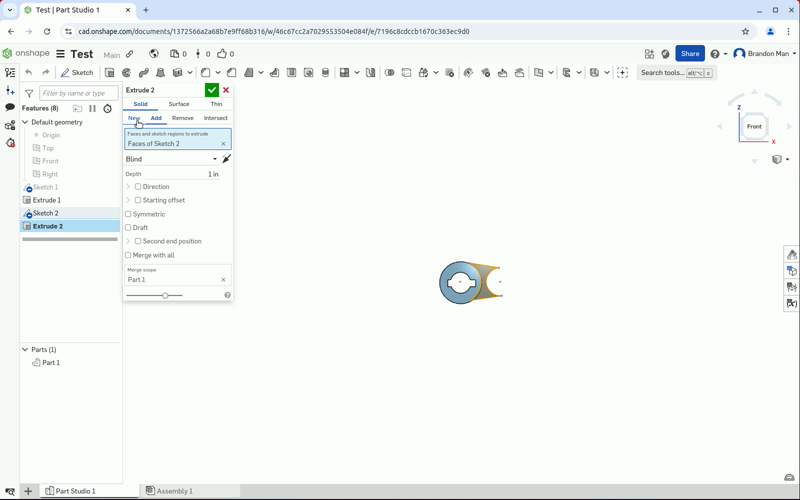
click(137, 120)
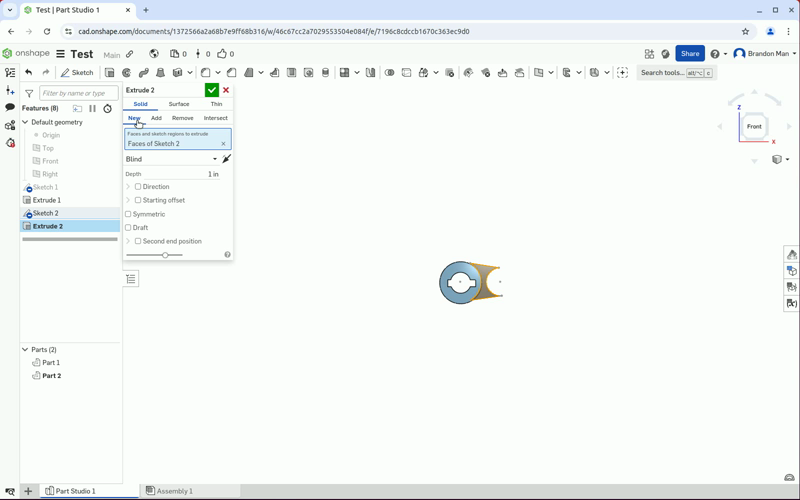
key(tab, 4)
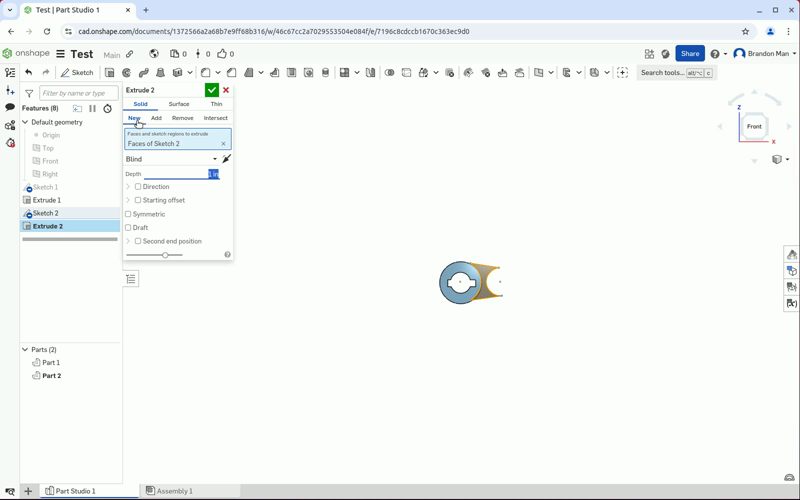
text(3.851)
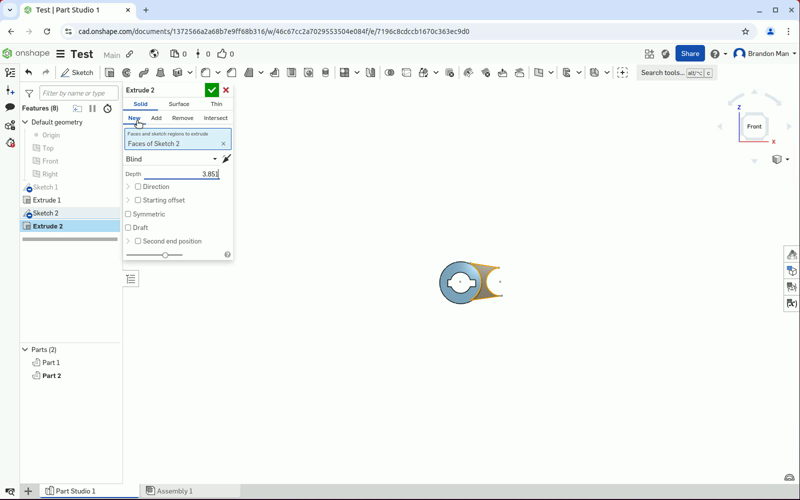
key(enter)
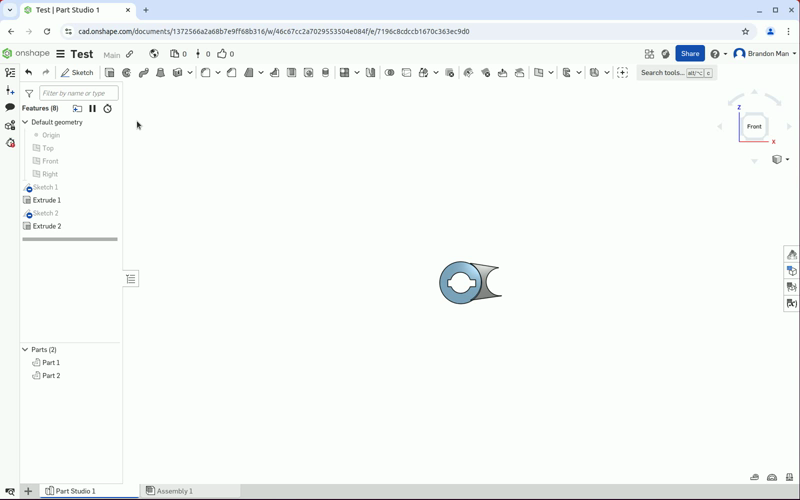
key(shift+h)
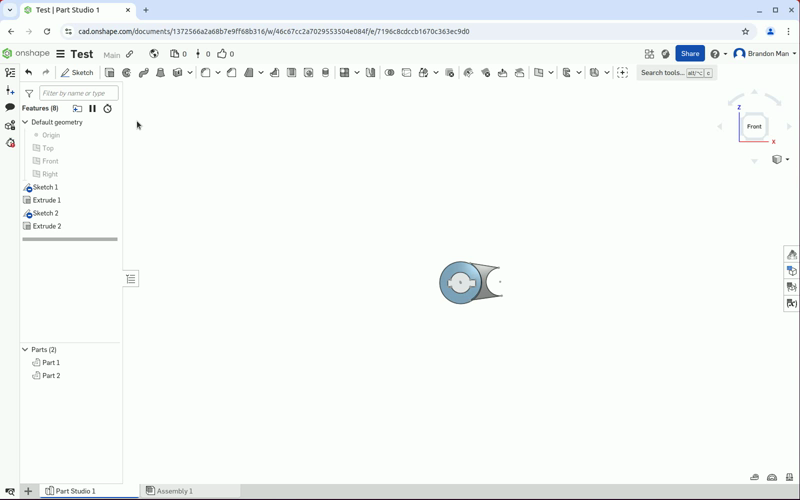
key(shift+h)
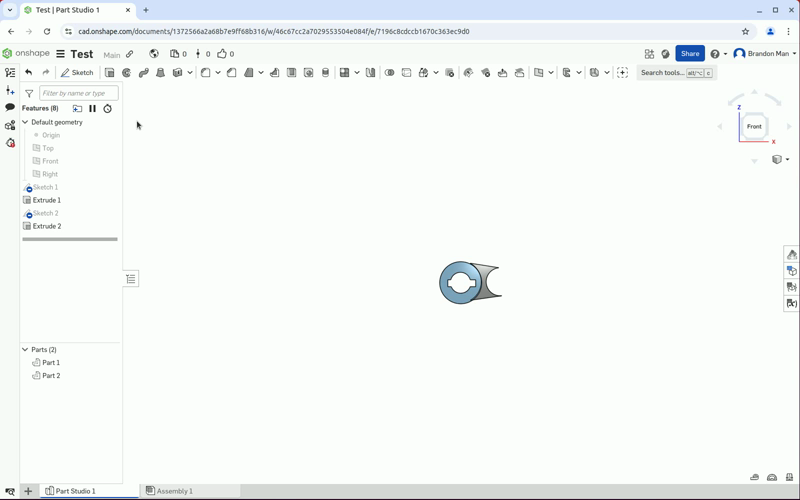
mouse_move(73, 189)
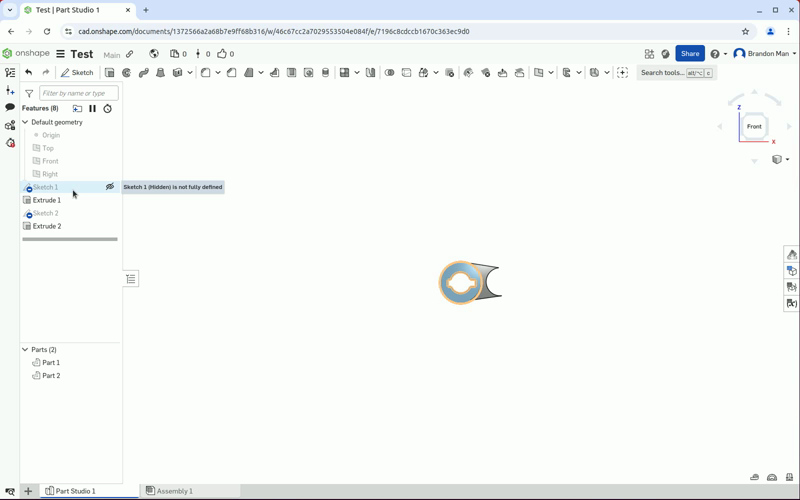
click(73, 189)
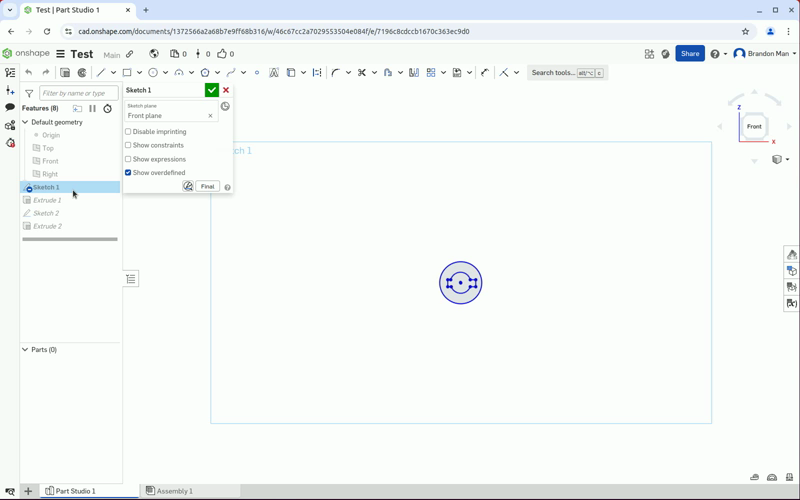
mouse_move(229, 92)
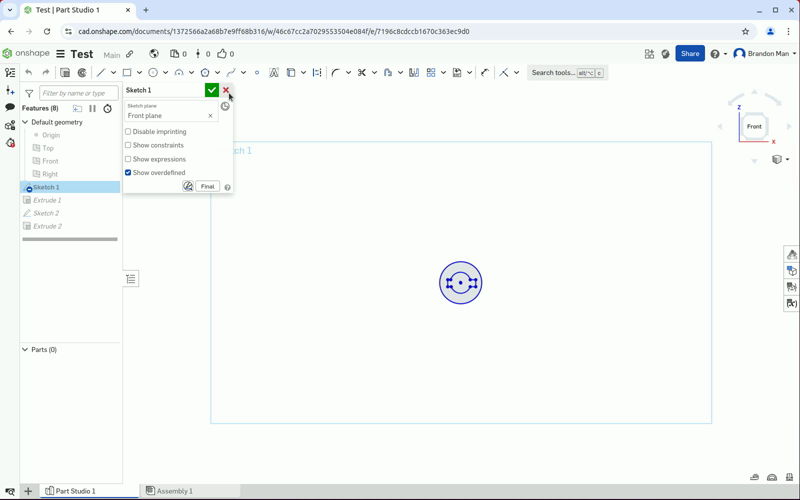
click(229, 92)
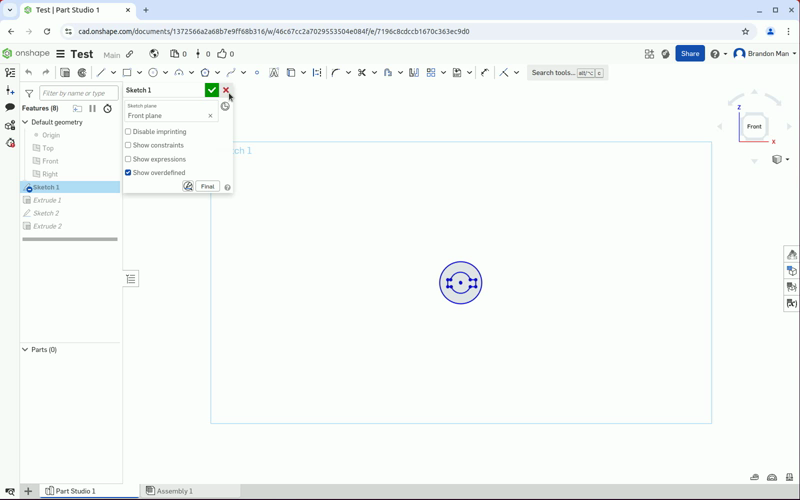
key(shift+s)
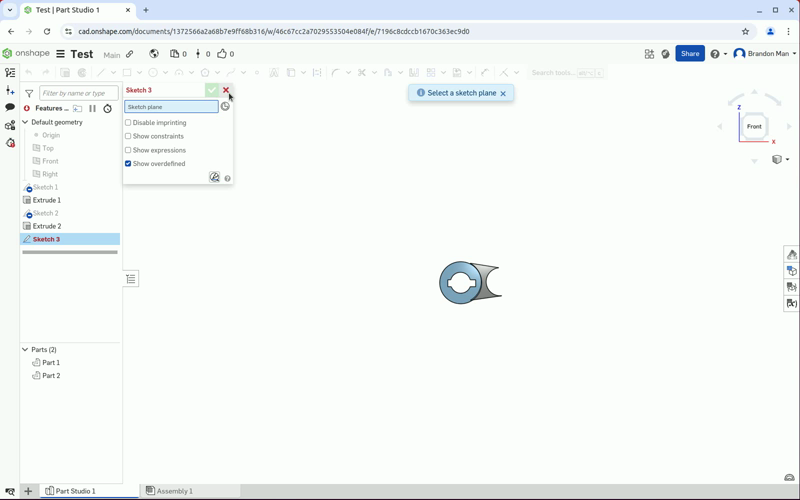
mouse_move(73, 163)
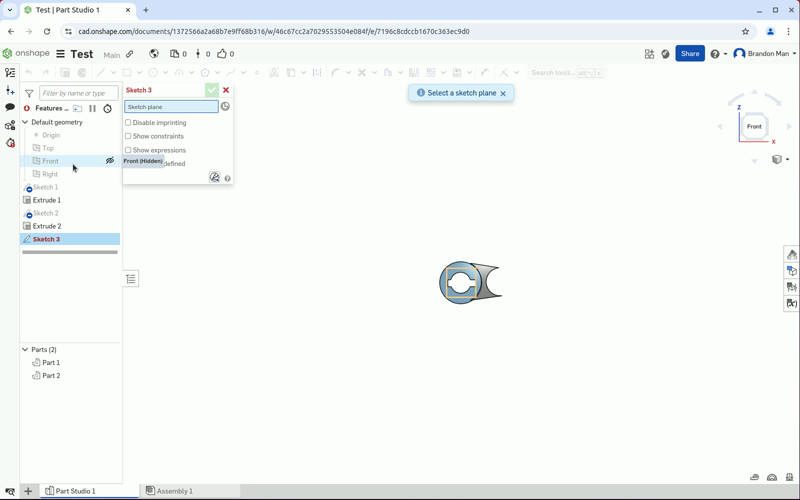
click(73, 163)
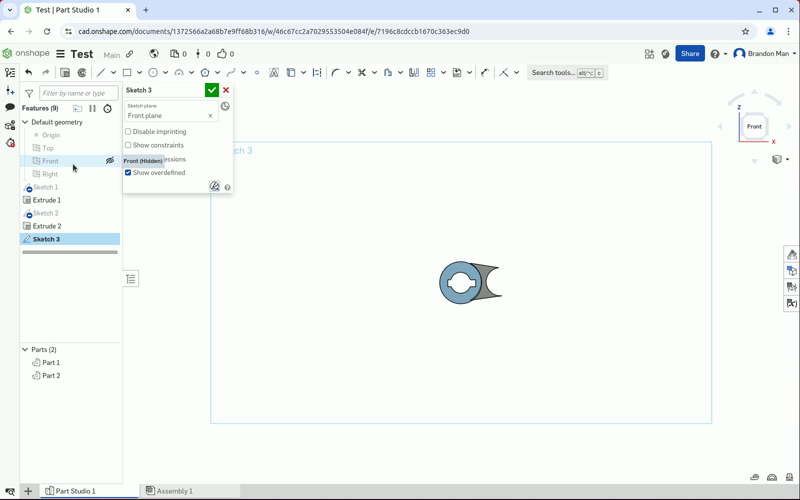
mouse_move(73, 352)
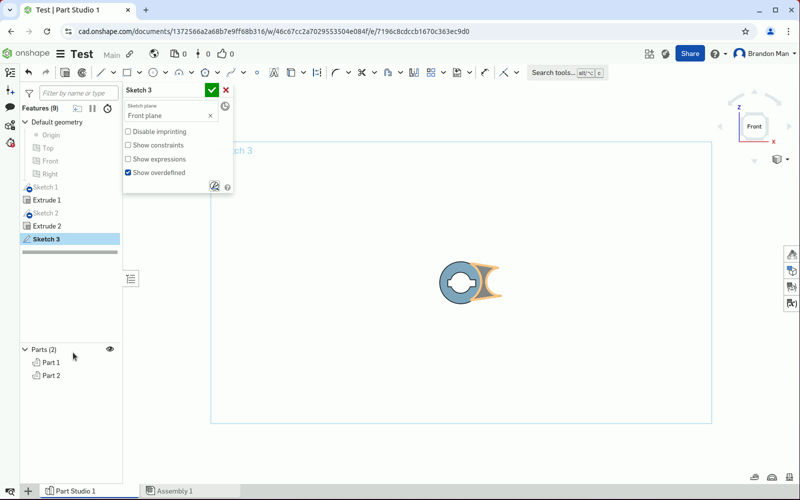
key(y)
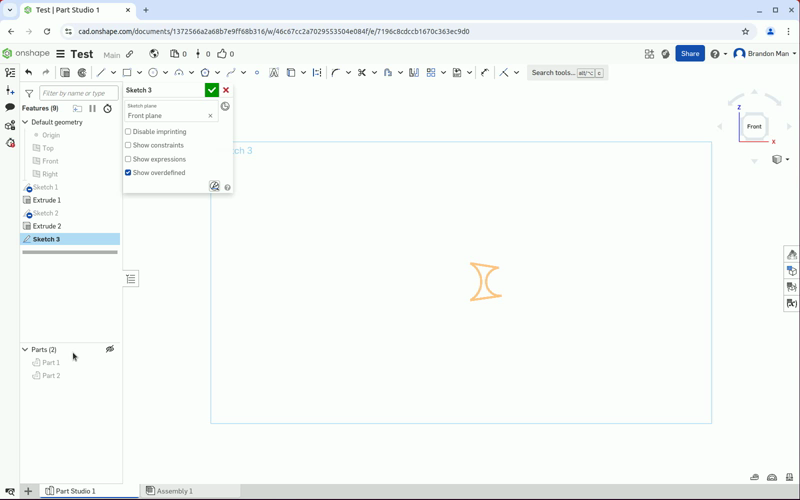
key(c)
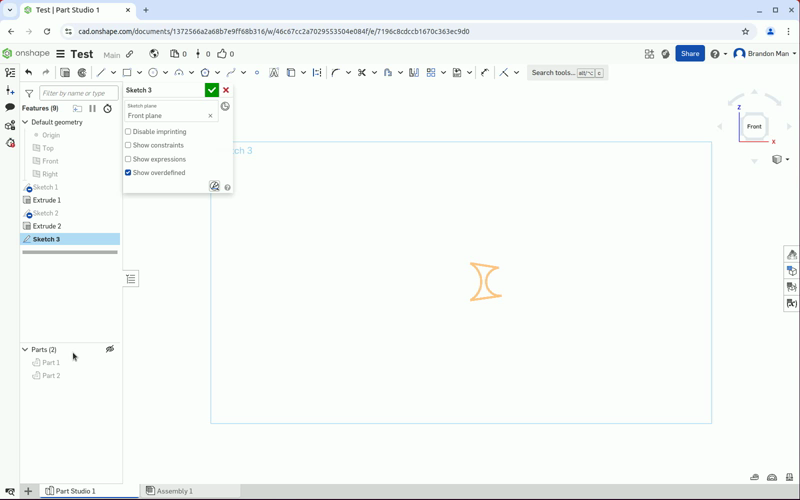
key_down(shift)
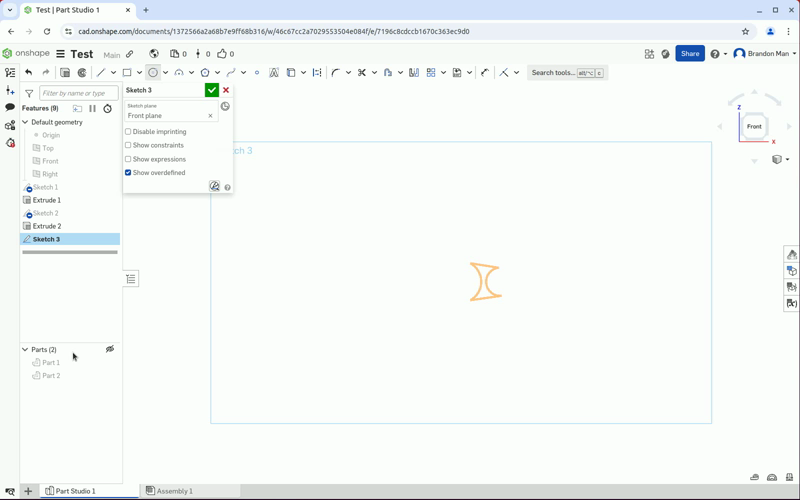
mouse_move(500, 282)
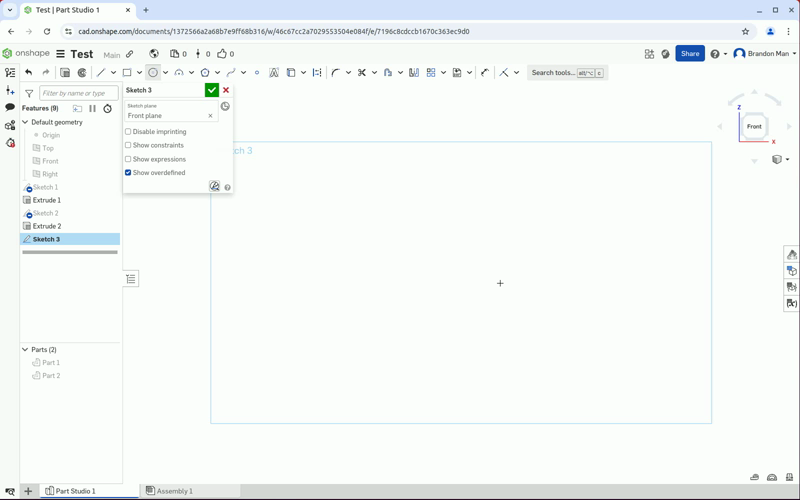
click(500, 282)
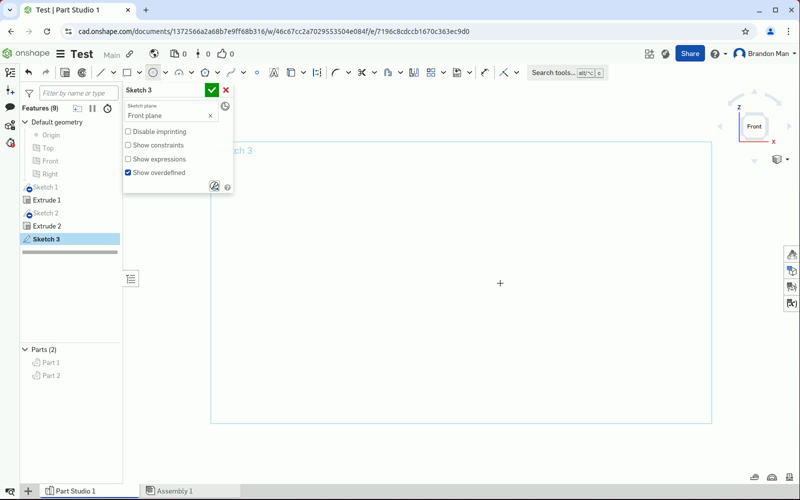
key_up(shift)
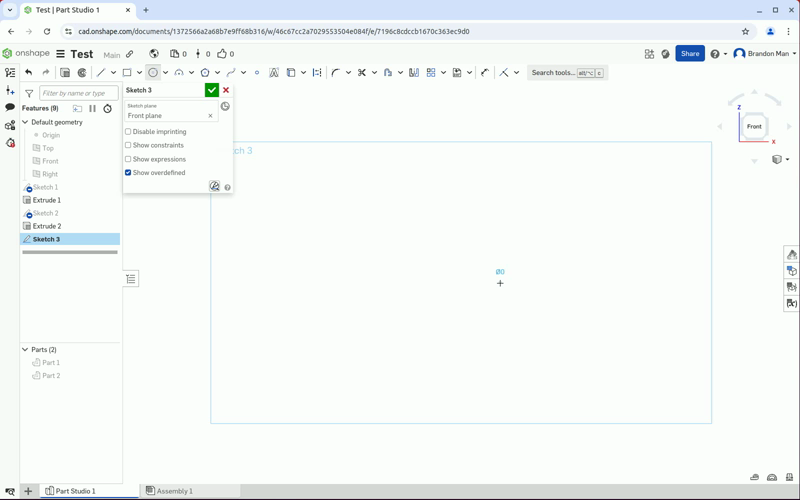
mouse_move(510, 282)
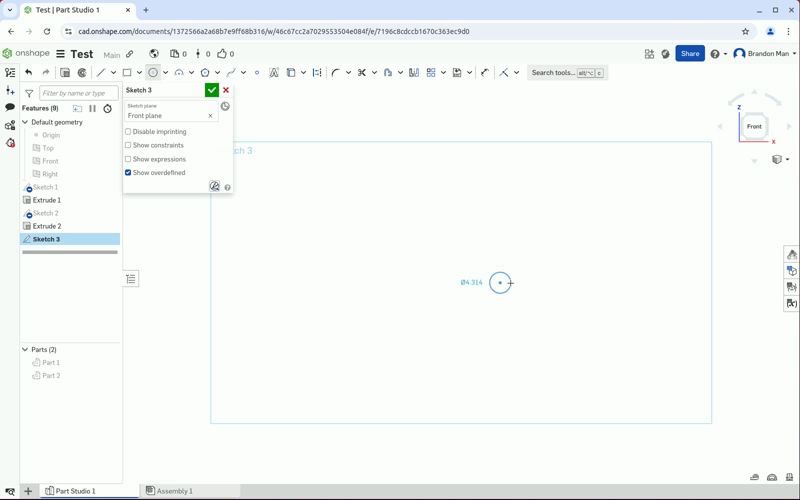
click(510, 282)
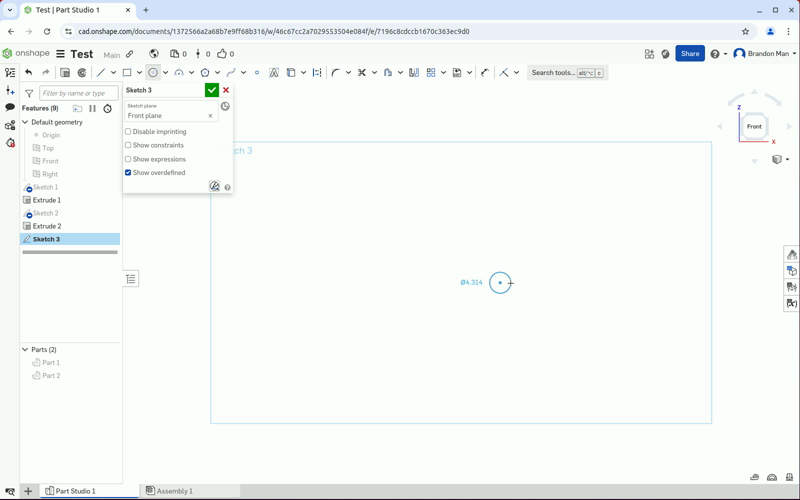
key(esc)
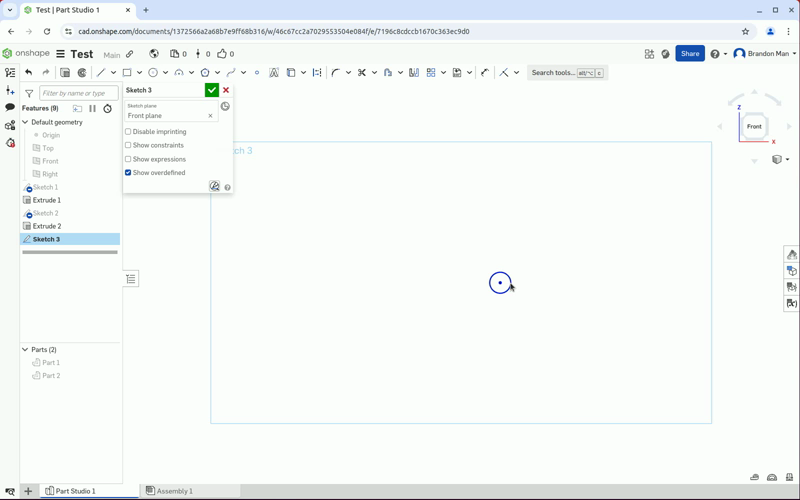
mouse_move(503, 276)
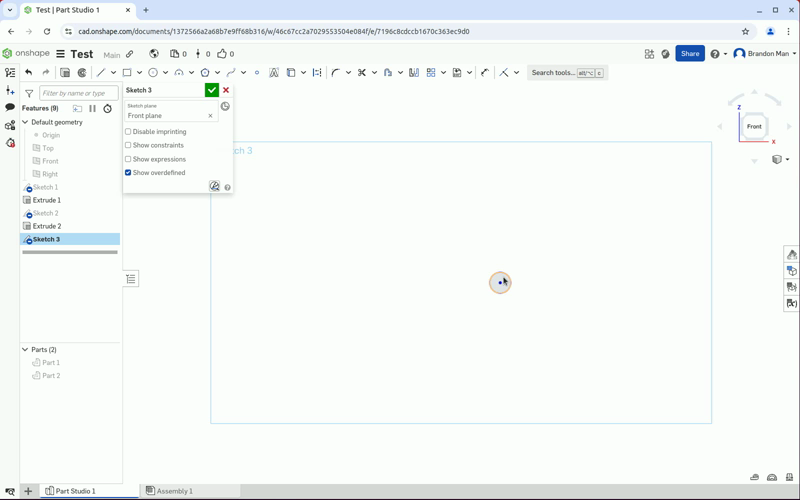
scroll(6)
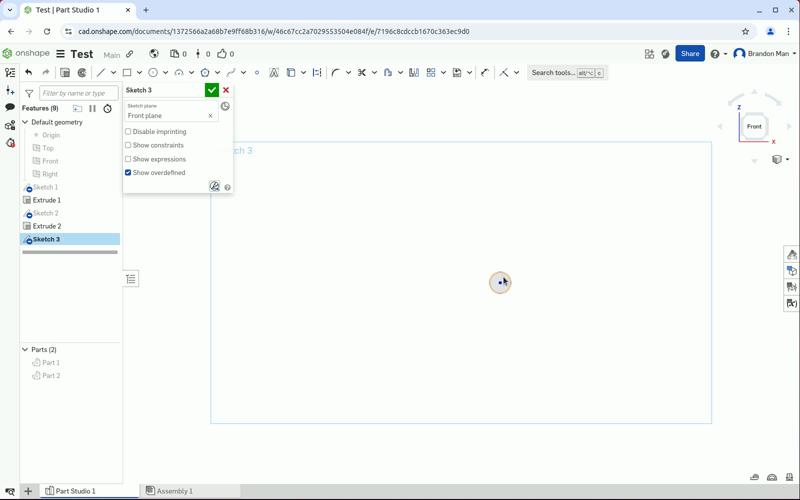
scroll(6)
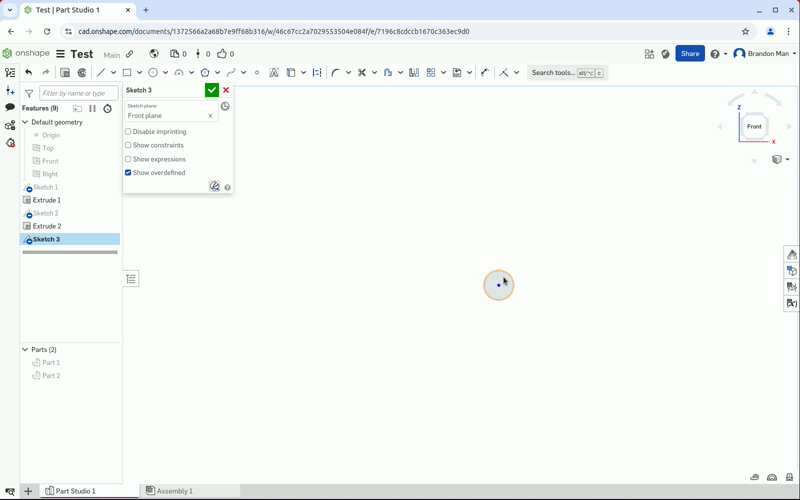
scroll(6)
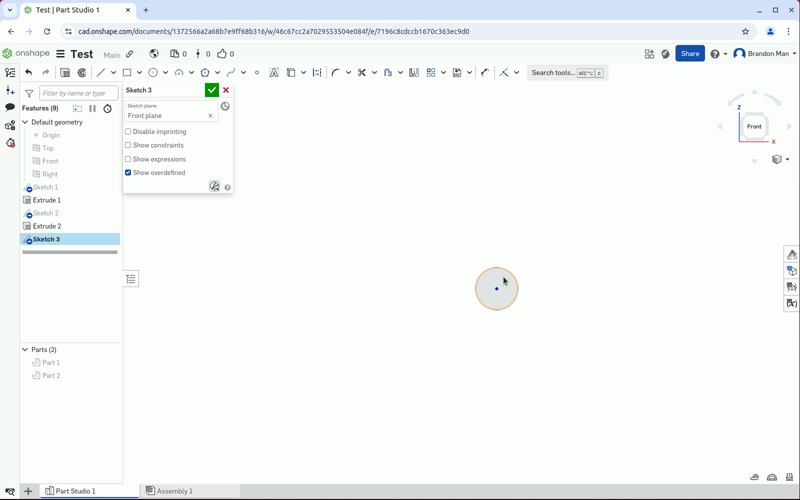
scroll(6)
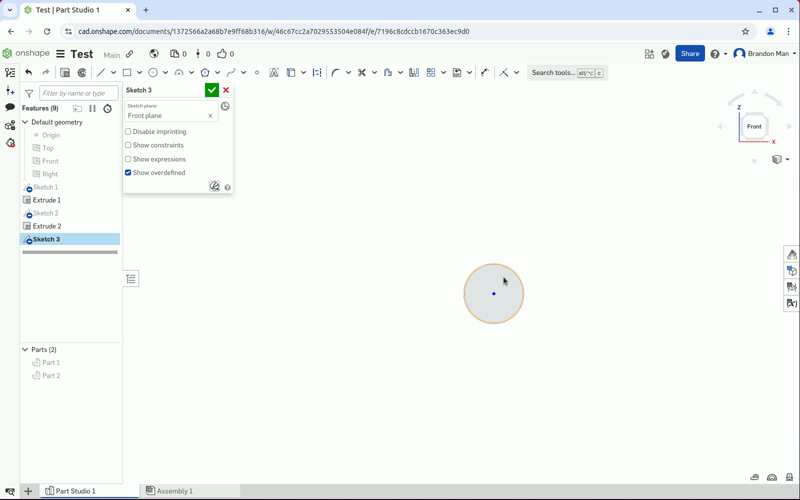
scroll(6)
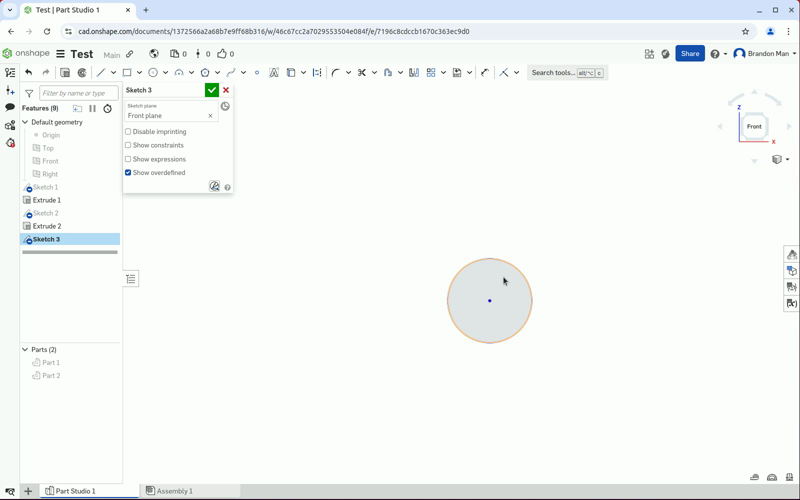
scroll(6)
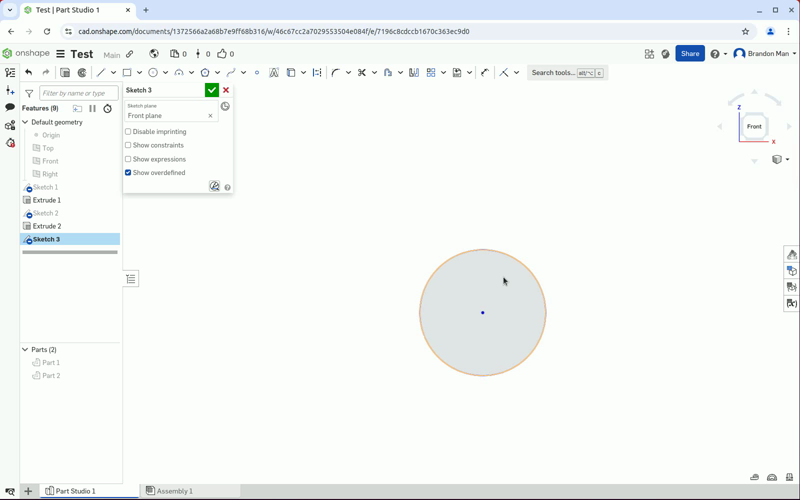
scroll(6)
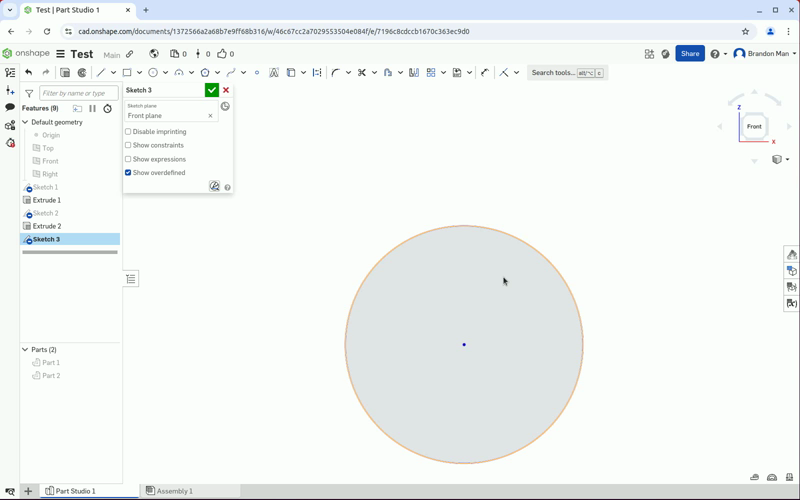
click(503, 276)
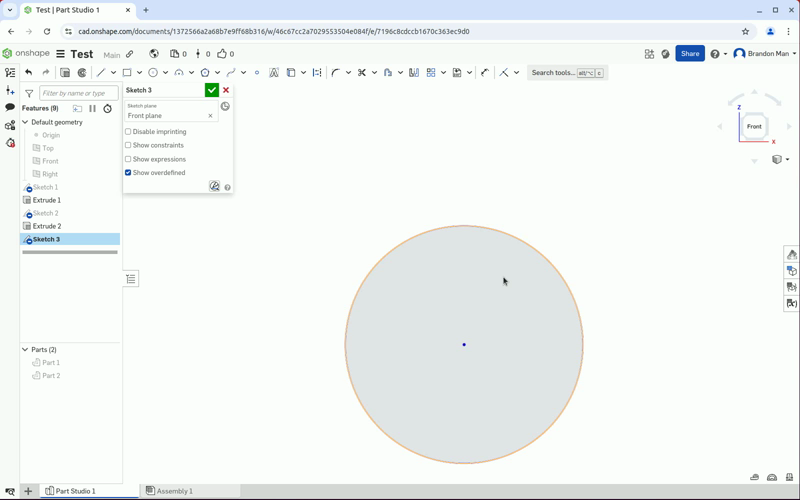
scroll(-6)
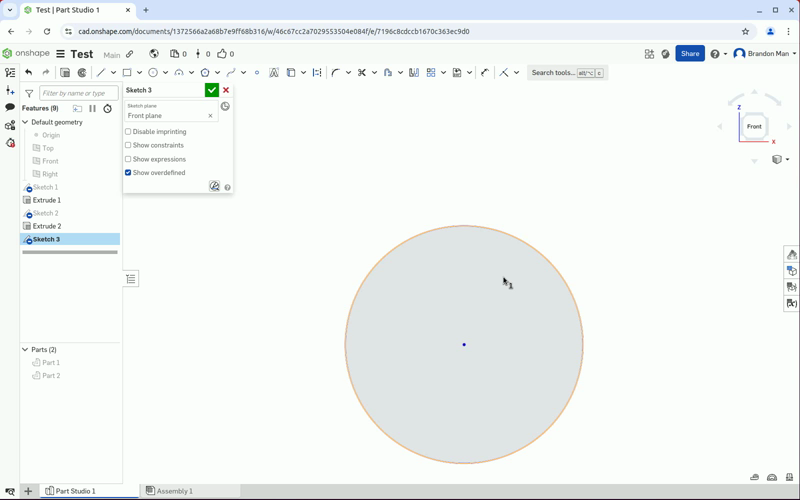
scroll(-6)
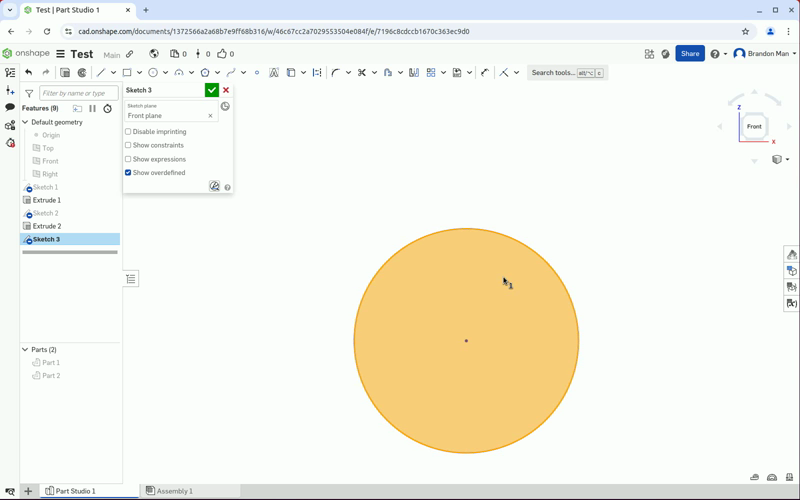
scroll(-6)
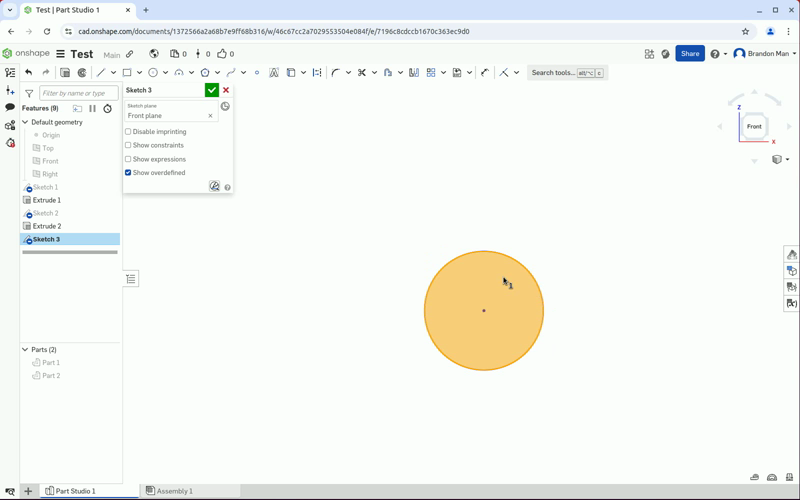
scroll(-6)
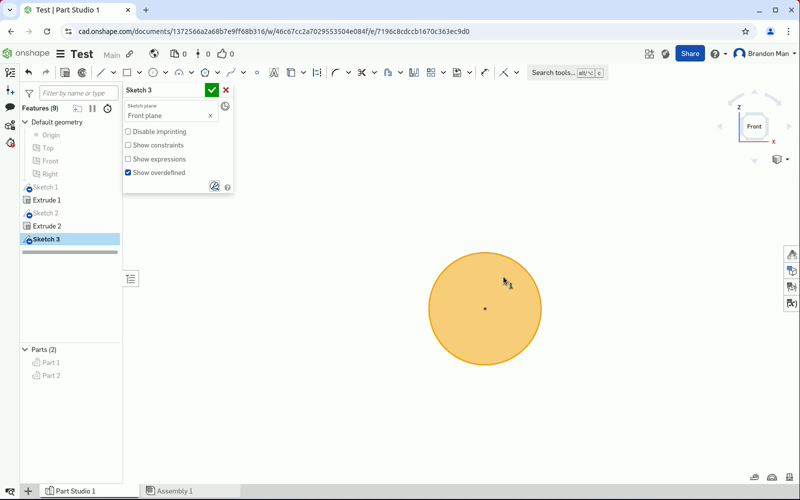
scroll(-6)
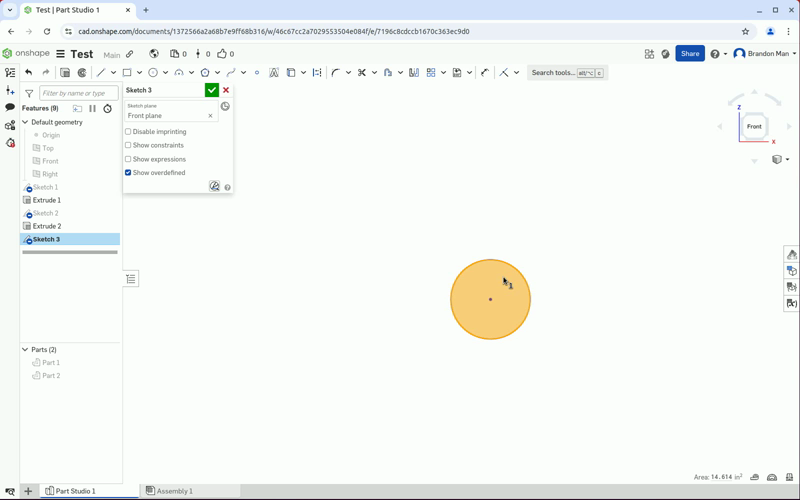
scroll(-6)
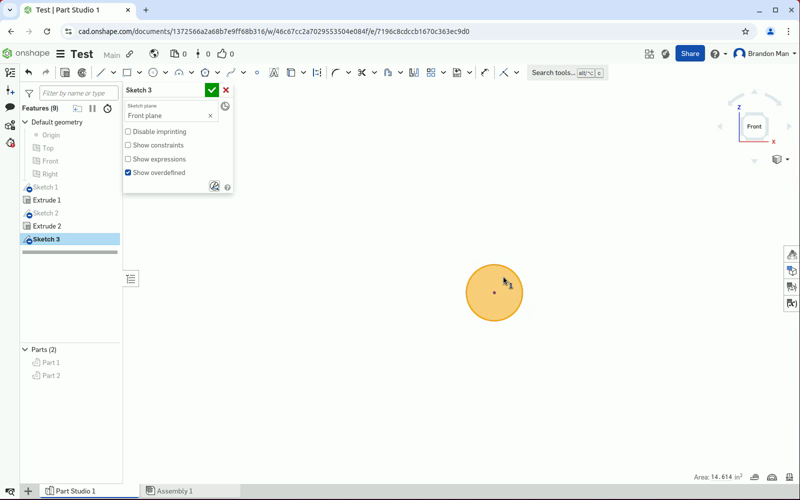
scroll(-6)
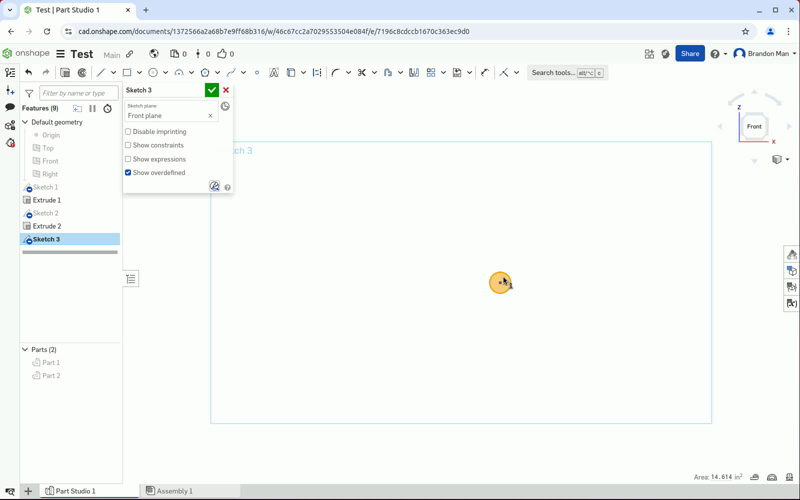
mouse_move(73, 352)
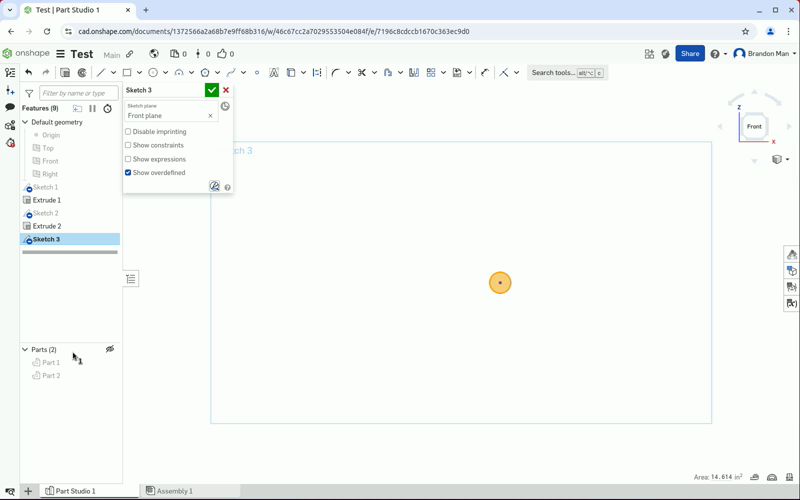
key(shift+y)
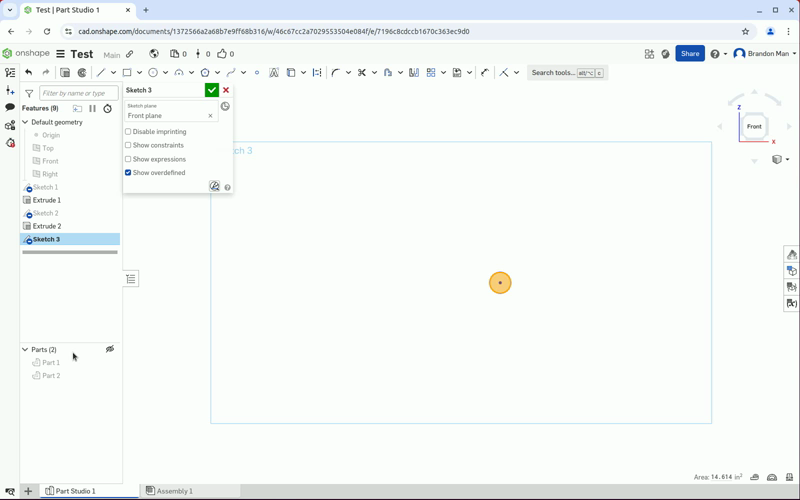
key(shift+e)
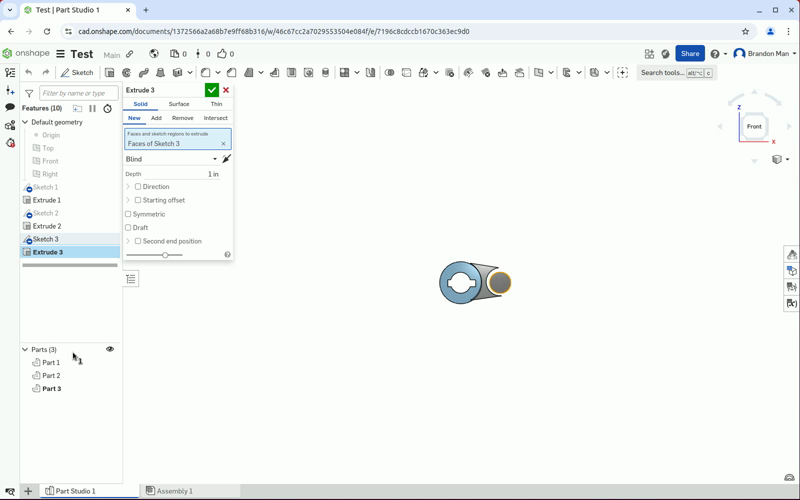
mouse_move(143, 106)
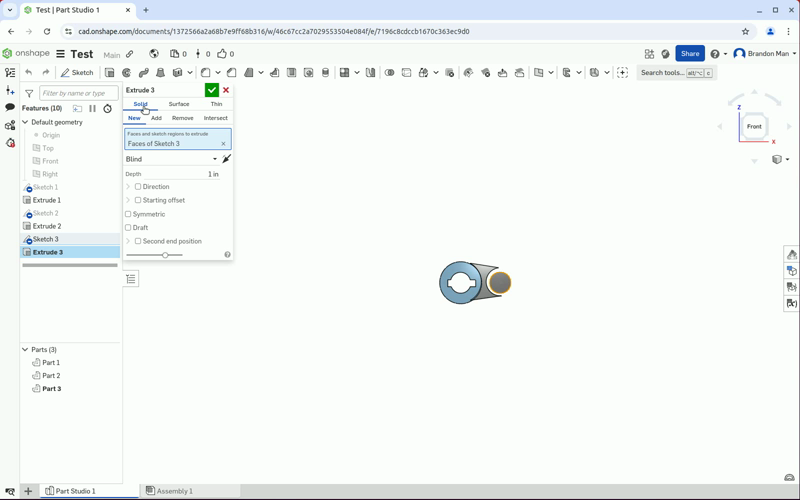
click(143, 106)
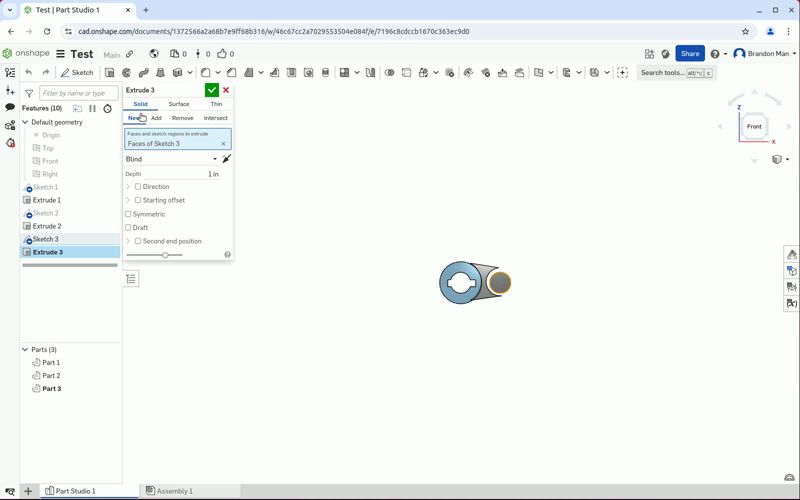
mouse_move(137, 120)
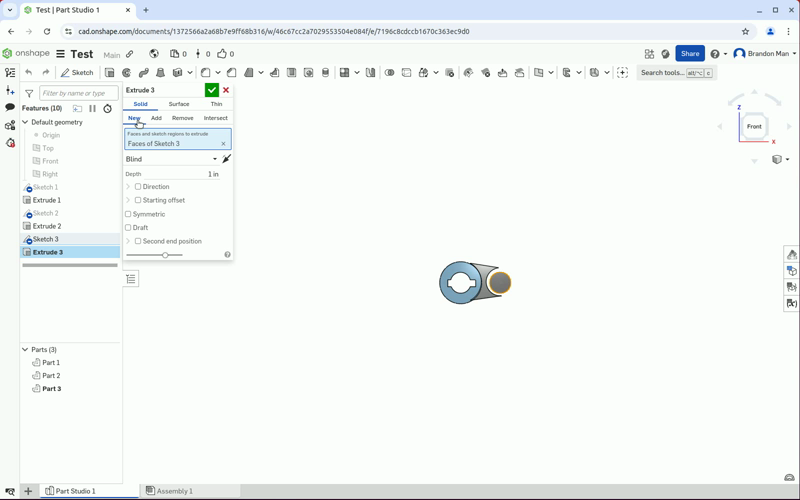
click(137, 120)
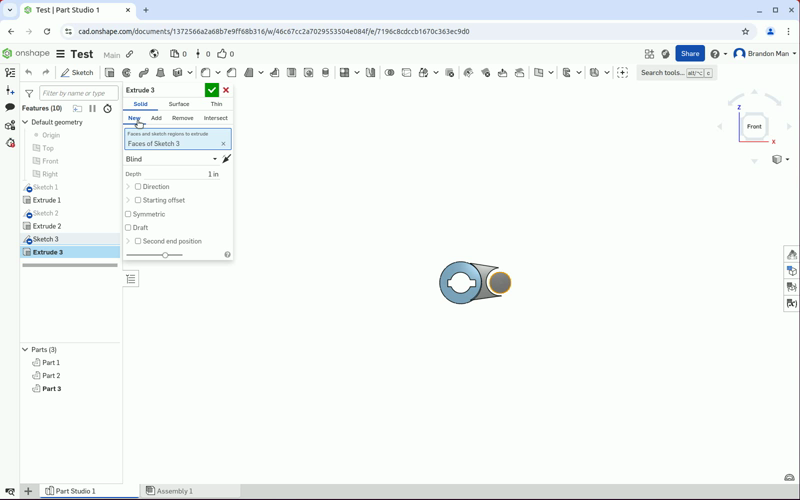
key(tab, 4)
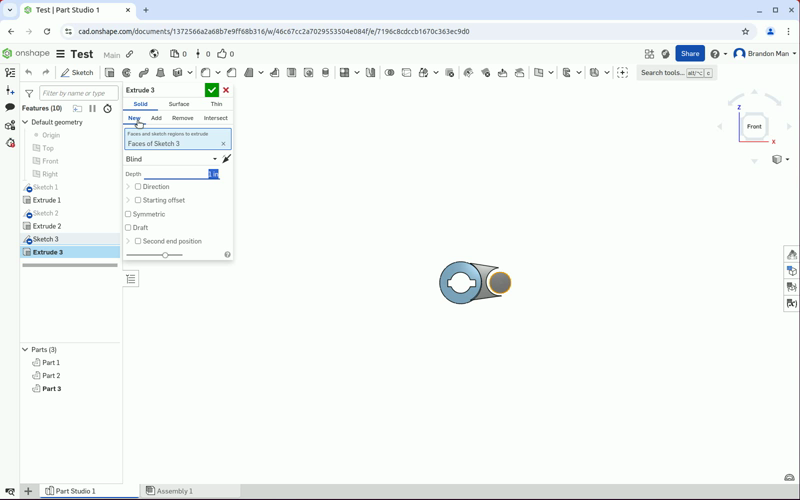
text(3.851)
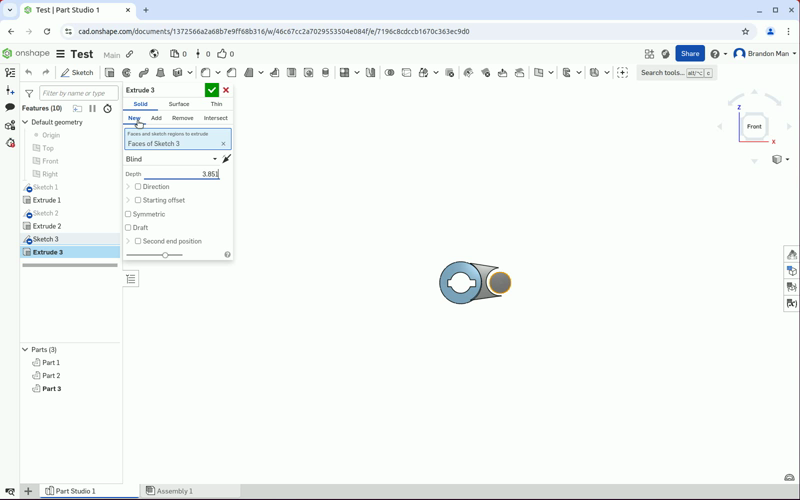
key(enter)
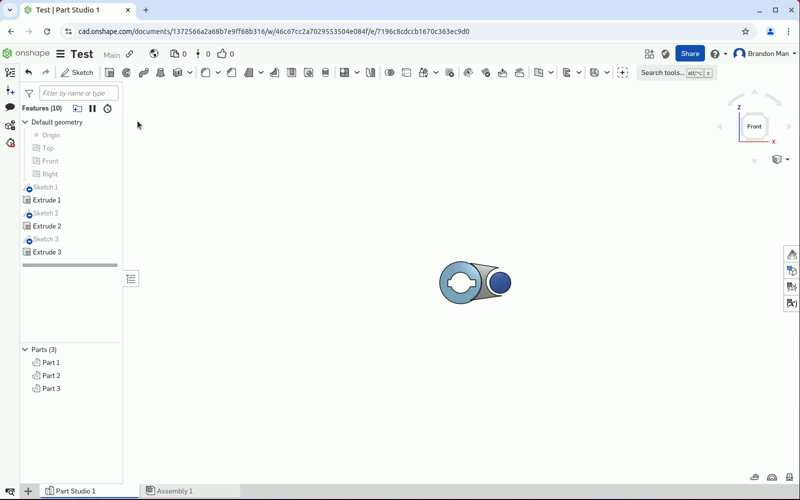
key(shift+h)
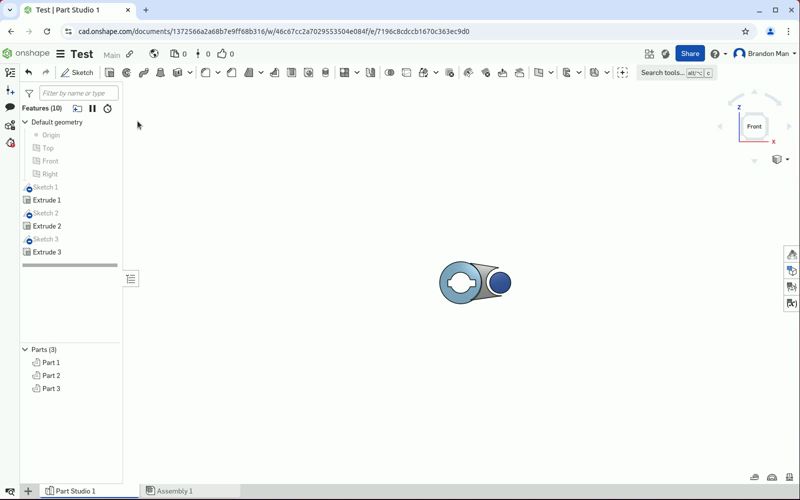
key(shift+h)
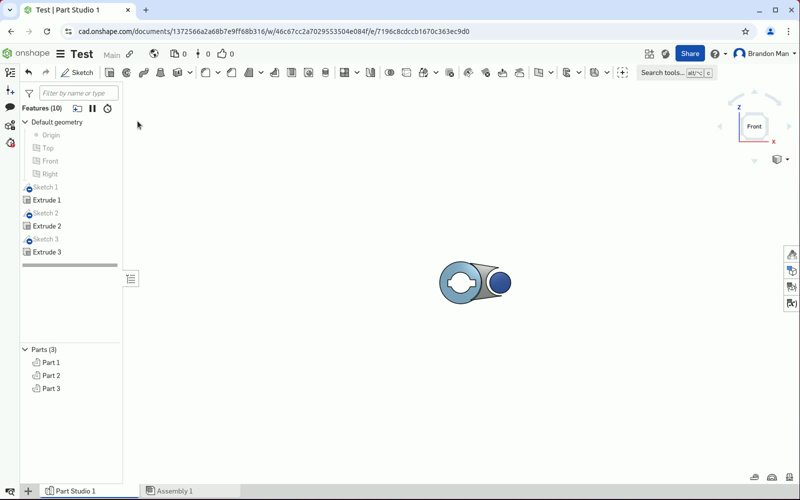
mouse_move(73, 189)
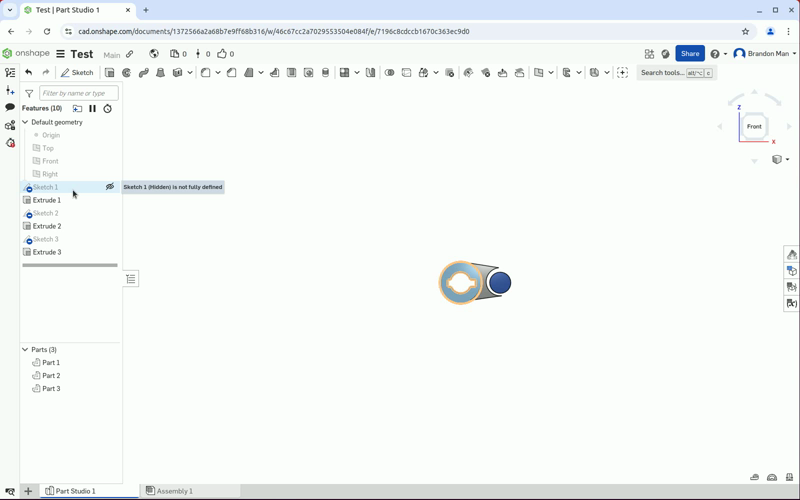
click(73, 189)
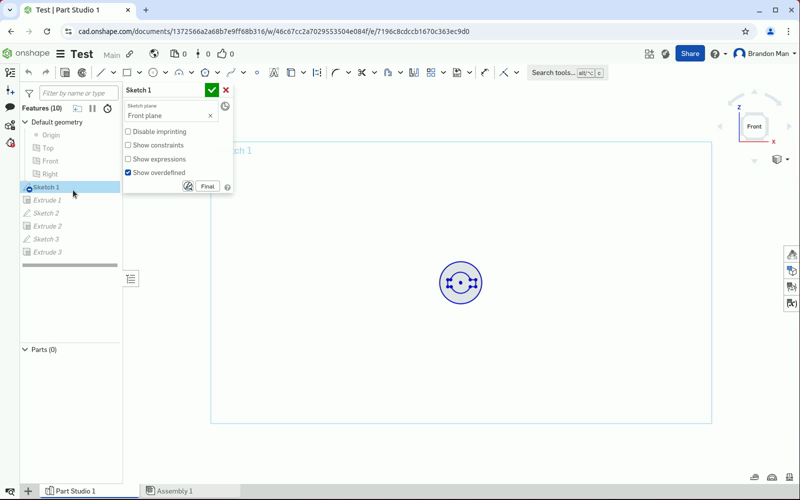
mouse_move(229, 92)
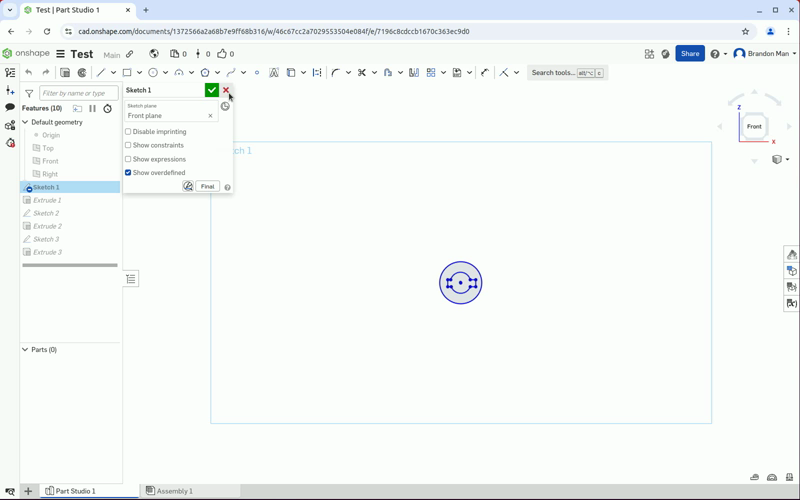
click(229, 92)
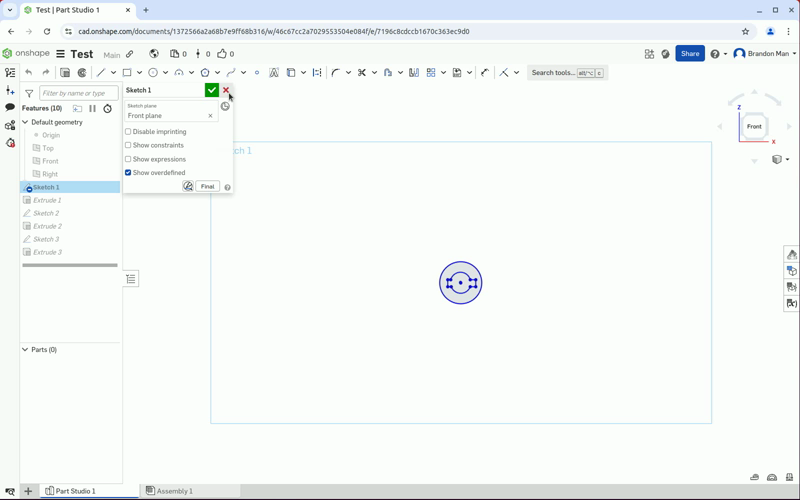
key(shift+s)
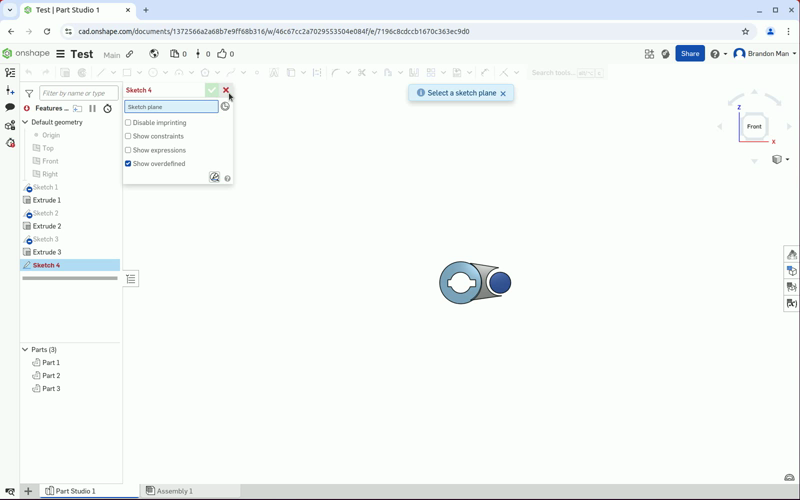
mouse_move(73, 163)
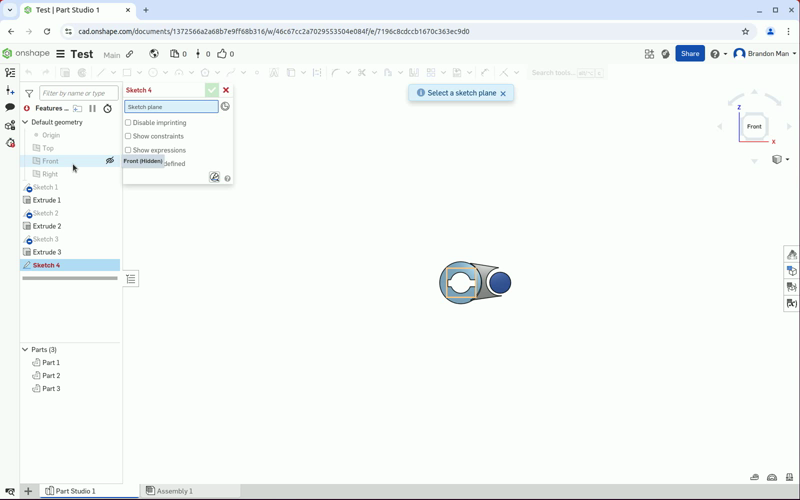
click(73, 163)
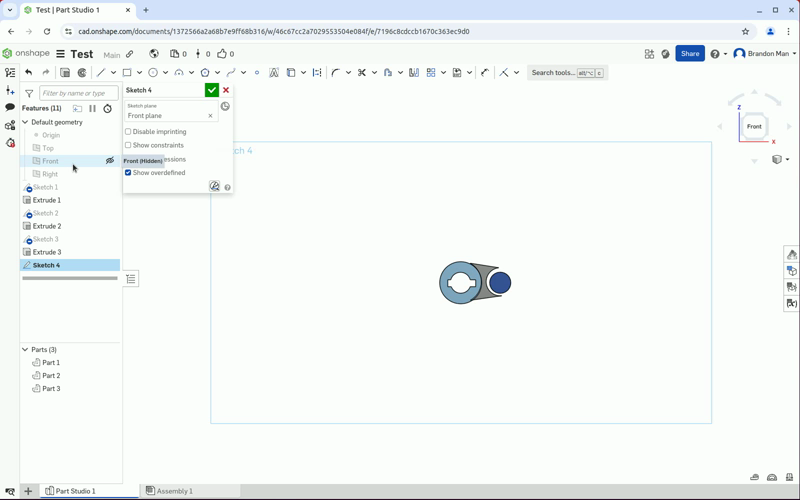
mouse_move(73, 352)
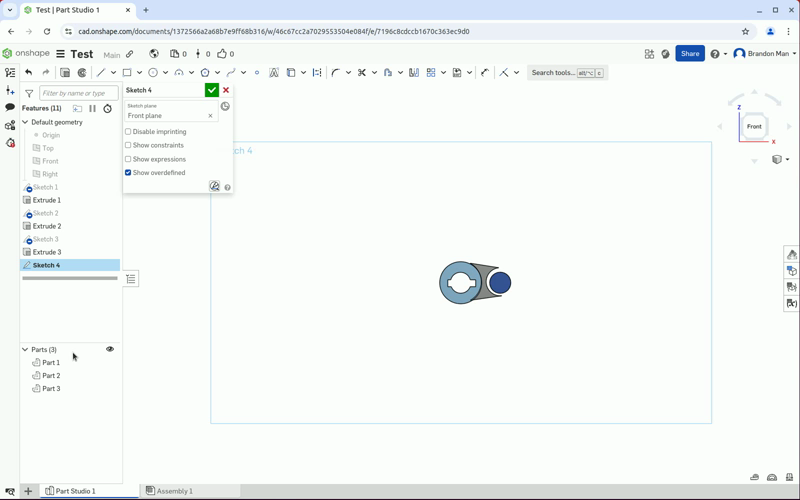
key(y)
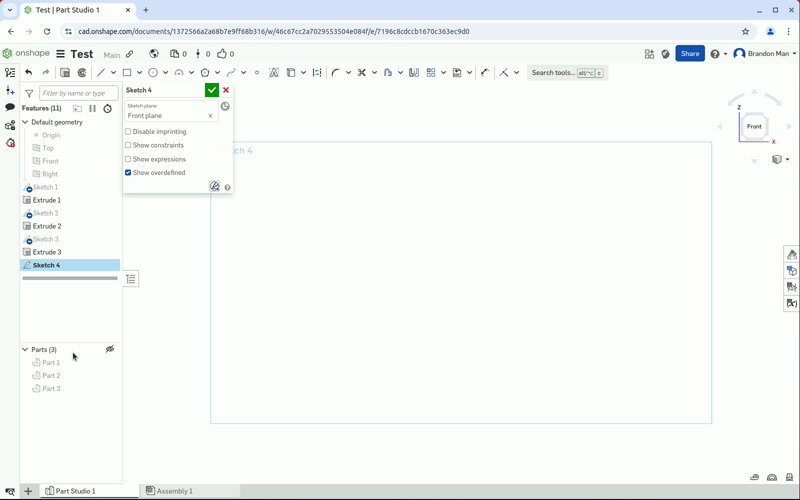
key(a)
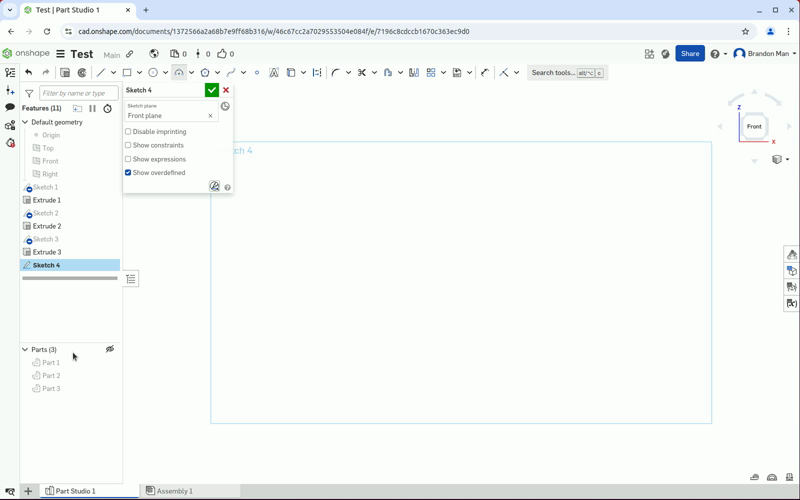
key_down(shift)
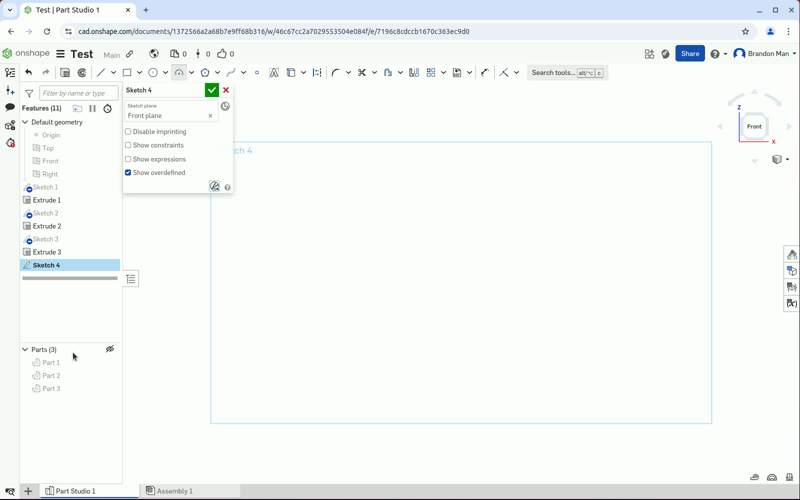
mouse_move(498, 268)
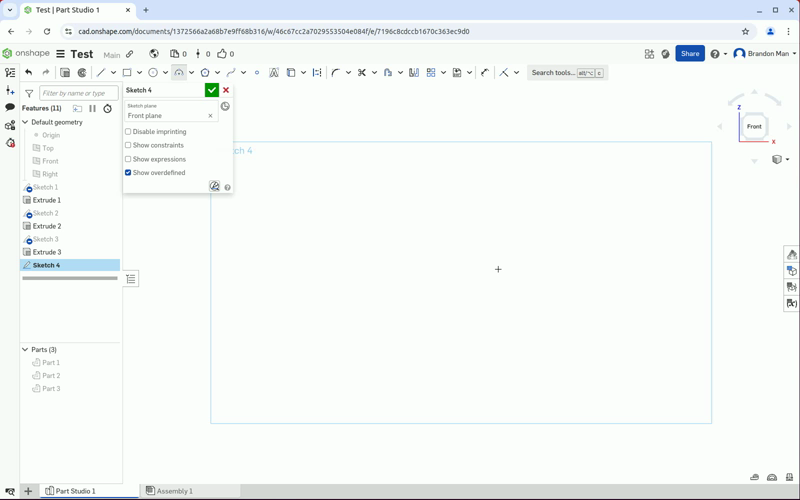
click(498, 268)
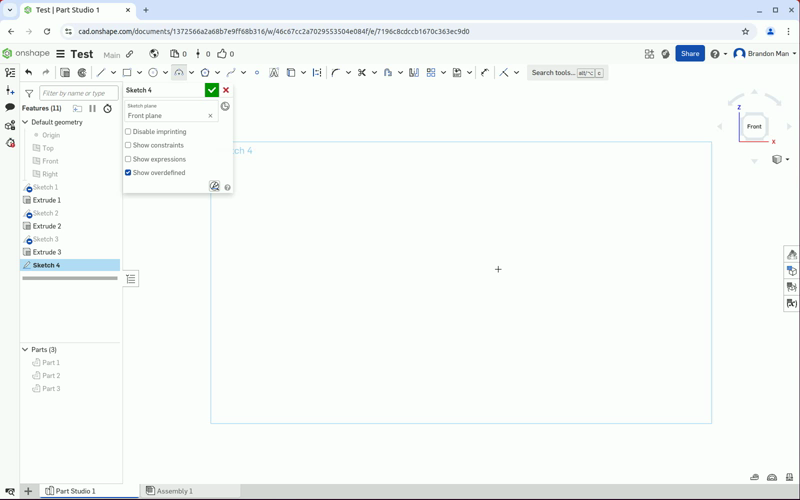
key_up(shift)
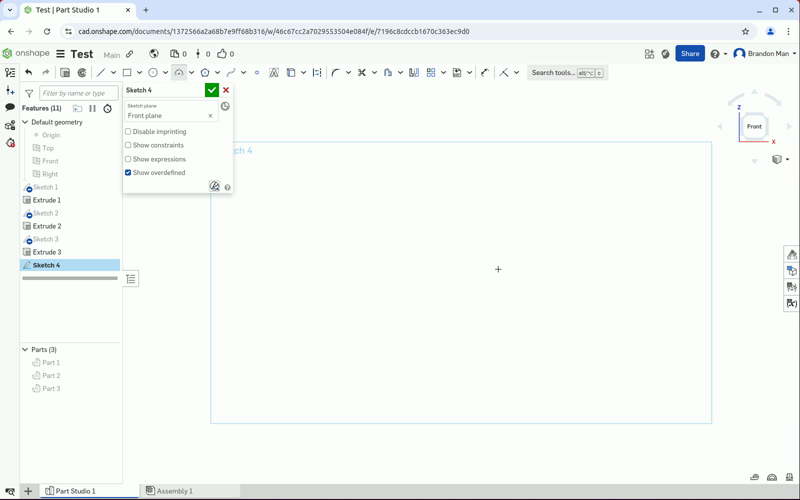
key_down(shift)
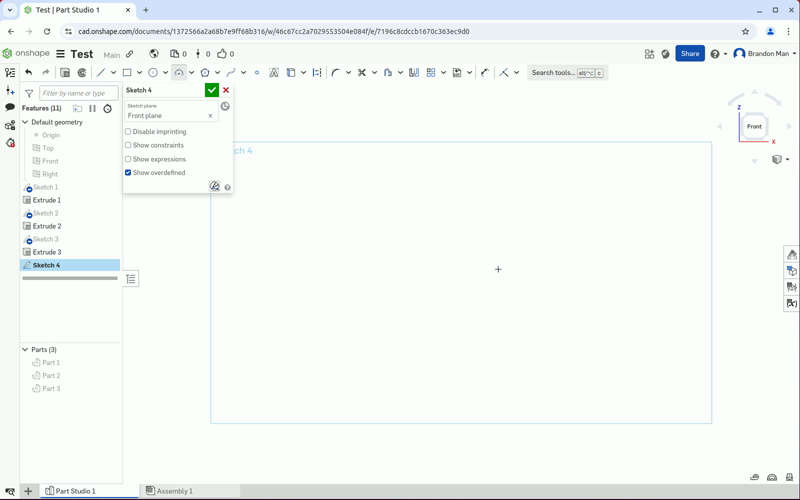
mouse_move(504, 270)
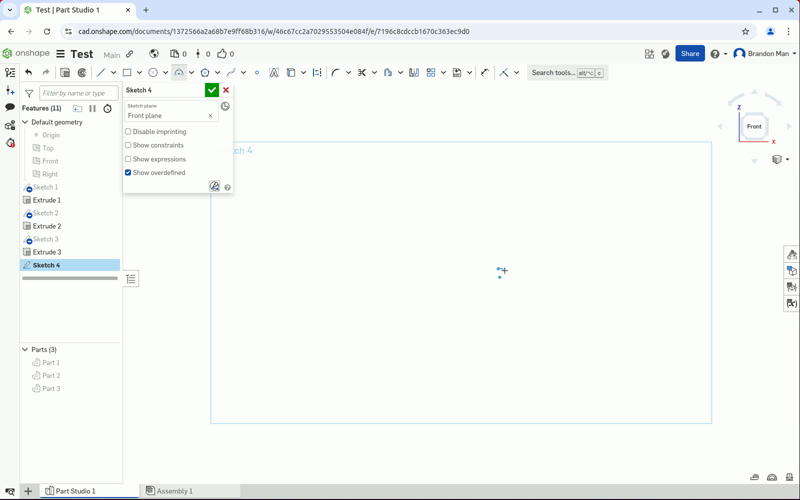
scroll(6)
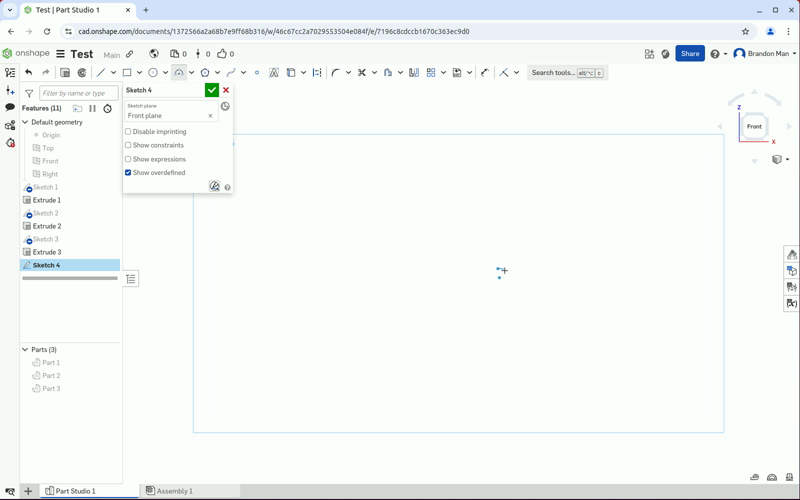
scroll(6)
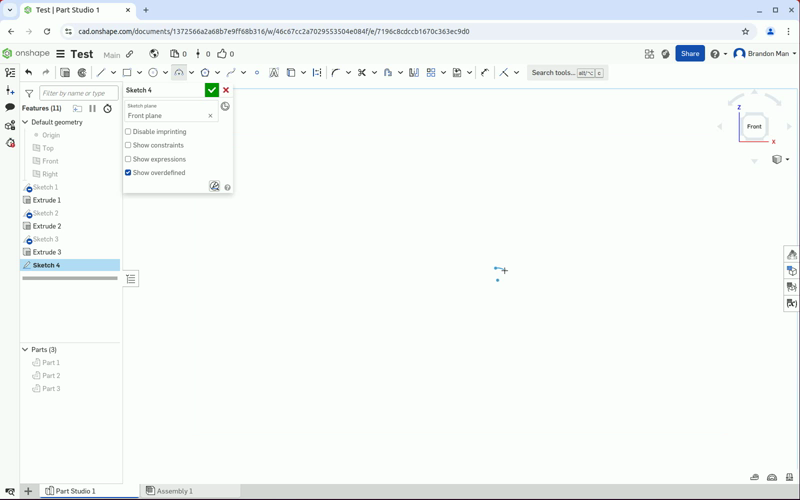
scroll(6)
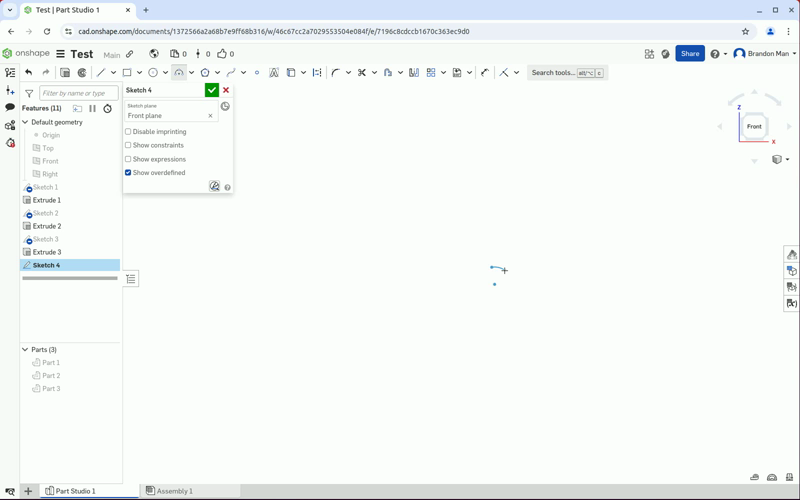
scroll(6)
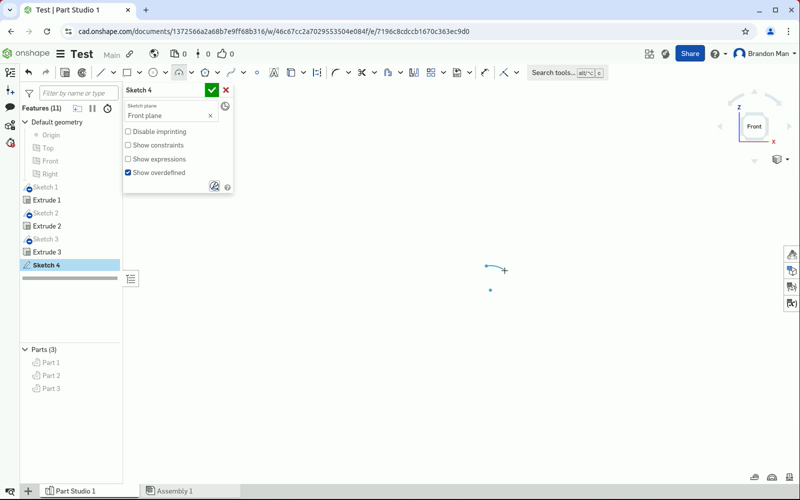
scroll(6)
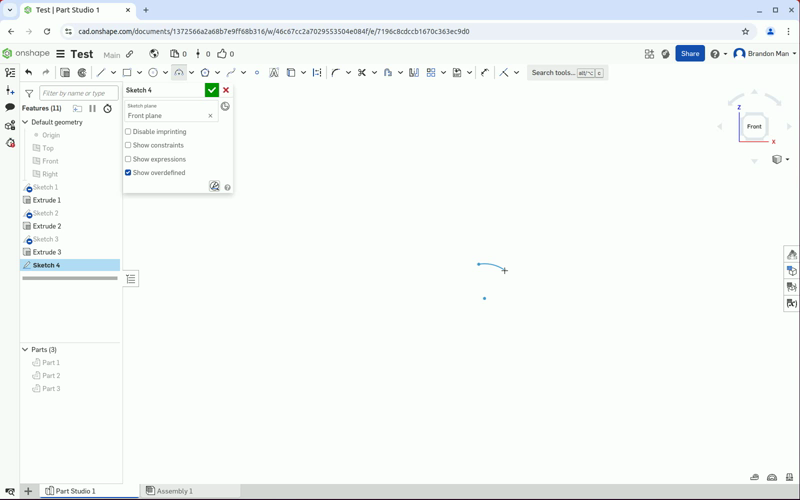
scroll(6)
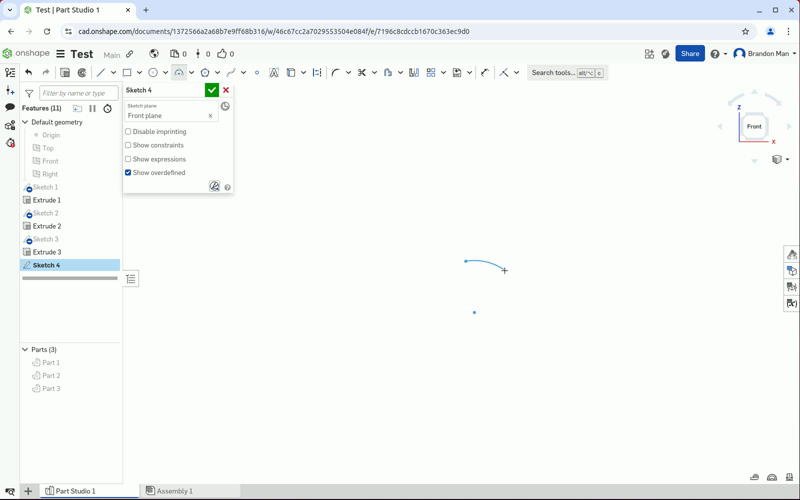
scroll(6)
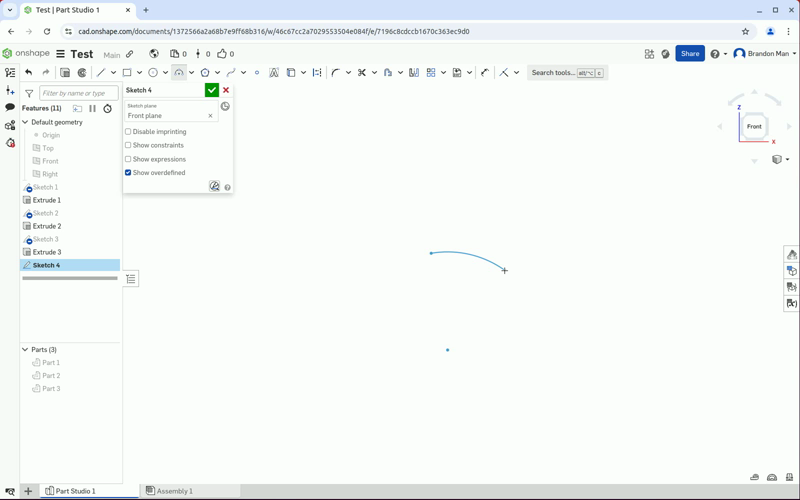
click(504, 270)
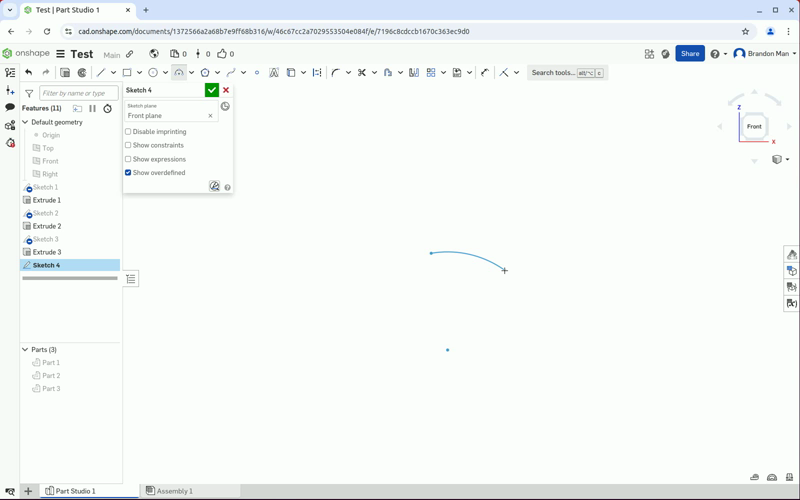
scroll(-6)
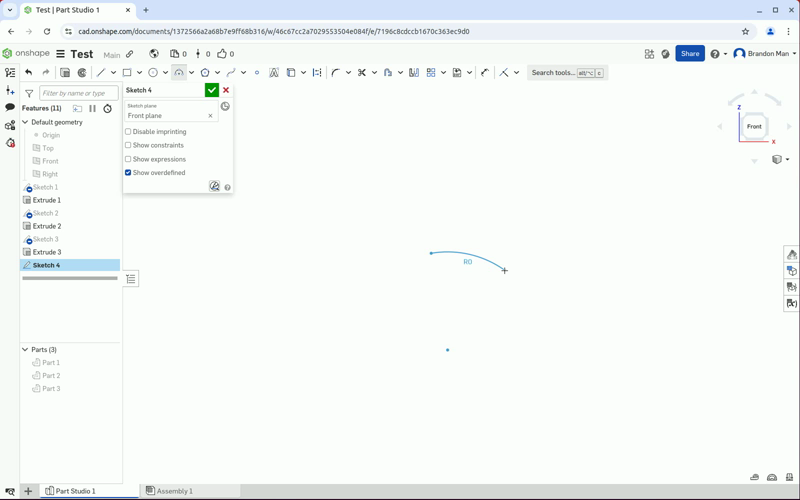
scroll(-6)
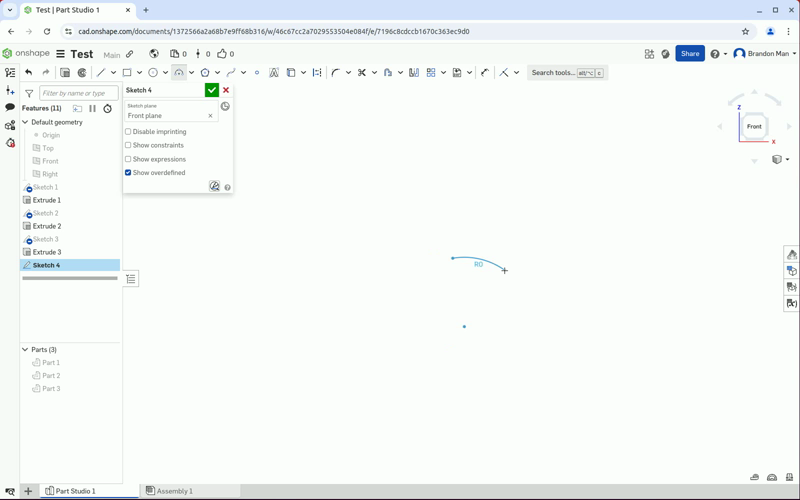
scroll(-6)
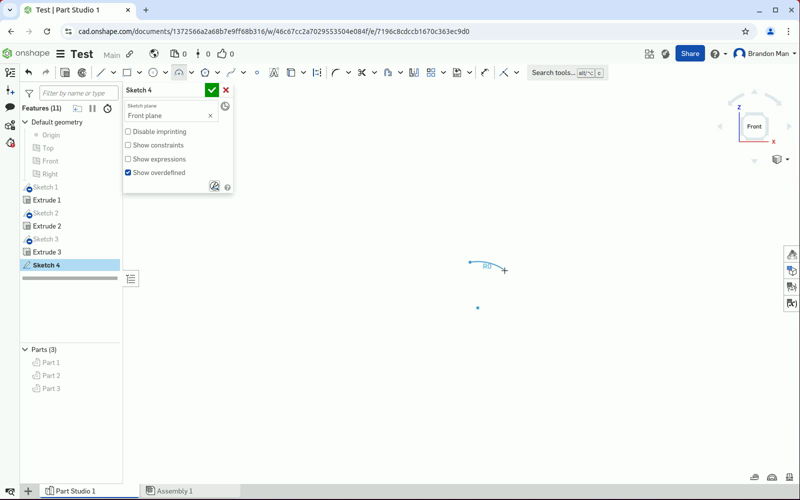
scroll(-6)
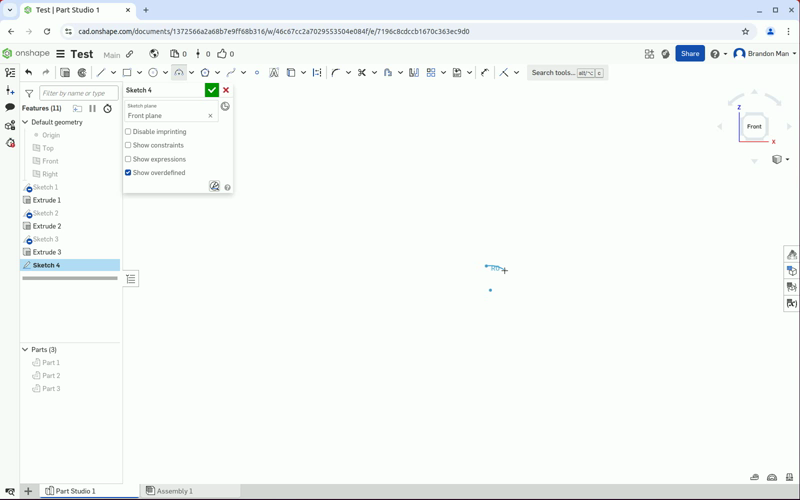
scroll(-6)
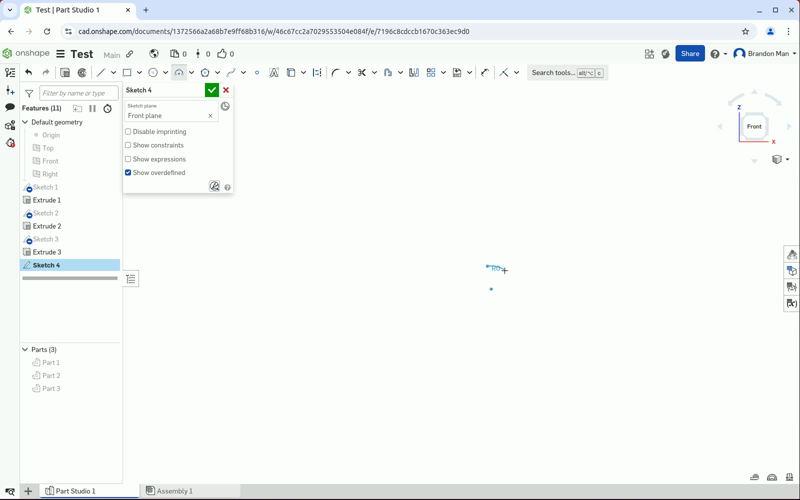
scroll(-6)
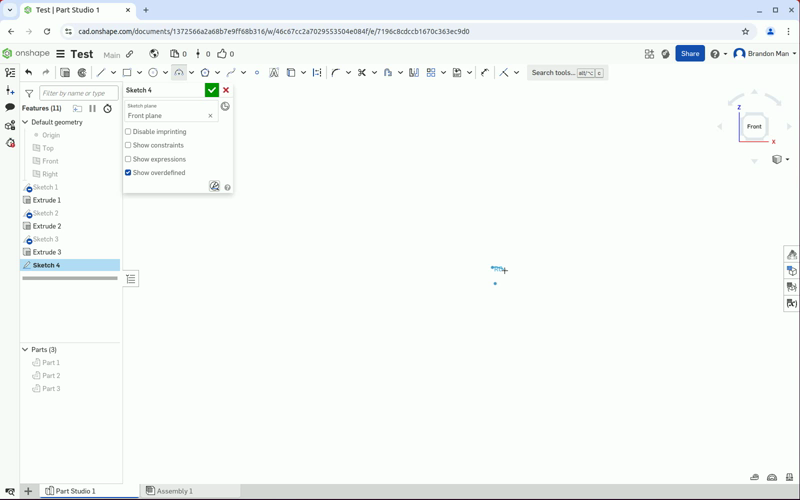
scroll(-6)
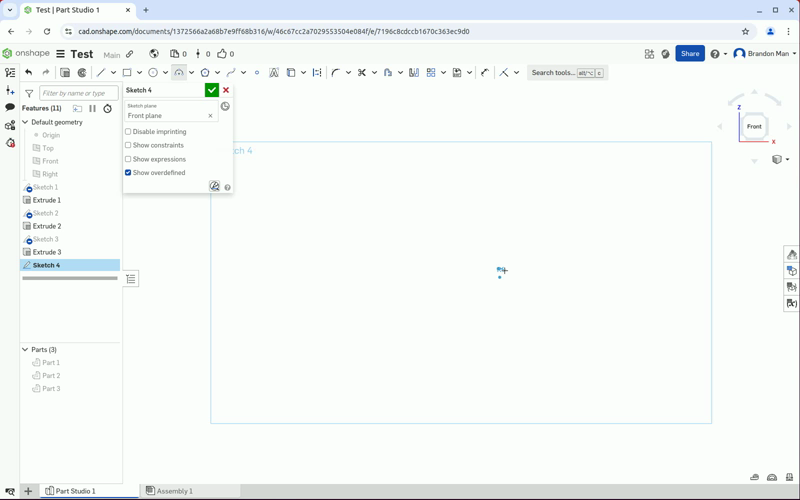
mouse_move(496, 296)
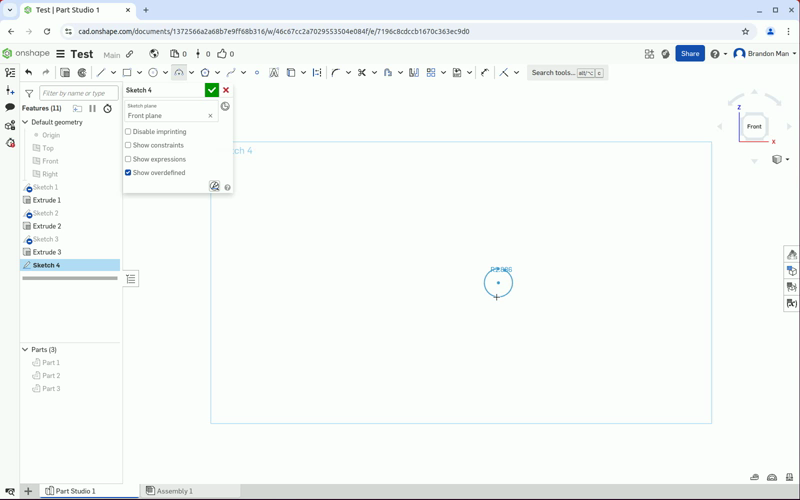
scroll(6)
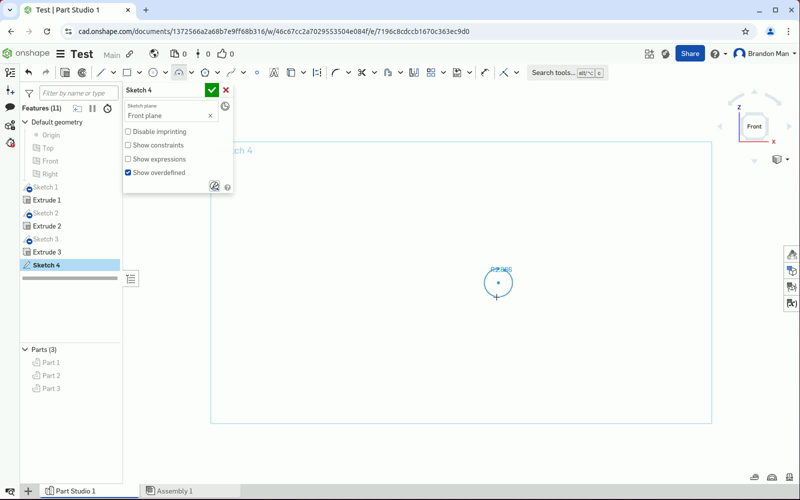
scroll(6)
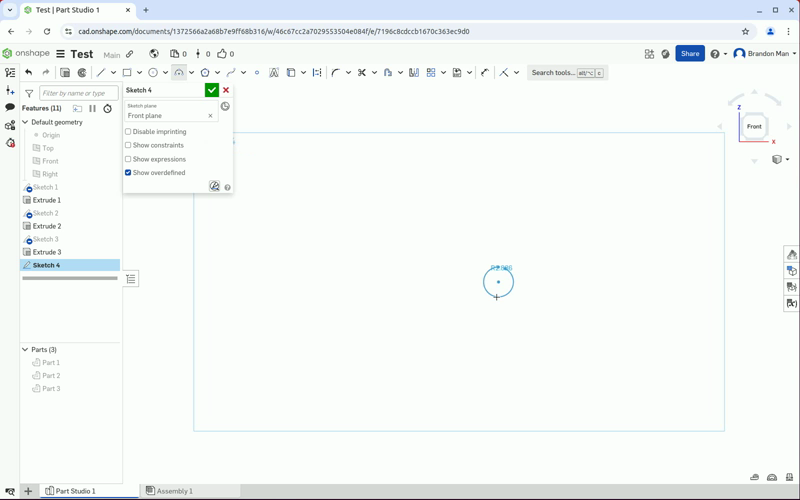
scroll(6)
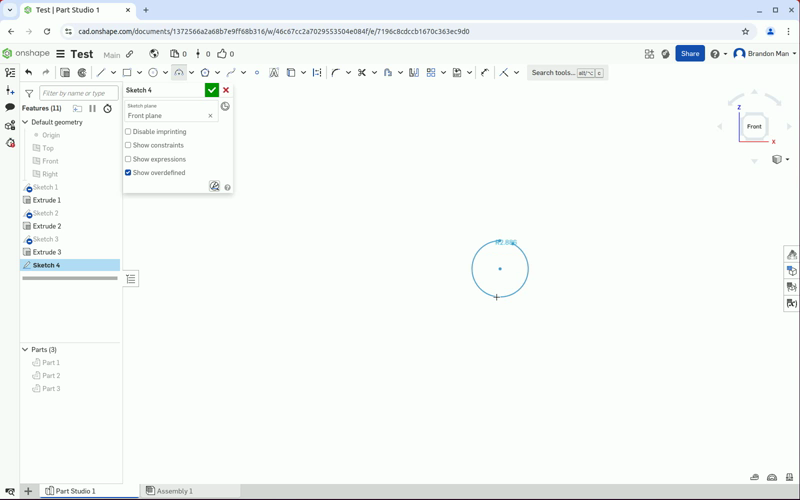
scroll(6)
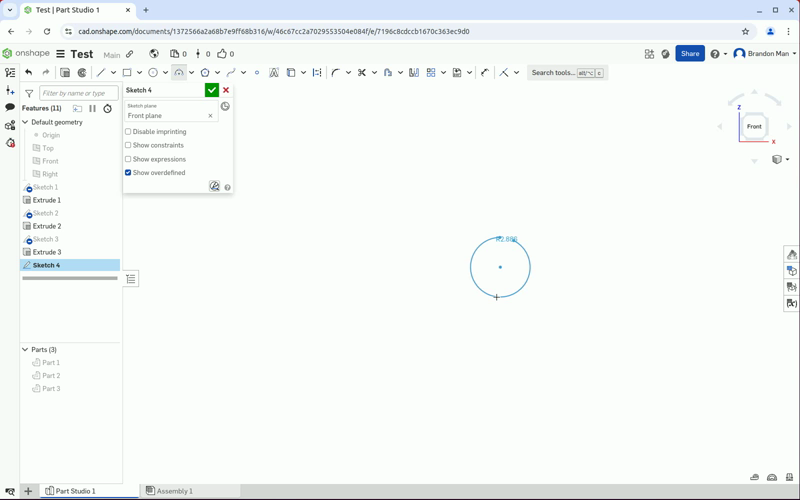
scroll(6)
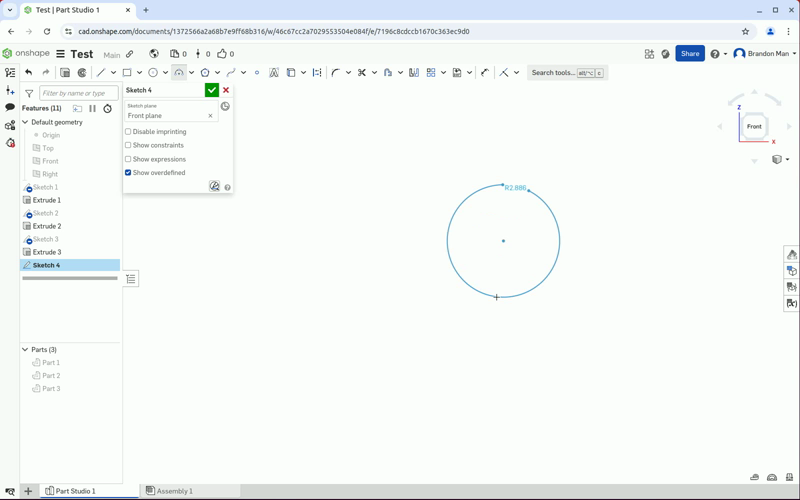
scroll(6)
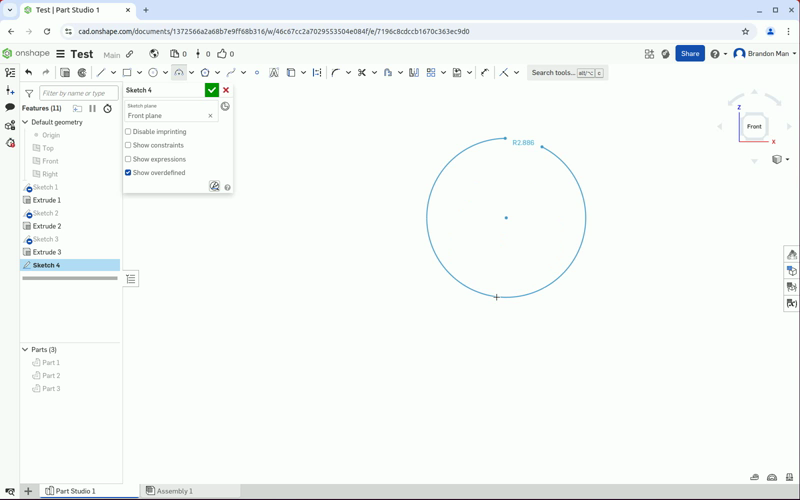
scroll(6)
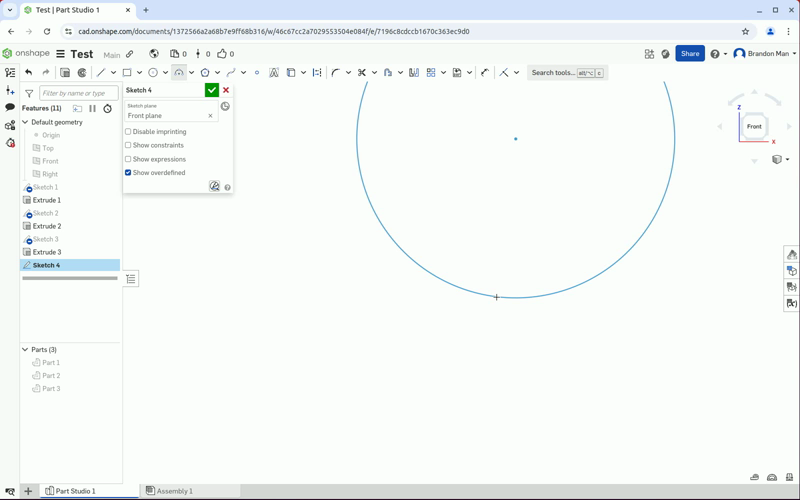
click(496, 296)
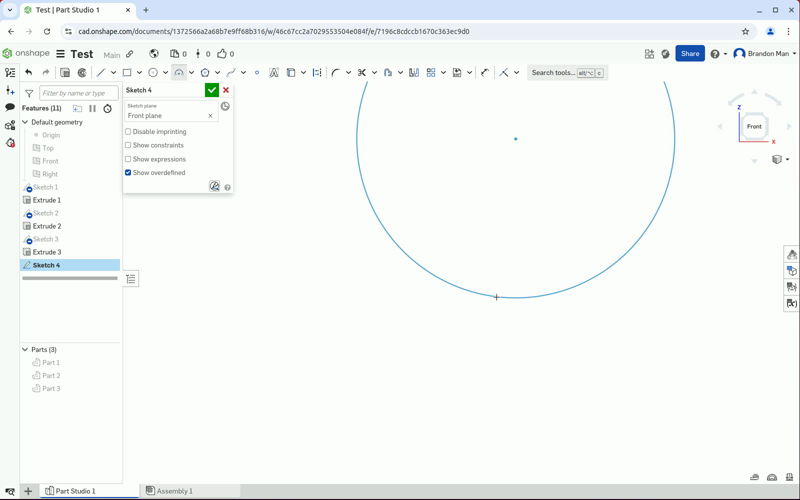
scroll(-6)
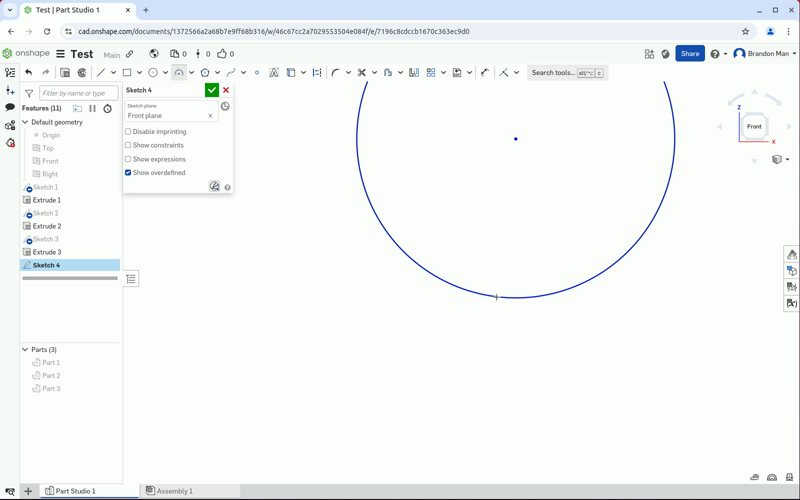
scroll(-6)
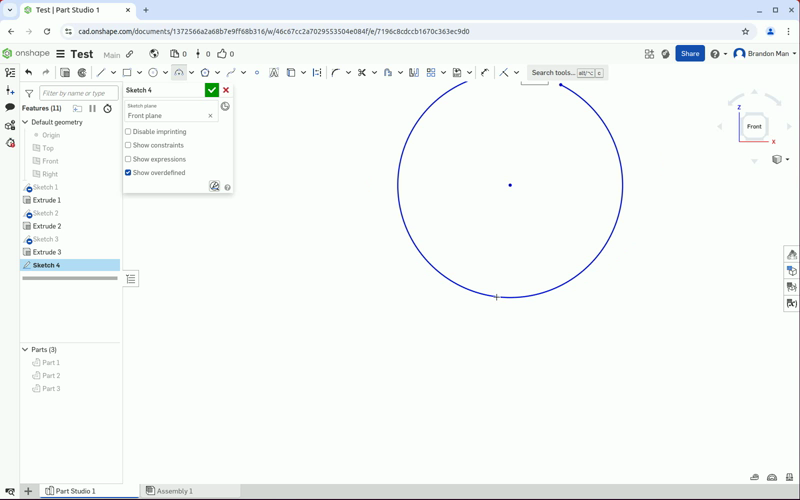
scroll(-6)
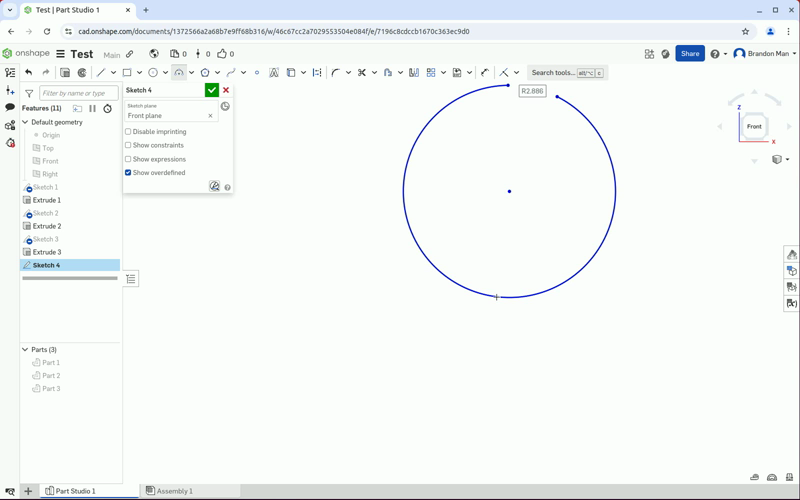
scroll(-6)
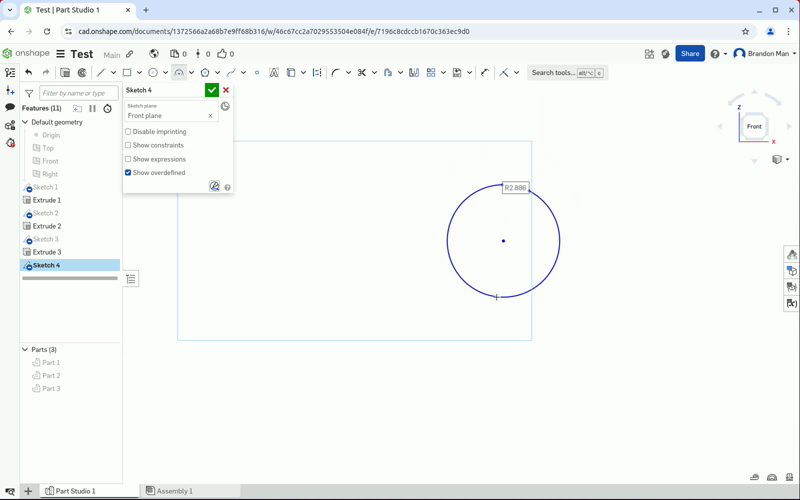
scroll(-6)
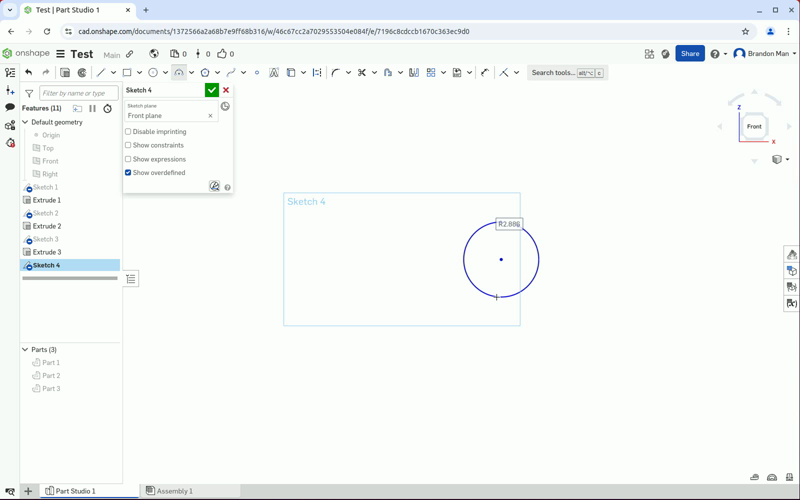
scroll(-6)
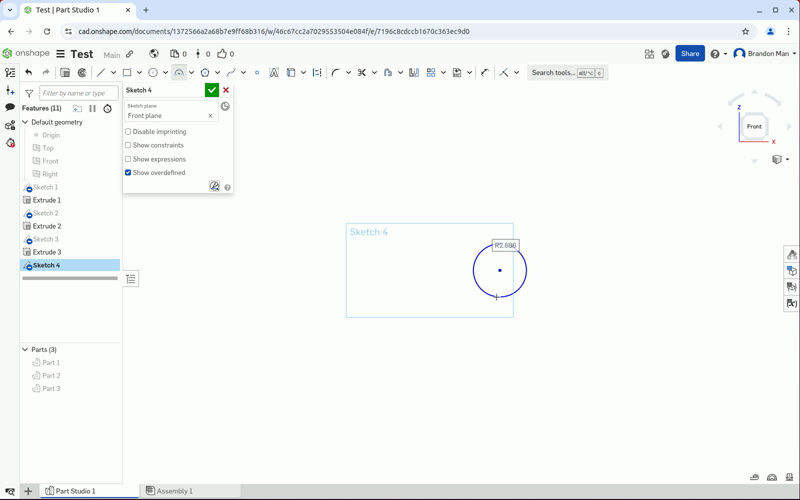
scroll(-6)
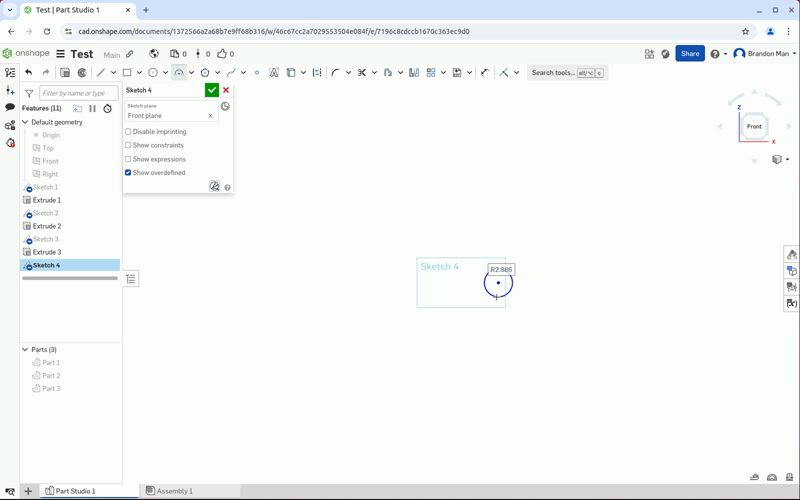
key_up(shift)
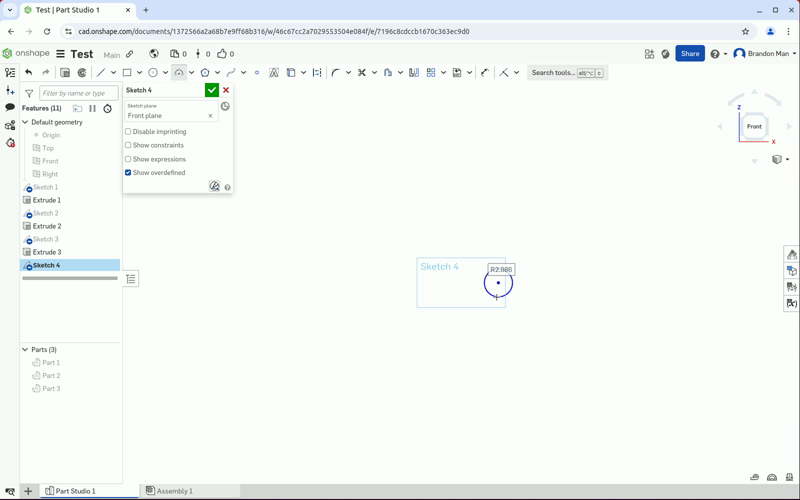
key(esc)
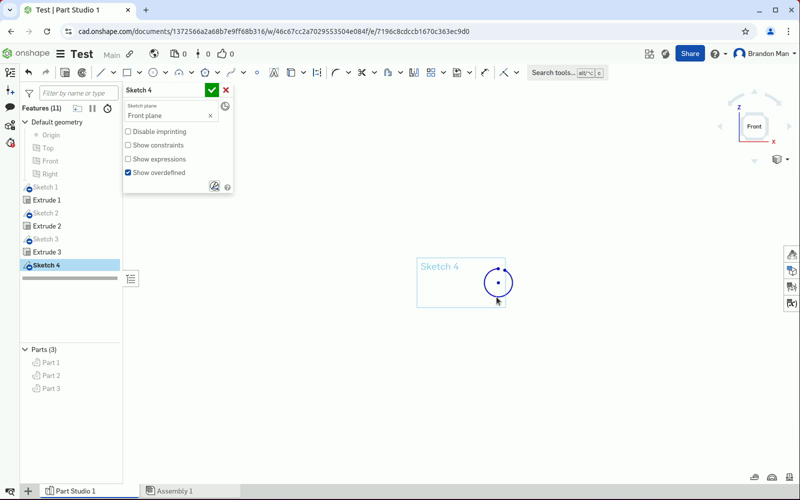
key(l)
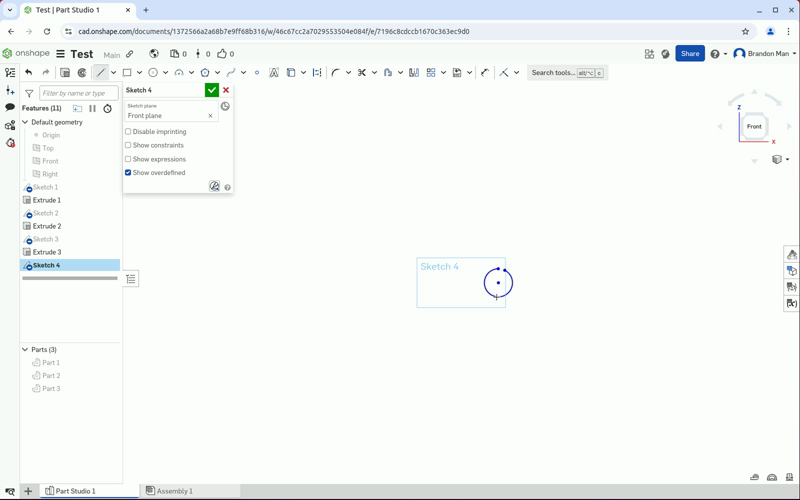
mouse_move(504, 270)
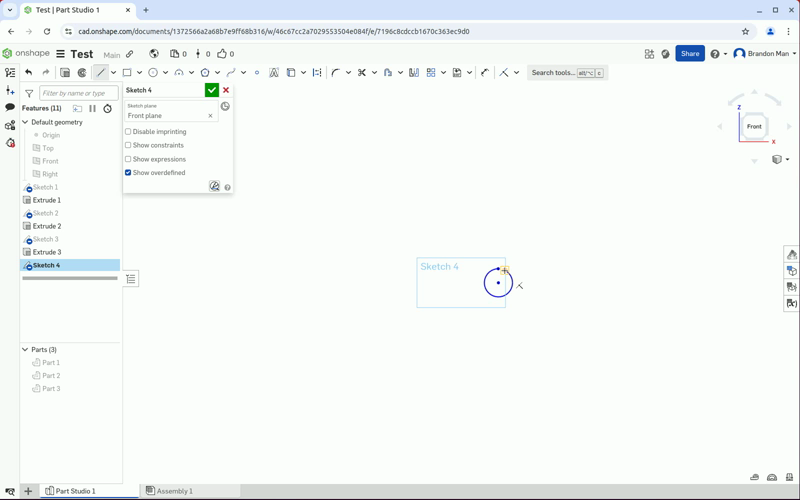
click(504, 270)
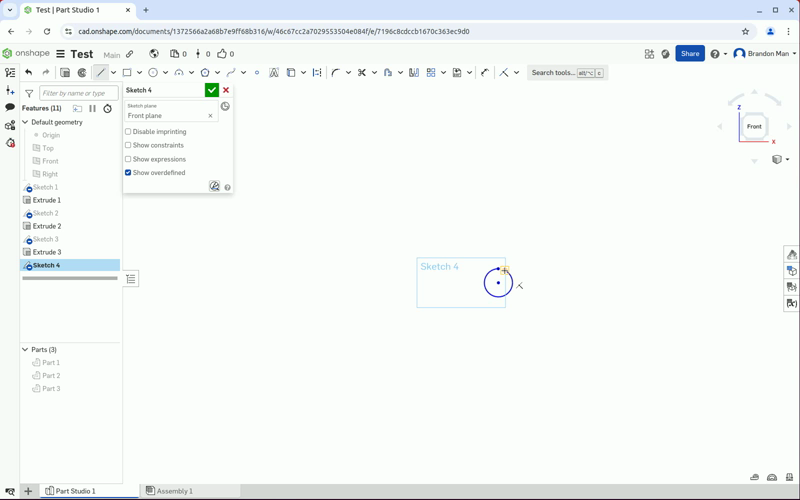
mouse_move(534, 270)
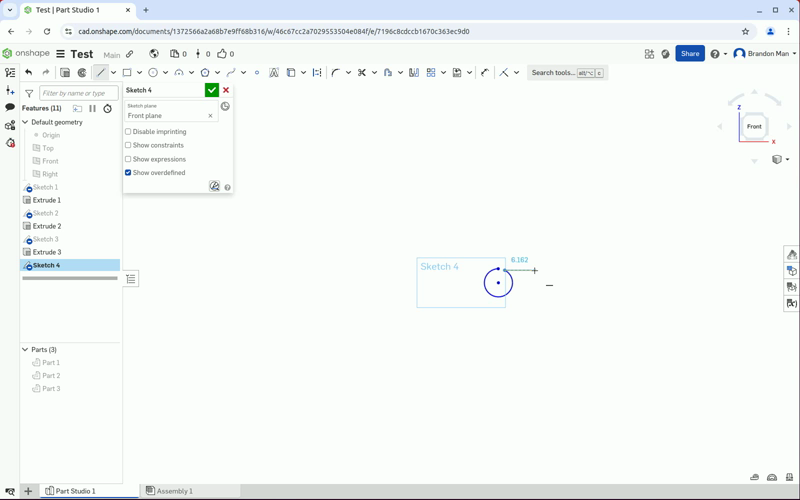
key_down(shift)
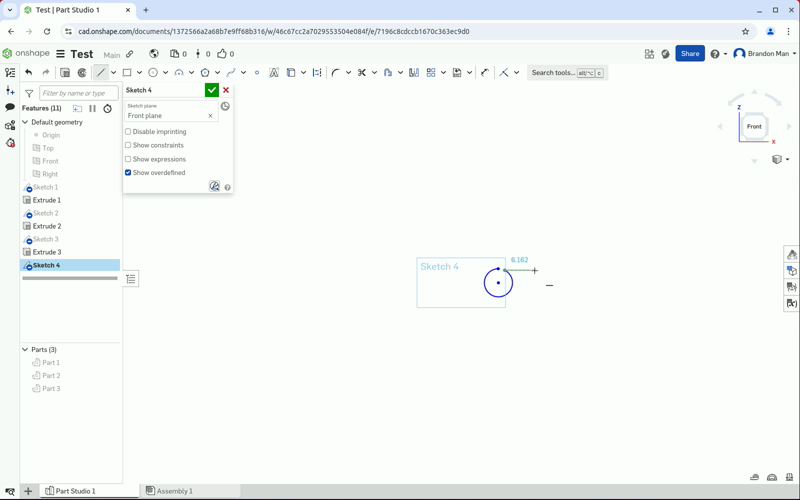
mouse_move(498, 268)
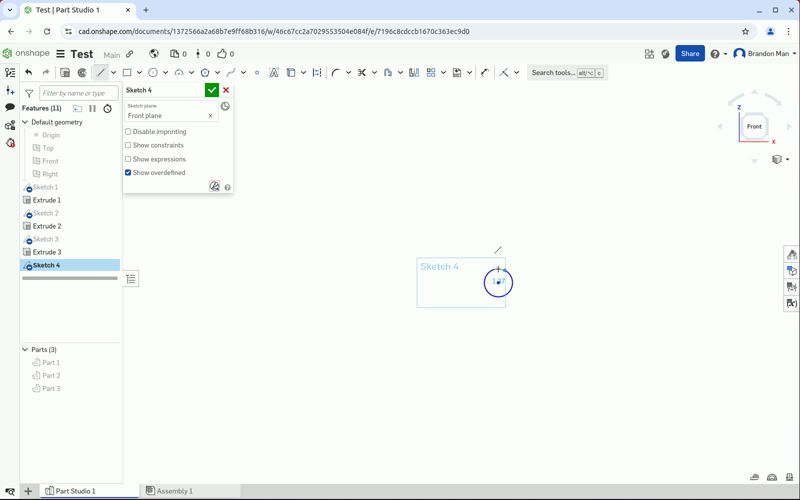
scroll(6)
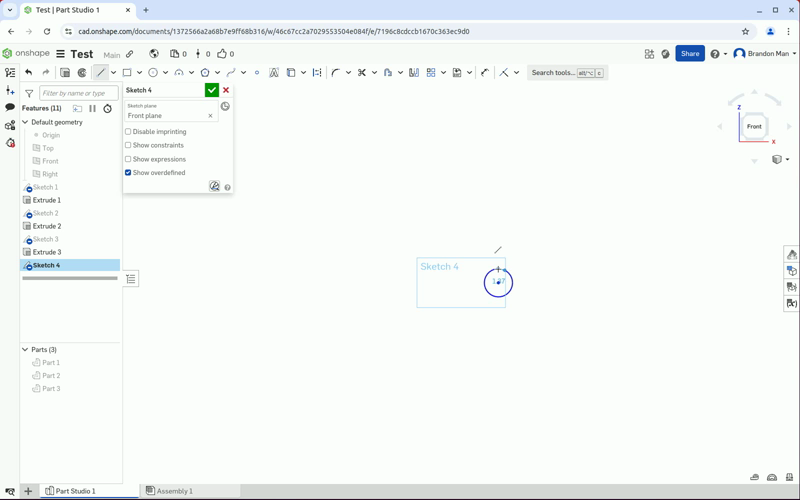
scroll(6)
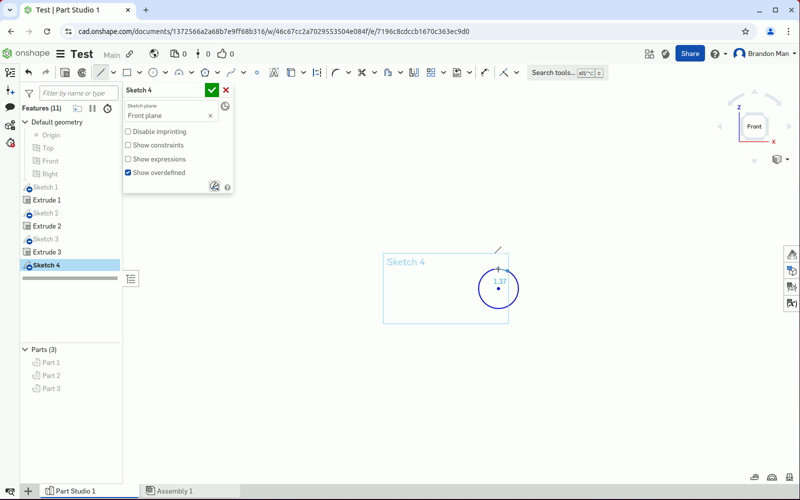
scroll(6)
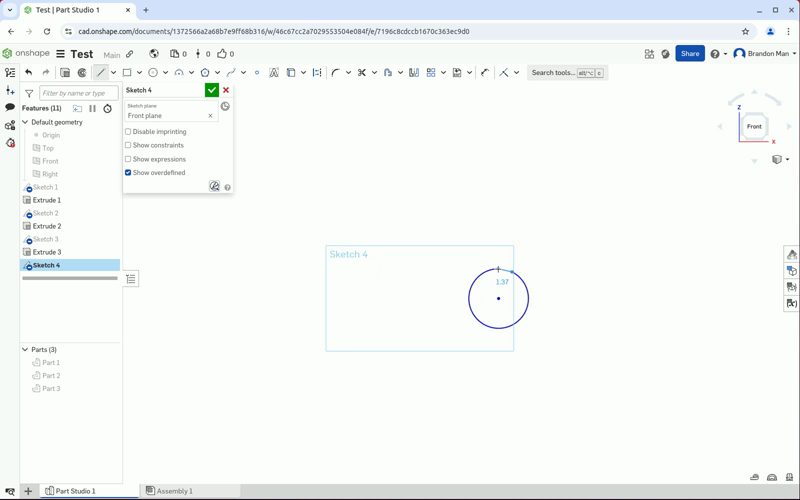
scroll(6)
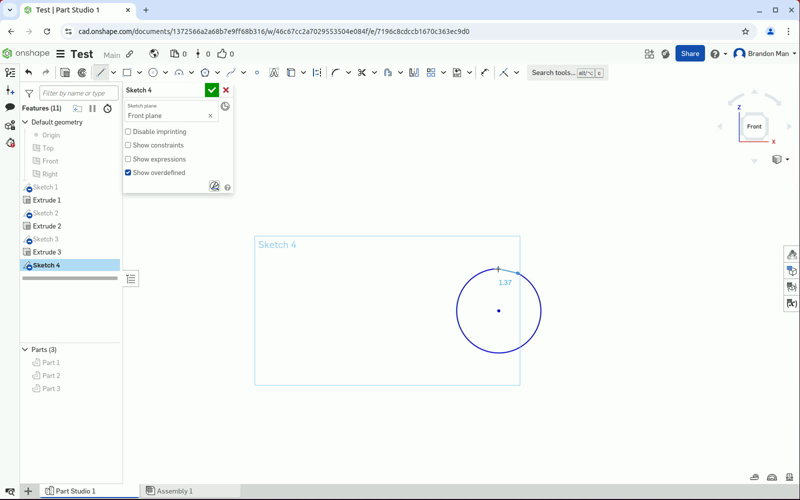
scroll(6)
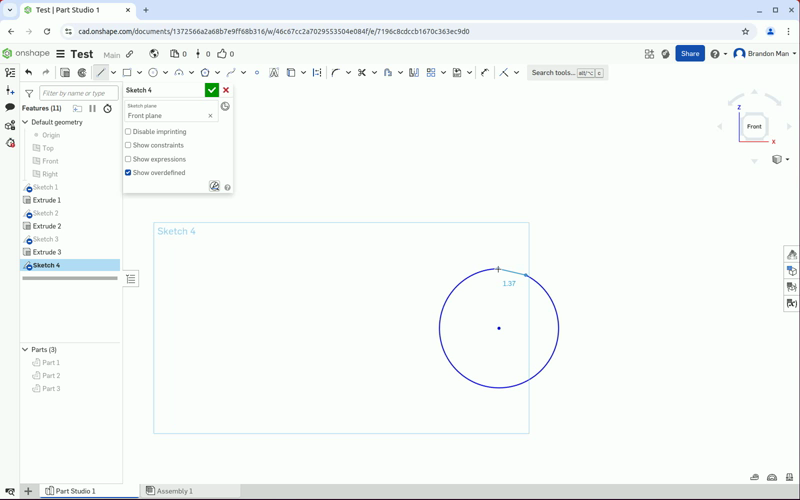
scroll(6)
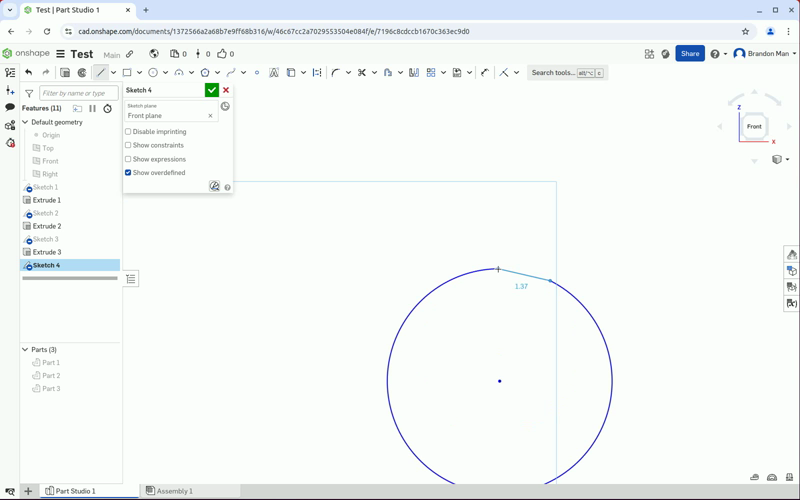
scroll(6)
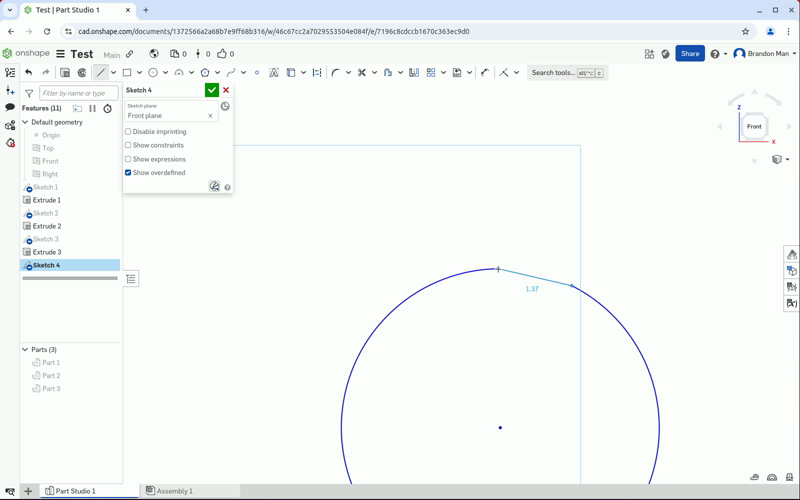
key_up(shift)
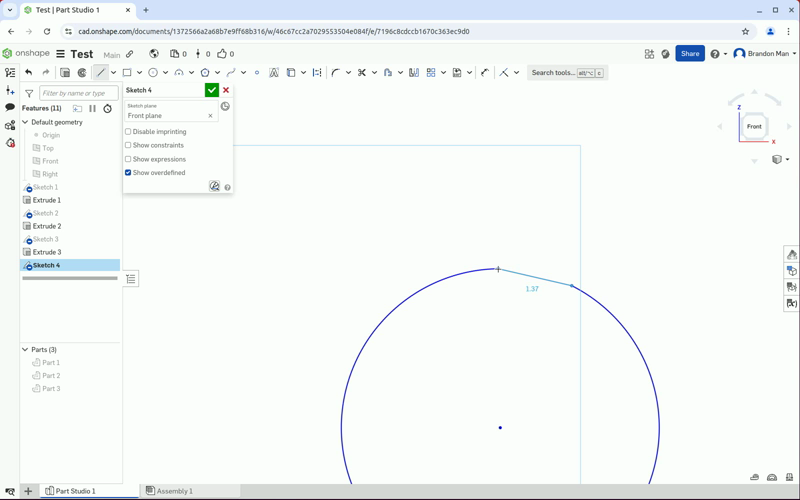
click(498, 268)
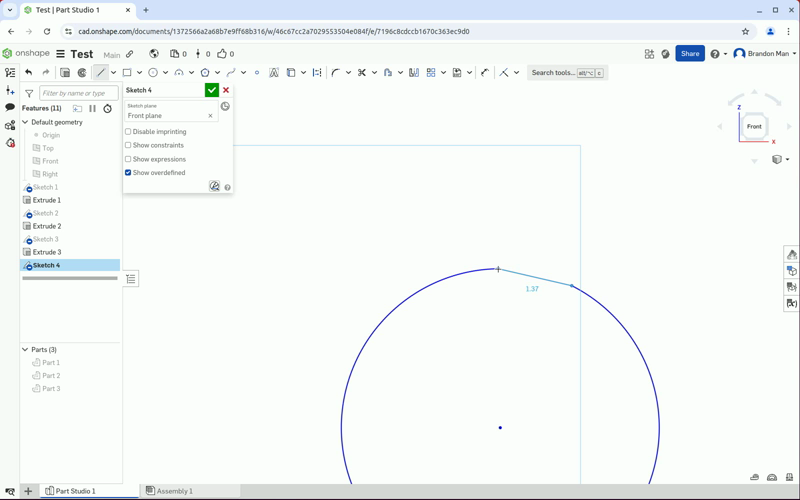
scroll(-6)
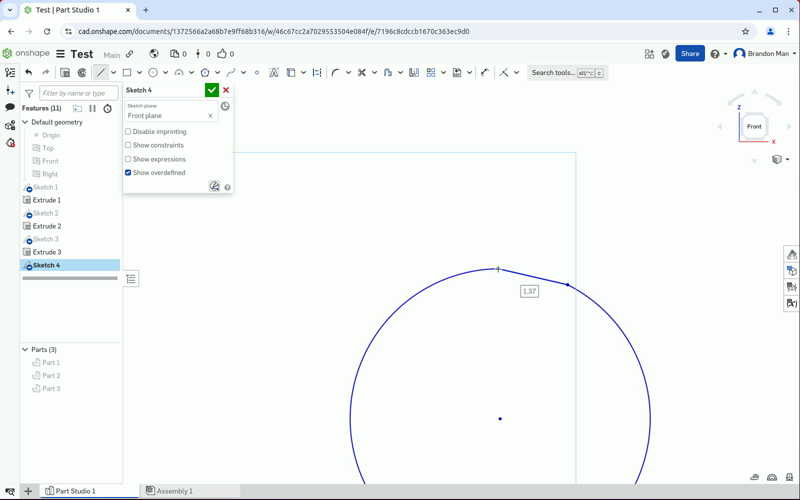
scroll(-6)
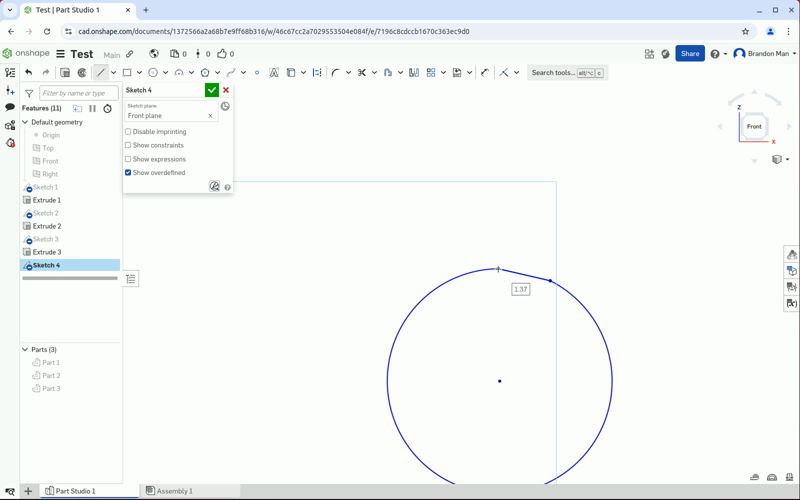
scroll(-6)
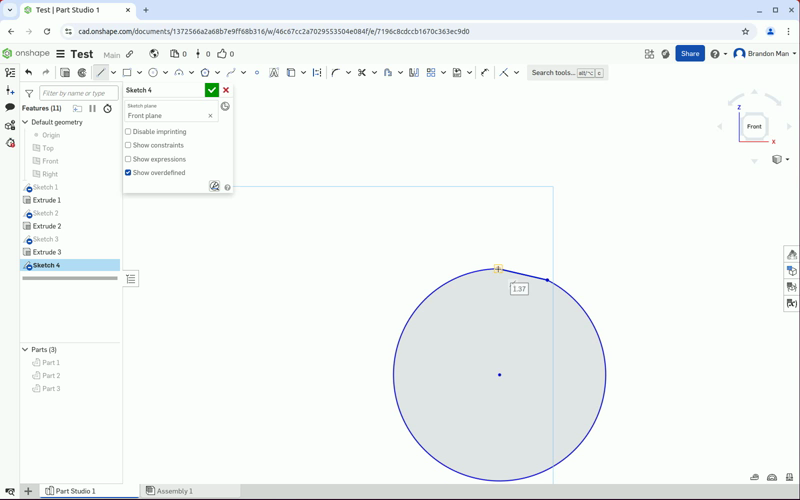
scroll(-6)
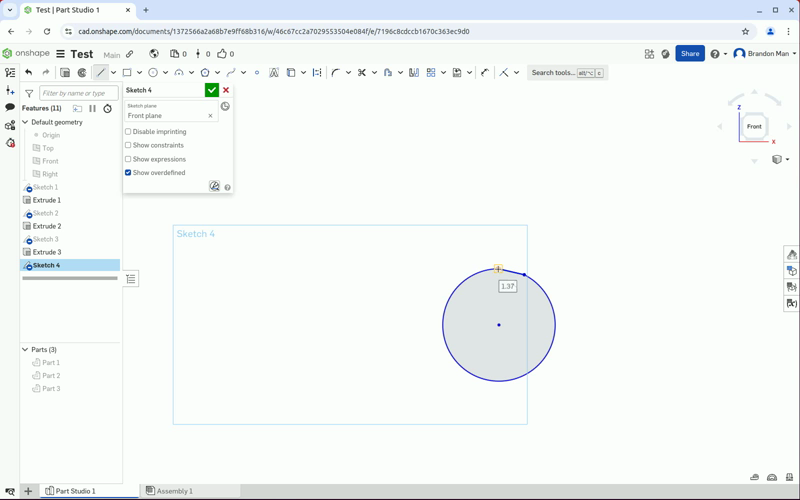
scroll(-6)
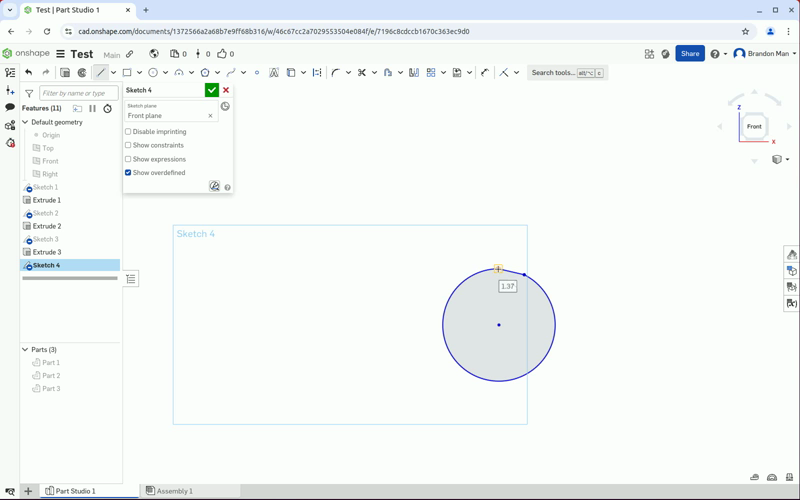
scroll(-6)
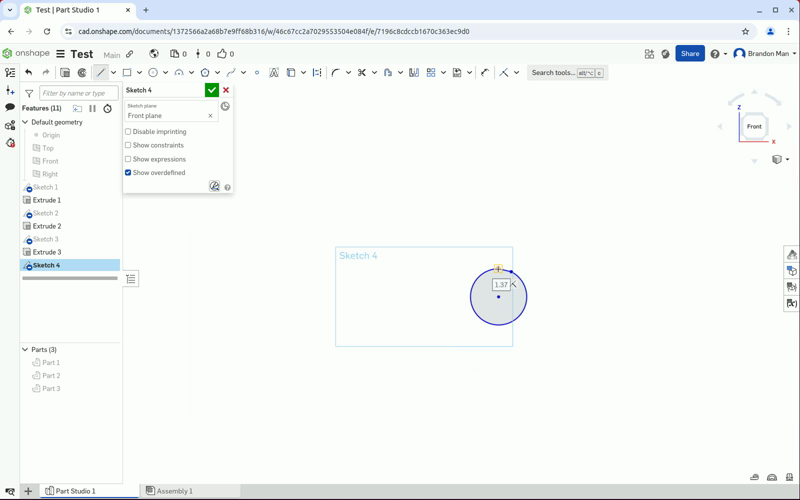
scroll(-6)
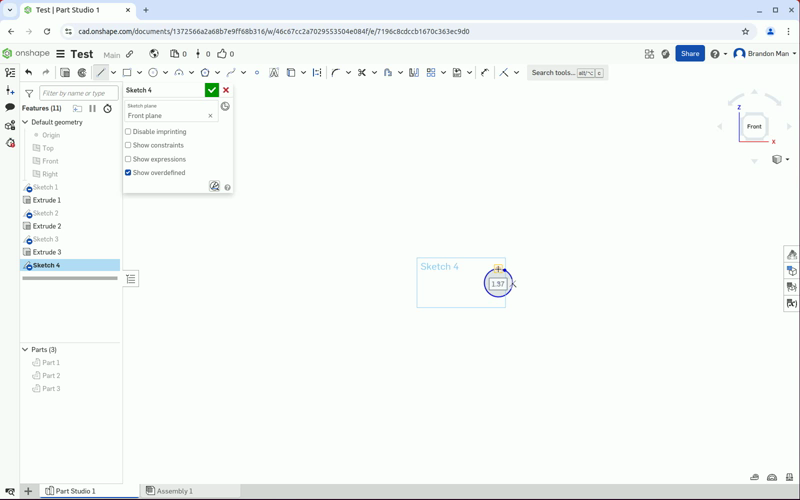
key(esc)
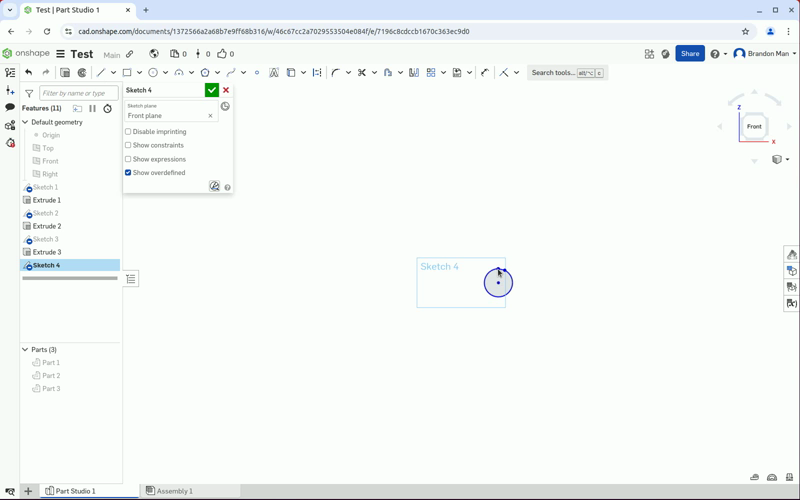
key(c)
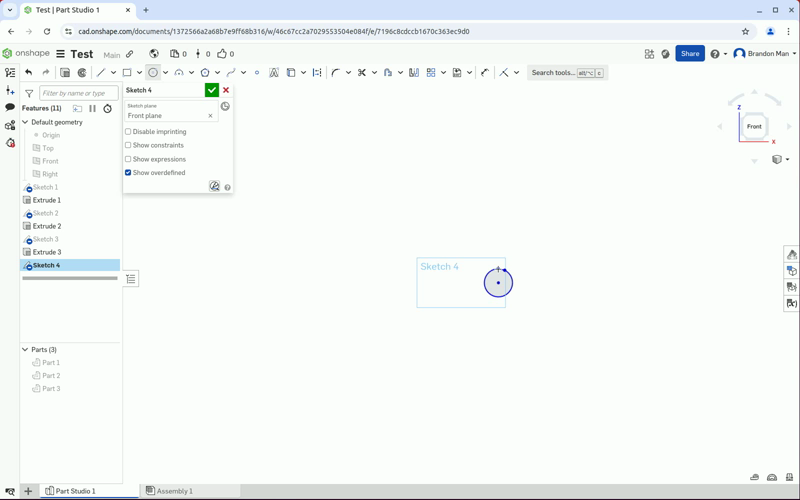
key_down(shift)
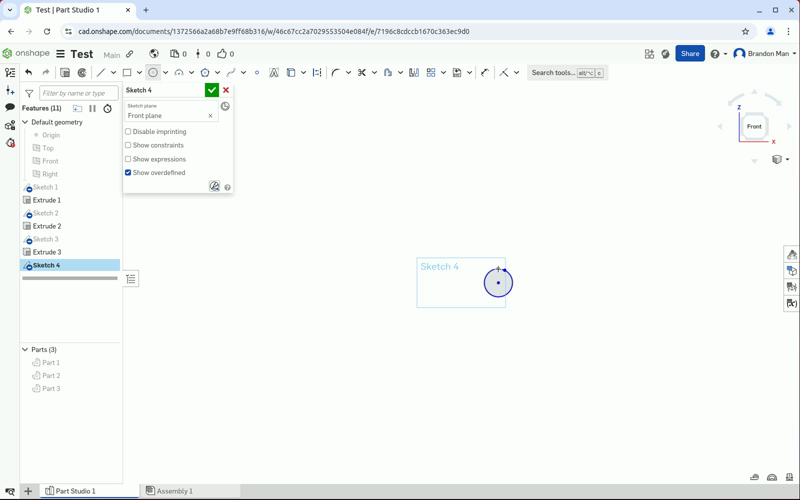
mouse_move(499, 282)
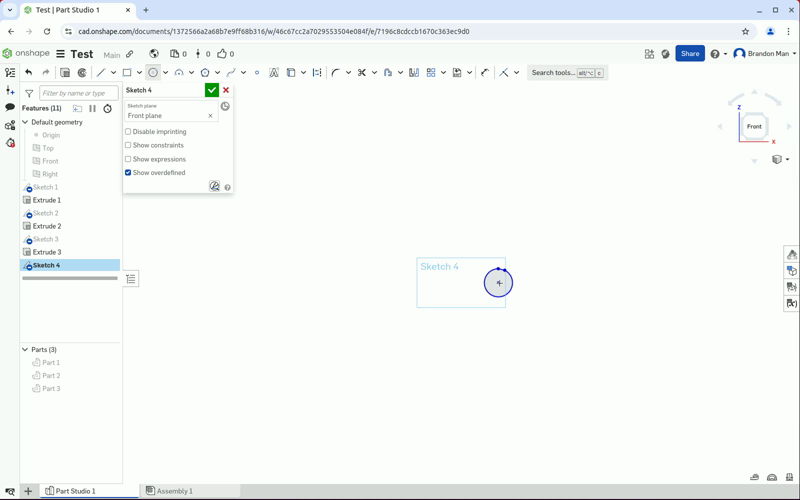
click(499, 282)
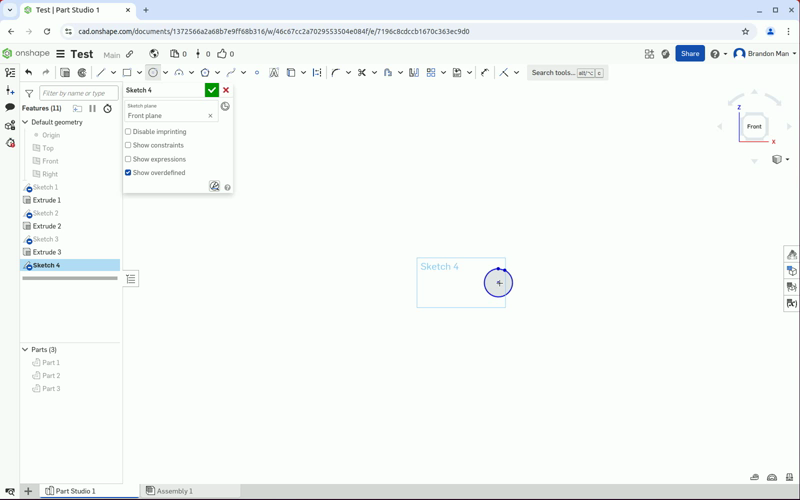
key_up(shift)
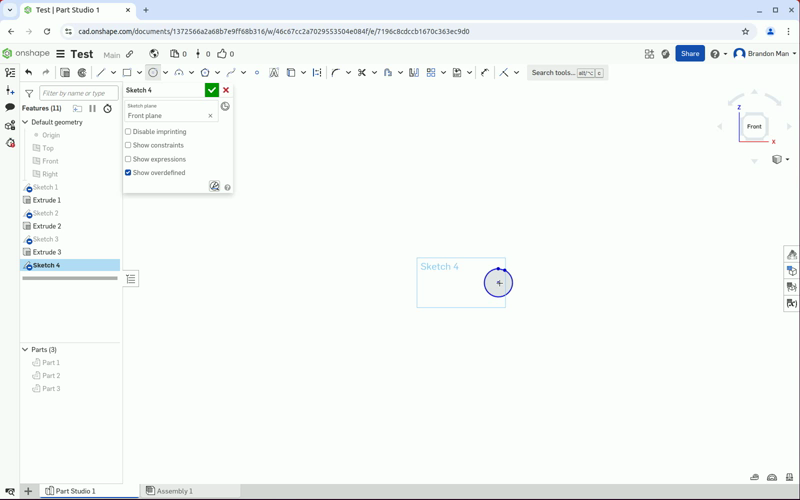
mouse_move(510, 282)
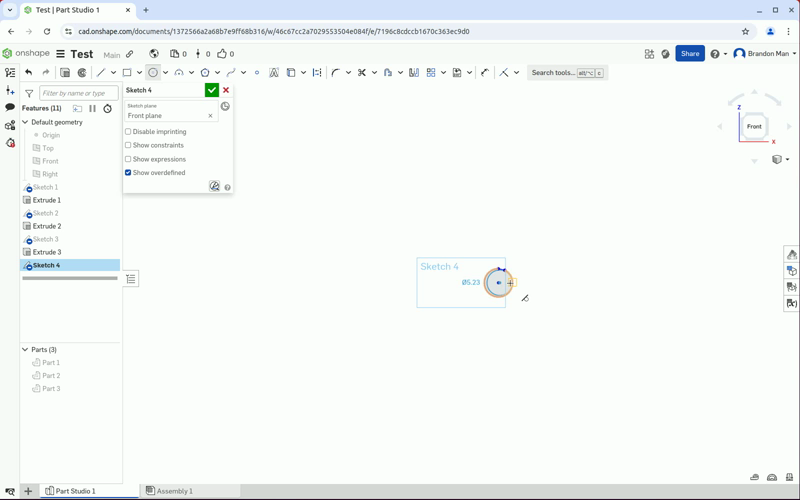
click(510, 282)
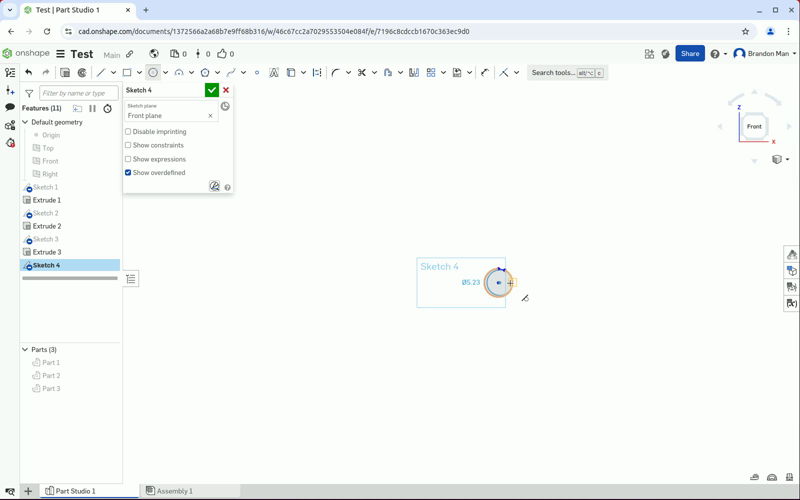
key(esc)
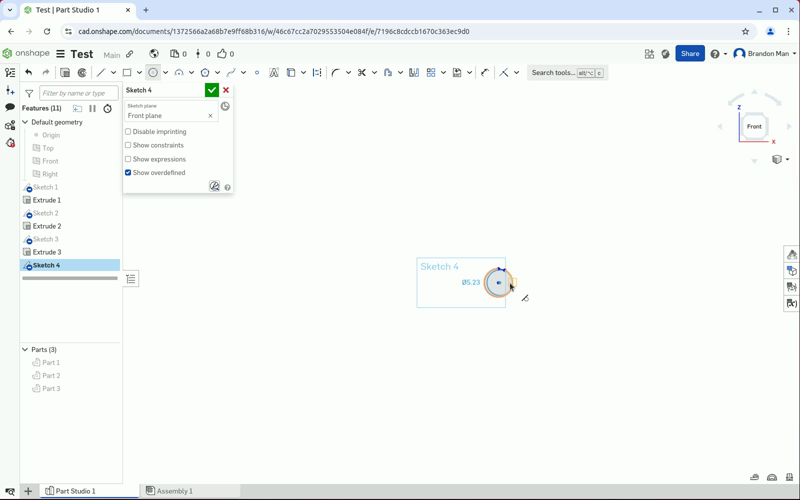
mouse_move(496, 271)
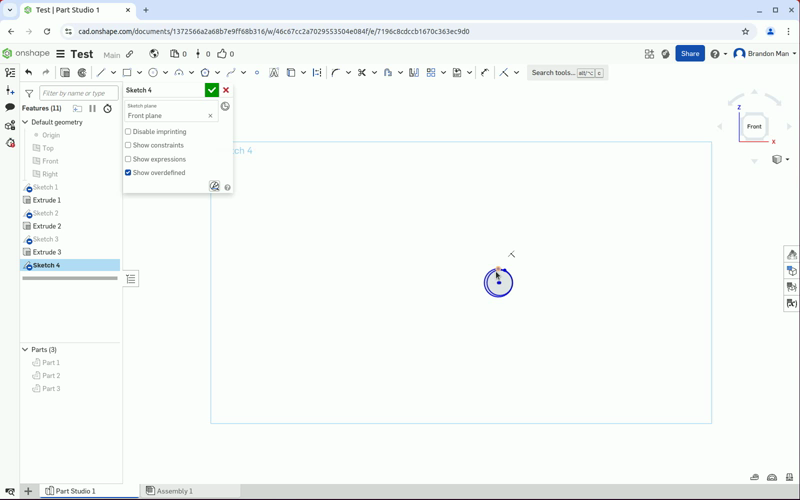
scroll(6)
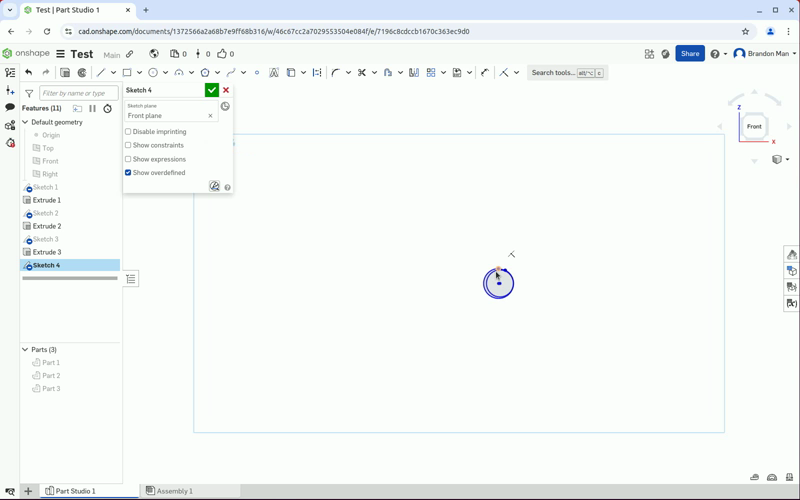
scroll(6)
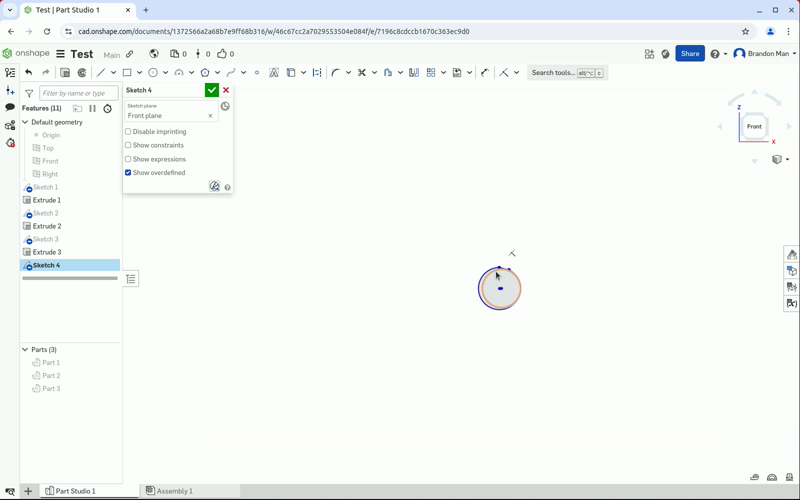
scroll(6)
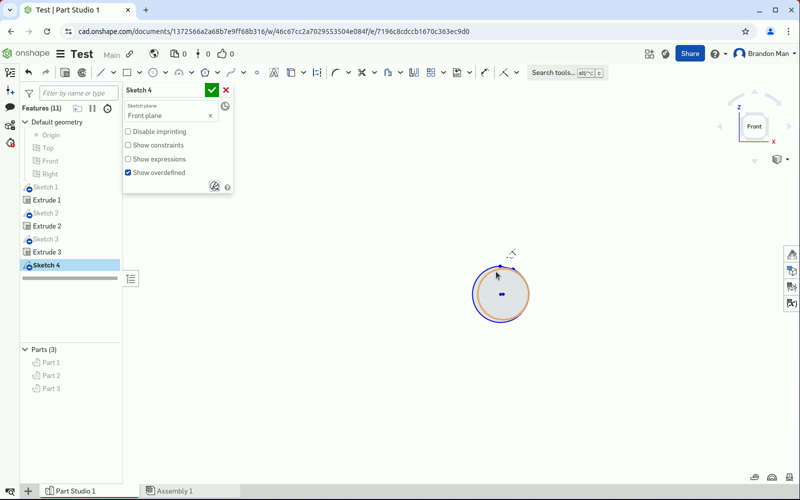
scroll(6)
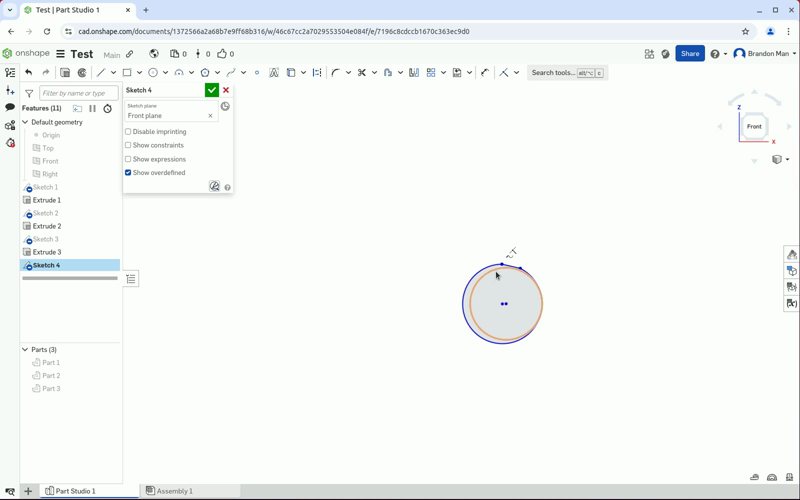
scroll(6)
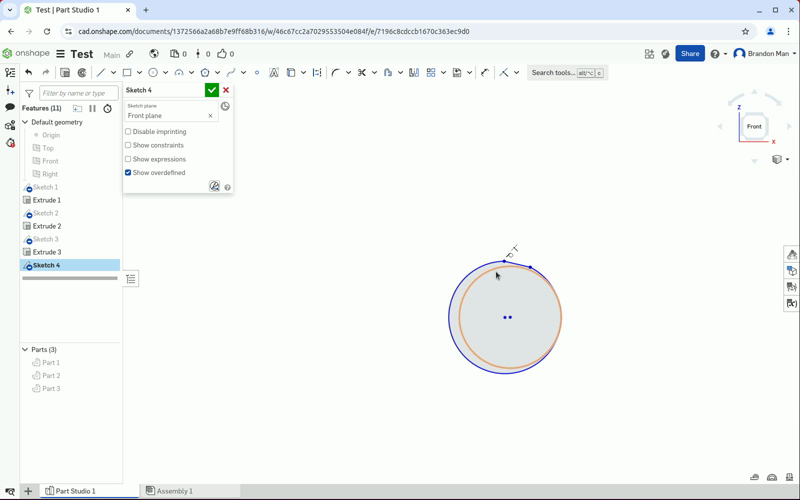
scroll(6)
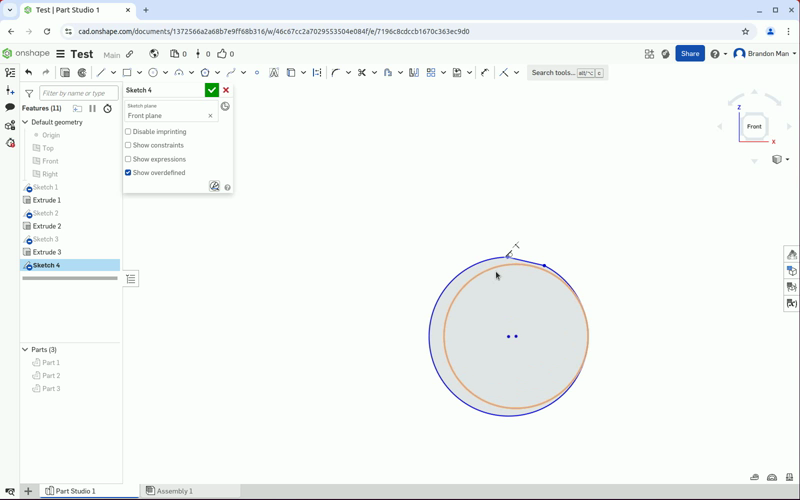
scroll(6)
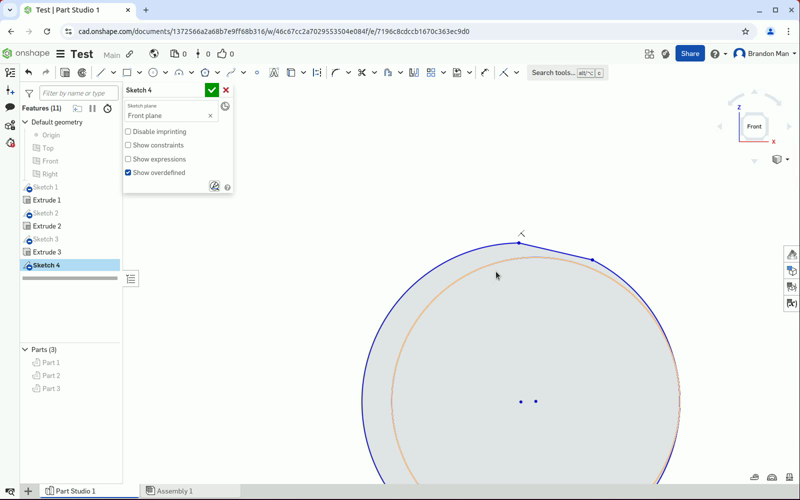
click(496, 271)
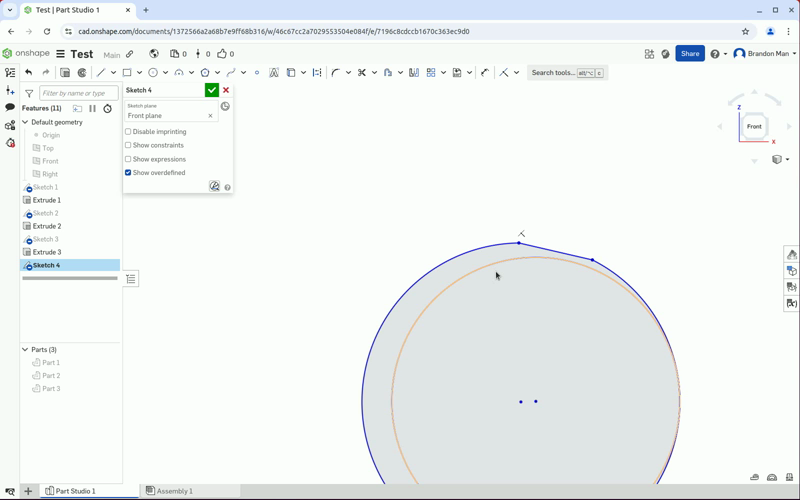
scroll(-6)
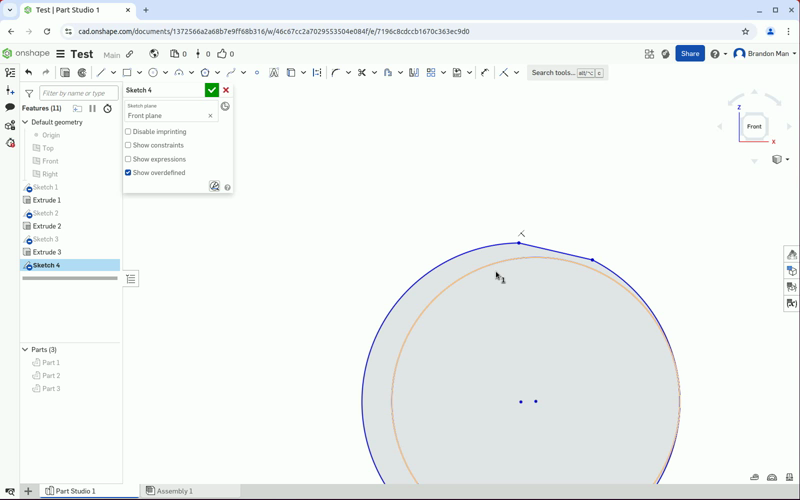
scroll(-6)
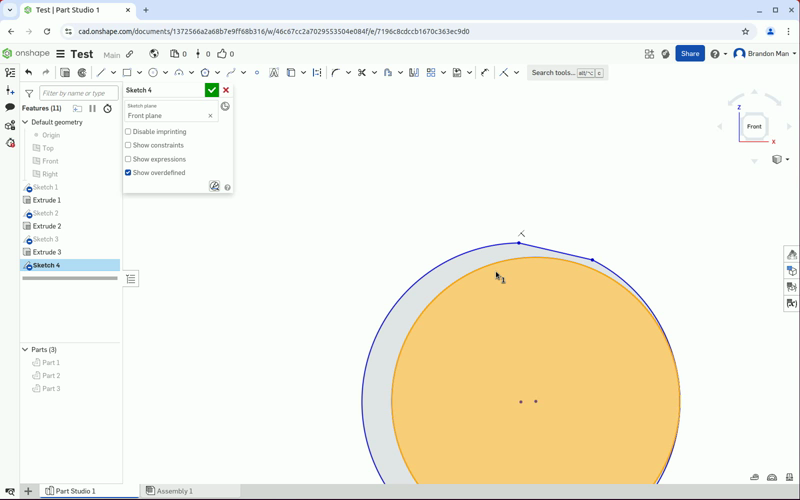
scroll(-6)
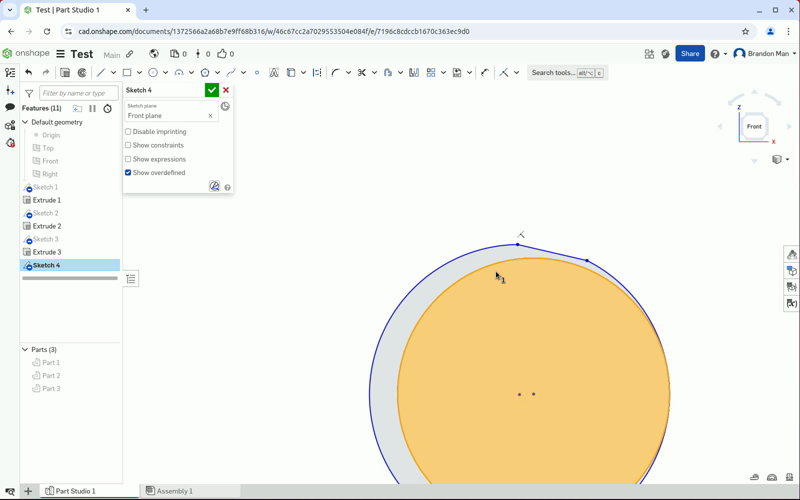
scroll(-6)
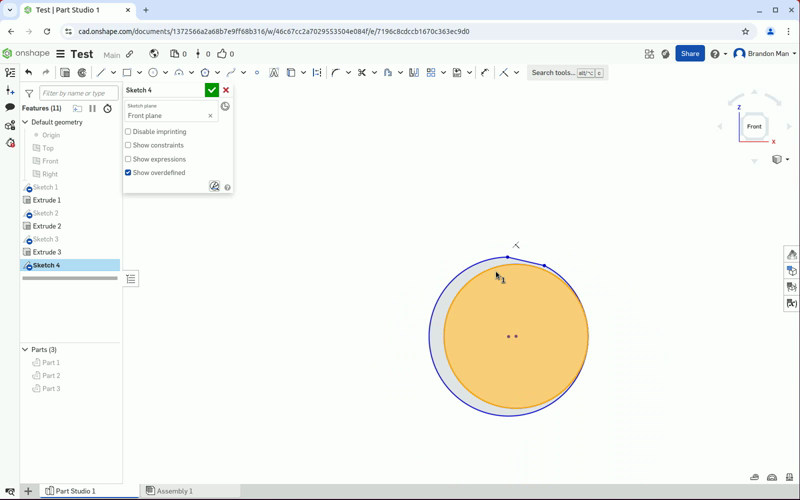
scroll(-6)
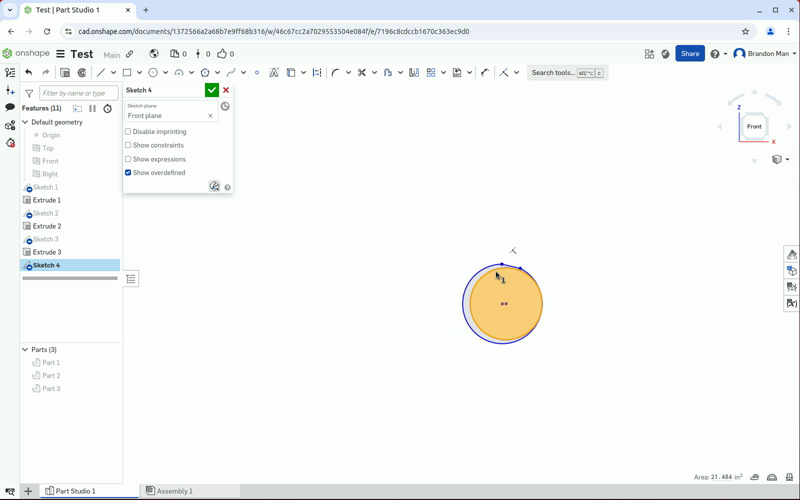
scroll(-6)
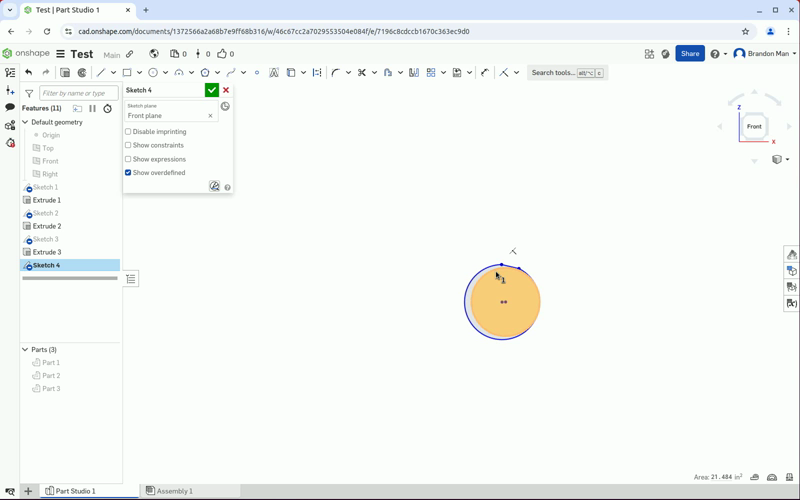
scroll(-6)
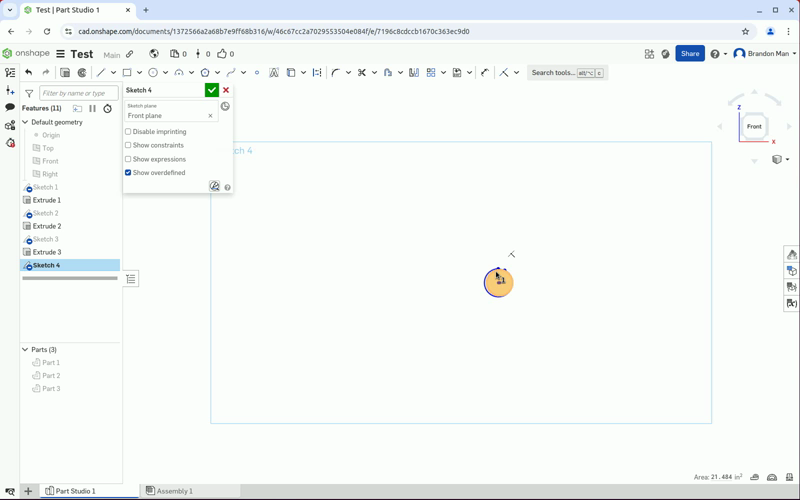
mouse_move(73, 352)
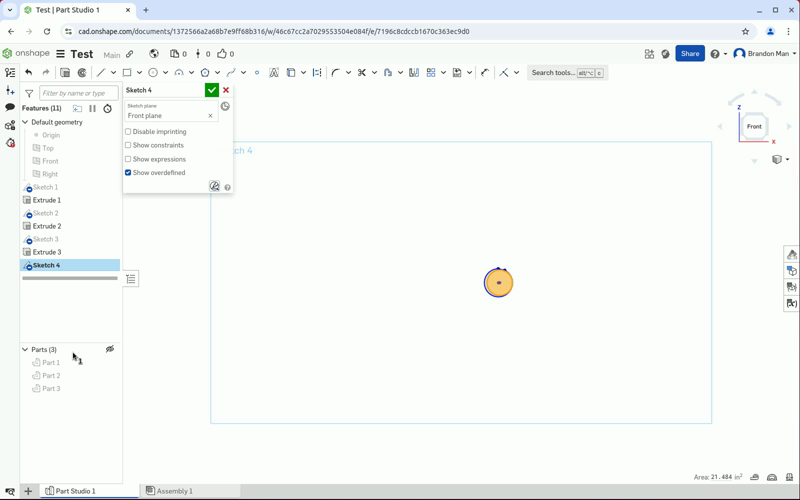
key(shift+y)
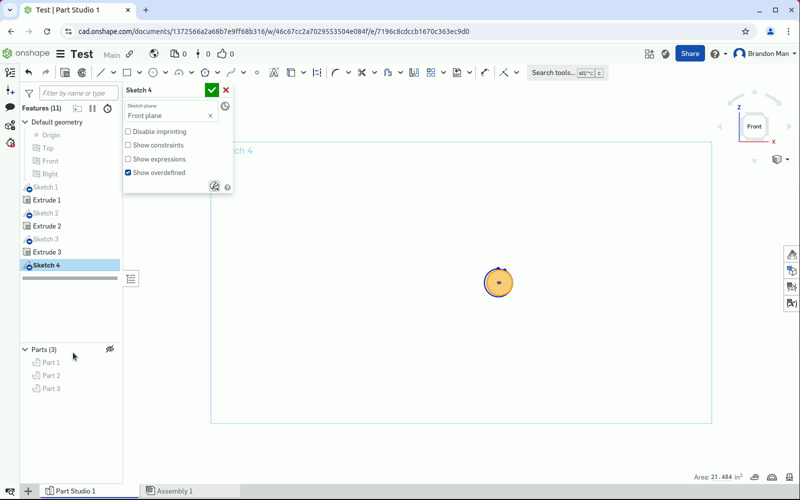
key(shift+e)
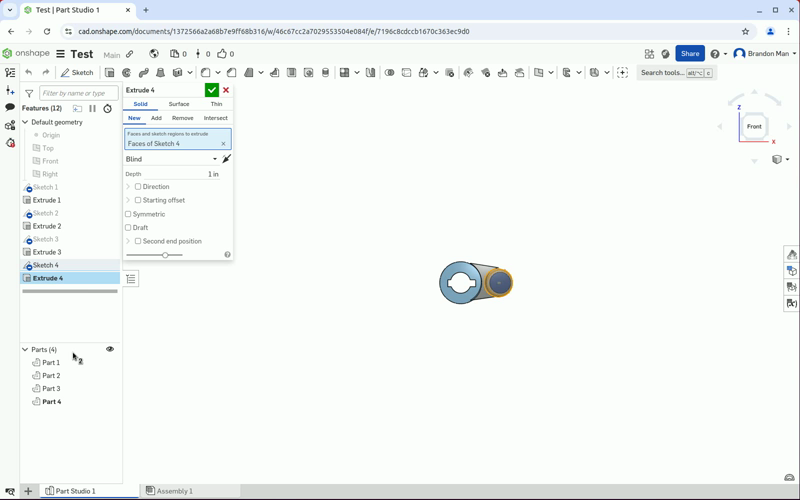
mouse_move(143, 106)
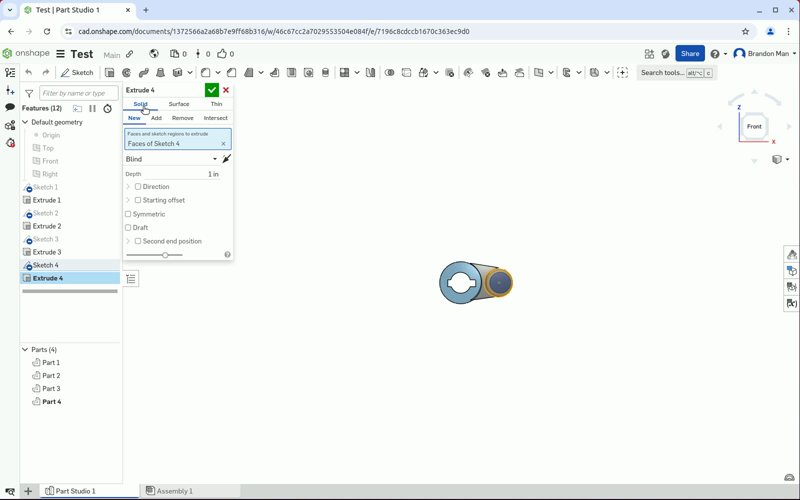
click(143, 106)
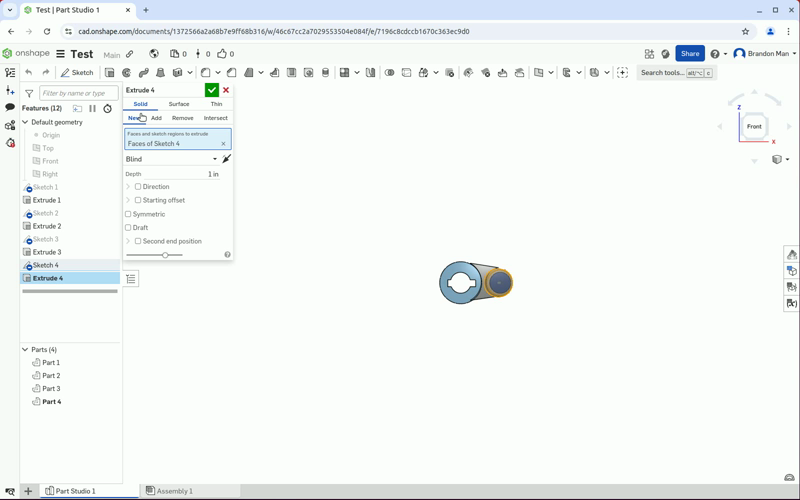
mouse_move(137, 120)
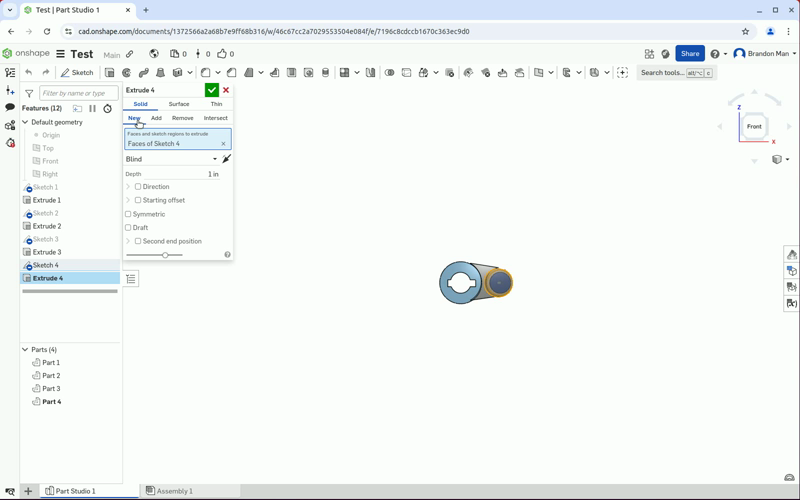
click(137, 120)
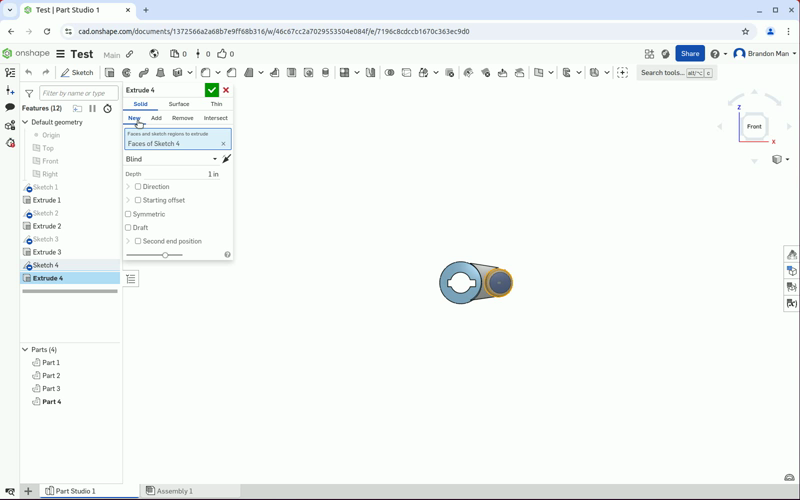
key(tab, 4)
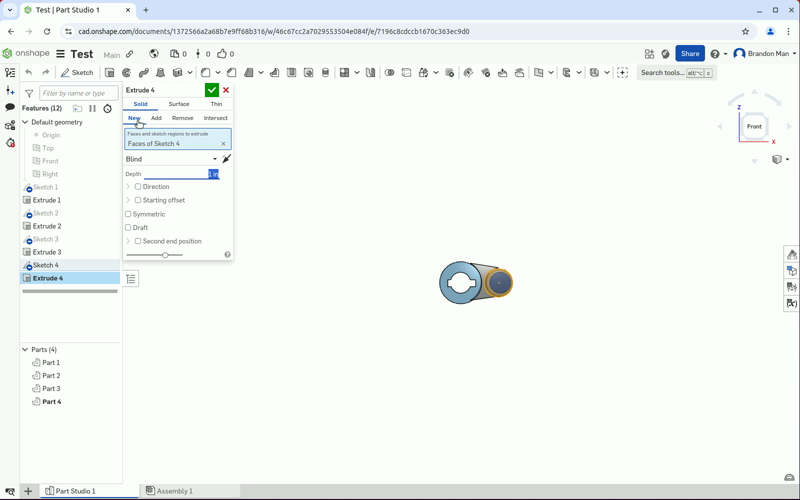
text(3.851)
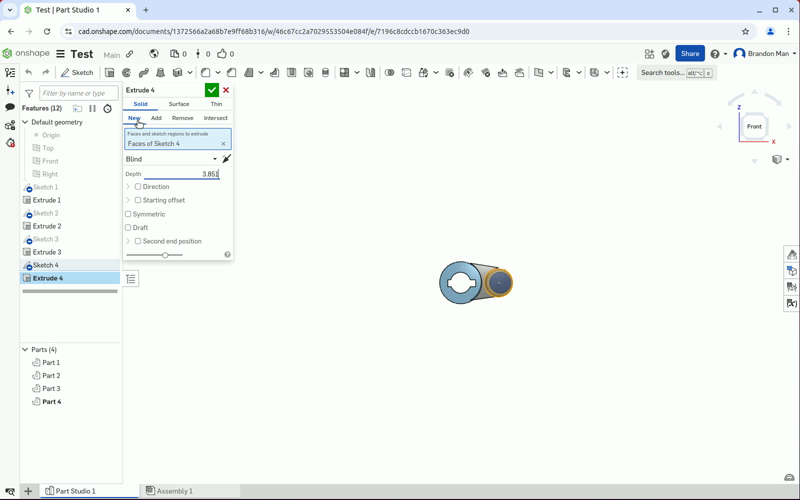
key(enter)
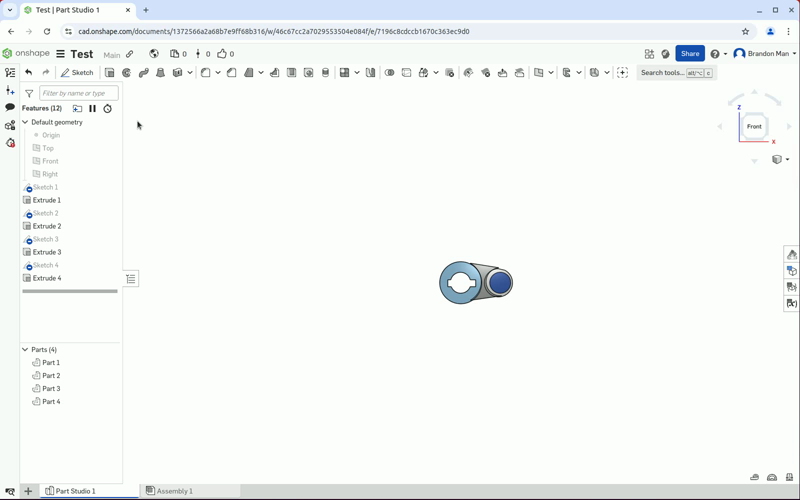
key(shift+h)
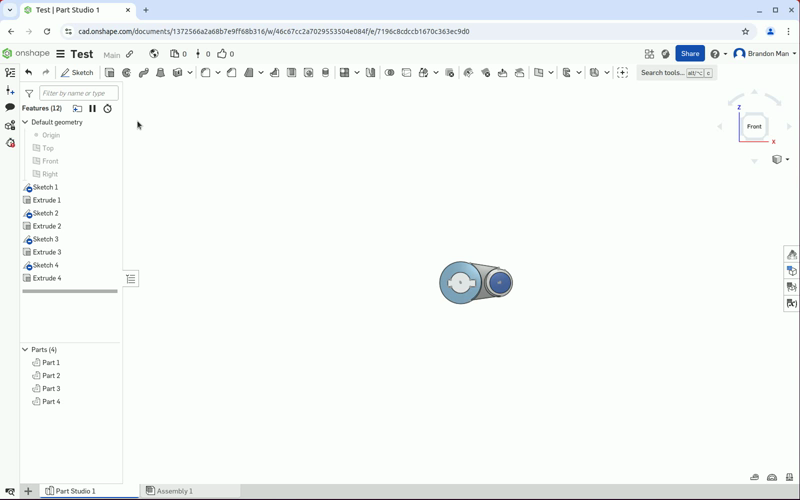
key(shift+h)
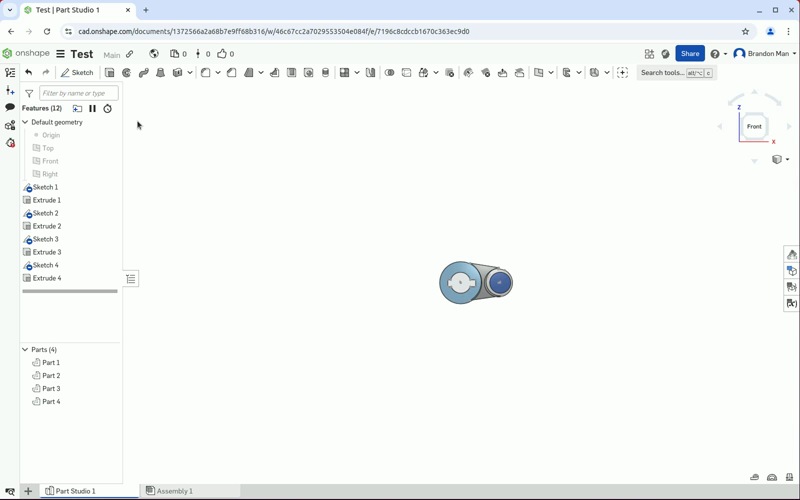
key(shift+7)
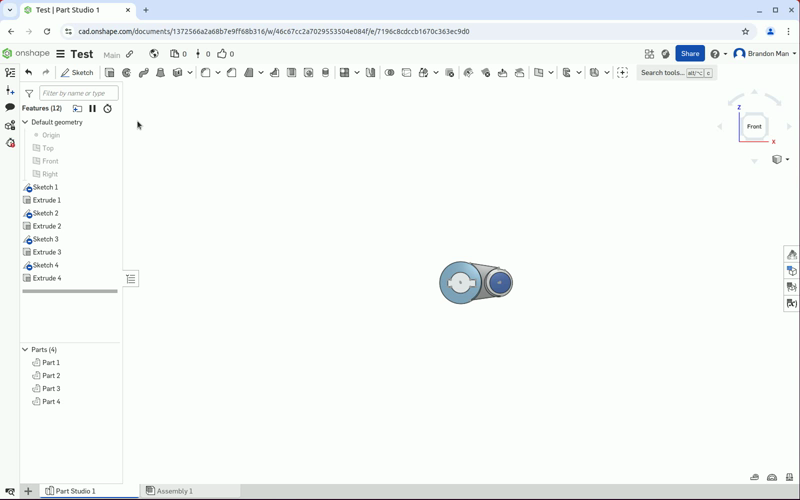
key(left, 2)
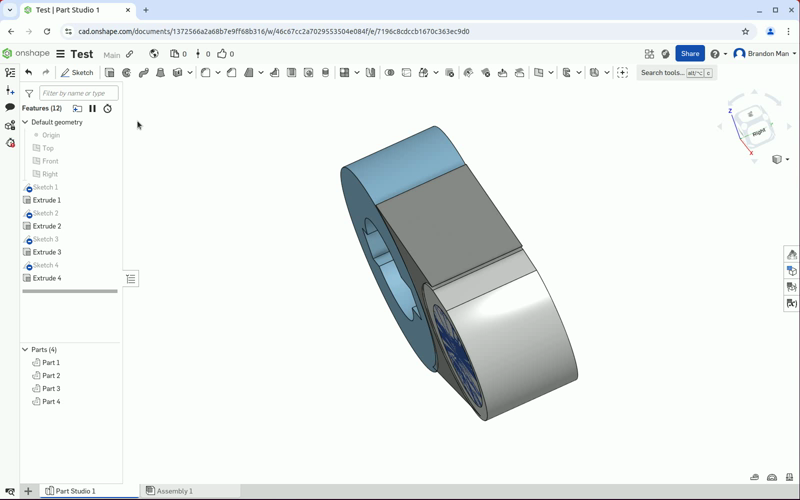
key(down, 2)
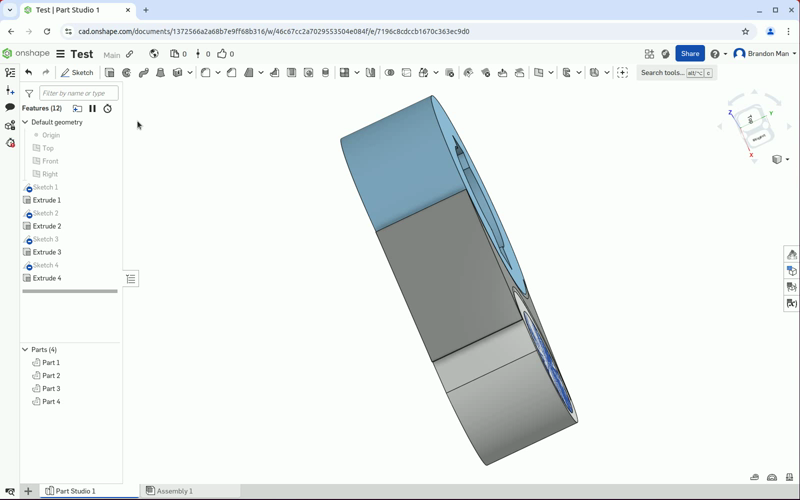
key(up, 2)
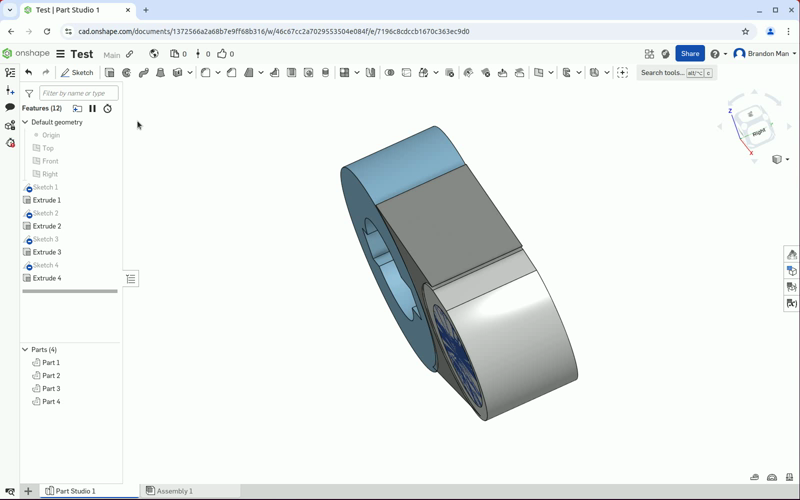
key(right, 2)
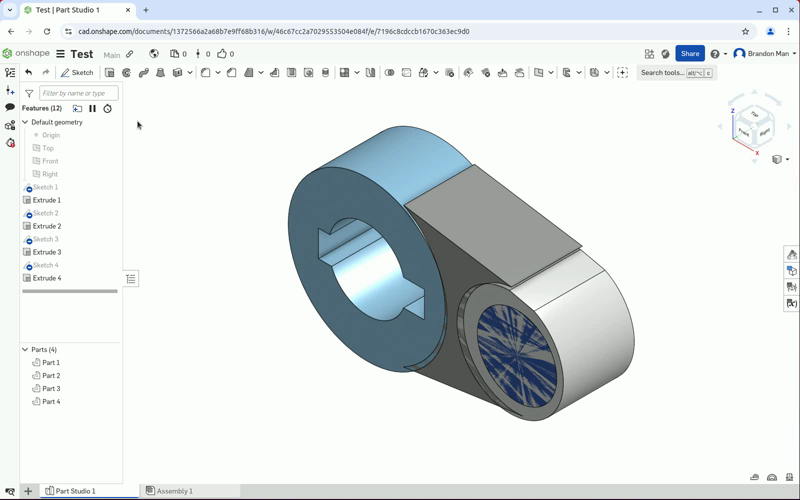
mouse_move(73, 189)
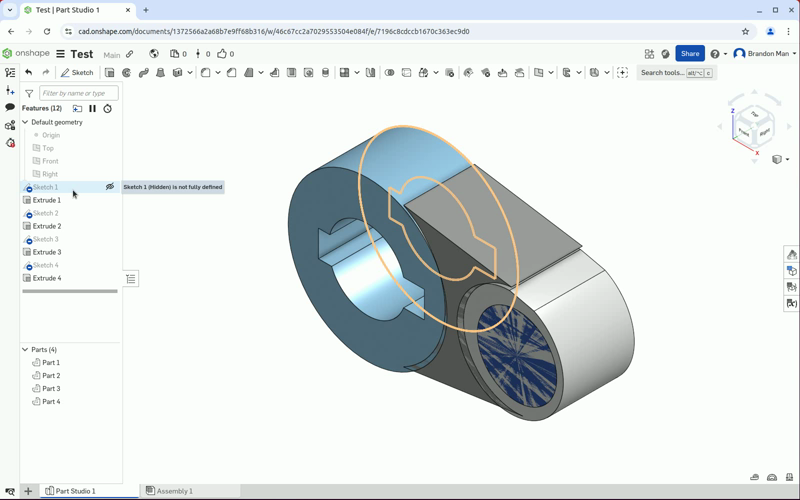
click(73, 189)